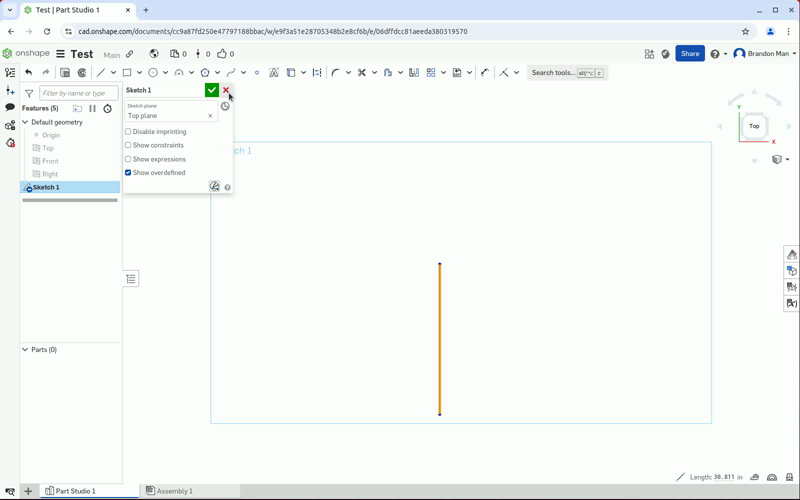
key(shift+h)
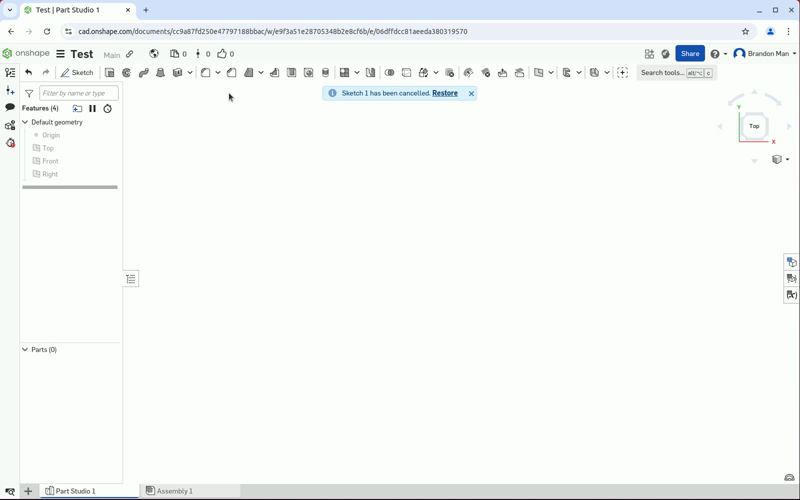
mouse_move(73, 352)
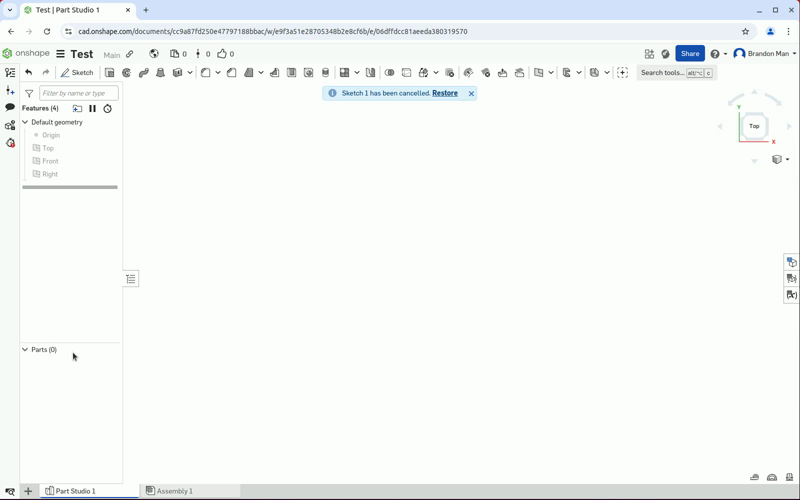
key(y)
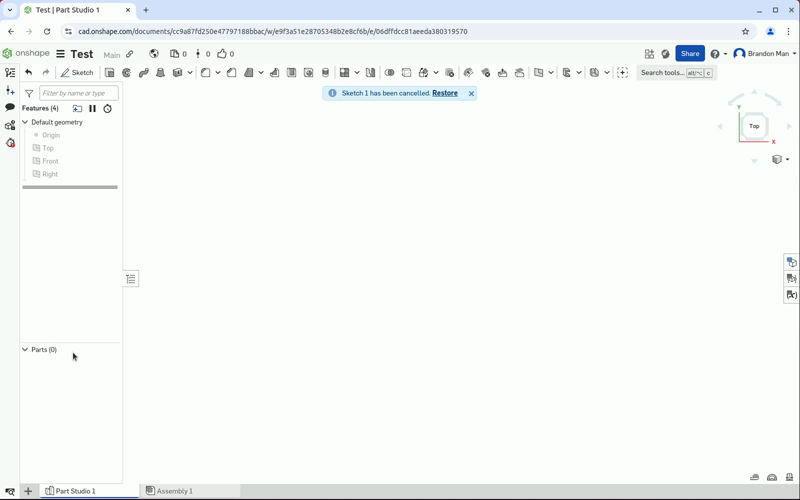
key(shift+p)
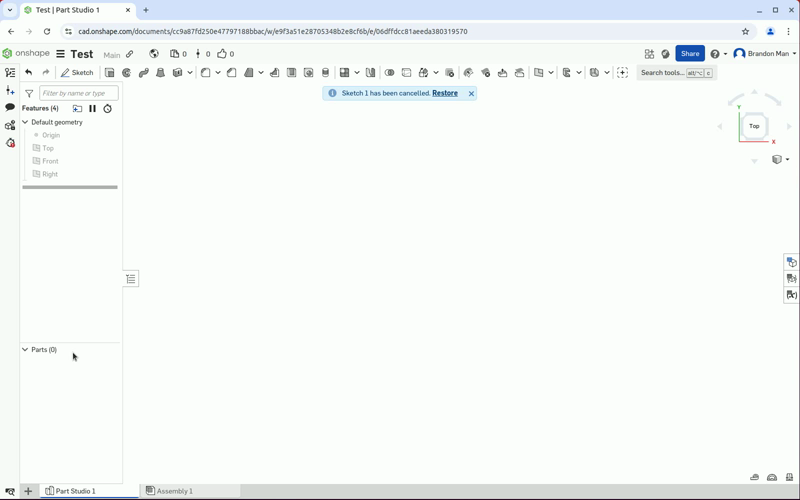
key(space)
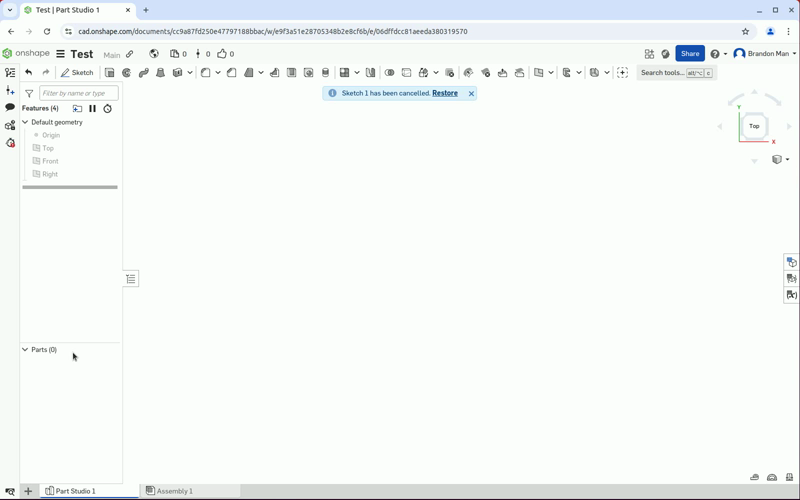
key_down(shift)
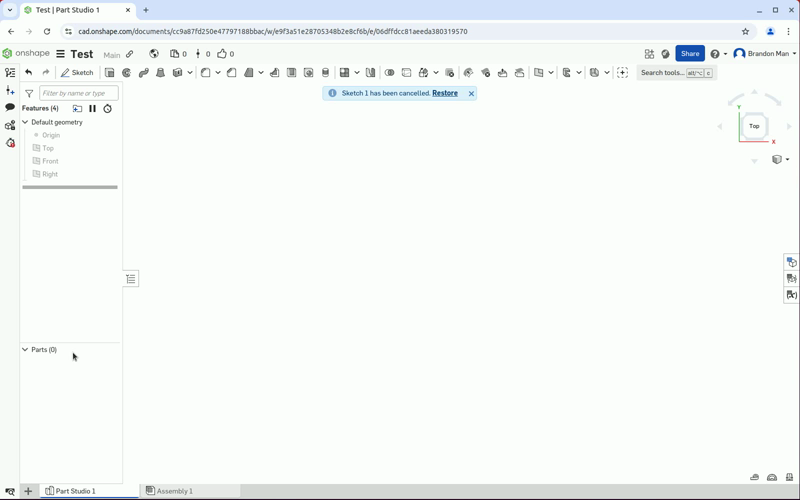
key(up)
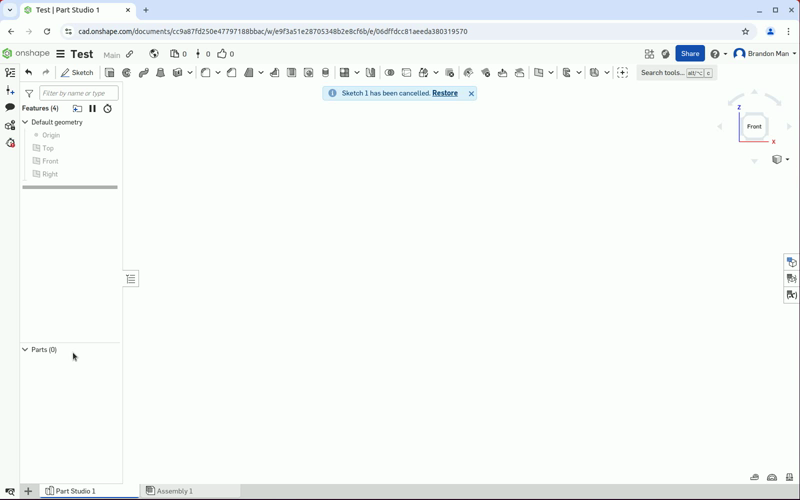
key_up(shift)
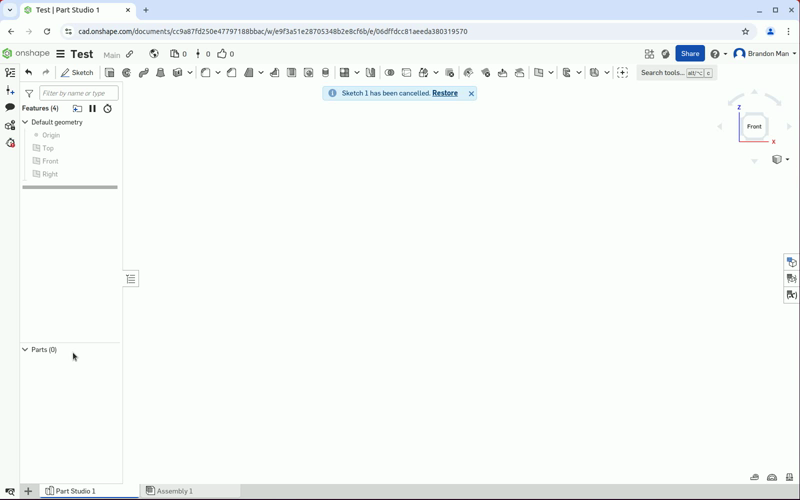
mouse_move(73, 352)
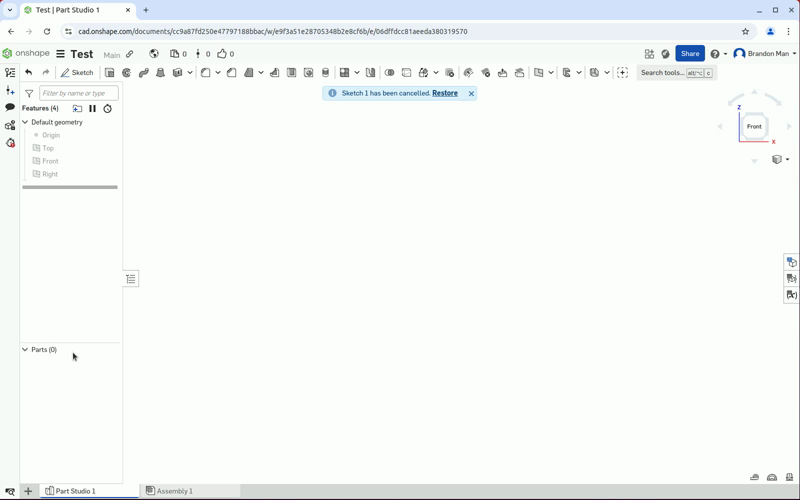
key(shift+y)
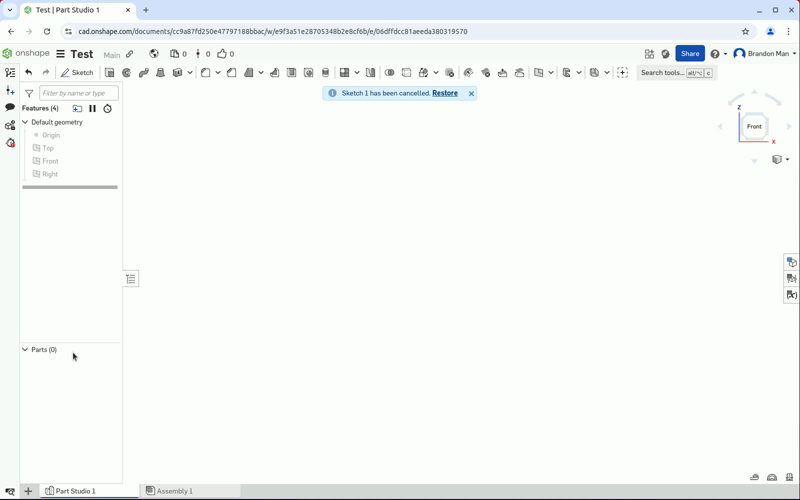
key(shift+s)
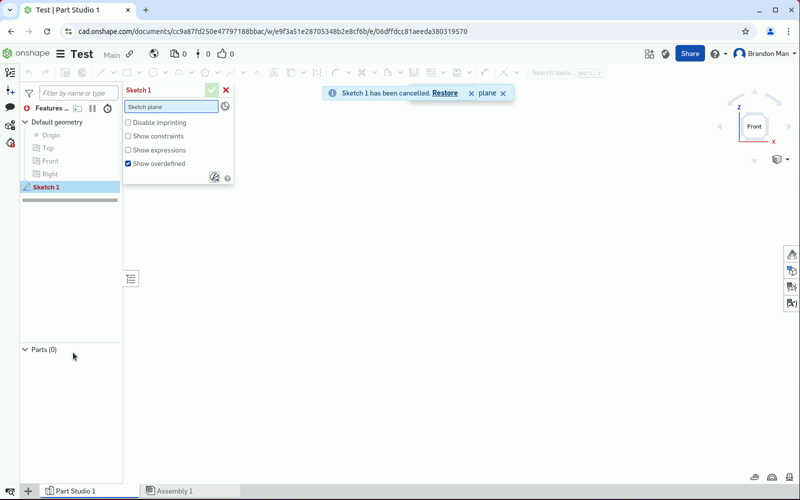
mouse_move(73, 163)
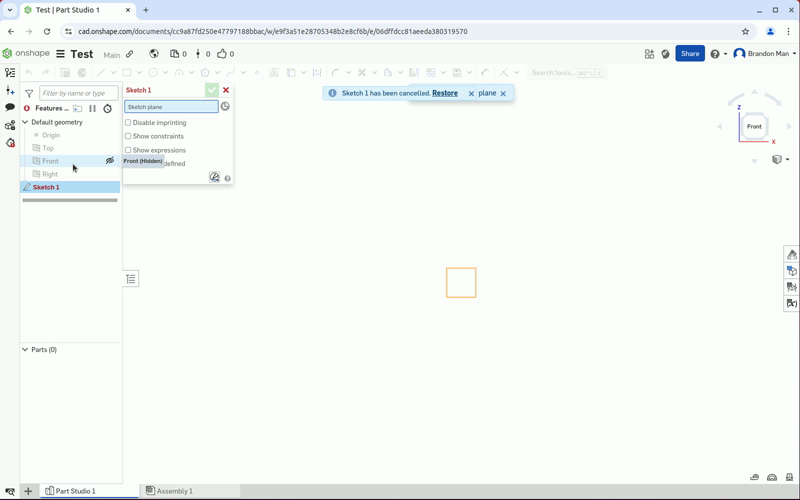
click(73, 163)
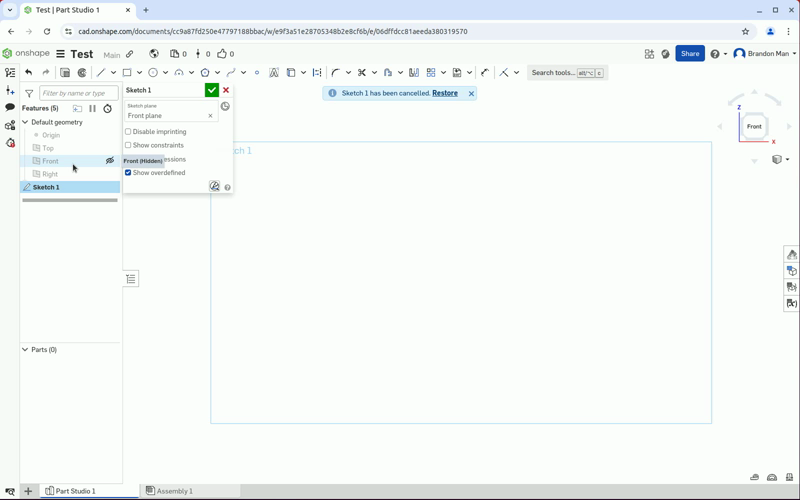
mouse_move(73, 352)
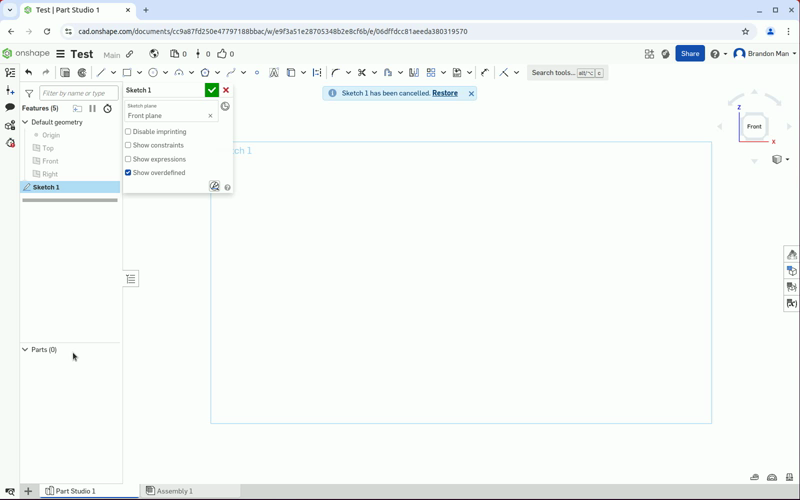
key(y)
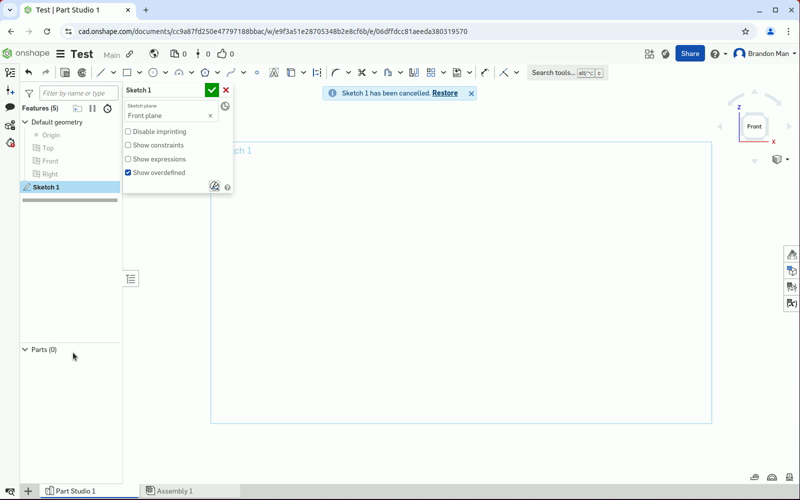
key(l)
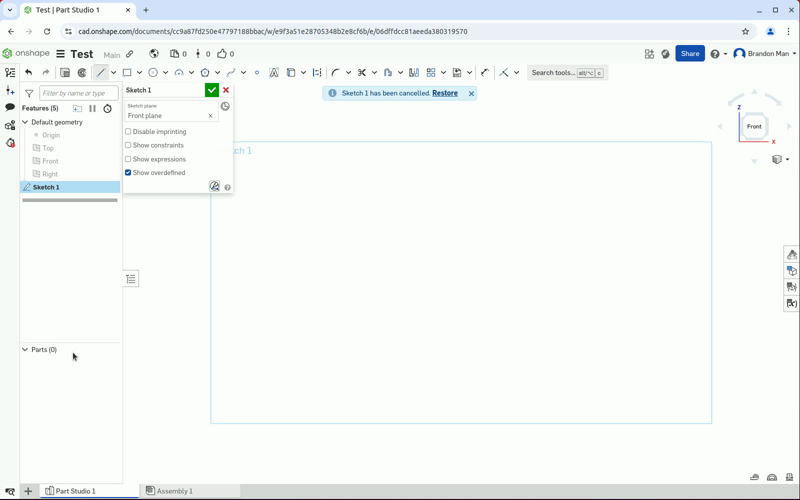
key_down(shift)
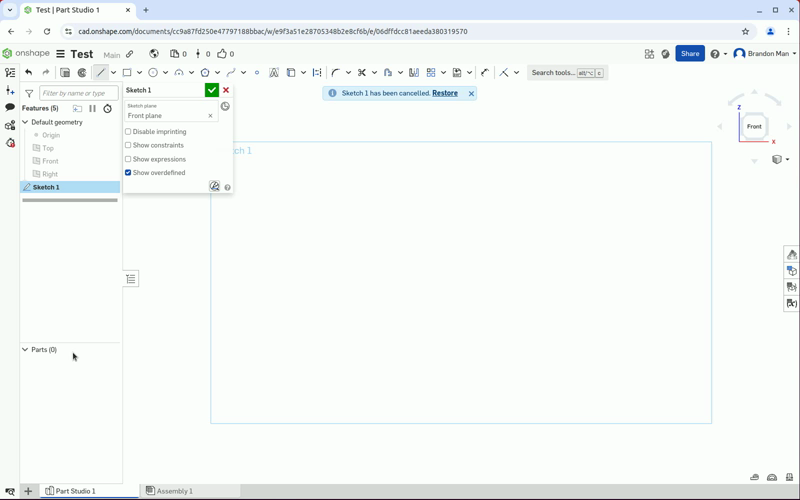
mouse_move(401, 224)
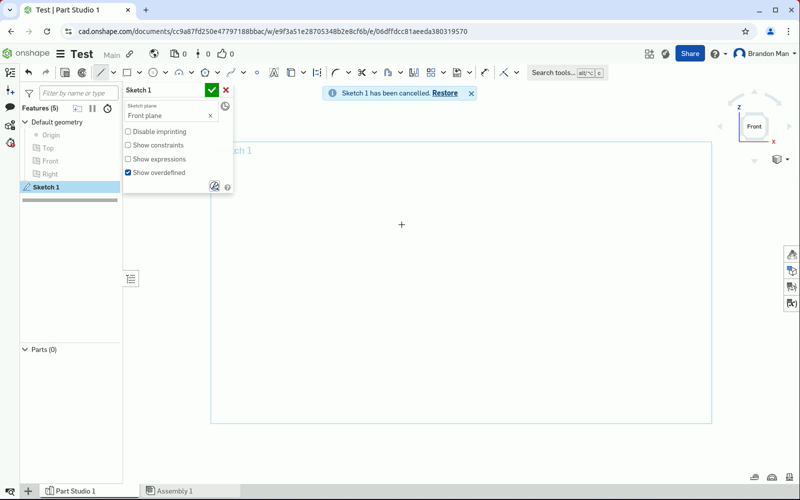
click(401, 224)
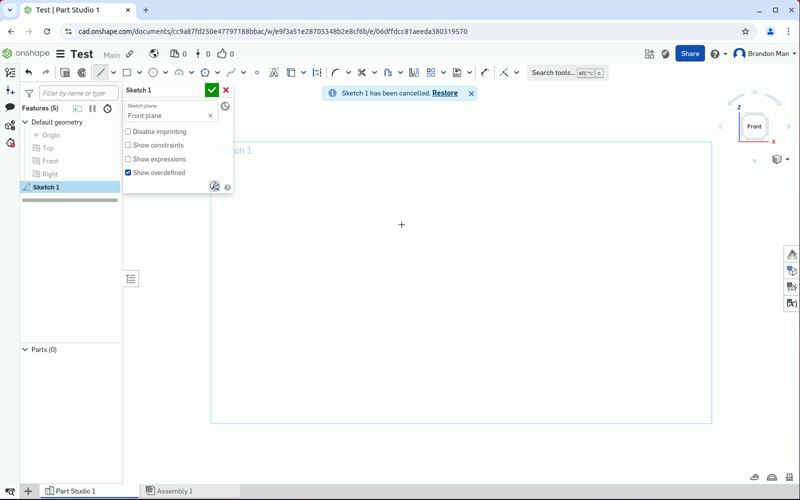
key_up(shift)
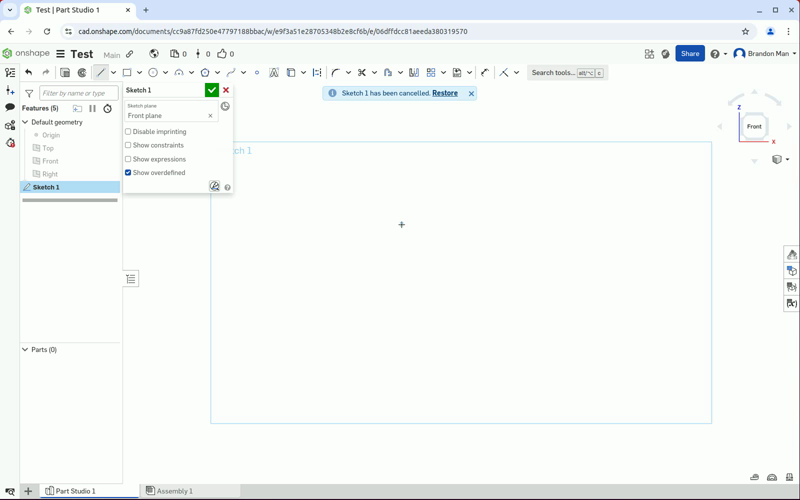
key_down(shift)
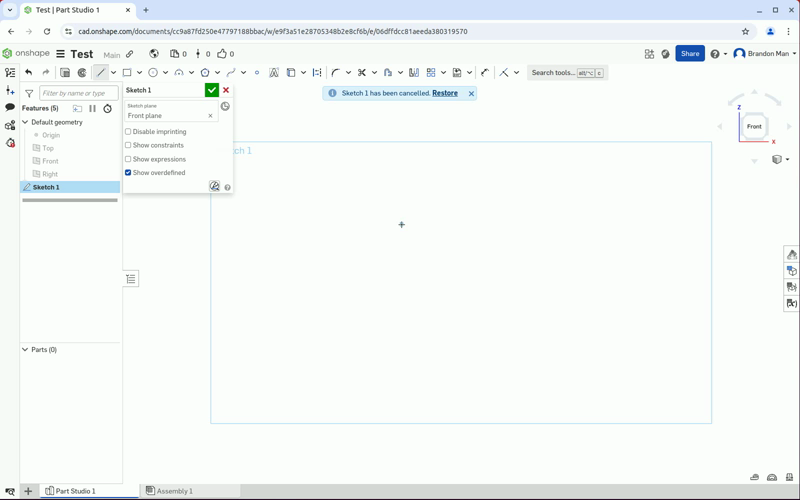
mouse_move(431, 224)
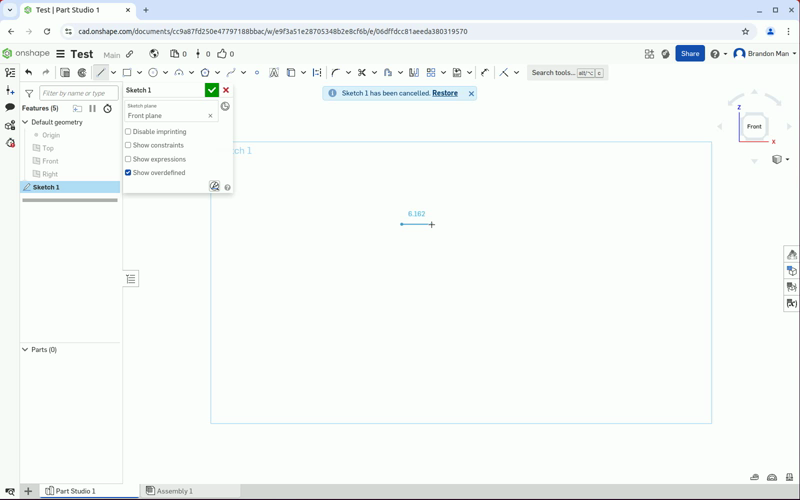
mouse_move(407, 229)
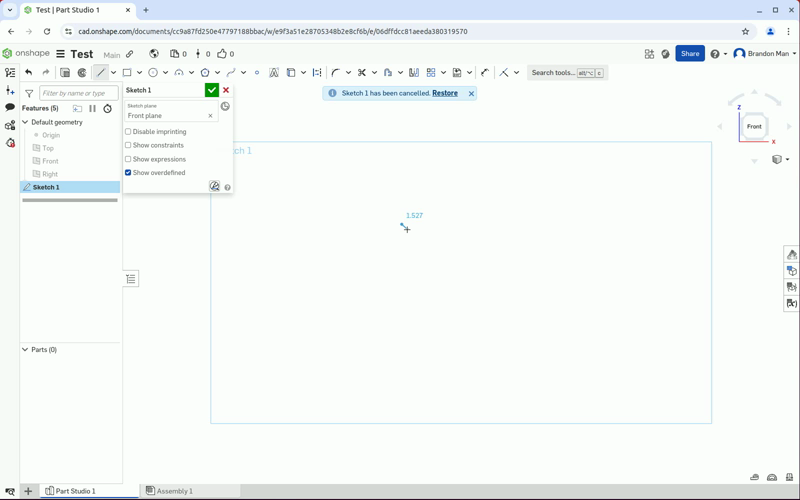
scroll(6)
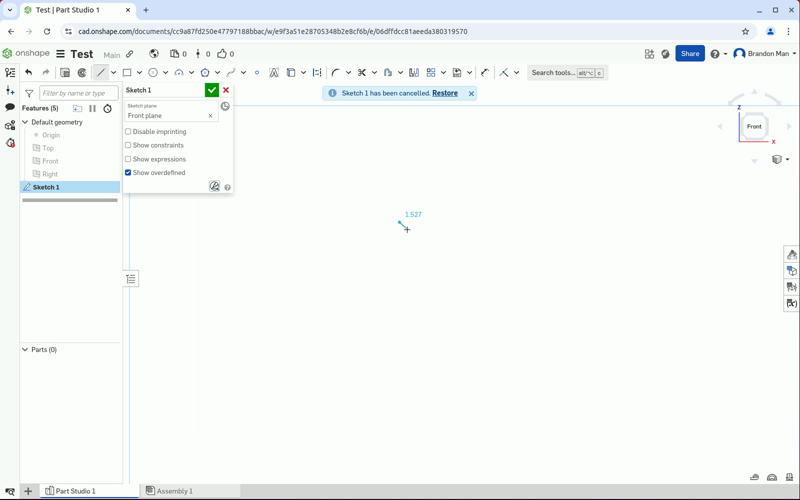
scroll(6)
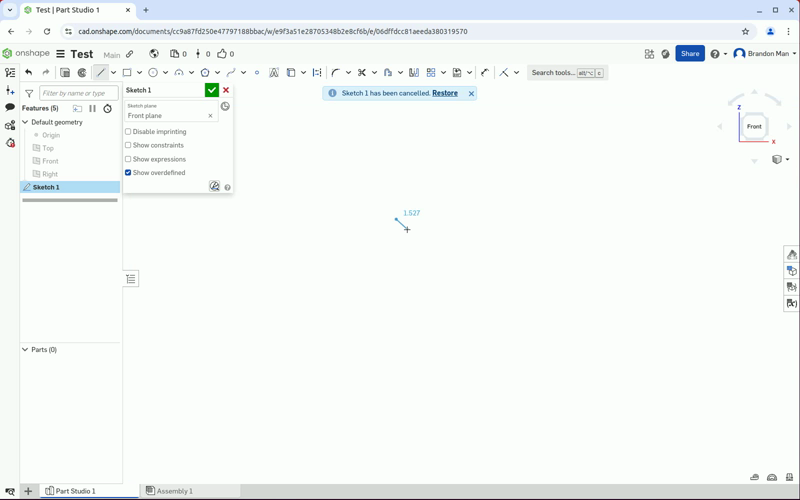
scroll(6)
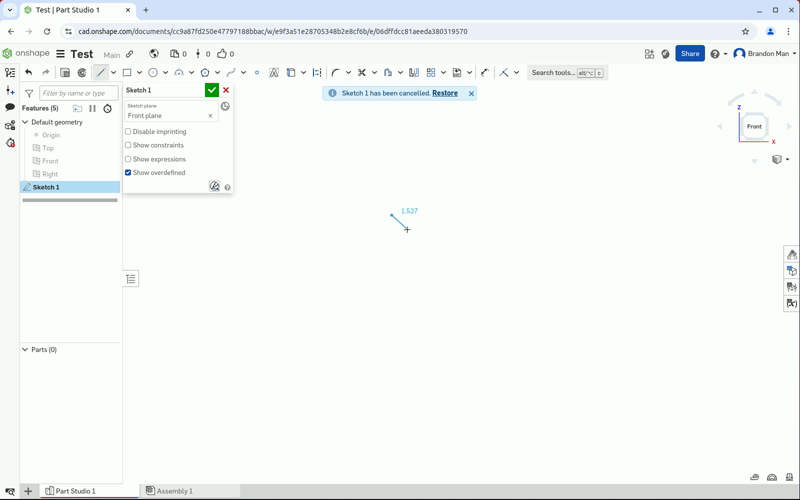
scroll(6)
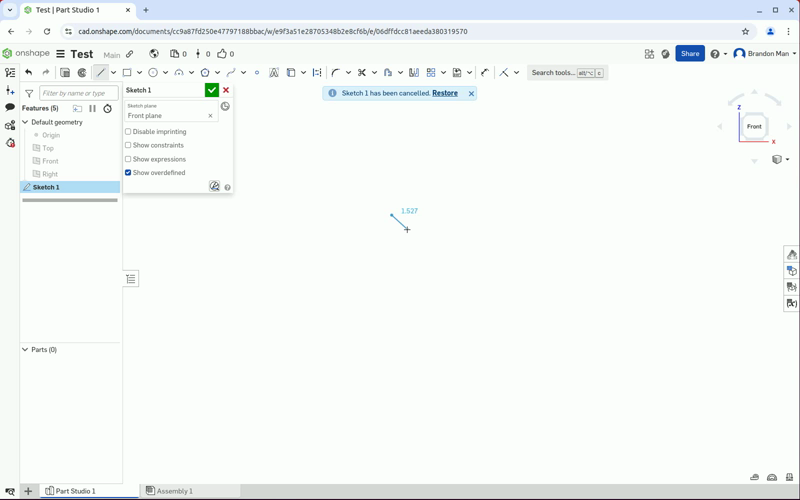
scroll(6)
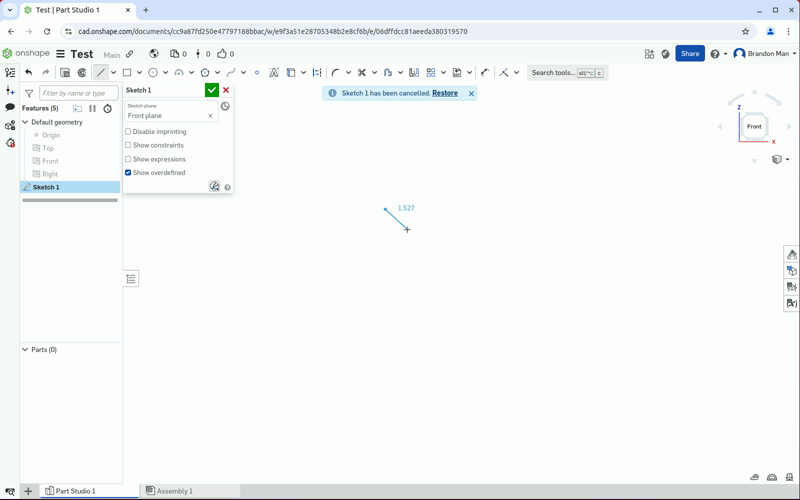
scroll(6)
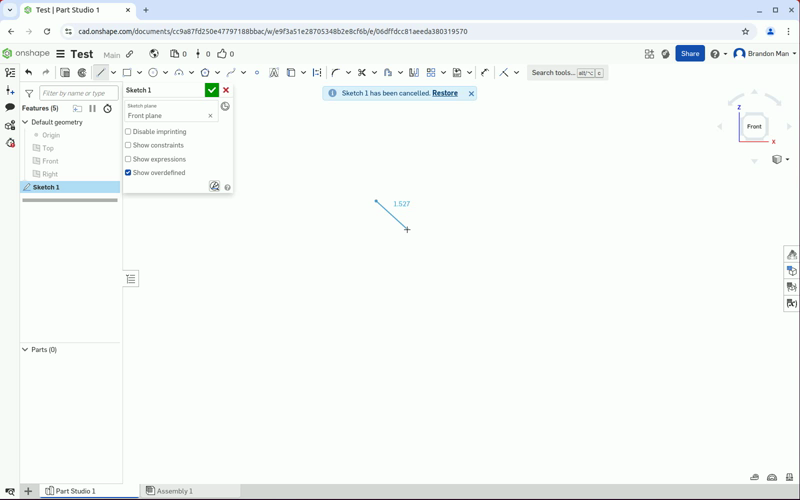
scroll(6)
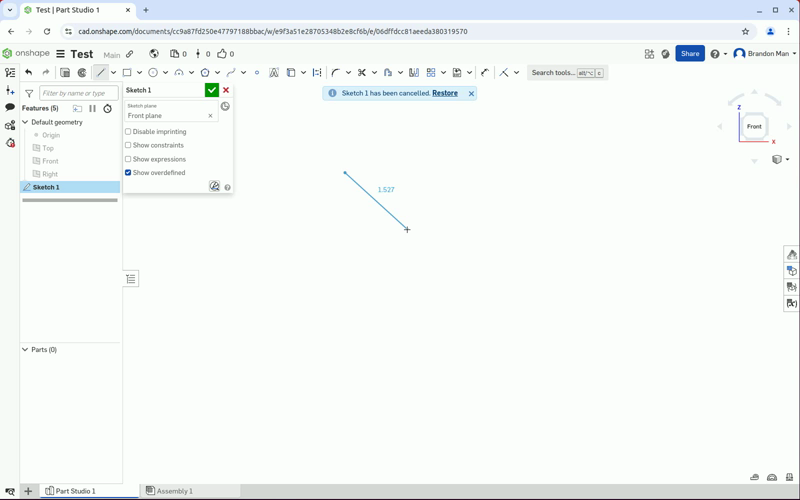
click(407, 229)
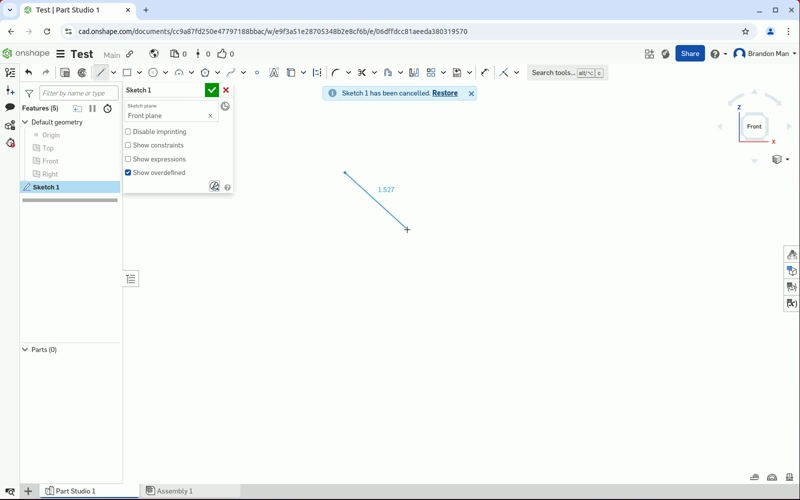
scroll(-6)
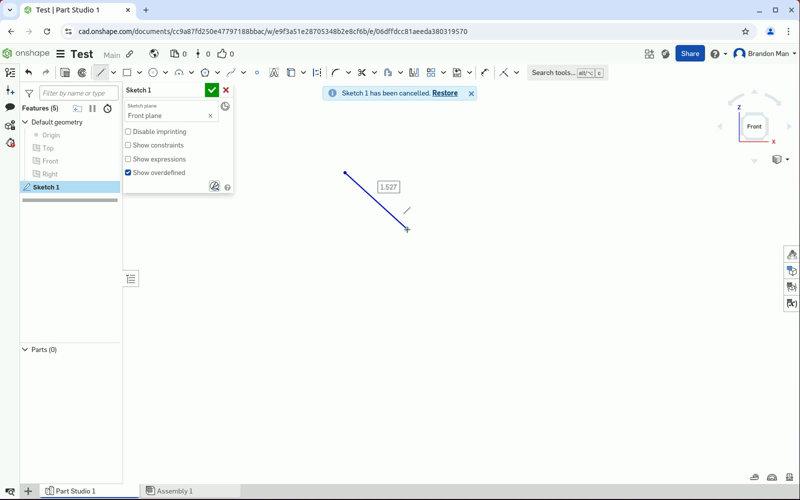
scroll(-6)
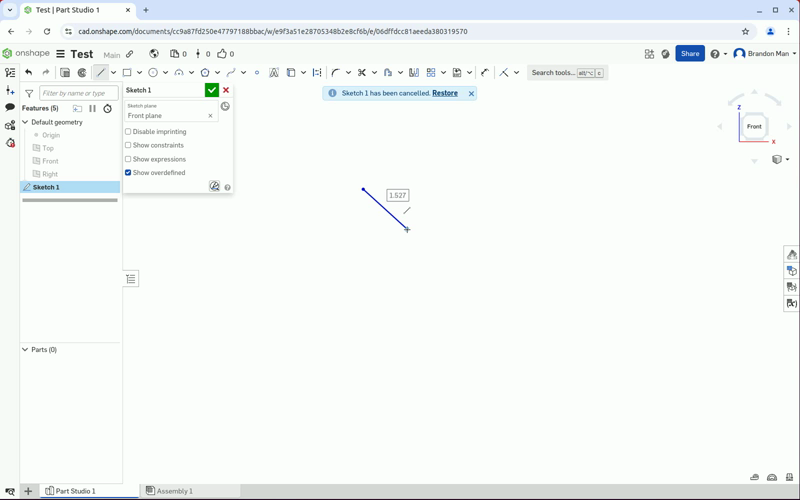
scroll(-6)
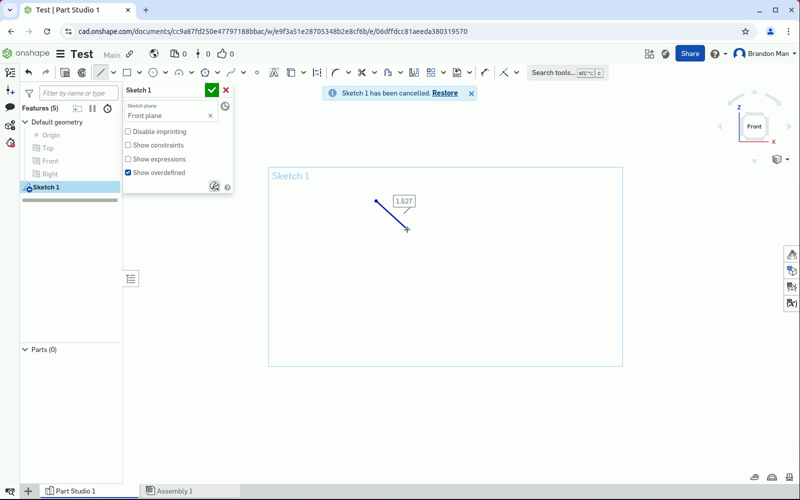
scroll(-6)
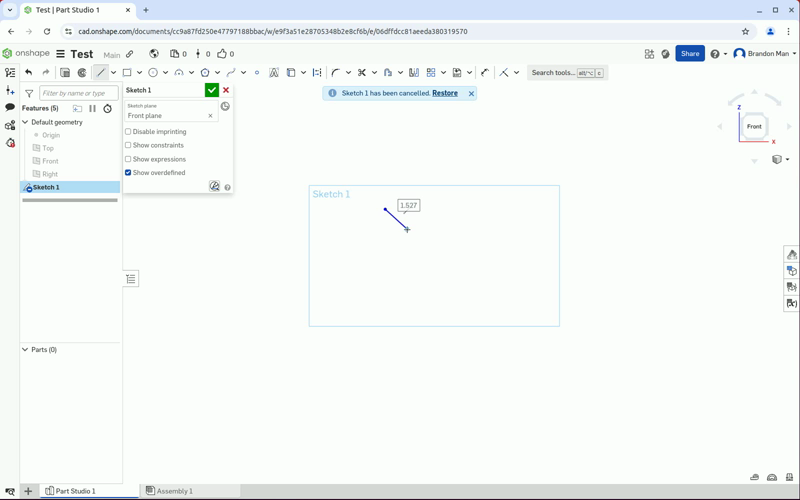
scroll(-6)
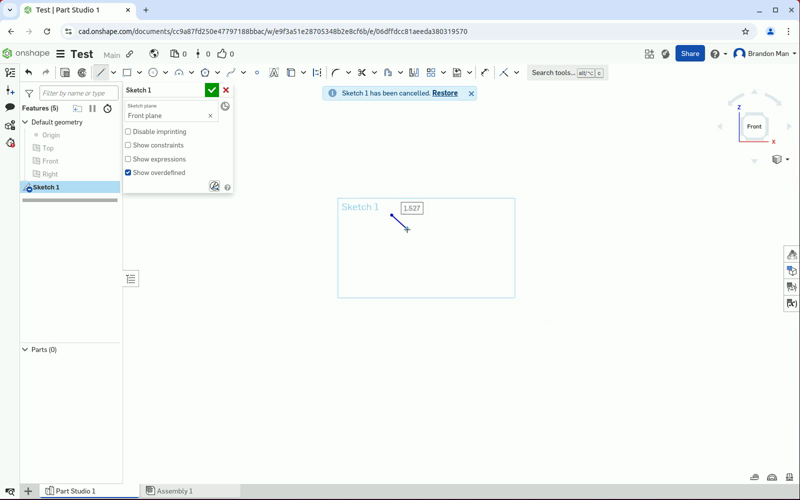
scroll(-6)
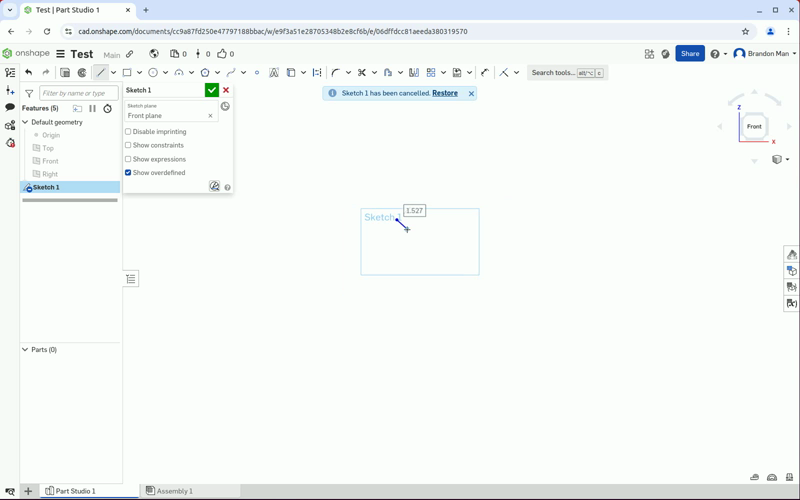
scroll(-6)
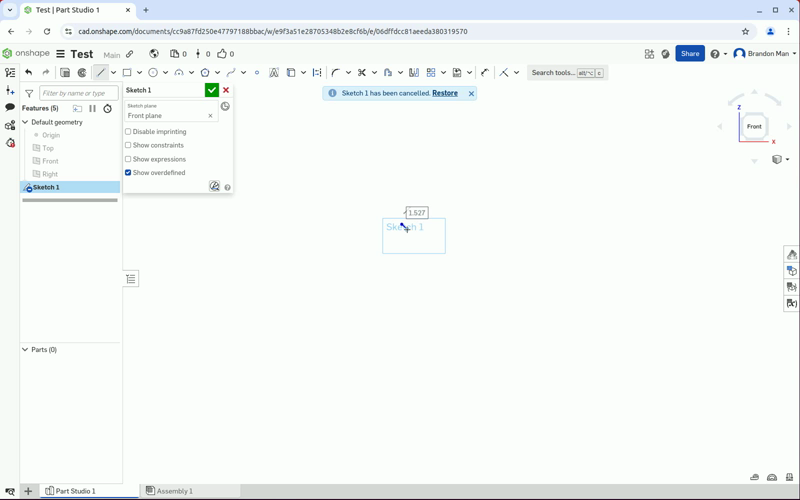
key_up(shift)
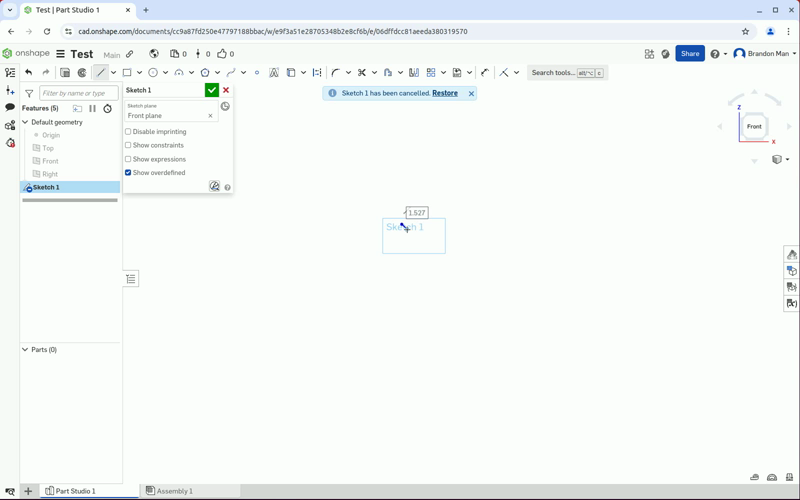
key_down(shift)
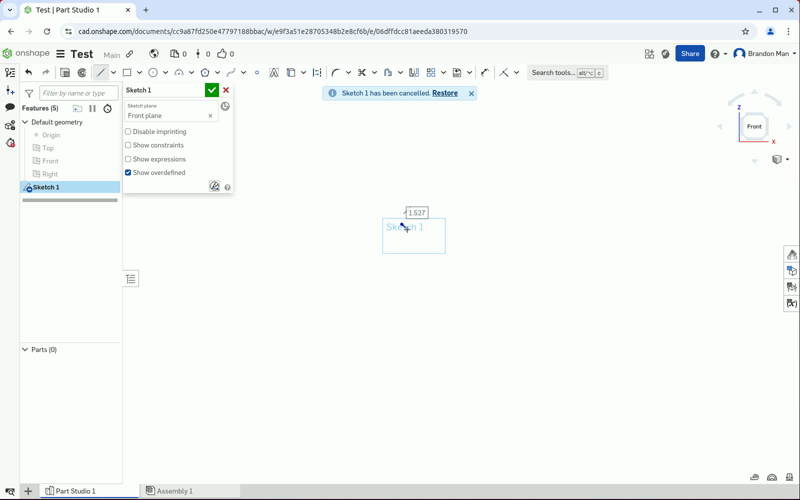
mouse_move(437, 229)
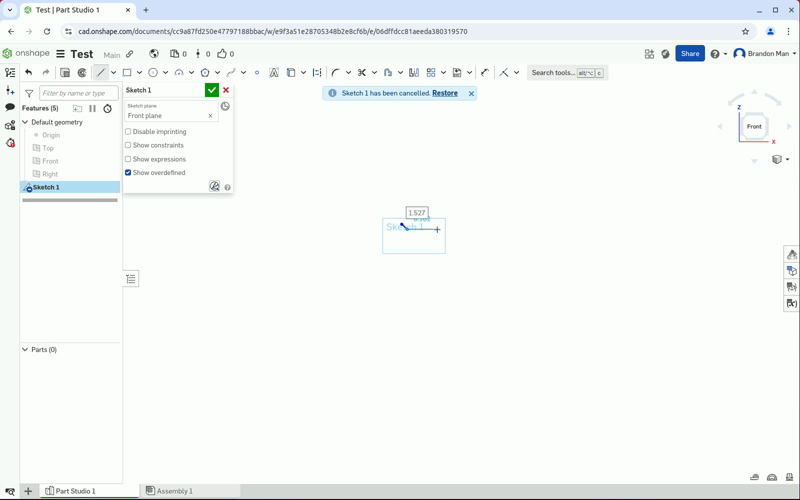
mouse_move(429, 207)
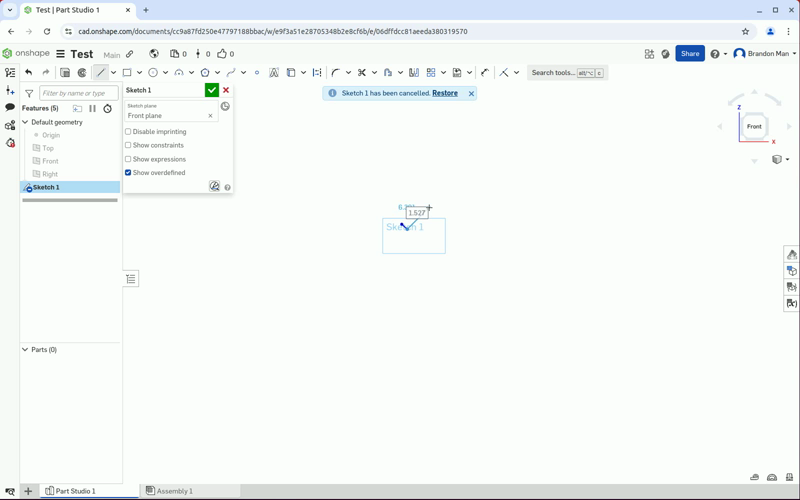
click(429, 207)
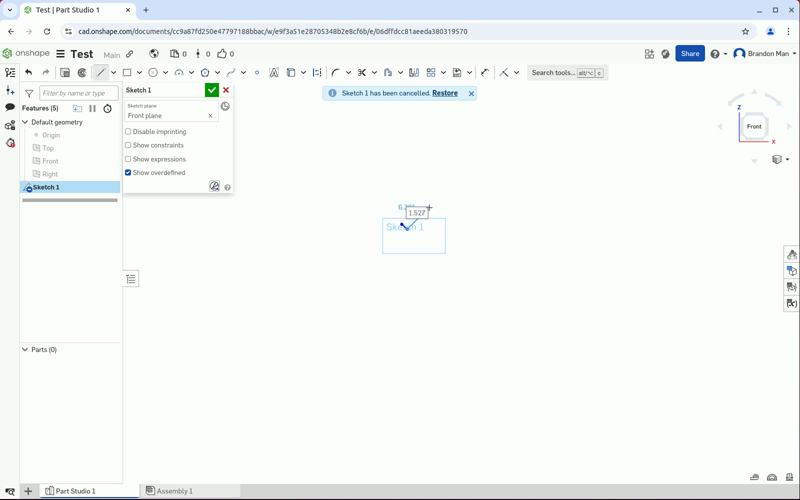
key_up(shift)
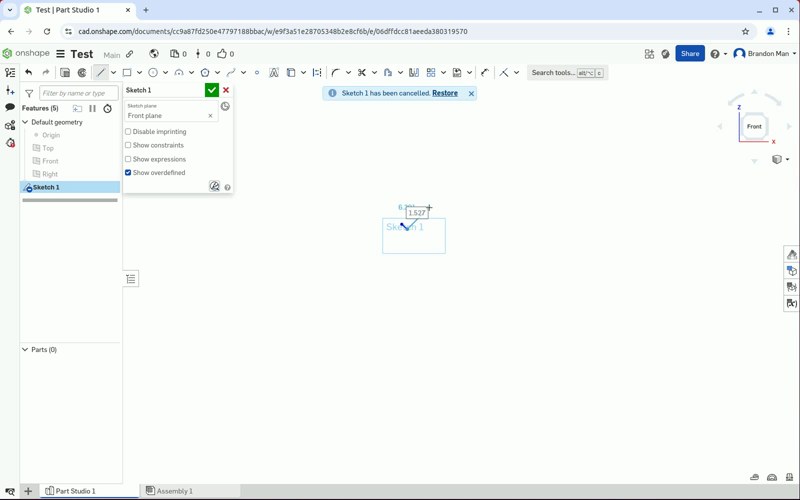
key_down(shift)
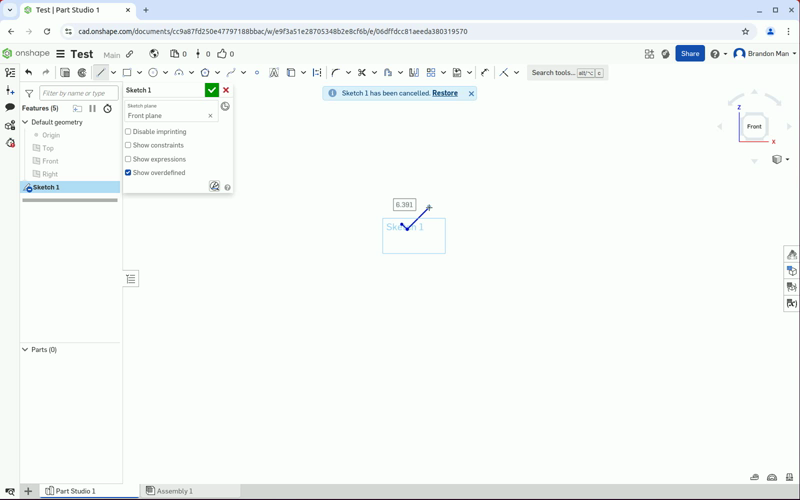
mouse_move(492, 207)
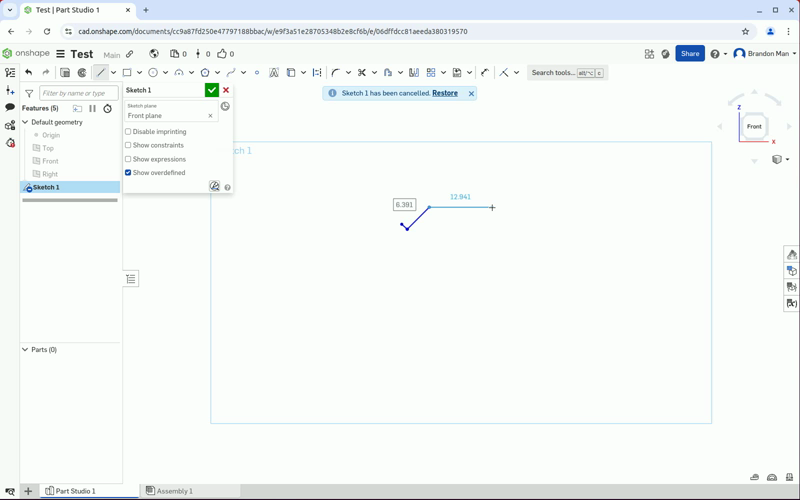
click(492, 207)
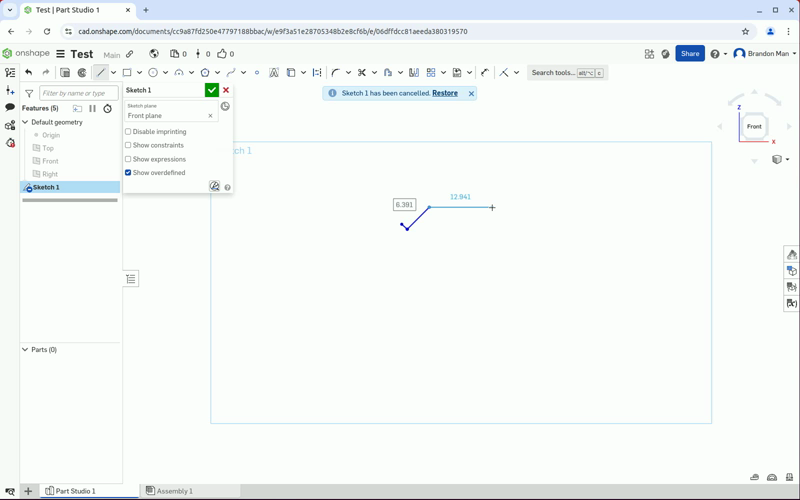
key_up(shift)
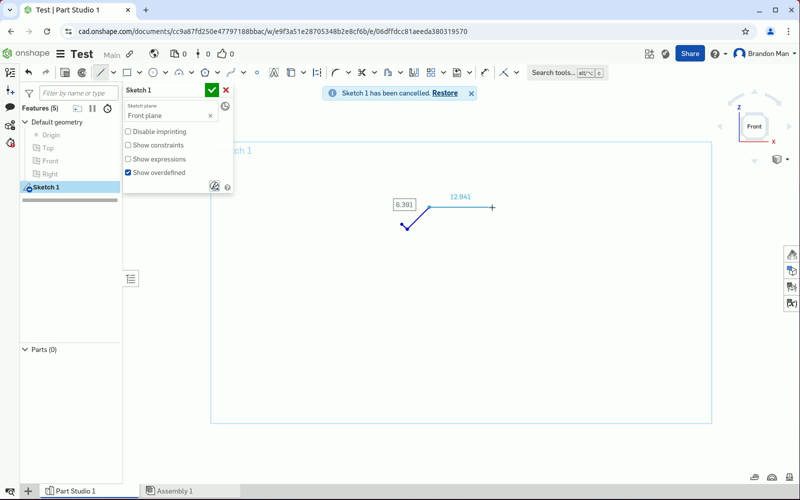
key_down(shift)
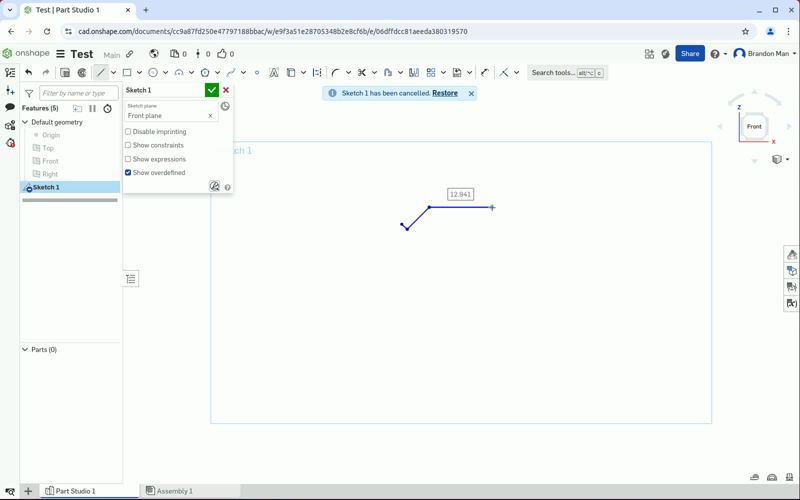
mouse_move(522, 207)
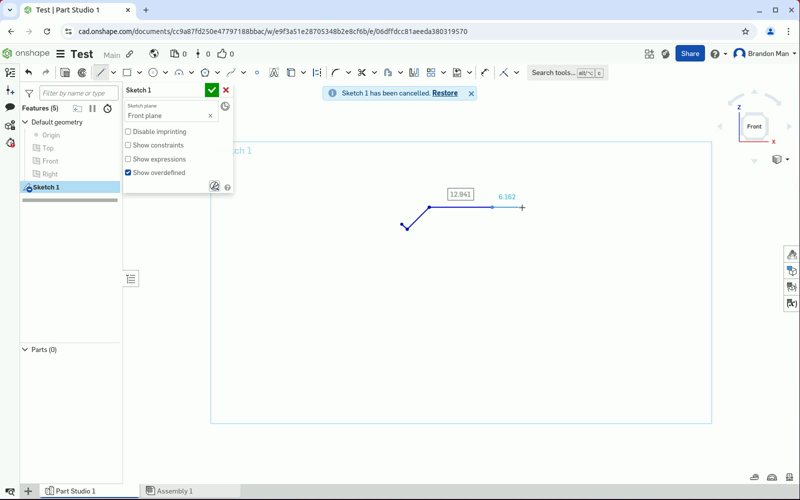
mouse_move(514, 229)
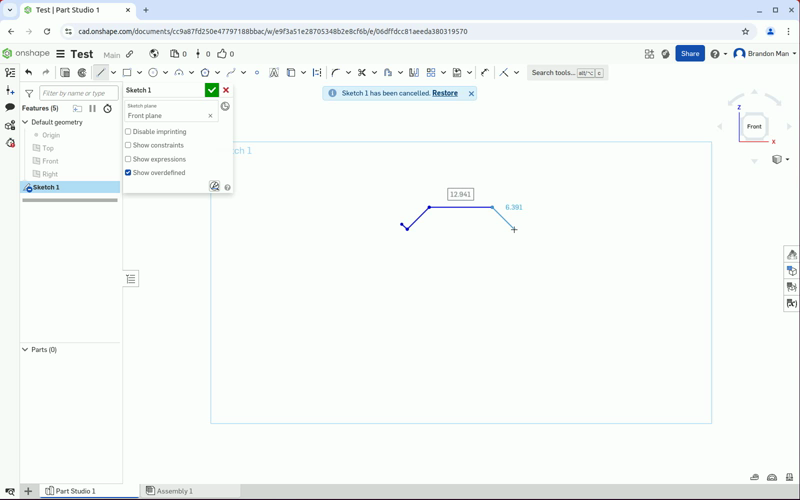
click(514, 229)
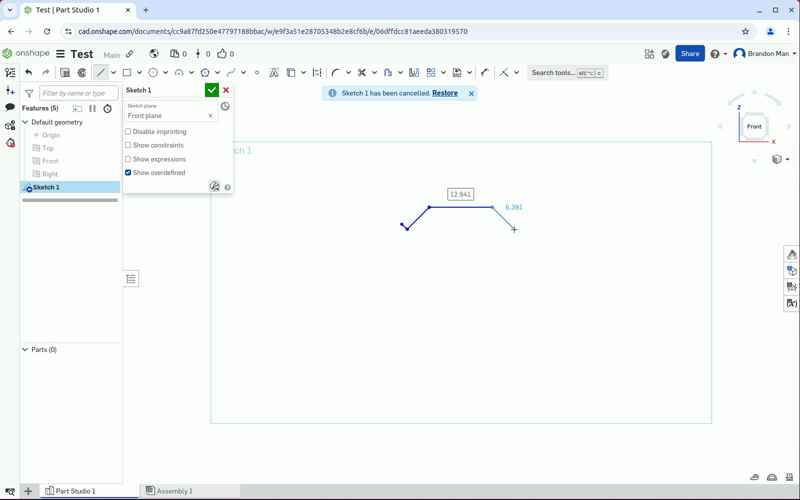
key_up(shift)
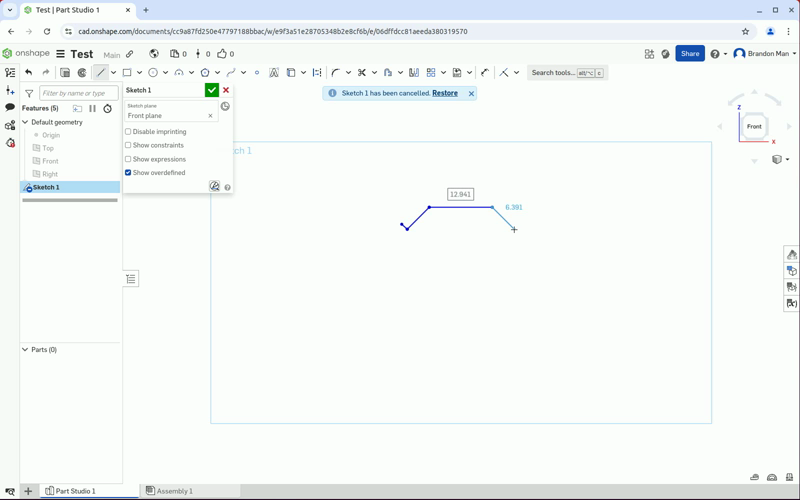
key_down(shift)
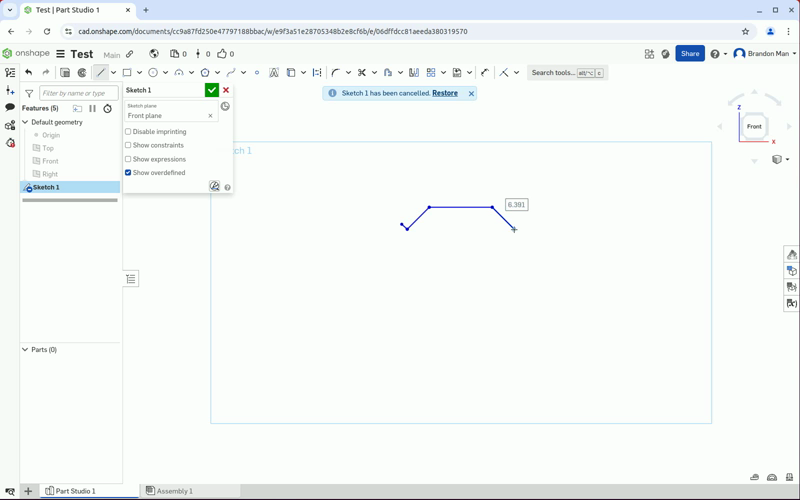
mouse_move(544, 229)
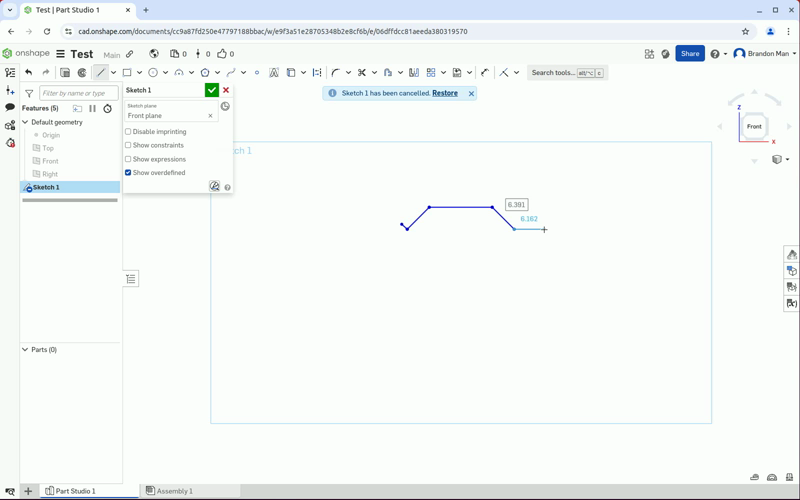
mouse_move(519, 224)
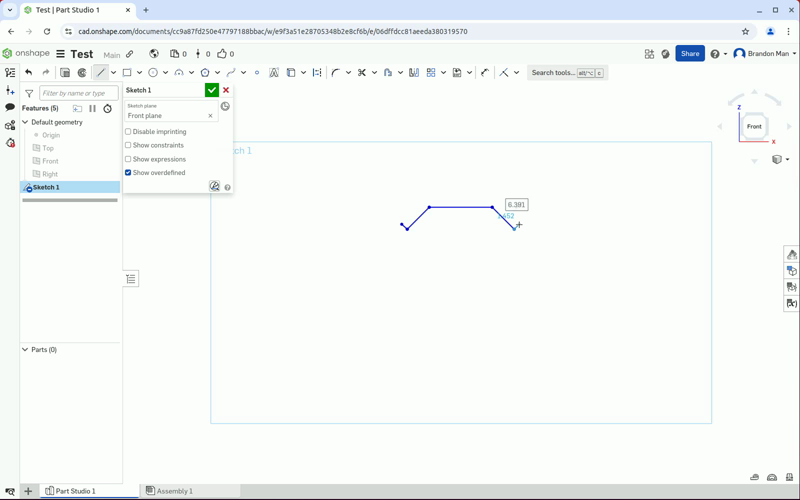
scroll(6)
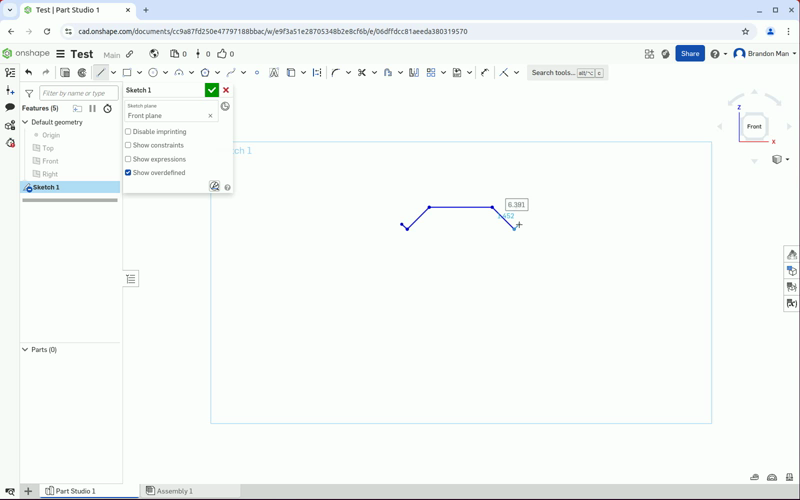
scroll(6)
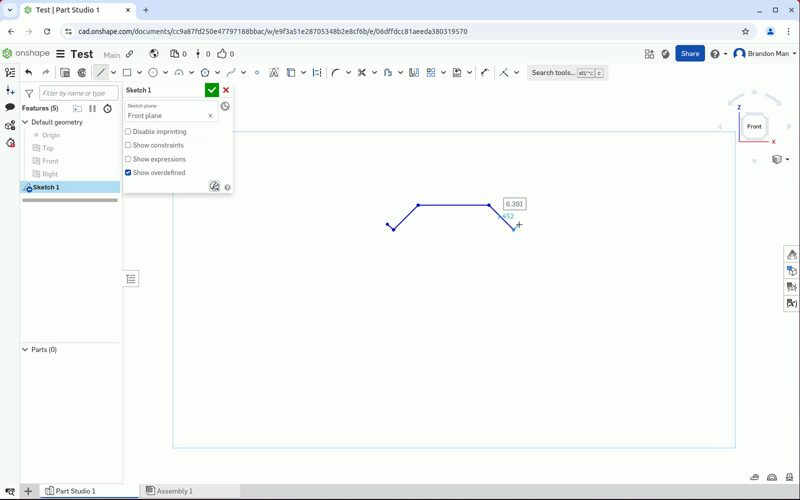
scroll(6)
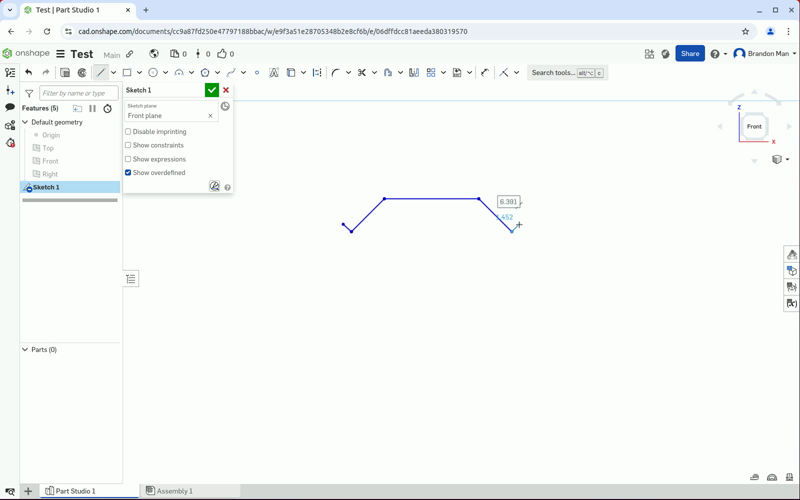
scroll(6)
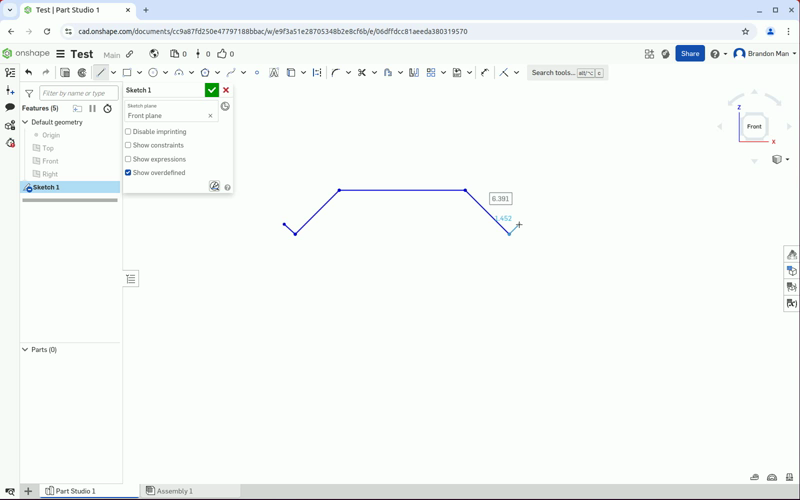
scroll(6)
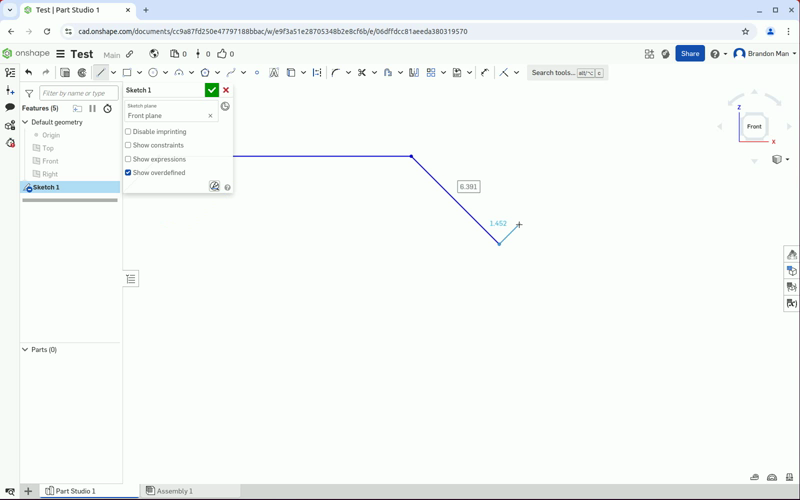
scroll(6)
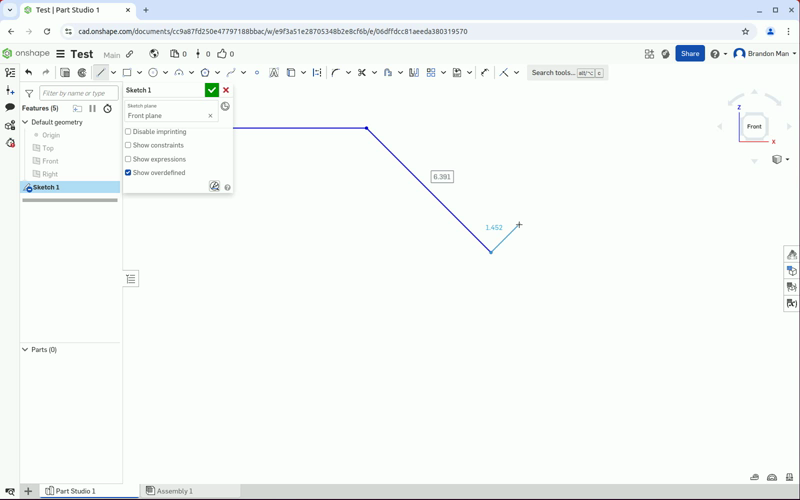
scroll(6)
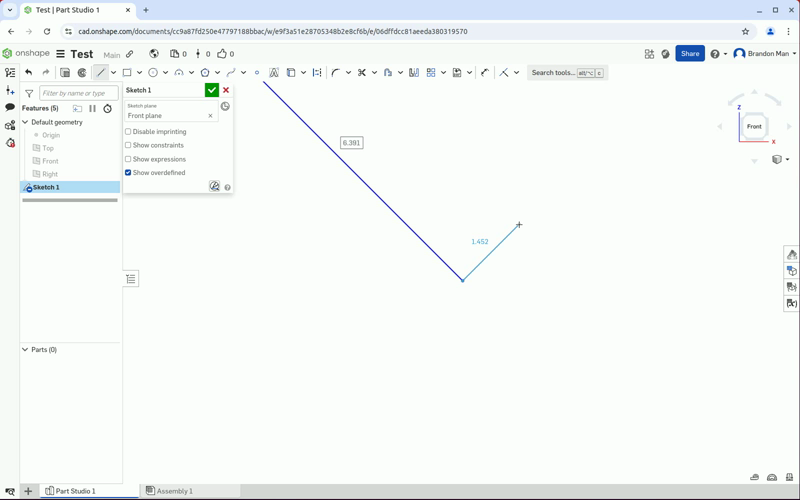
click(519, 224)
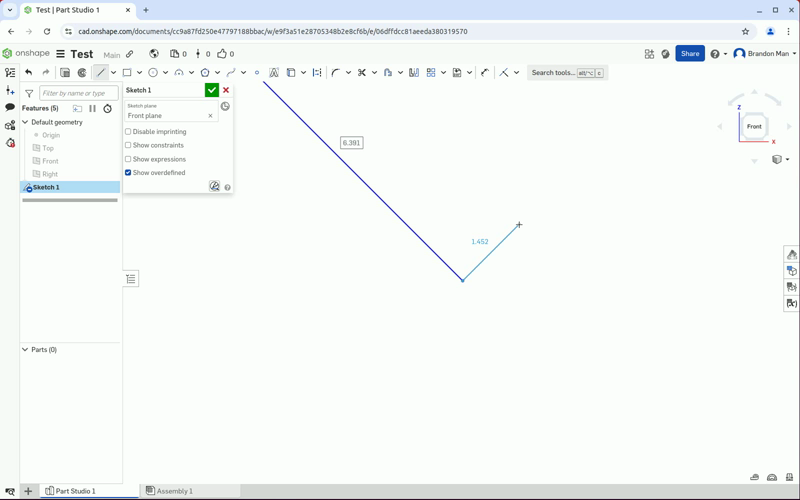
scroll(-6)
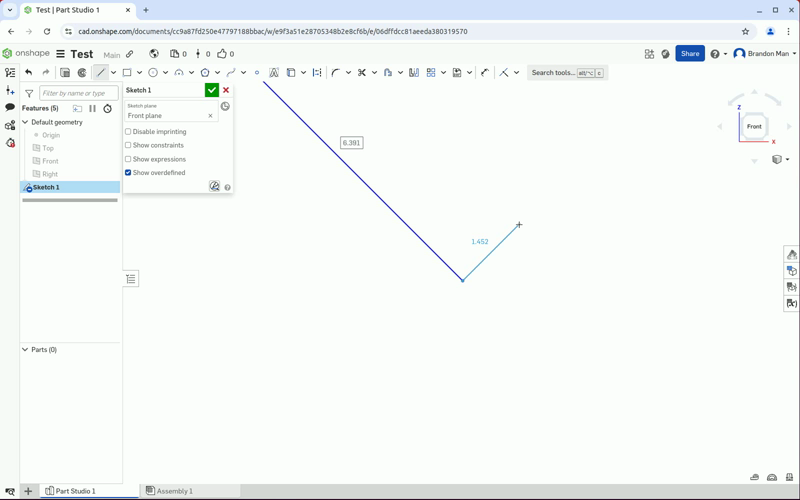
scroll(-6)
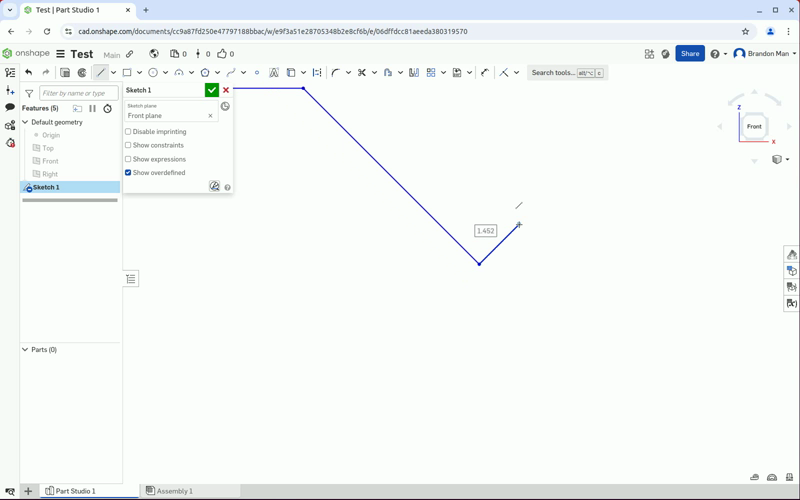
scroll(-6)
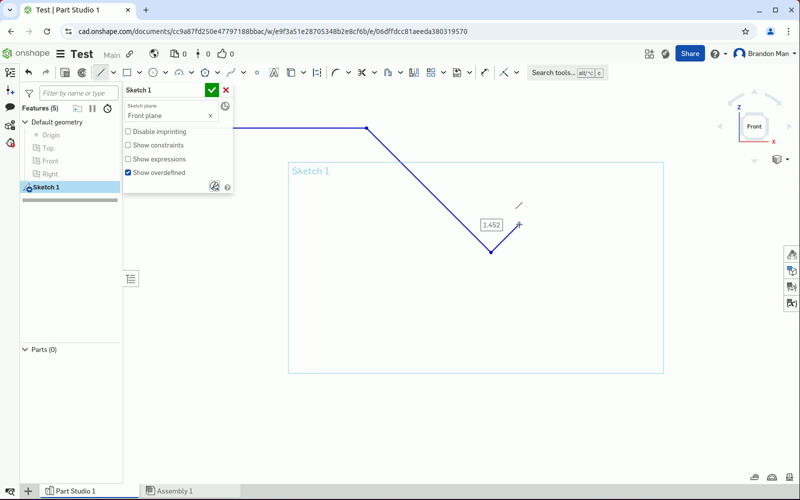
scroll(-6)
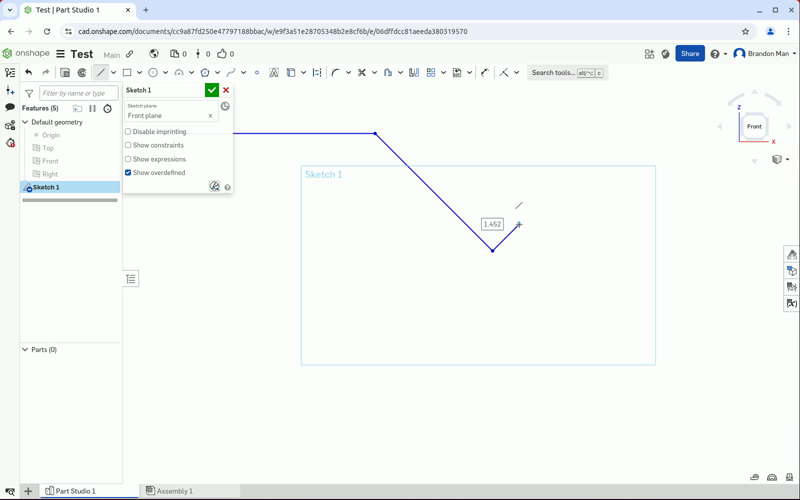
scroll(-6)
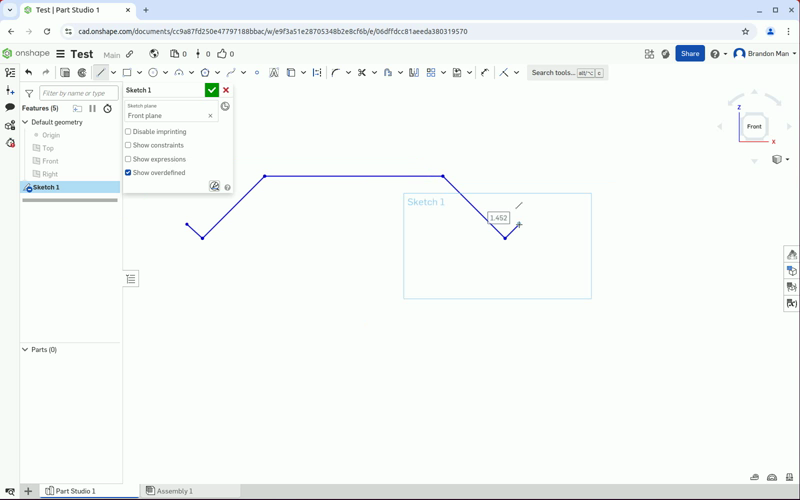
scroll(-6)
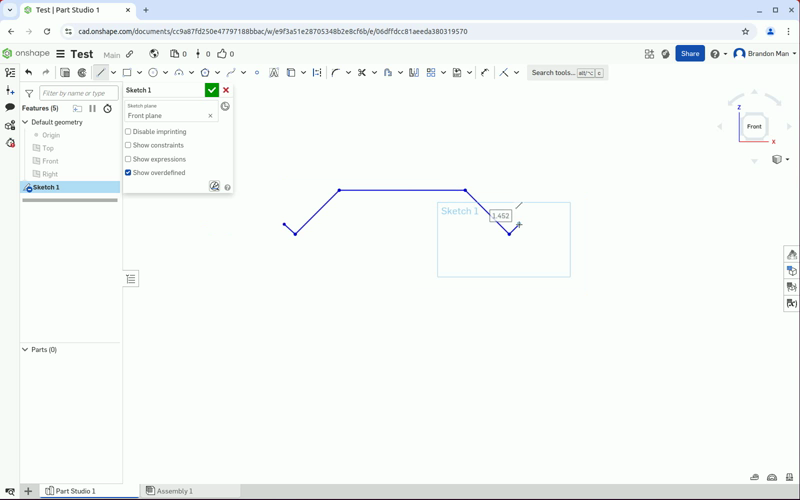
scroll(-6)
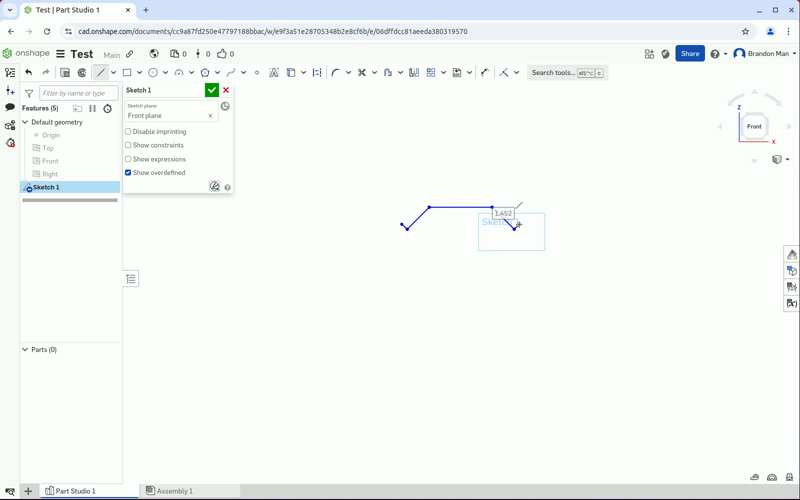
key_up(shift)
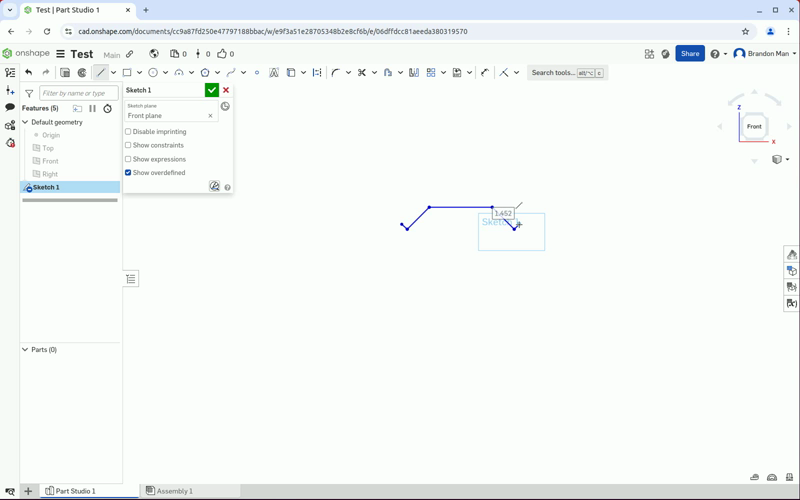
key_down(shift)
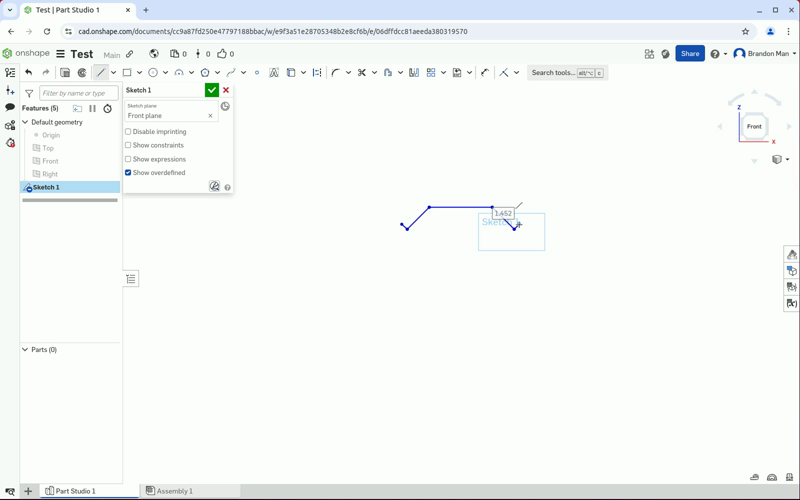
mouse_move(549, 224)
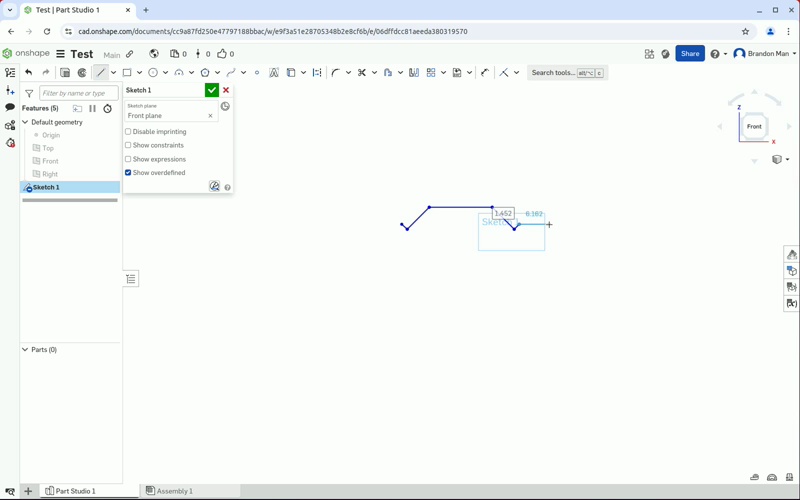
mouse_move(494, 199)
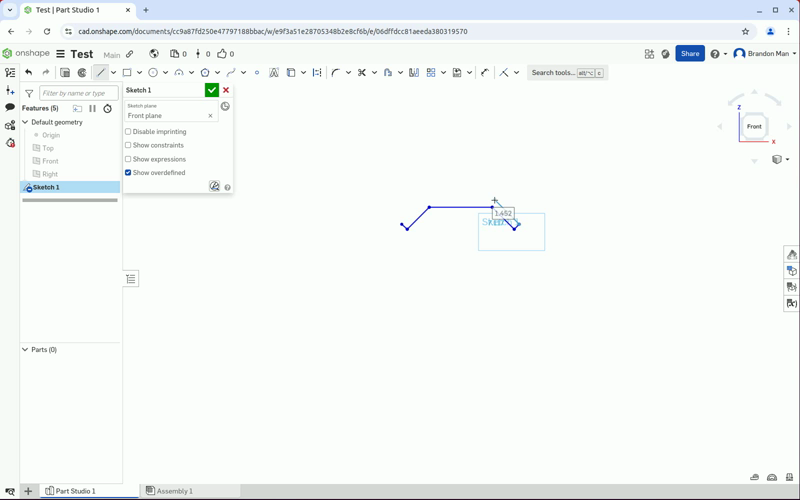
click(494, 199)
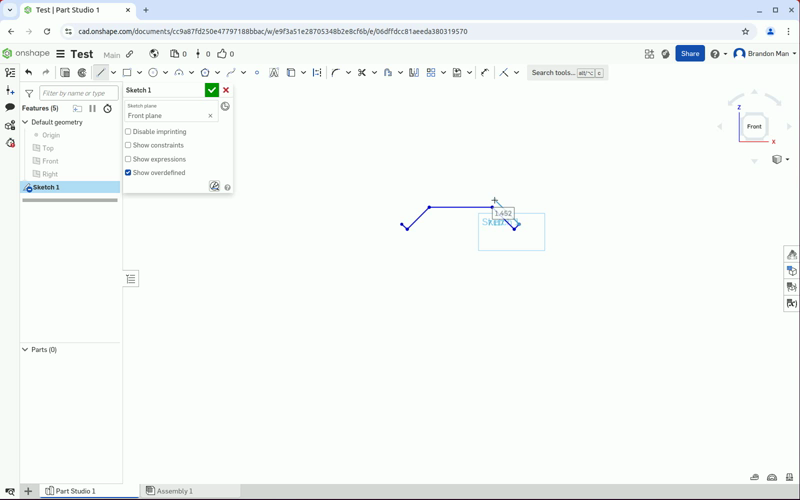
key_up(shift)
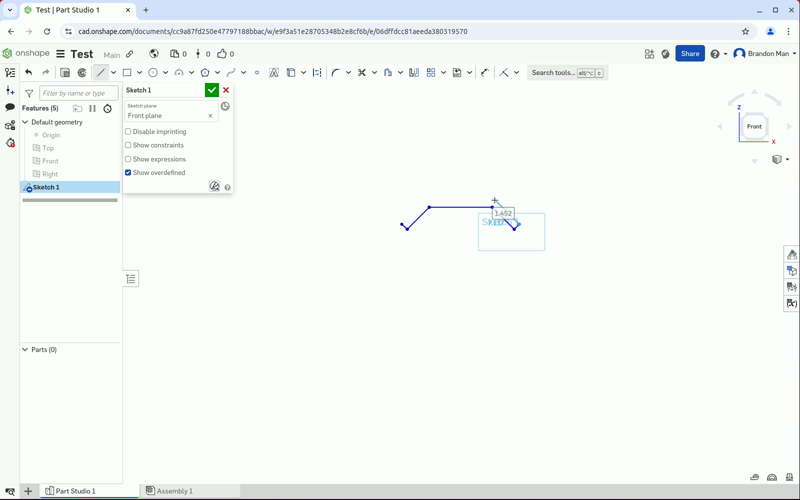
key_down(shift)
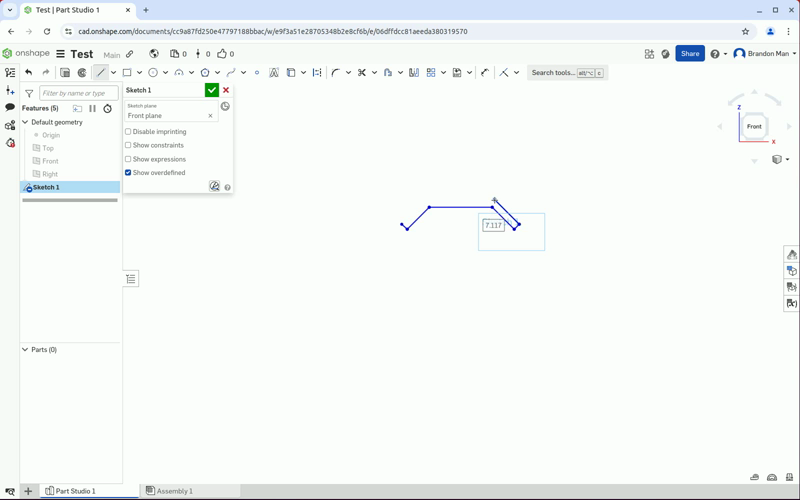
mouse_move(426, 199)
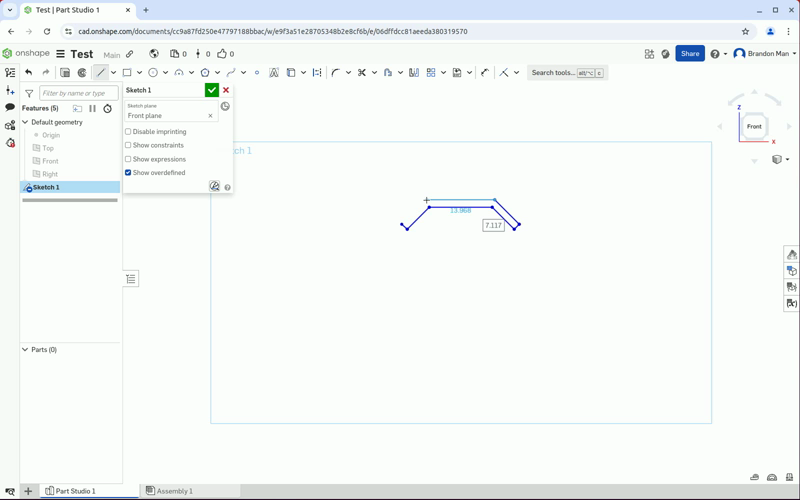
click(426, 199)
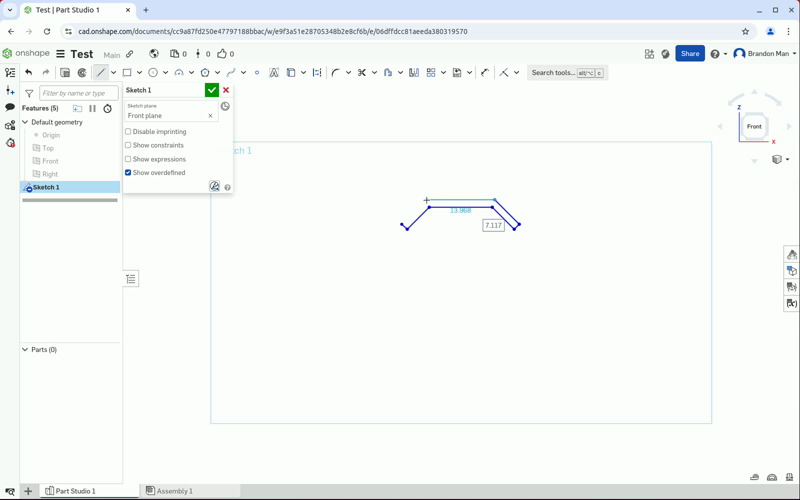
key_up(shift)
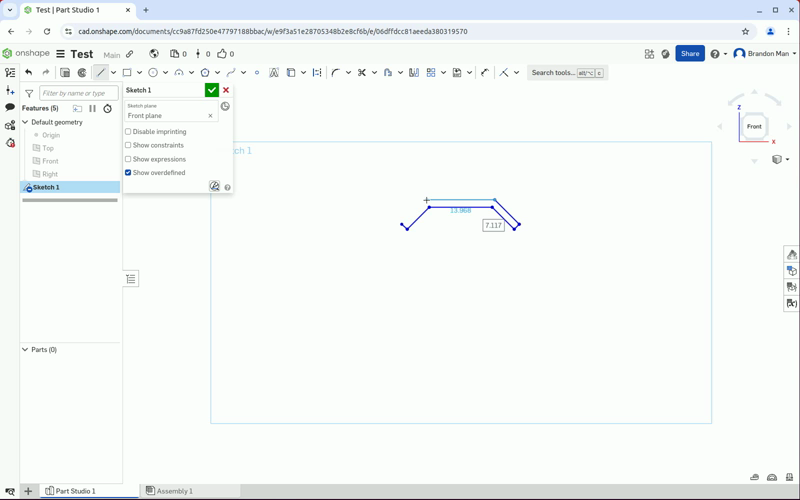
mouse_move(456, 199)
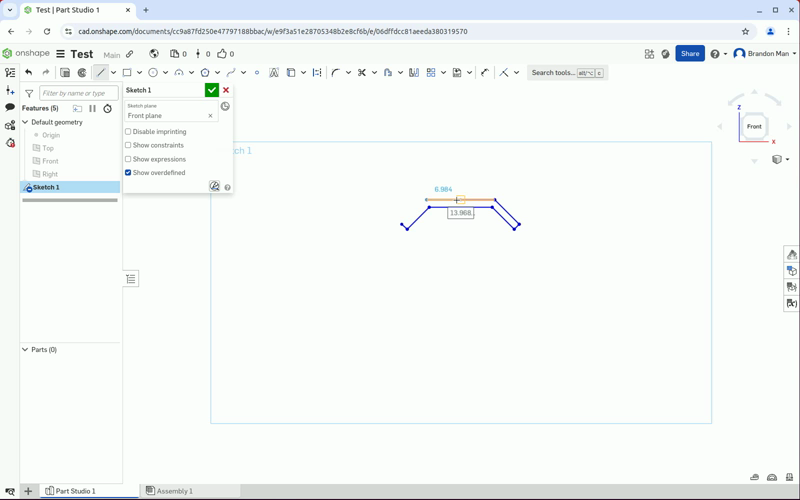
key_down(shift)
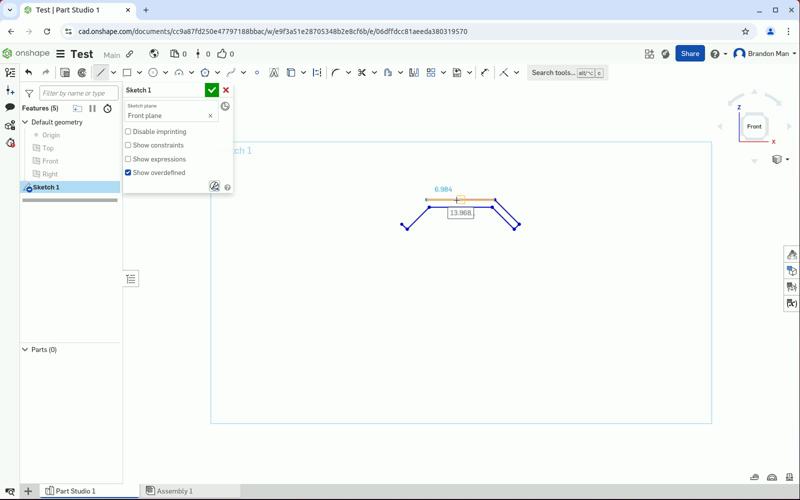
mouse_move(401, 224)
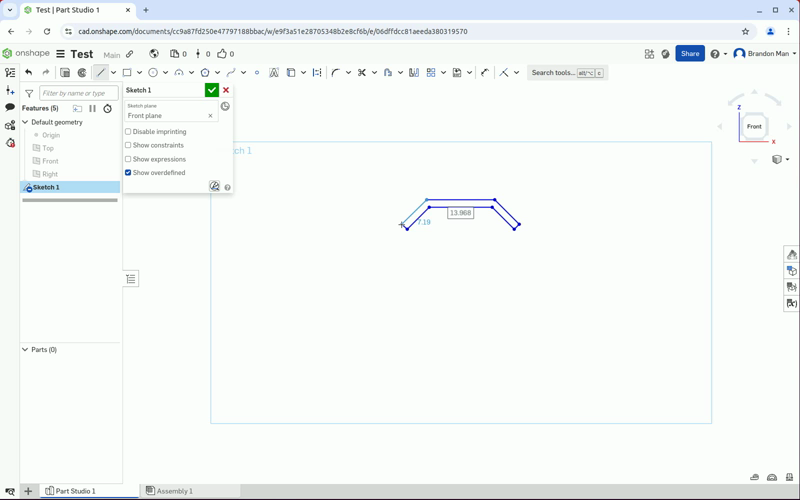
key_up(shift)
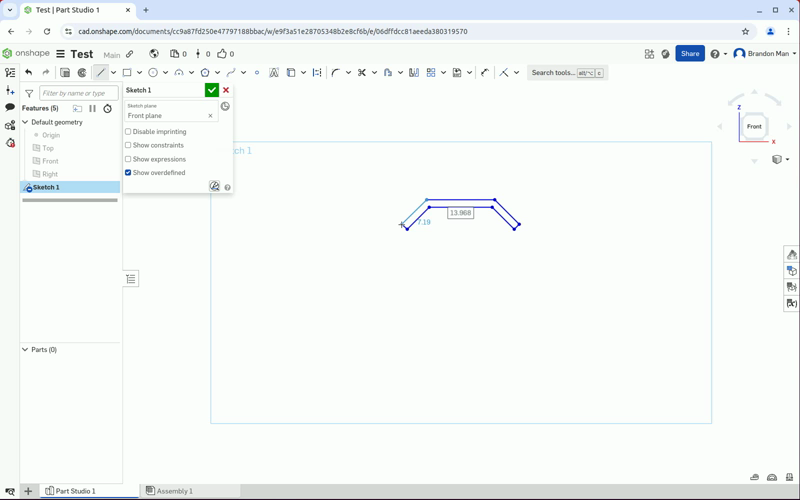
click(401, 224)
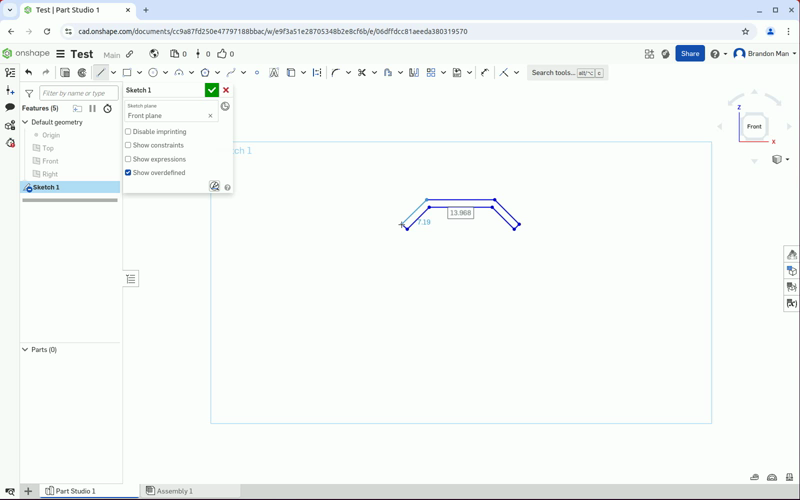
key(esc)
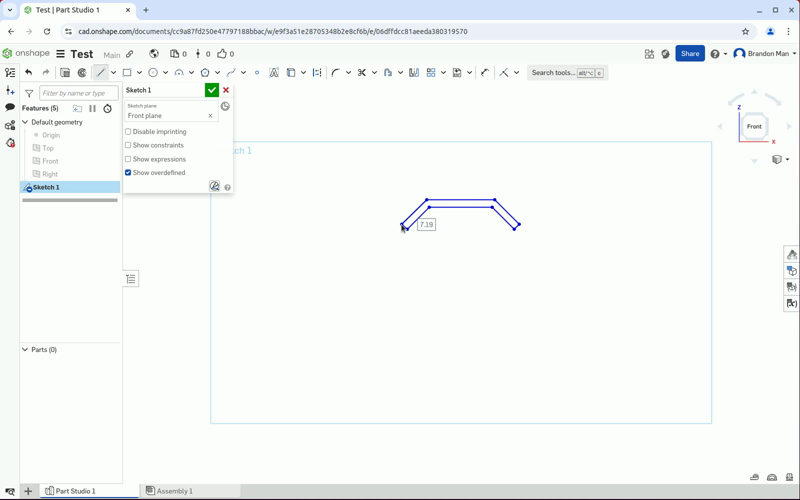
mouse_move(515, 226)
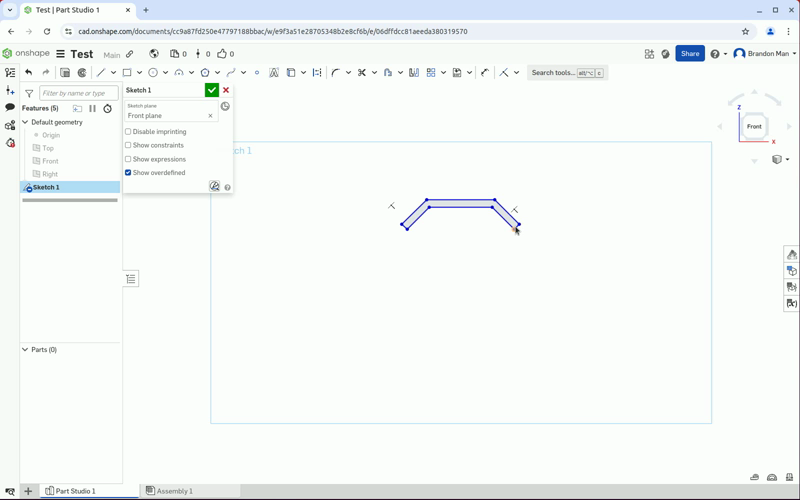
scroll(6)
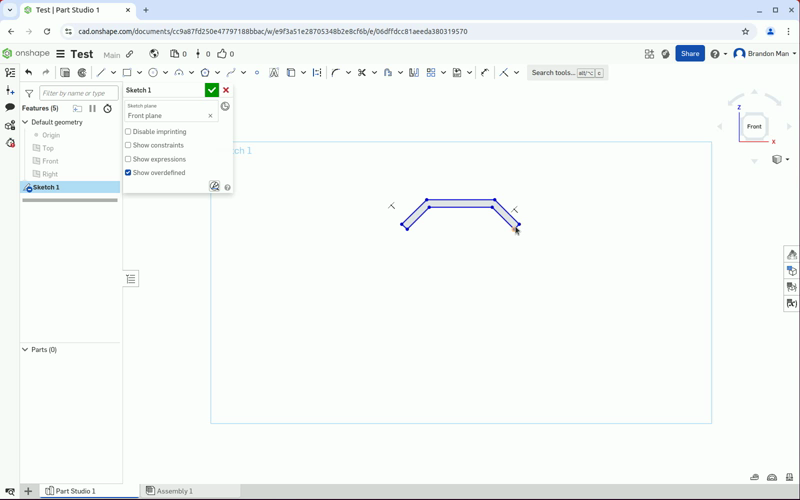
scroll(6)
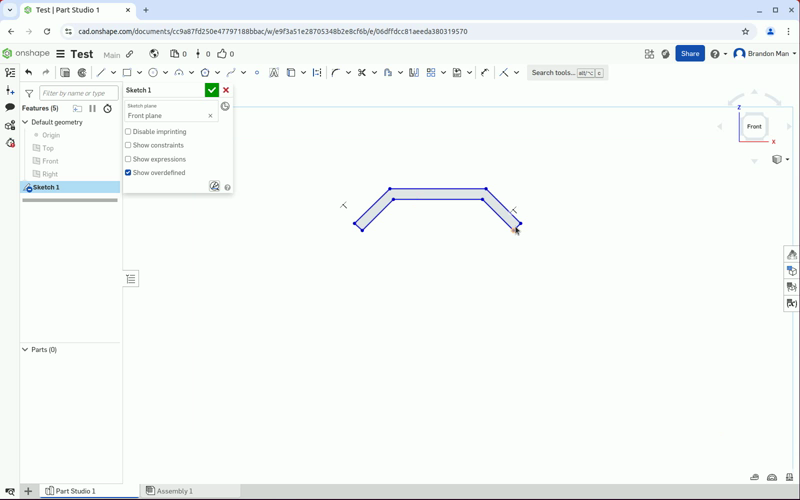
scroll(6)
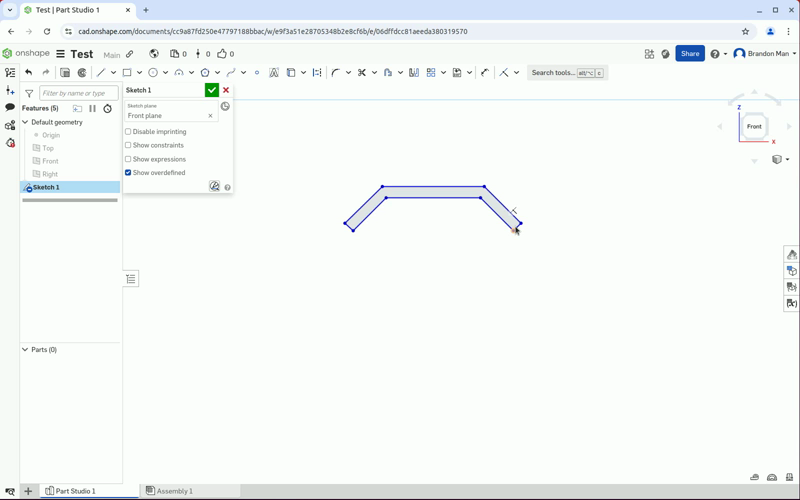
scroll(6)
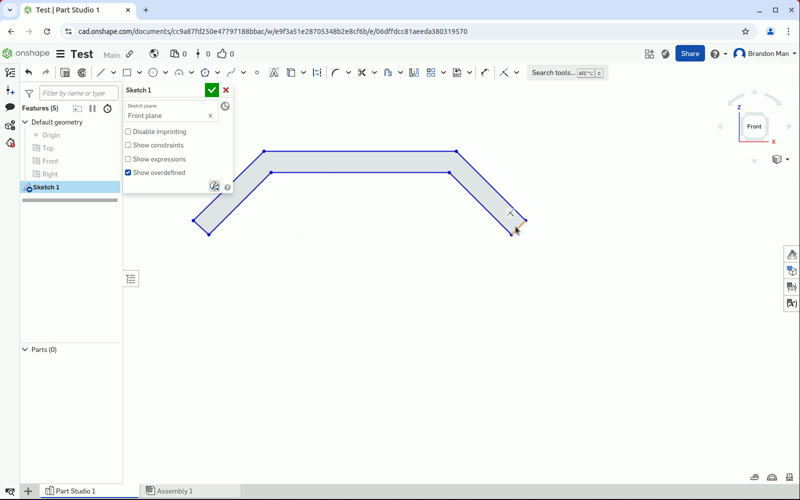
scroll(6)
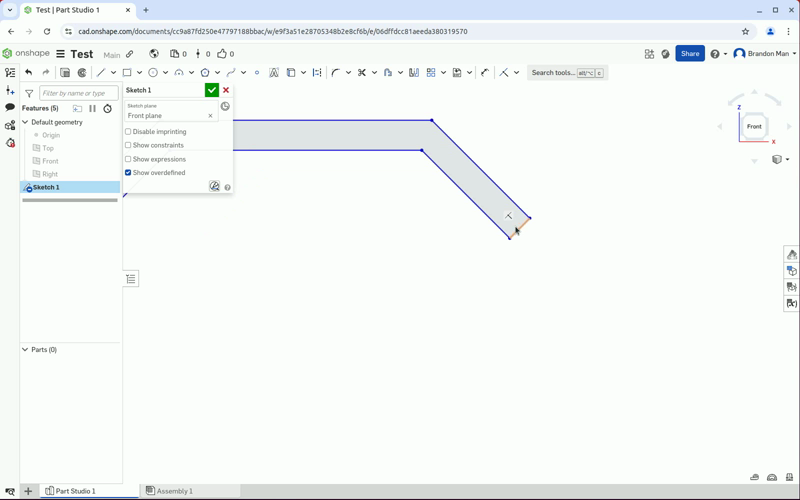
scroll(6)
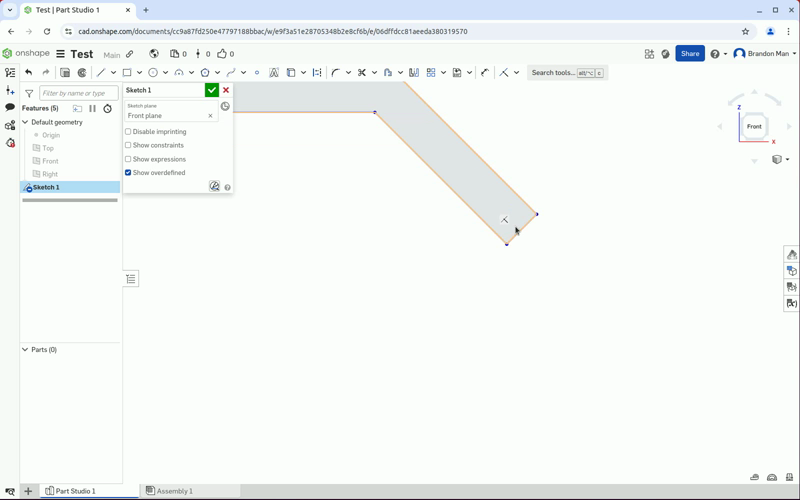
scroll(6)
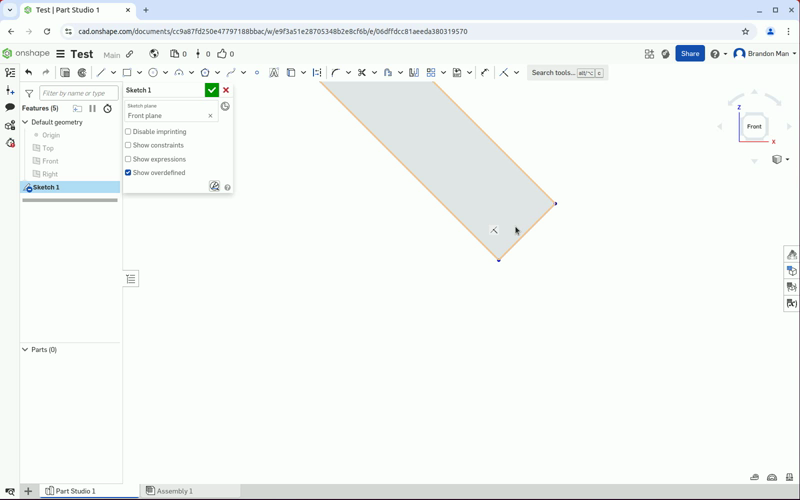
click(515, 226)
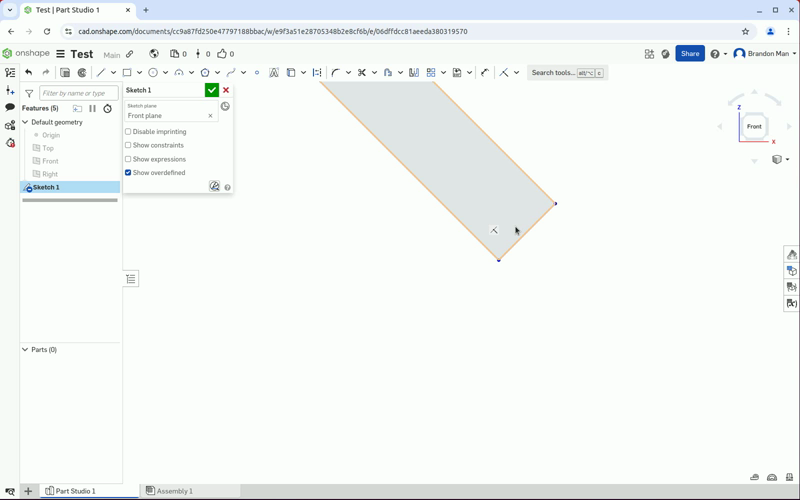
scroll(-6)
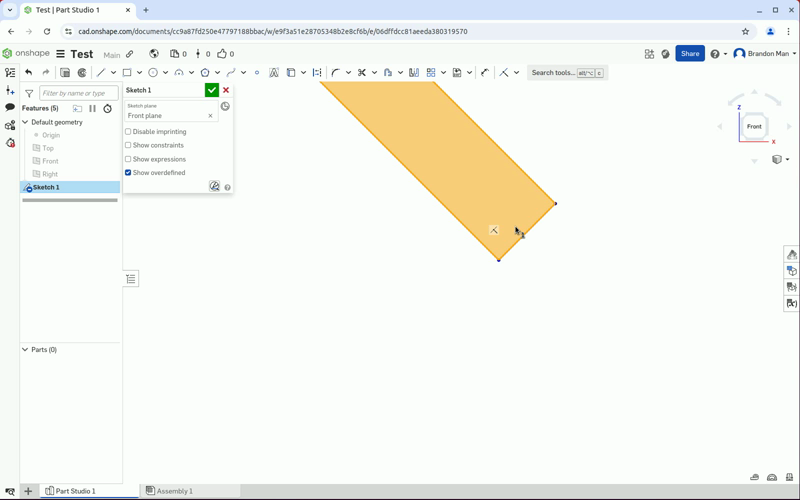
scroll(-6)
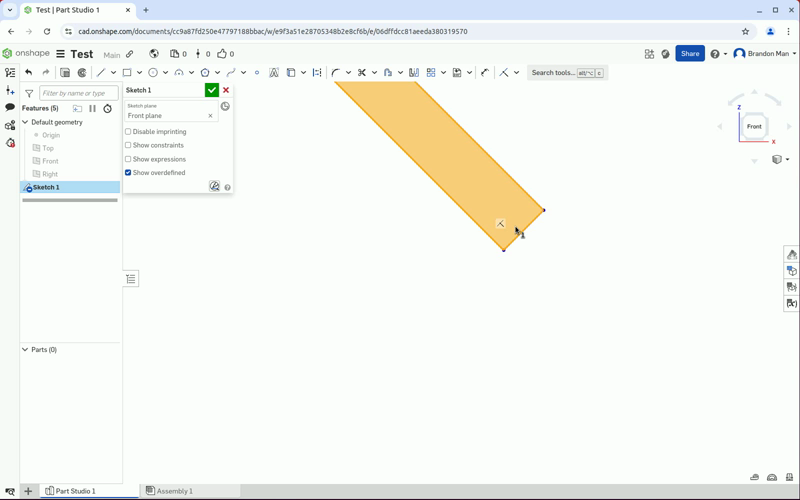
scroll(-6)
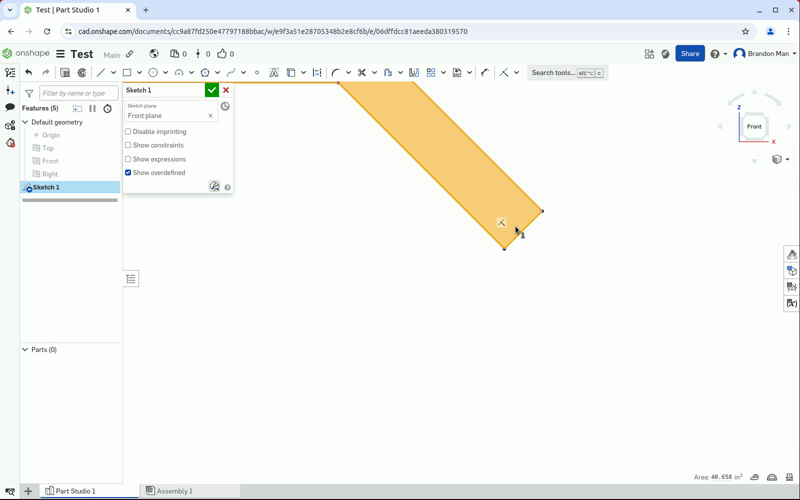
scroll(-6)
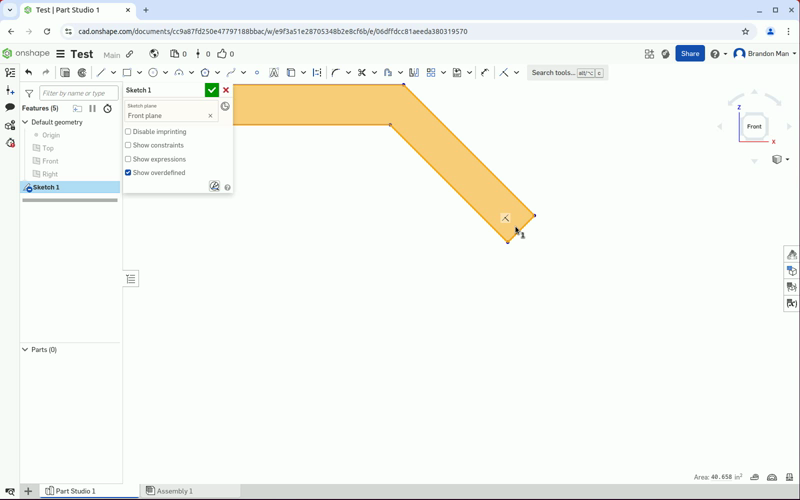
scroll(-6)
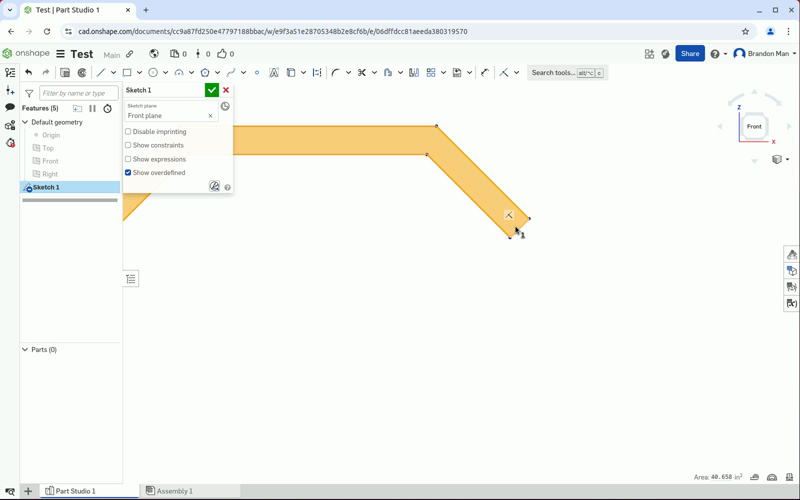
scroll(-6)
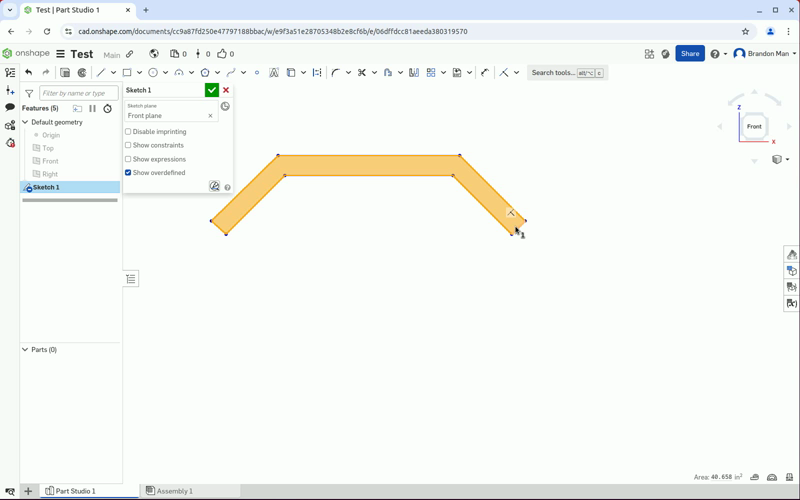
scroll(-6)
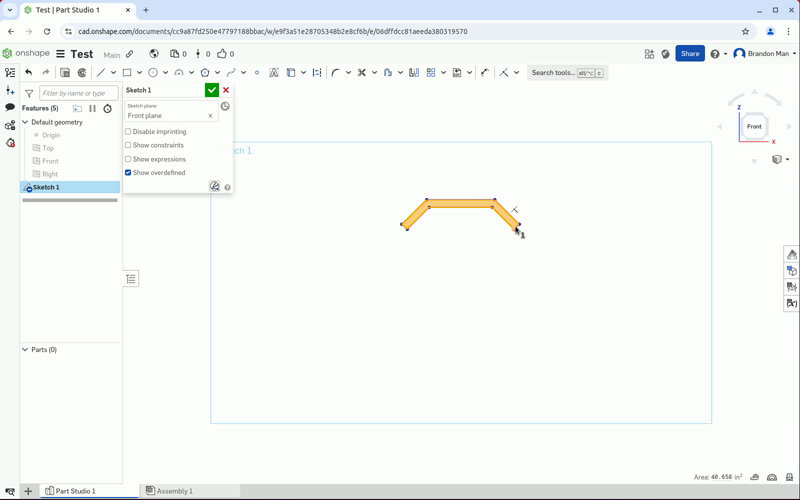
mouse_move(73, 352)
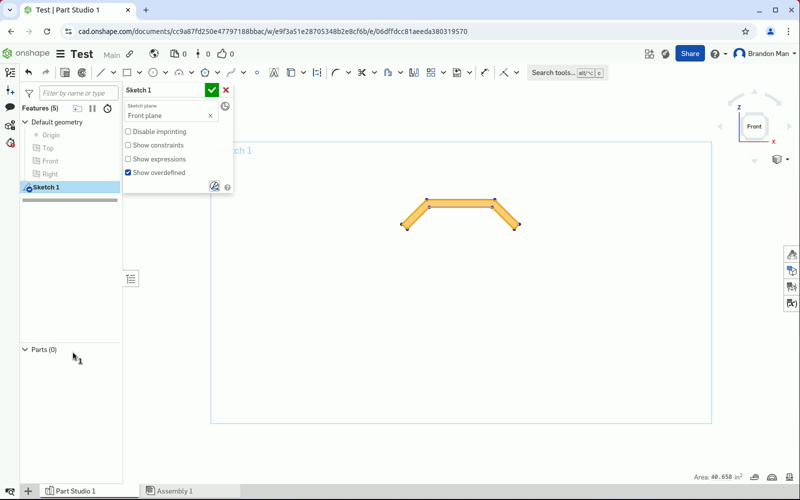
key(shift+y)
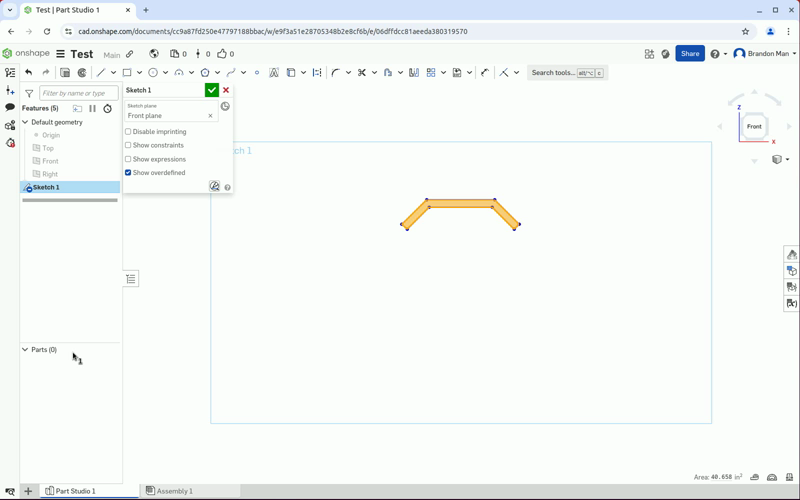
key(shift+e)
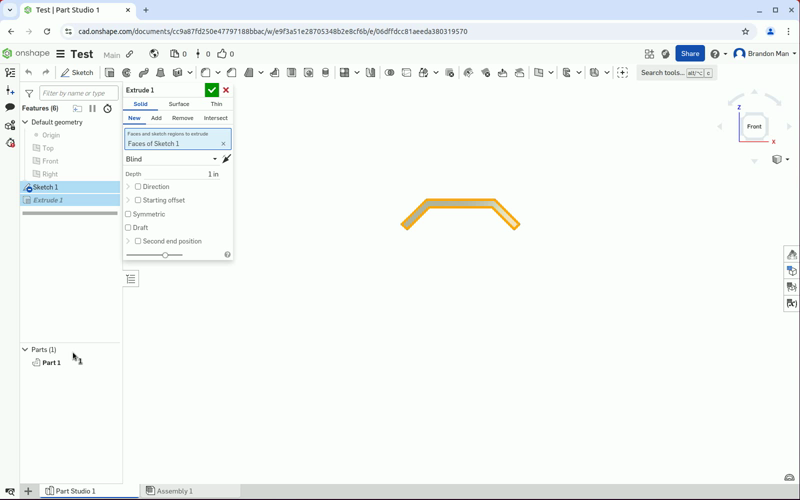
mouse_move(143, 106)
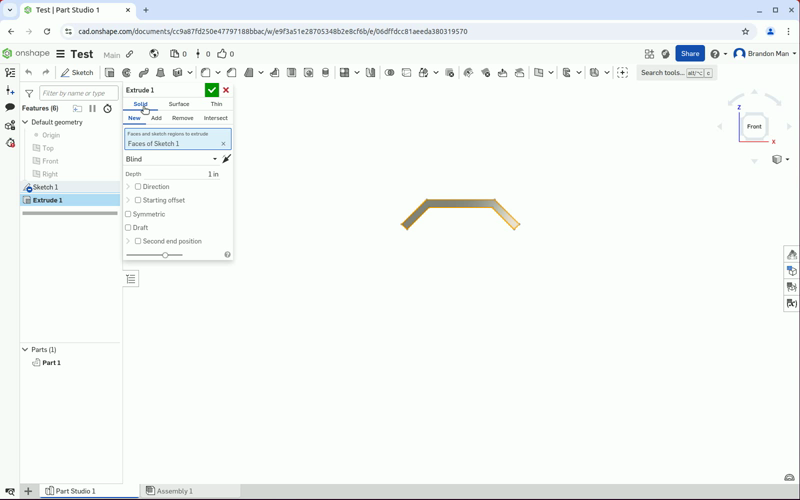
click(143, 106)
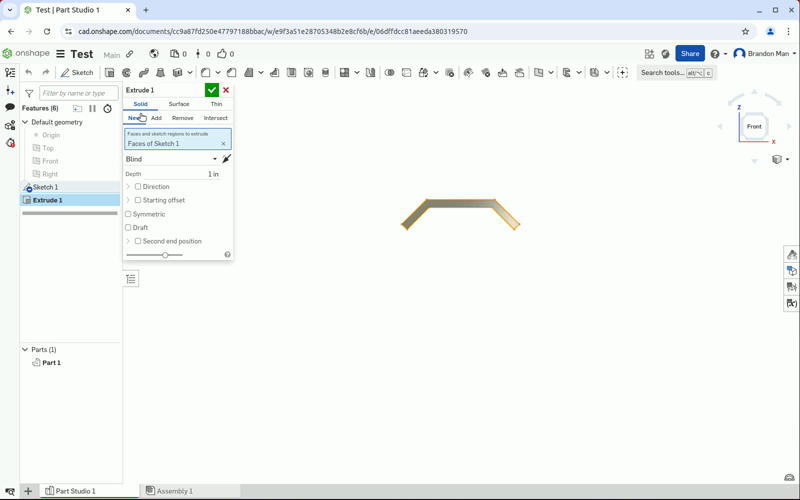
mouse_move(137, 120)
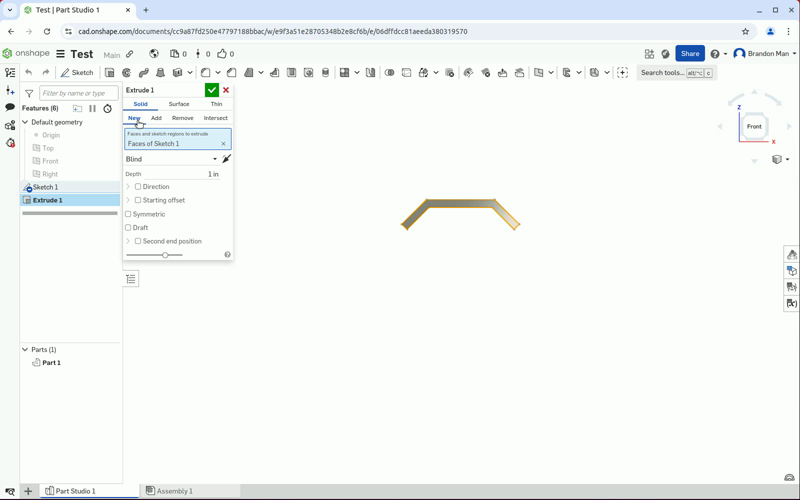
click(137, 120)
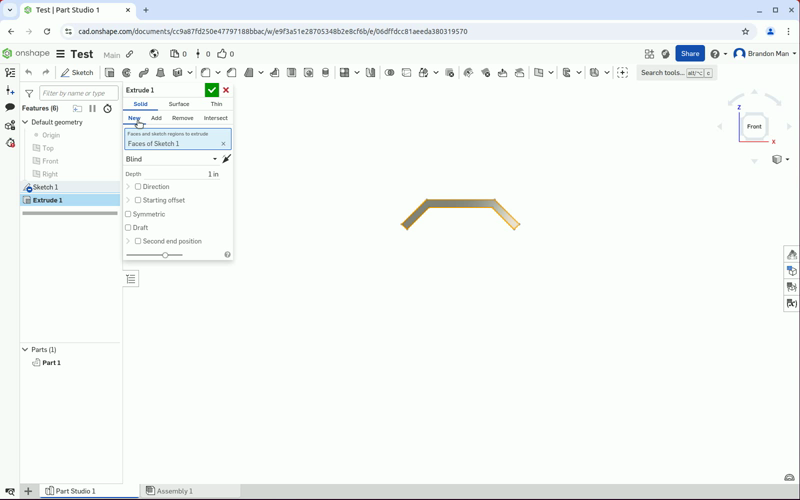
key(tab, 4)
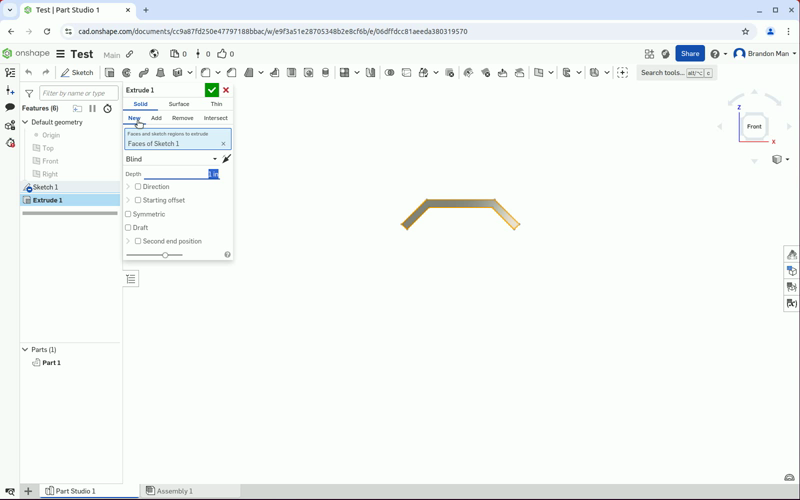
text(46.216)
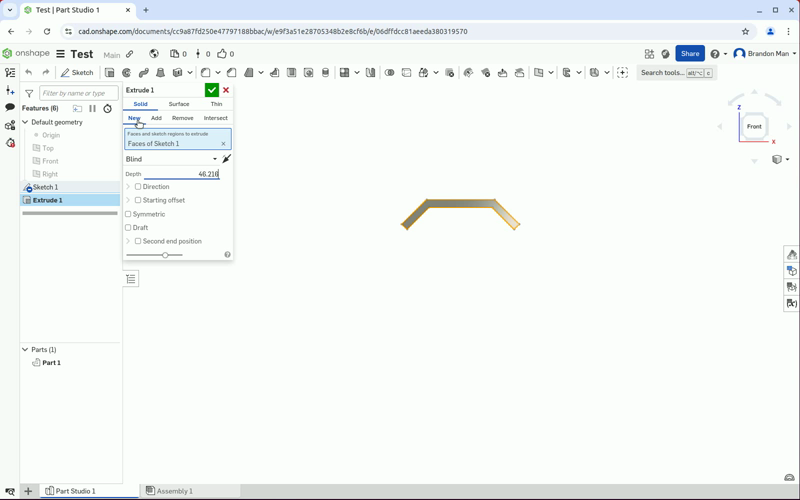
key(tab, 3)
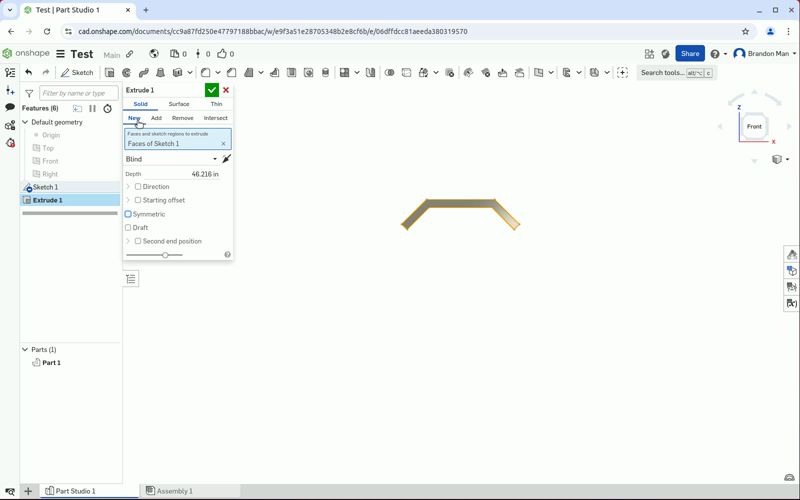
key(space)
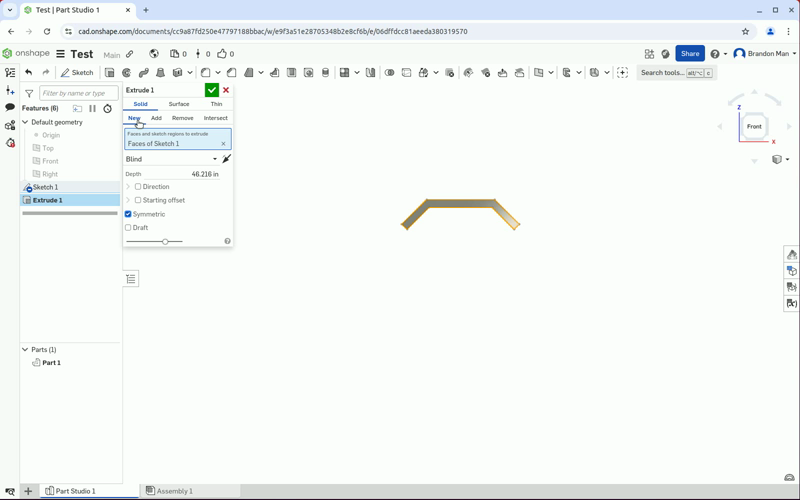
key(enter)
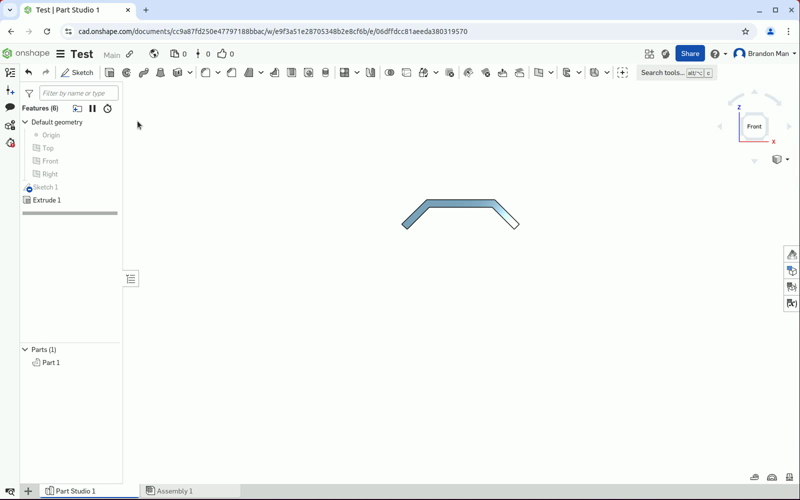
key(shift+h)
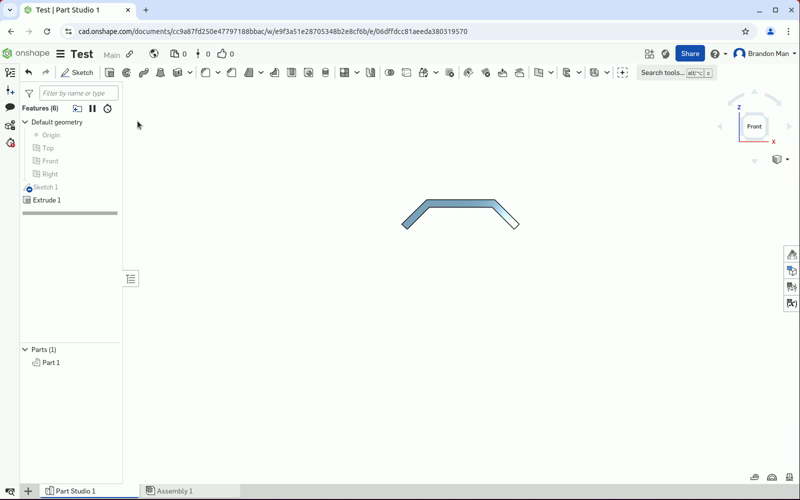
key(shift+h)
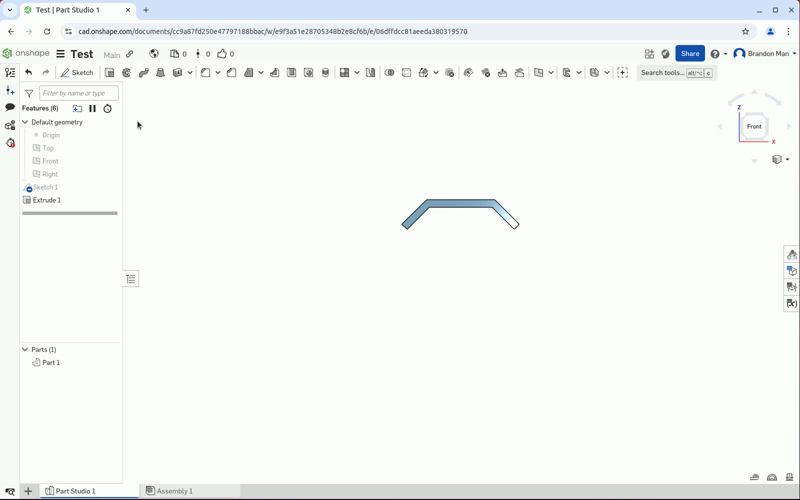
mouse_move(73, 189)
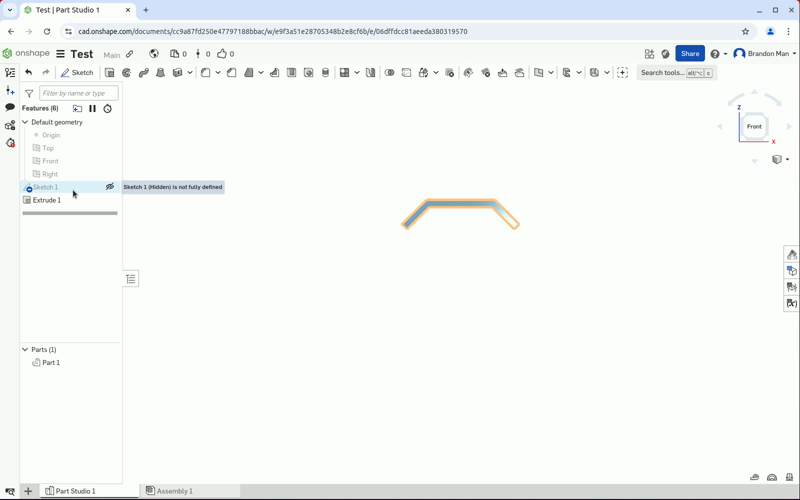
click(73, 189)
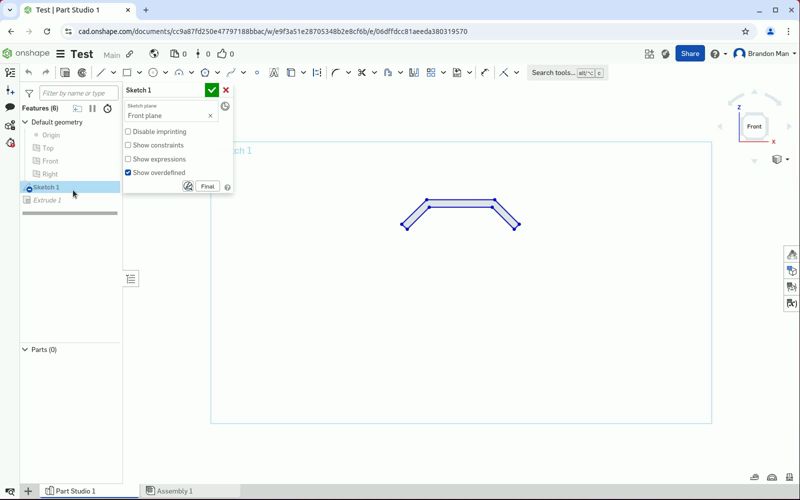
mouse_move(229, 92)
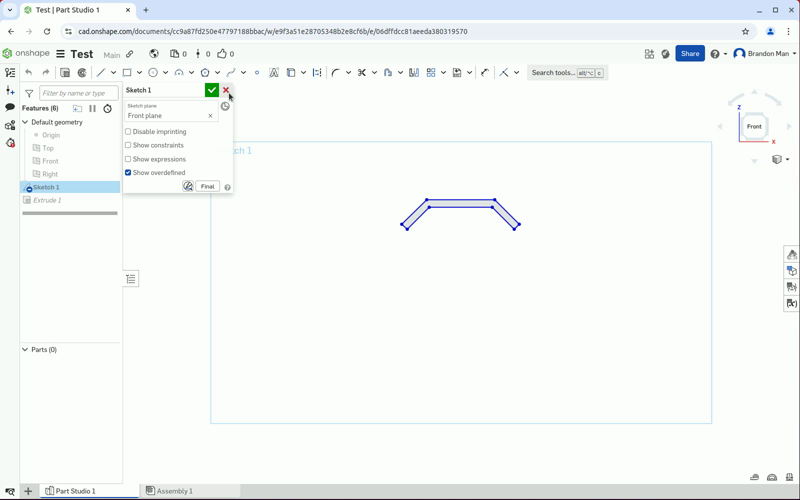
click(229, 92)
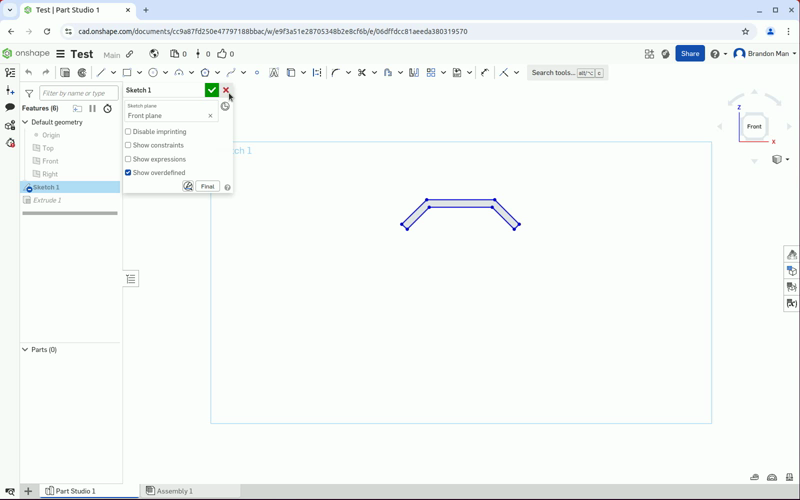
key(shift+s)
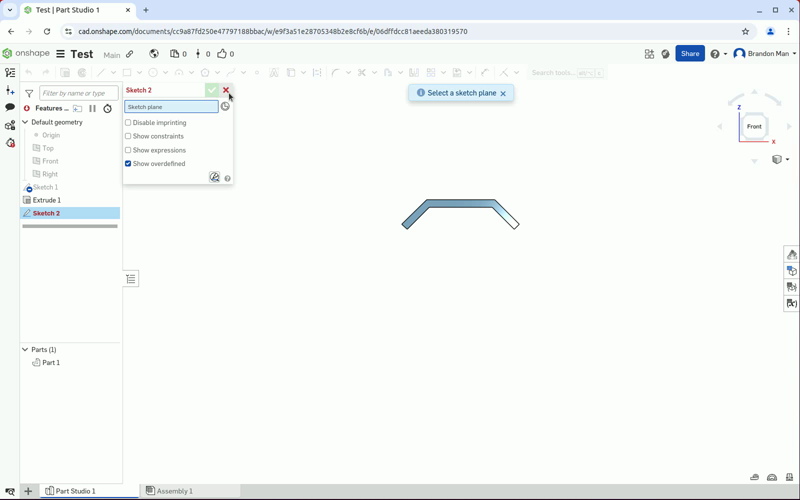
mouse_move(73, 163)
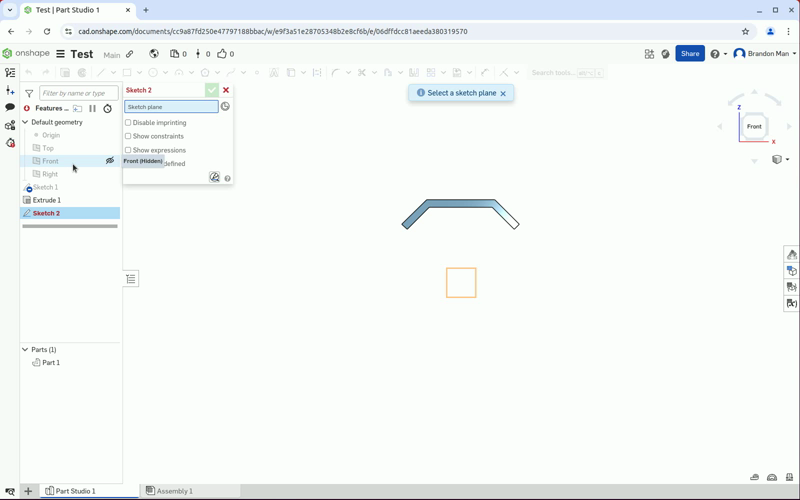
click(73, 163)
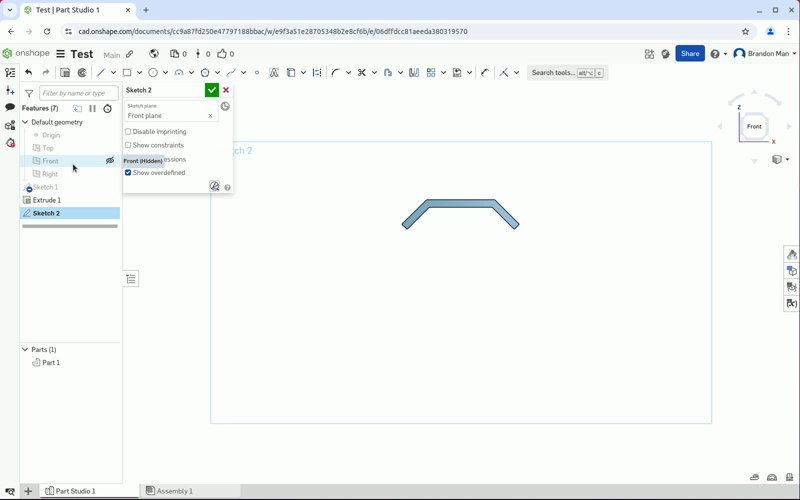
mouse_move(73, 352)
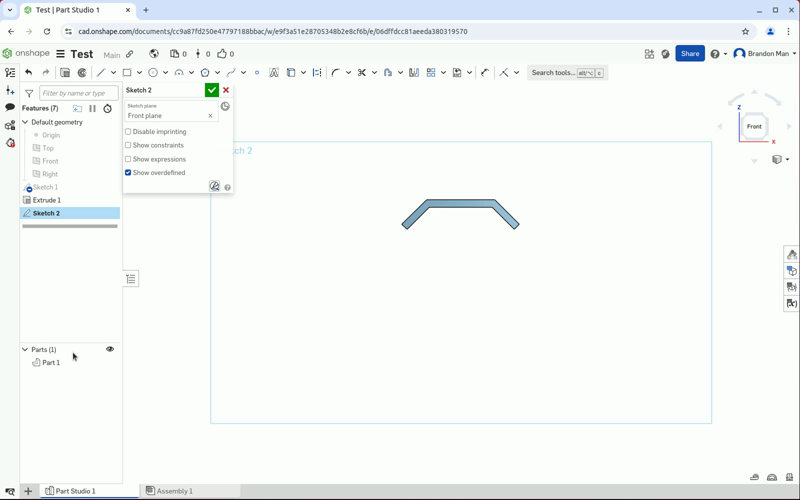
key(y)
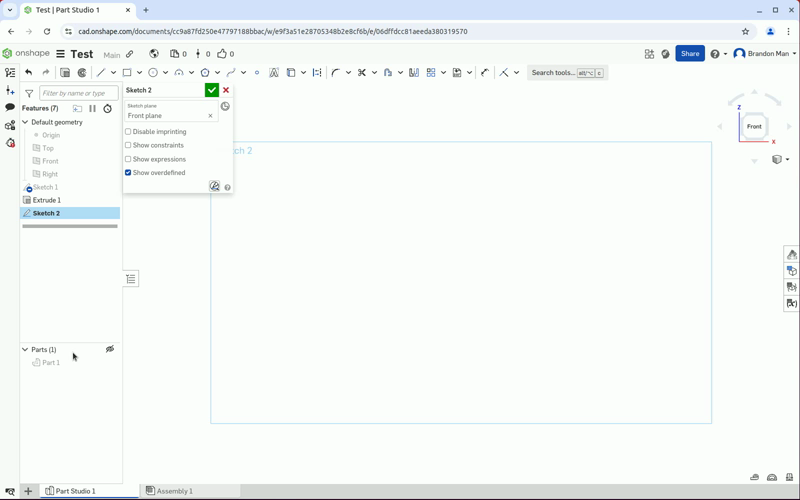
key(l)
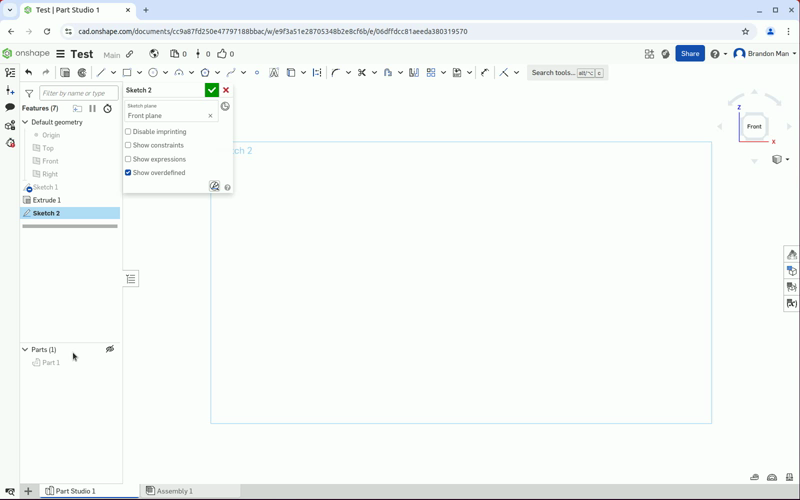
key_down(shift)
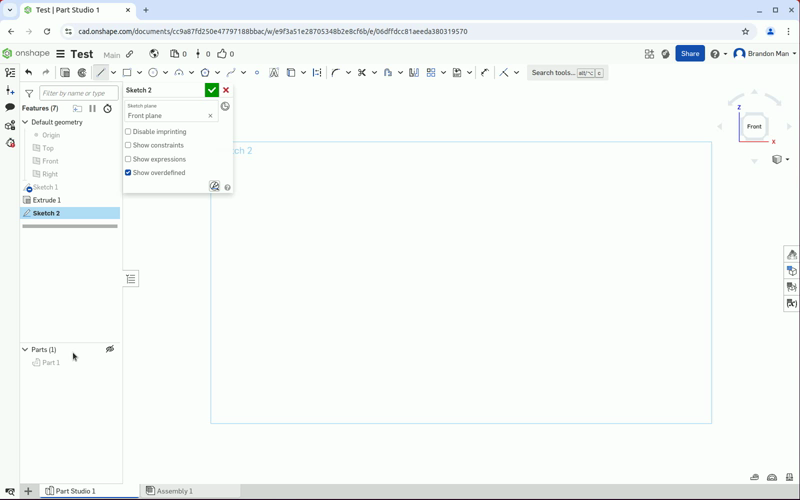
mouse_move(377, 316)
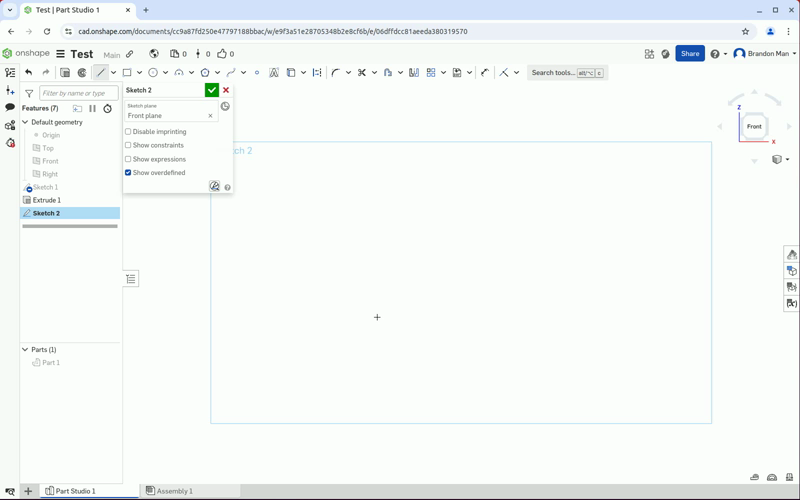
click(377, 316)
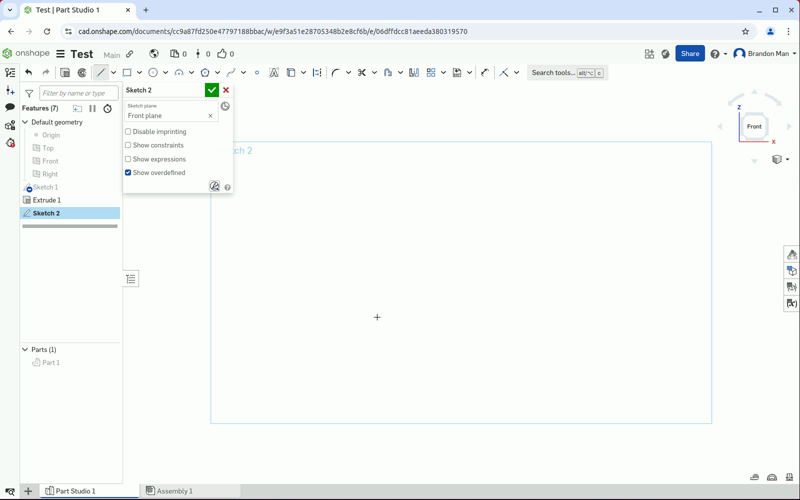
key_up(shift)
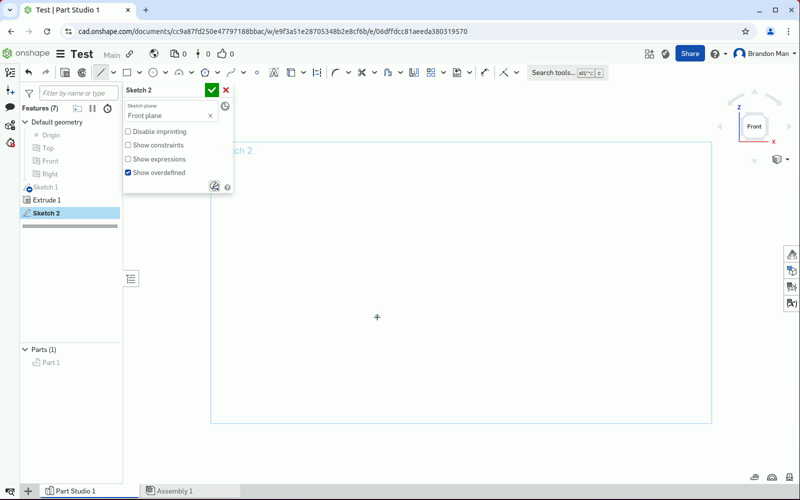
key_down(shift)
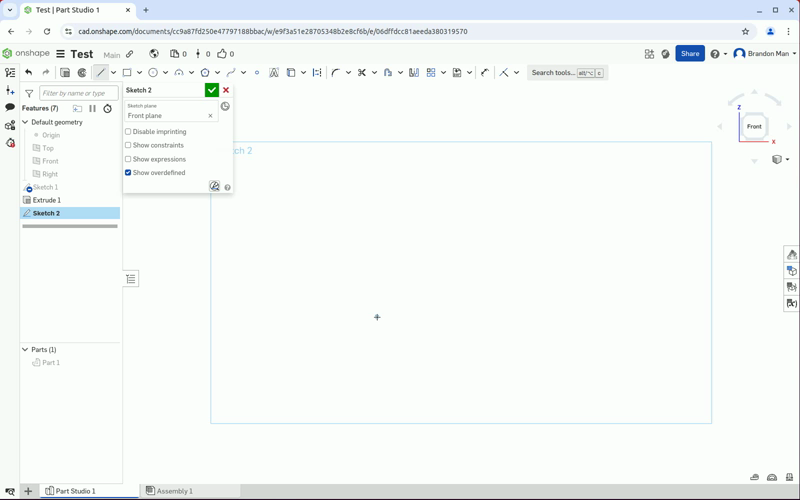
mouse_move(407, 316)
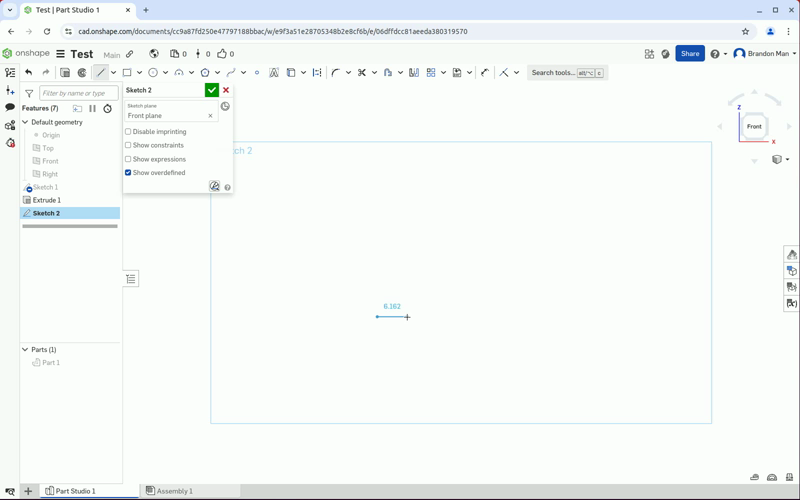
mouse_move(401, 341)
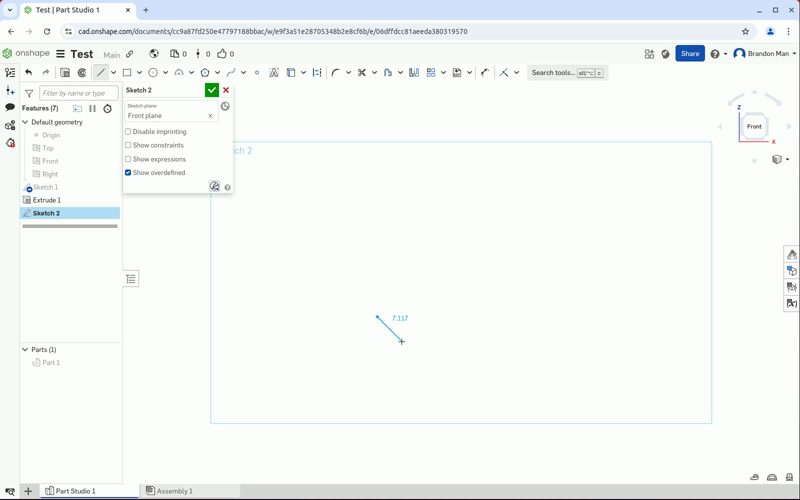
click(401, 341)
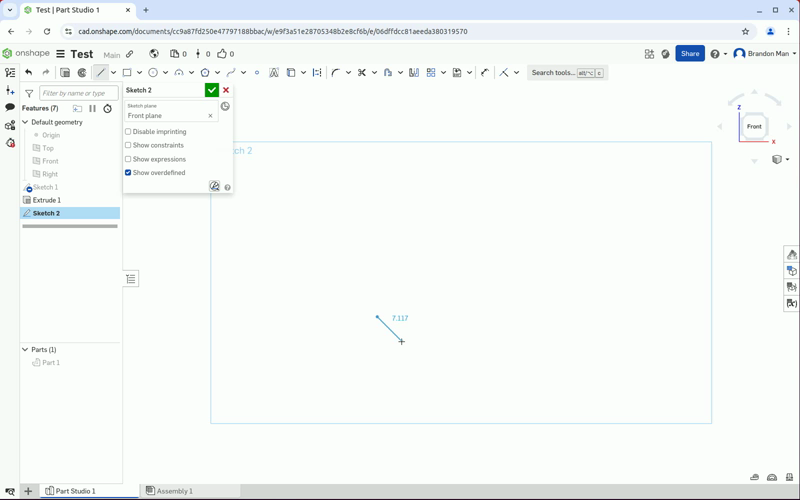
key_up(shift)
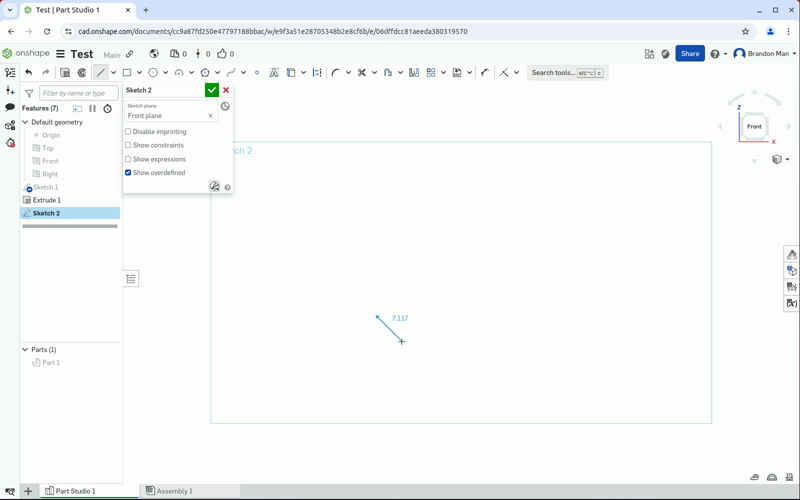
key_down(shift)
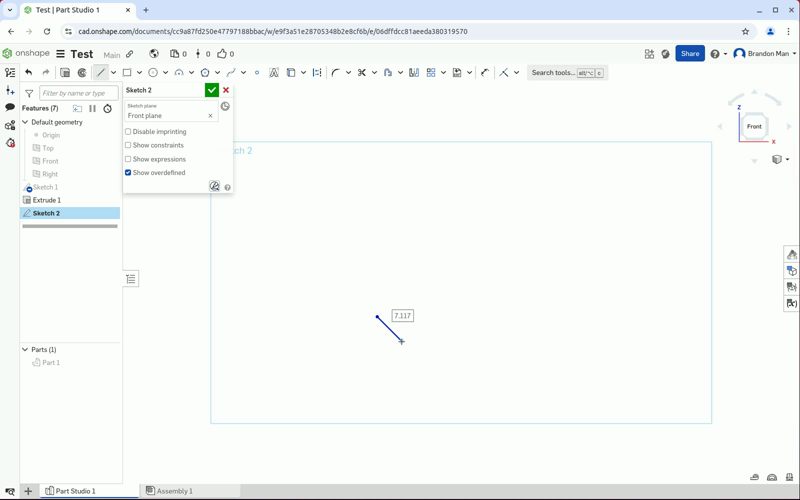
mouse_move(431, 341)
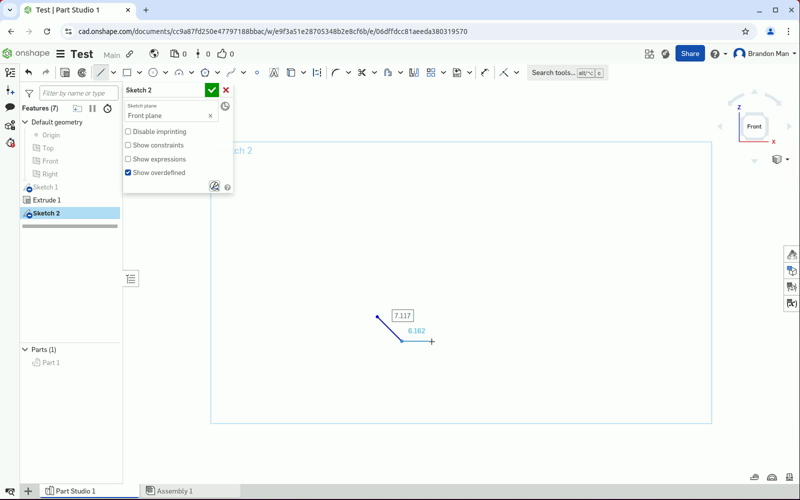
mouse_move(406, 336)
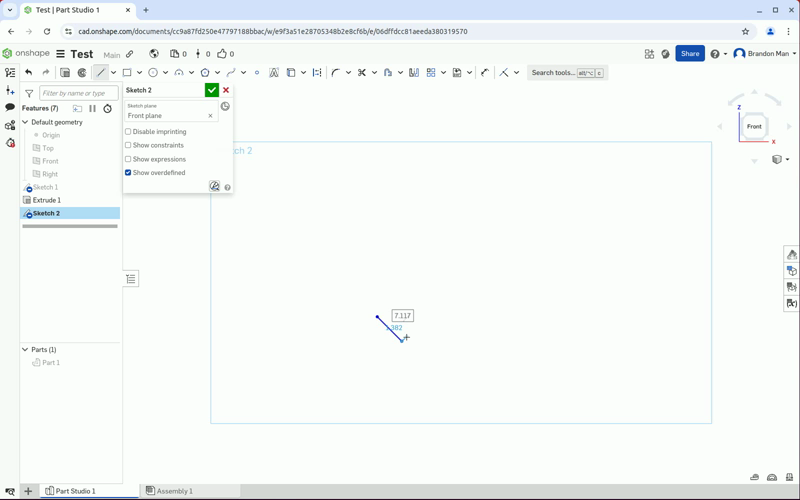
scroll(6)
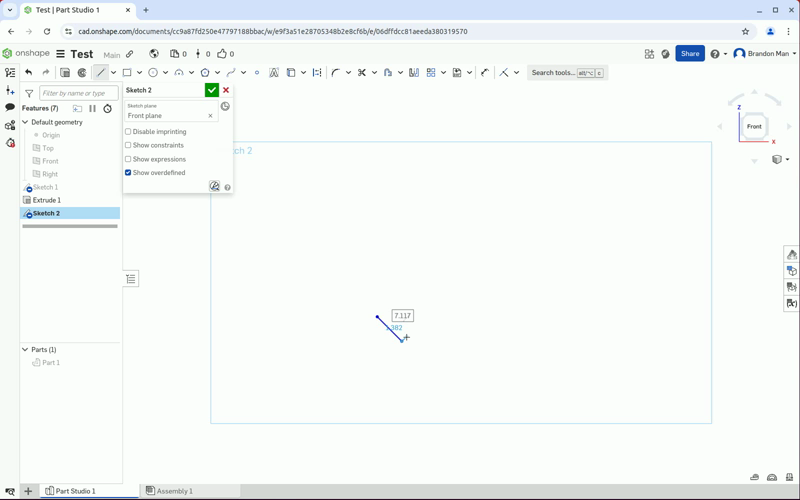
scroll(6)
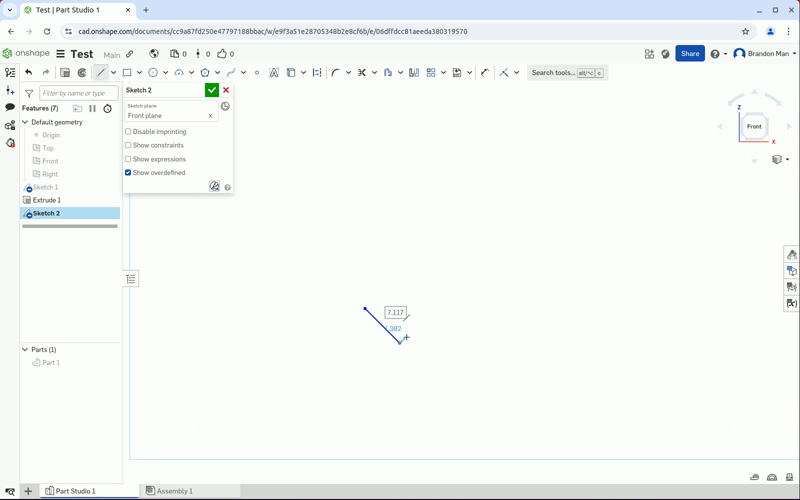
scroll(6)
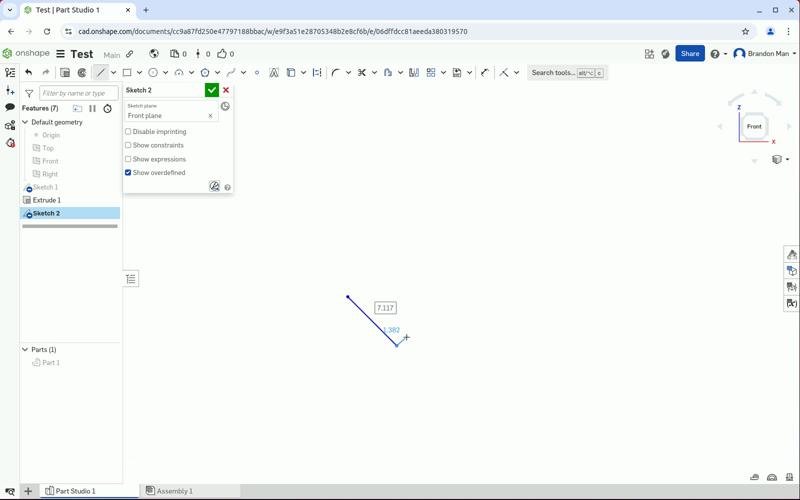
scroll(6)
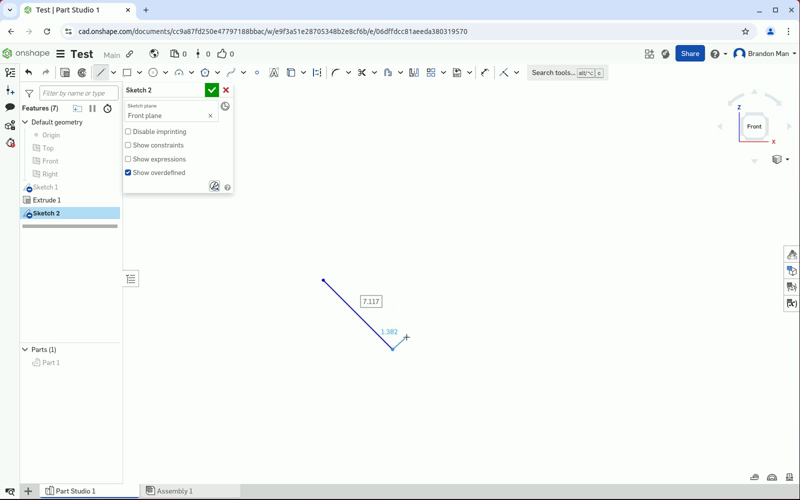
scroll(6)
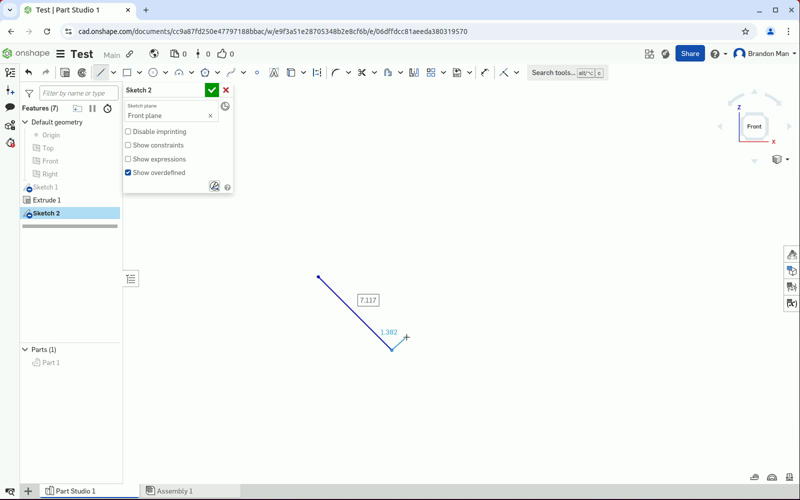
scroll(6)
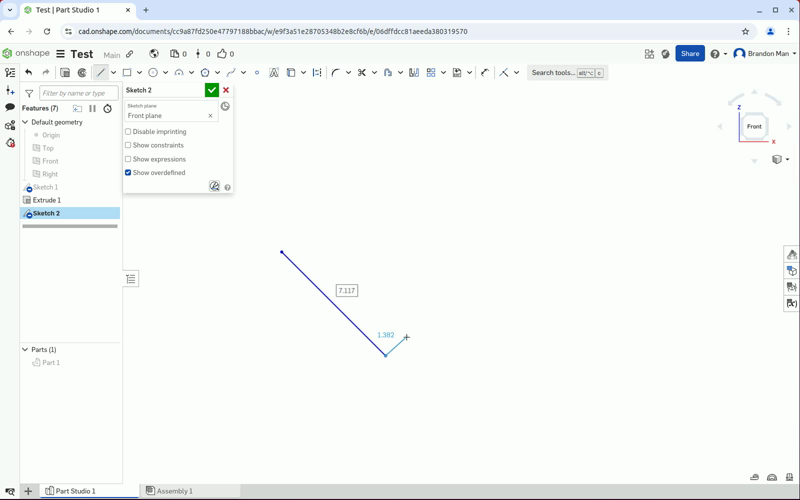
scroll(6)
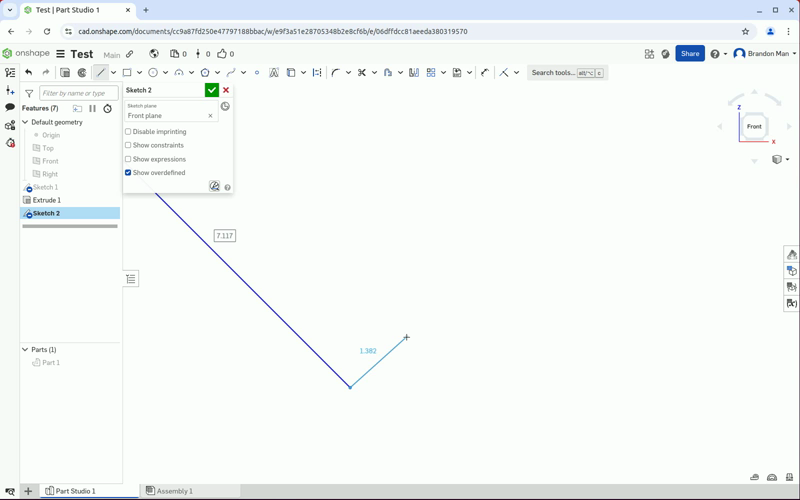
click(406, 336)
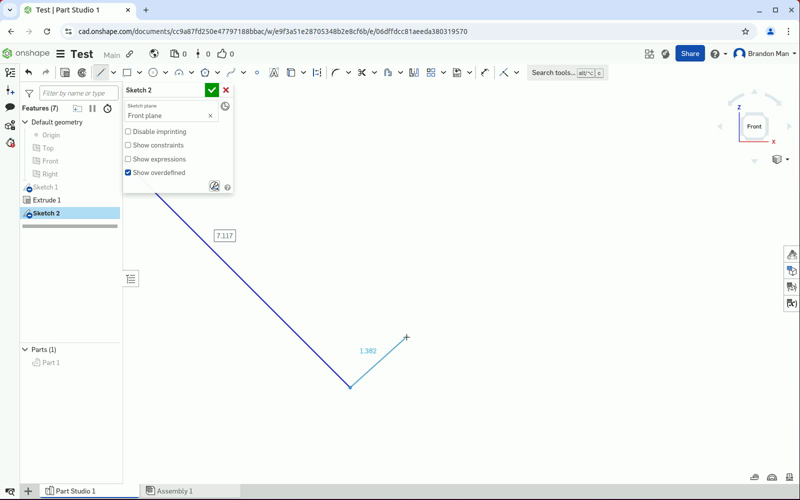
scroll(-6)
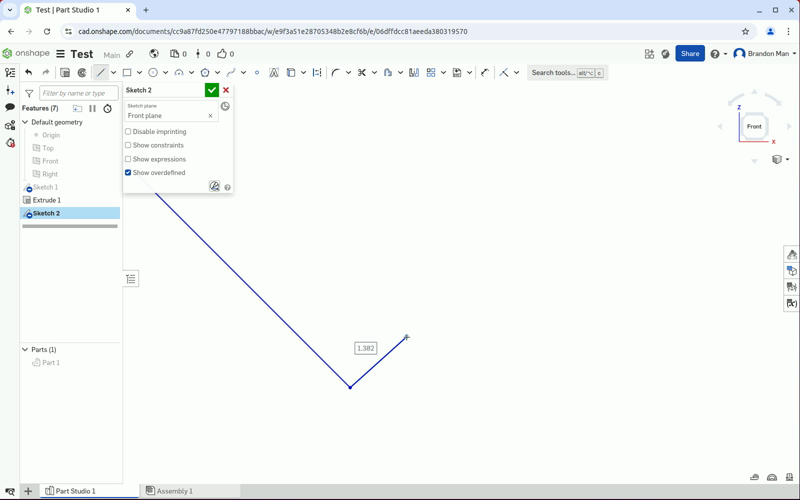
scroll(-6)
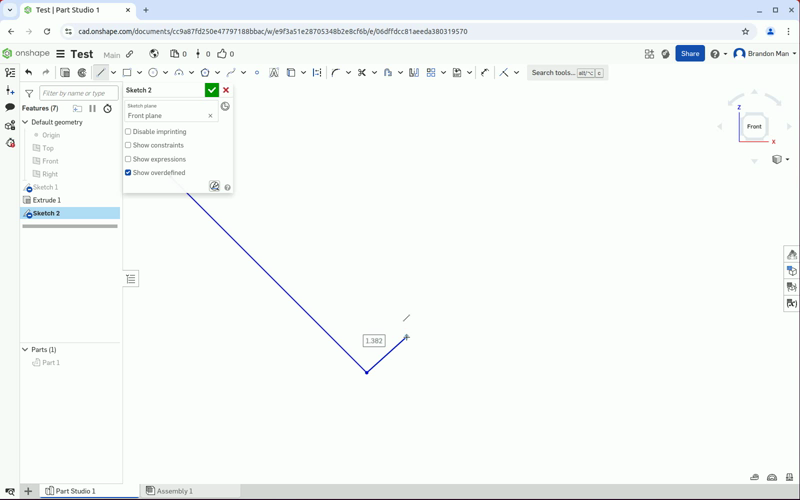
scroll(-6)
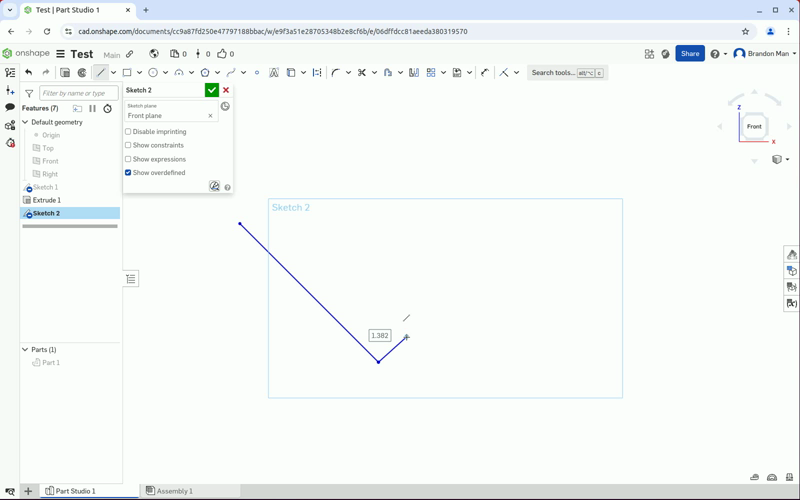
scroll(-6)
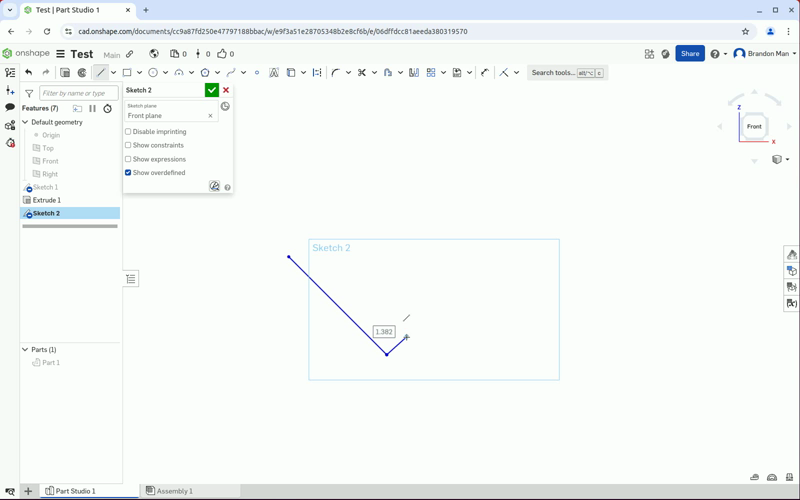
scroll(-6)
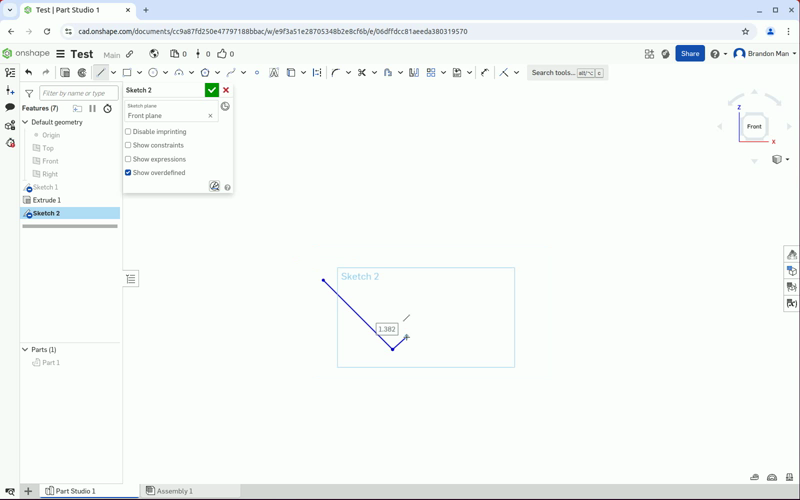
scroll(-6)
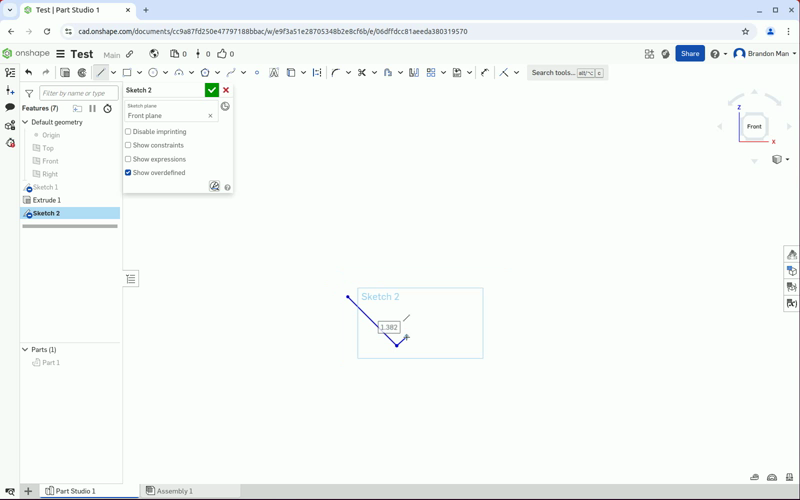
scroll(-6)
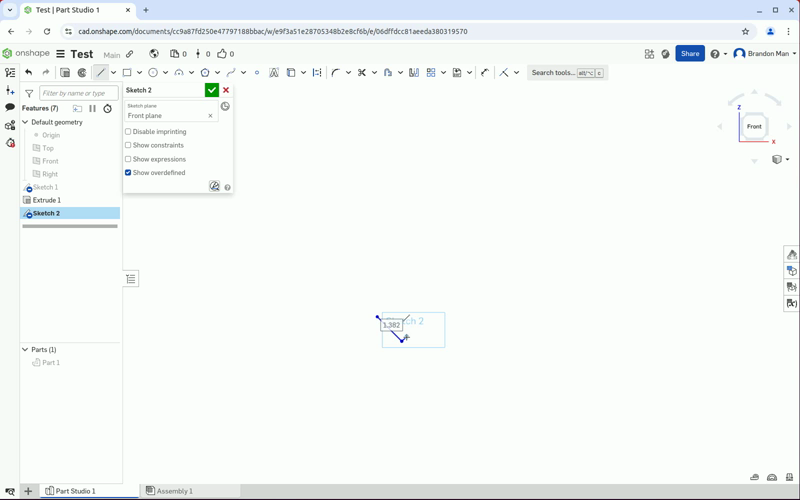
key_up(shift)
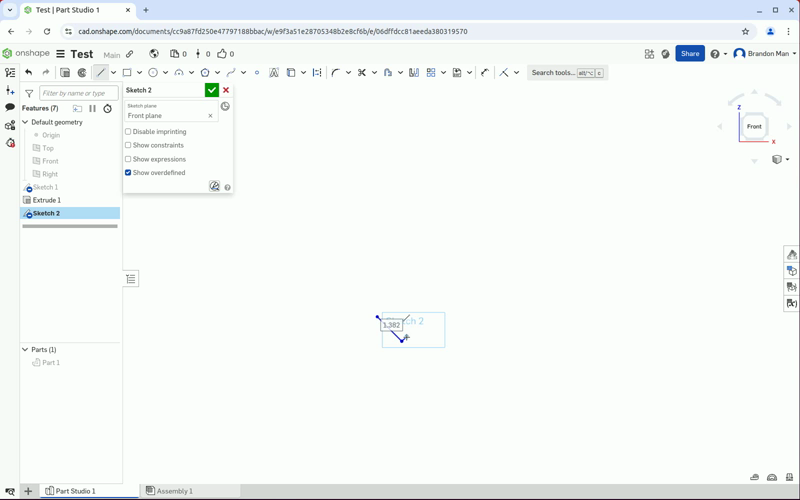
key_down(shift)
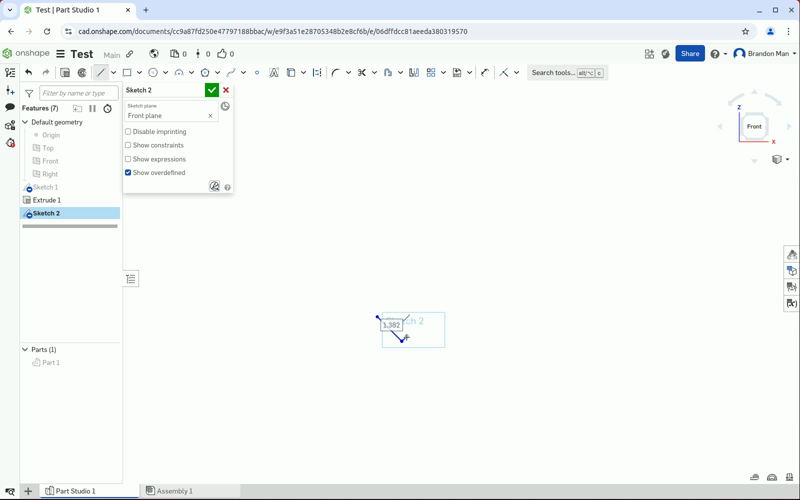
mouse_move(436, 336)
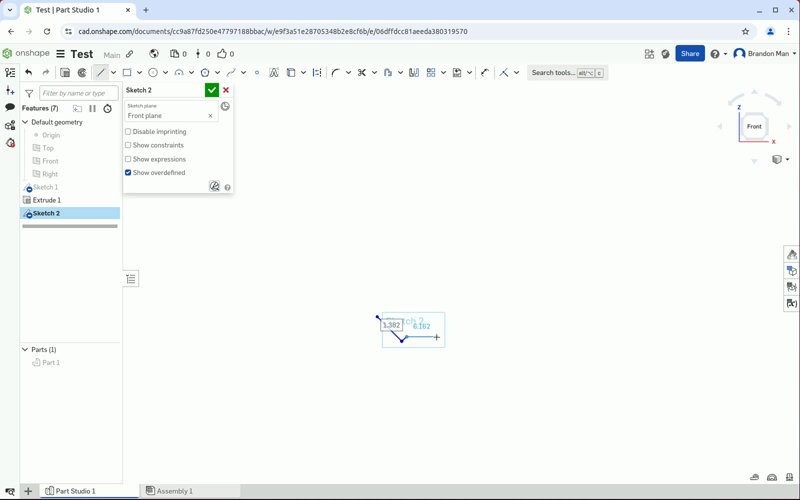
mouse_move(384, 314)
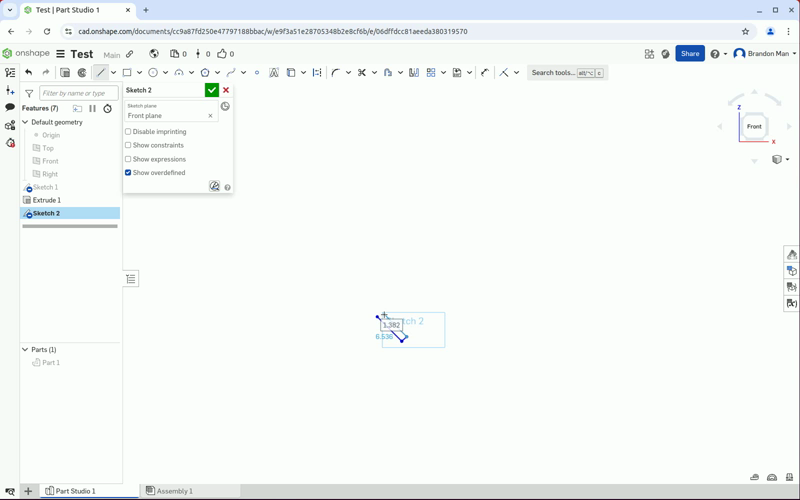
click(384, 314)
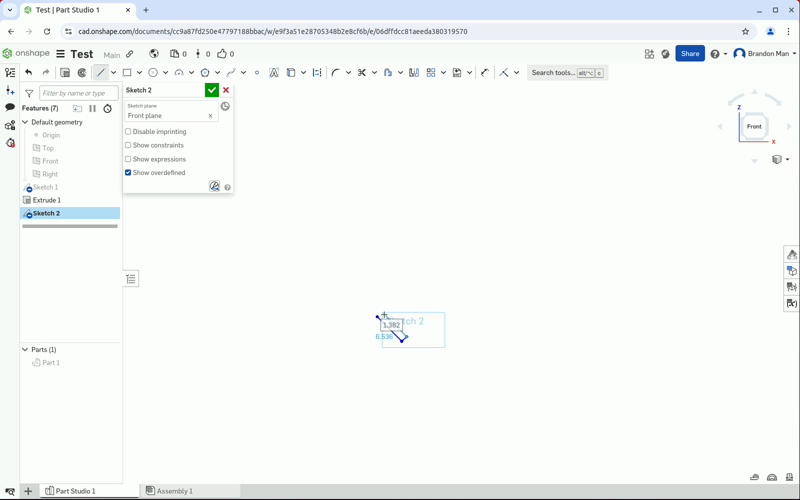
key_up(shift)
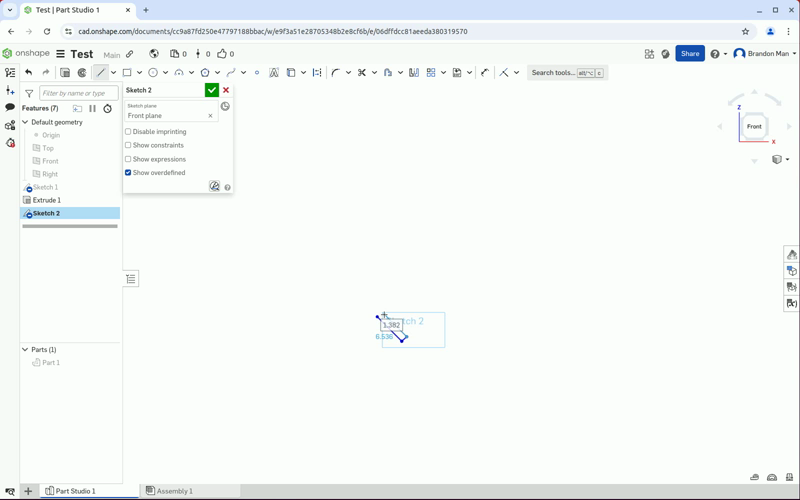
key_down(shift)
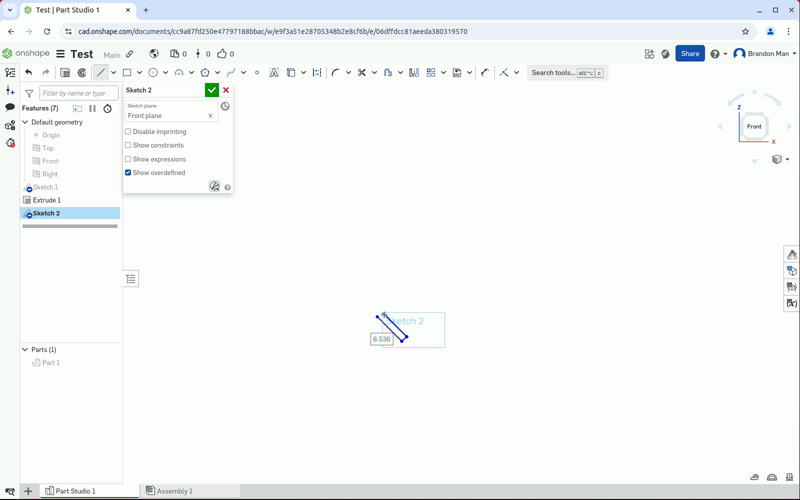
mouse_move(384, 251)
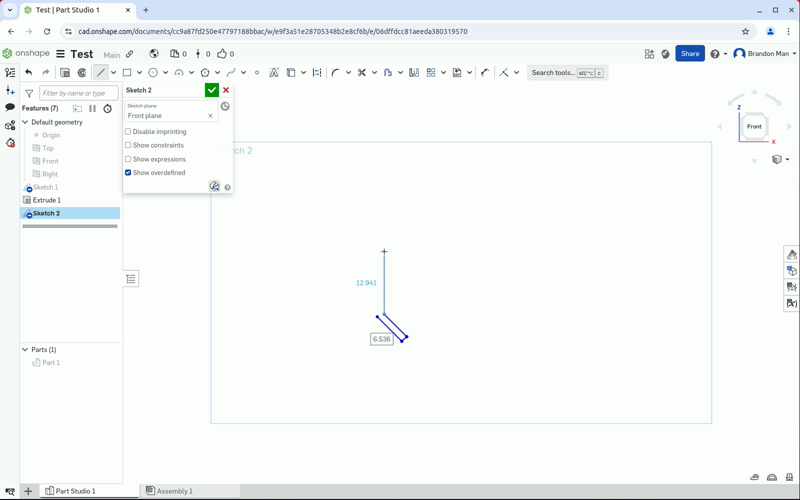
click(384, 251)
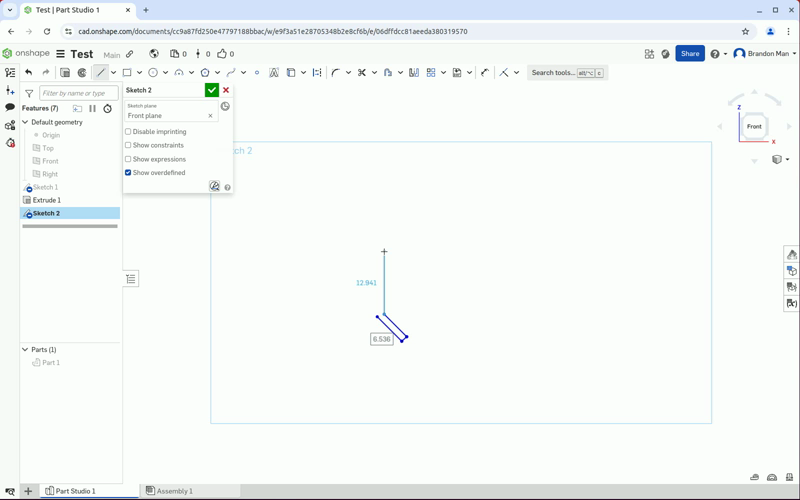
key_up(shift)
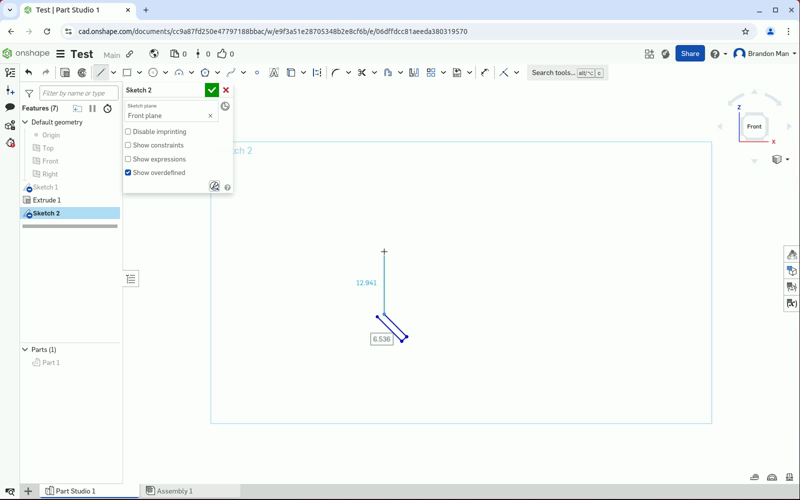
key_down(shift)
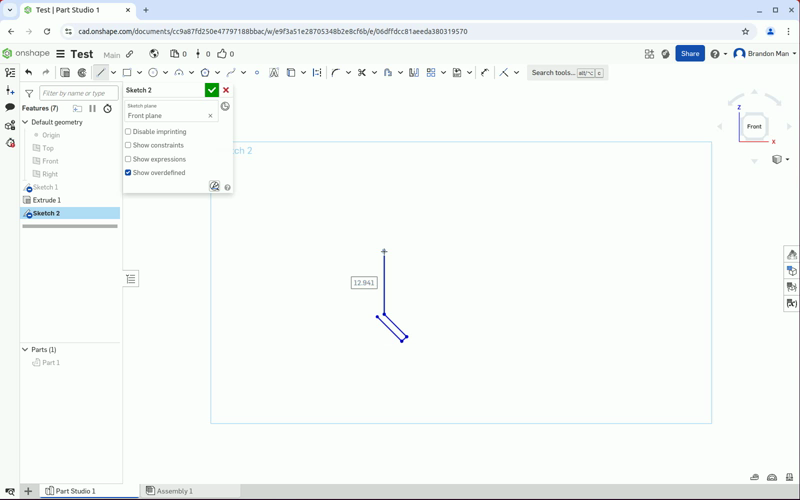
mouse_move(414, 251)
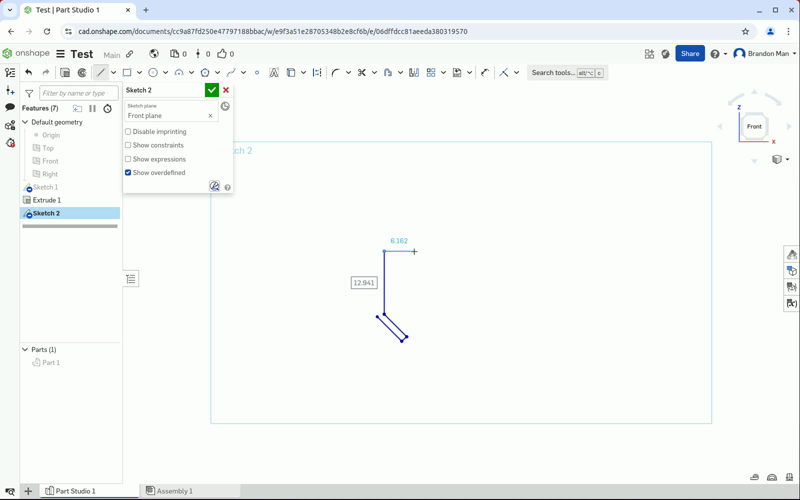
mouse_move(406, 229)
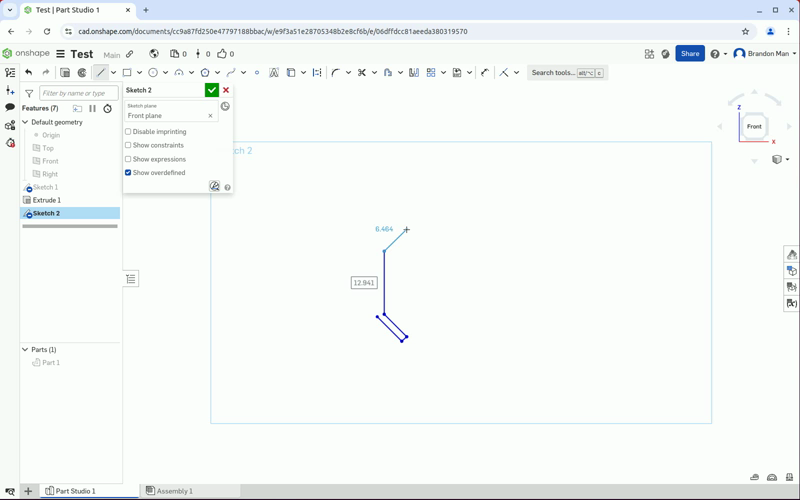
click(406, 229)
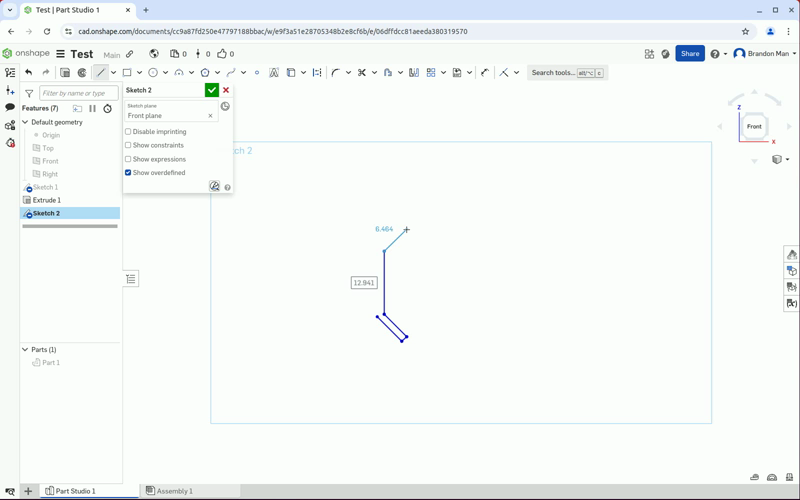
key_up(shift)
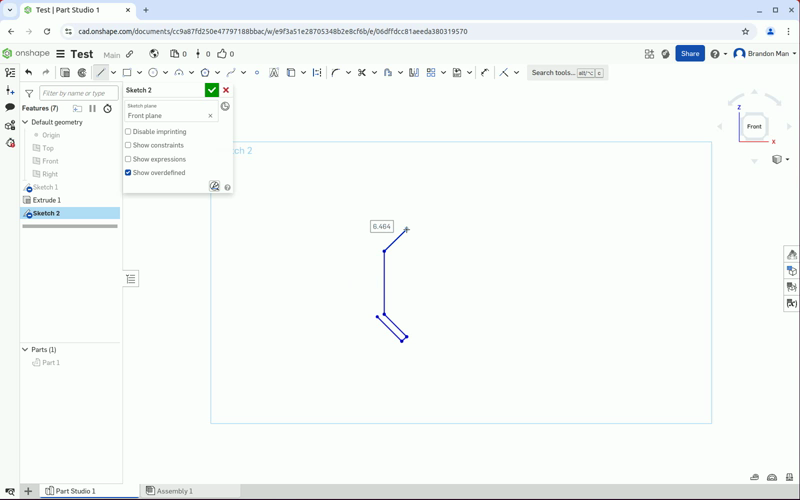
key_down(shift)
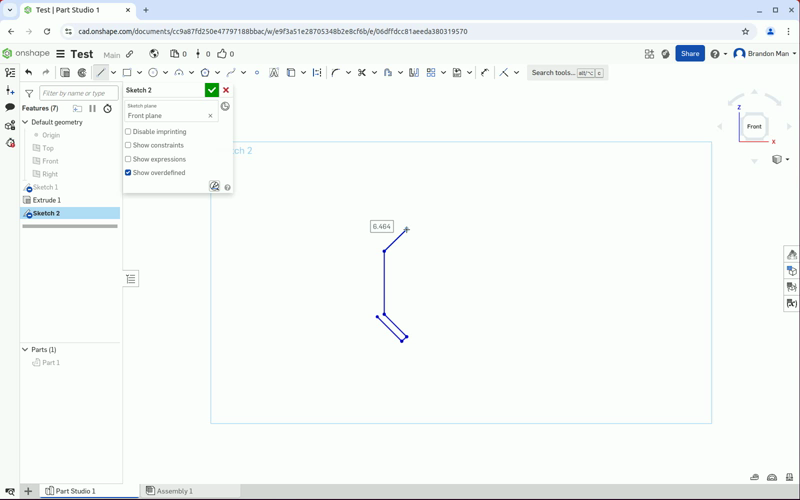
mouse_move(436, 229)
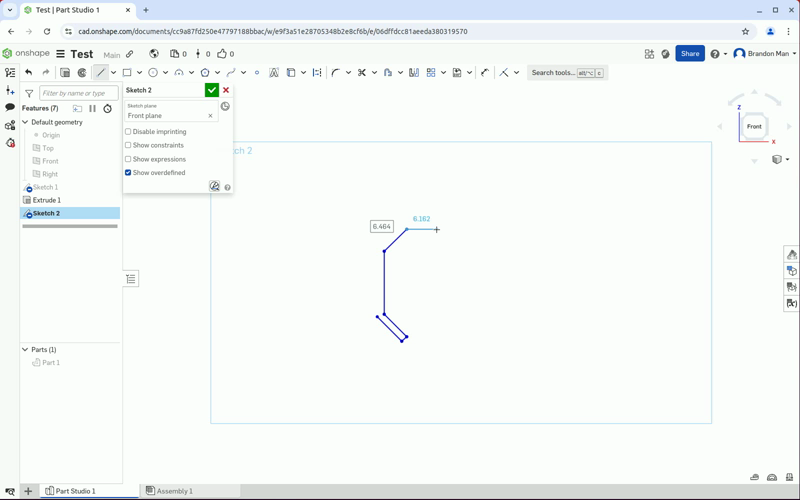
mouse_move(401, 224)
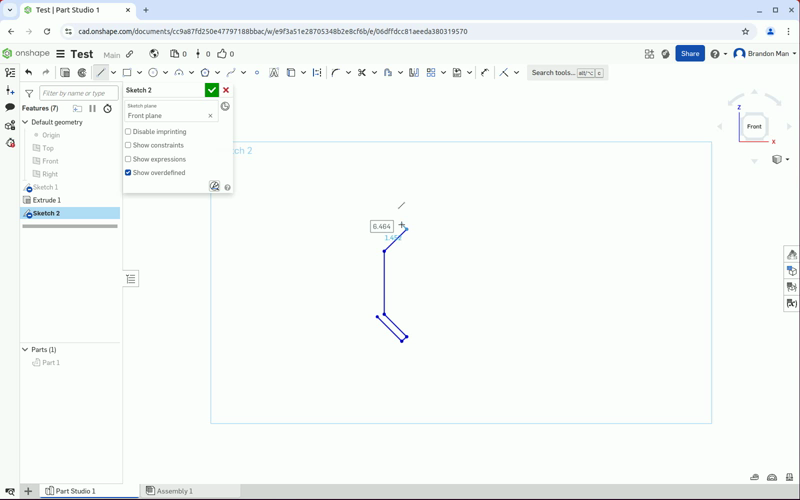
scroll(6)
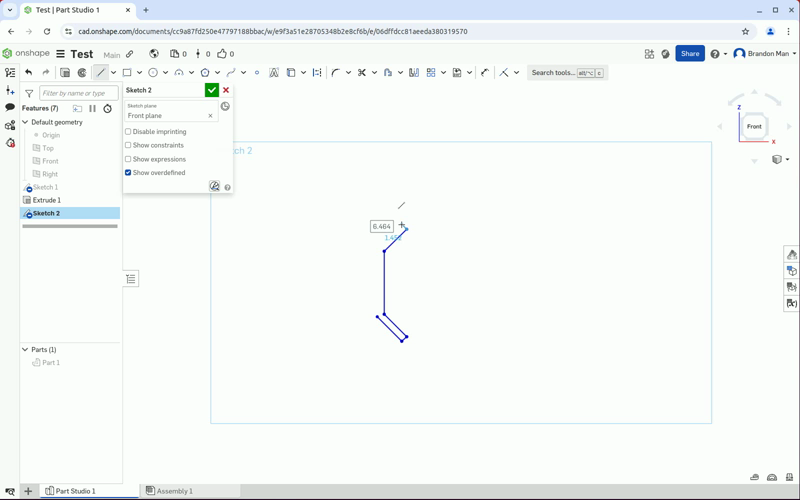
scroll(6)
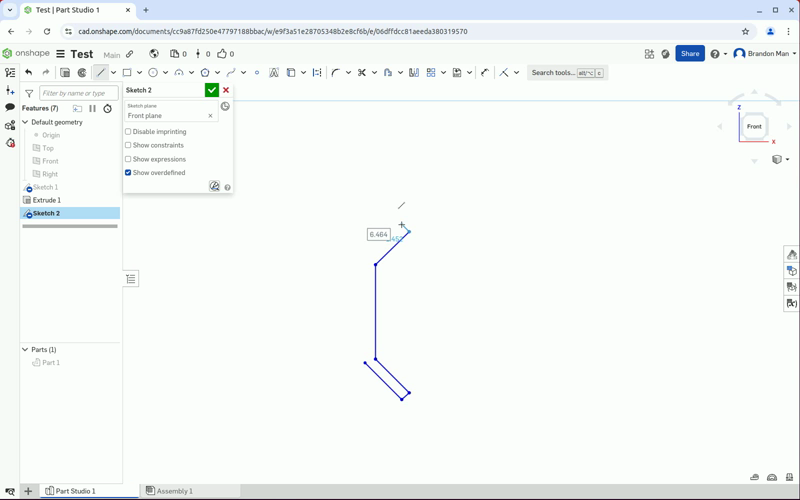
scroll(6)
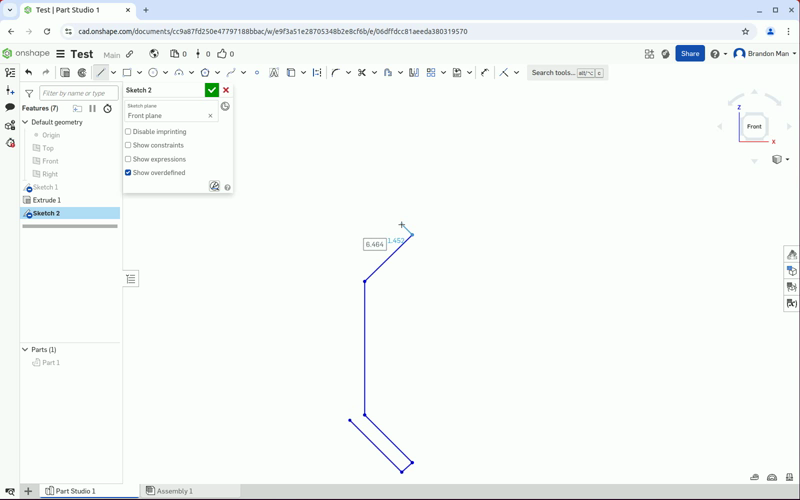
scroll(6)
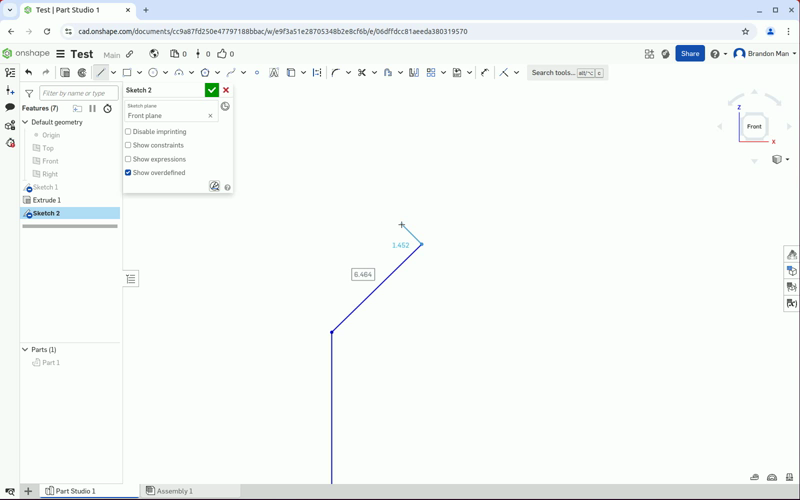
scroll(6)
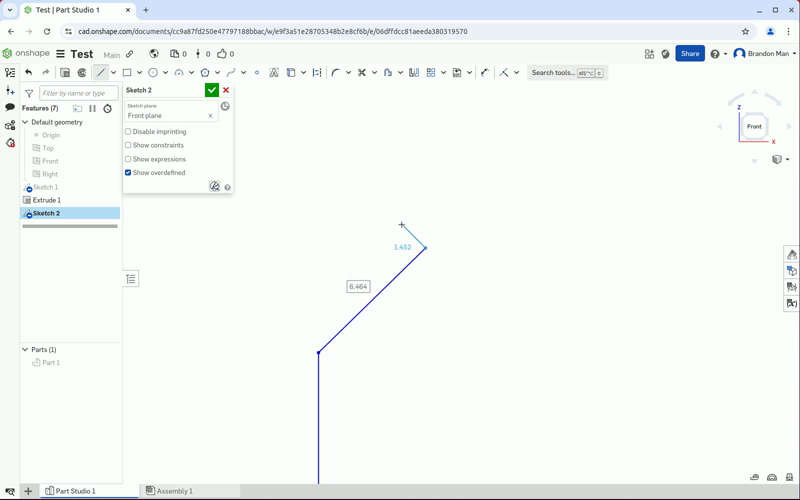
scroll(6)
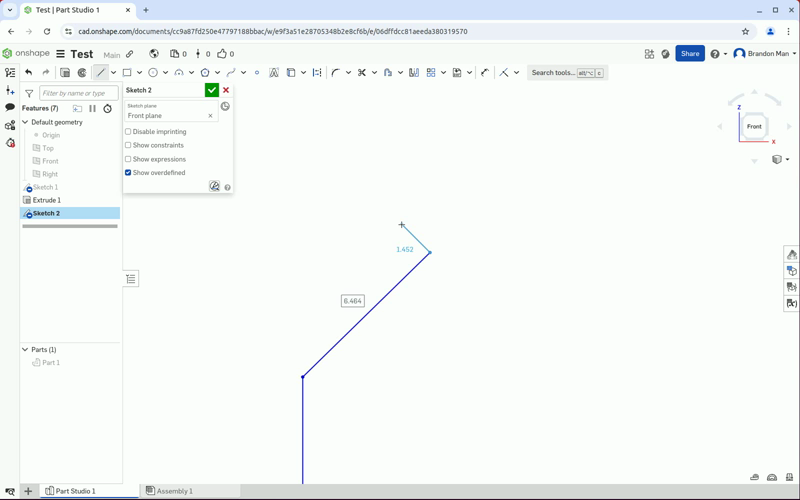
scroll(6)
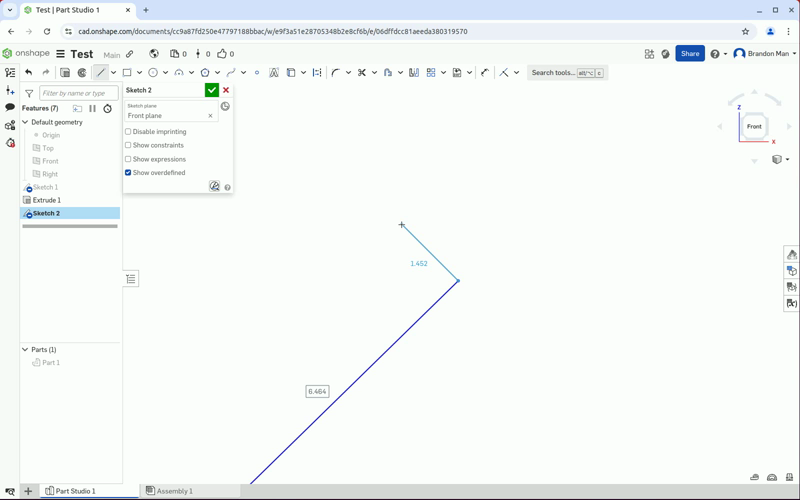
click(401, 224)
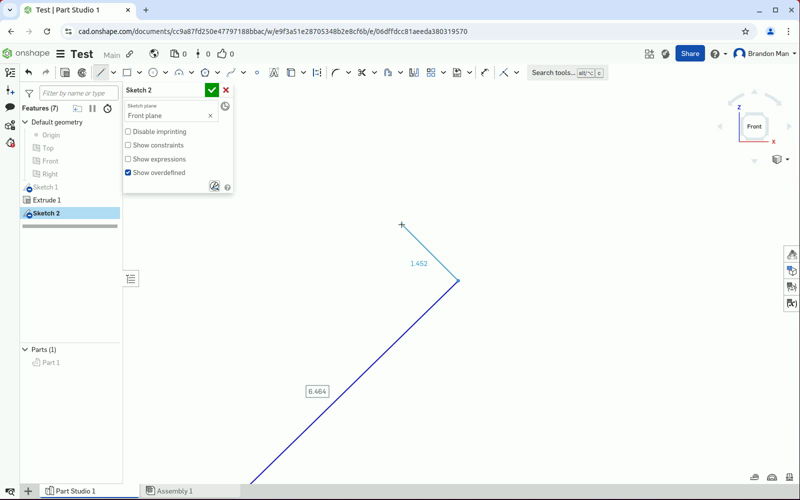
scroll(-6)
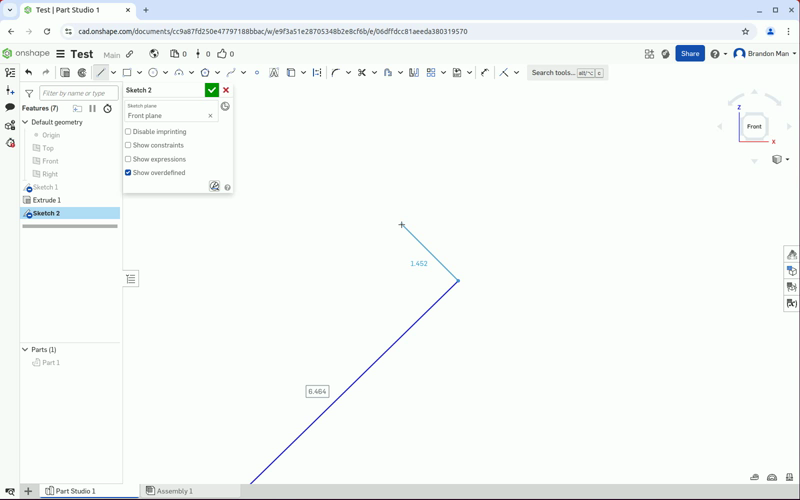
scroll(-6)
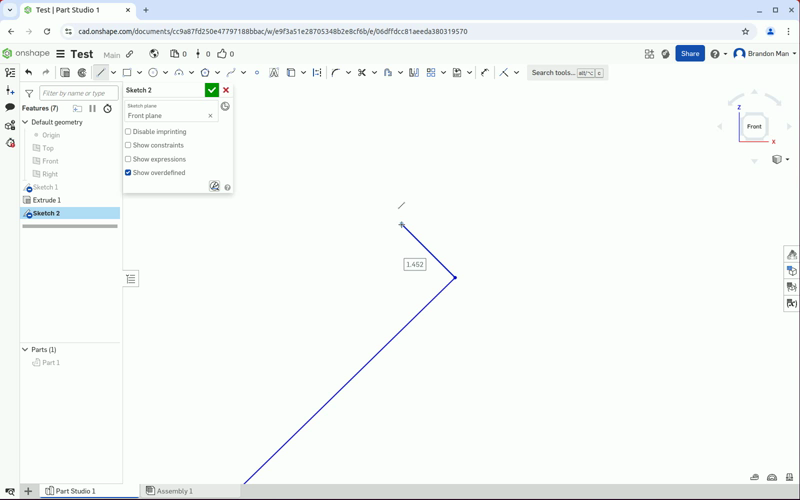
scroll(-6)
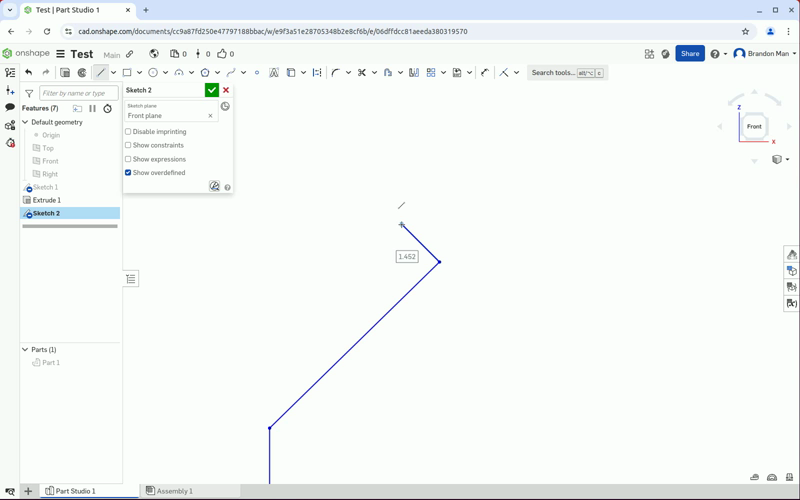
scroll(-6)
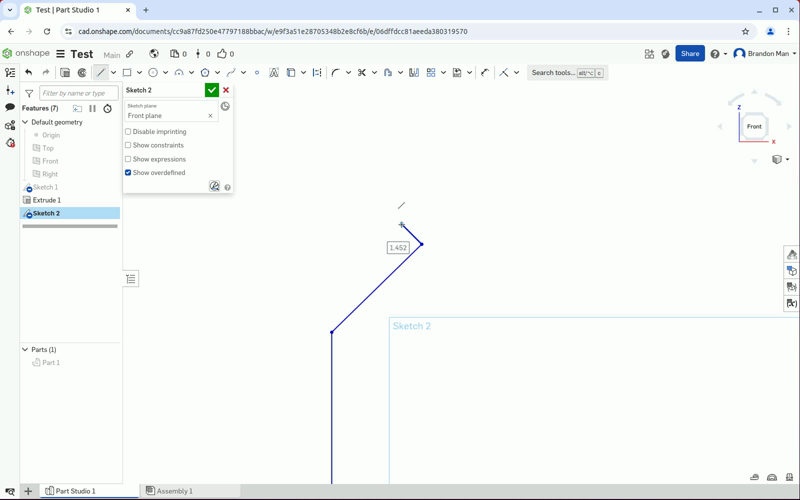
scroll(-6)
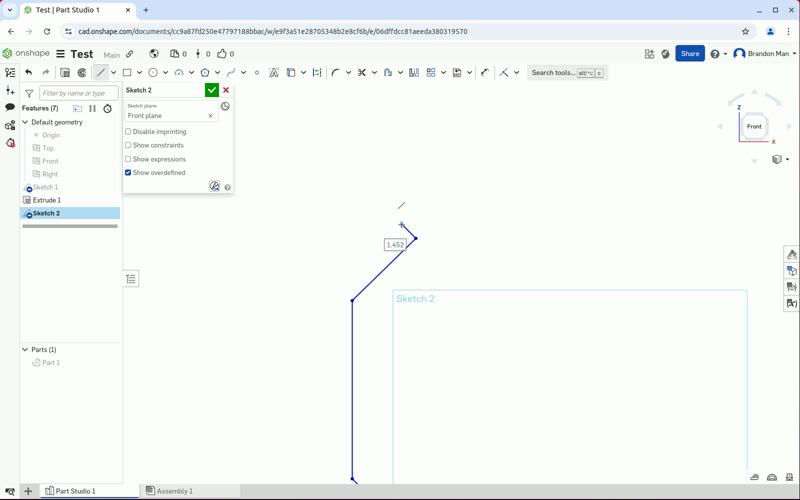
scroll(-6)
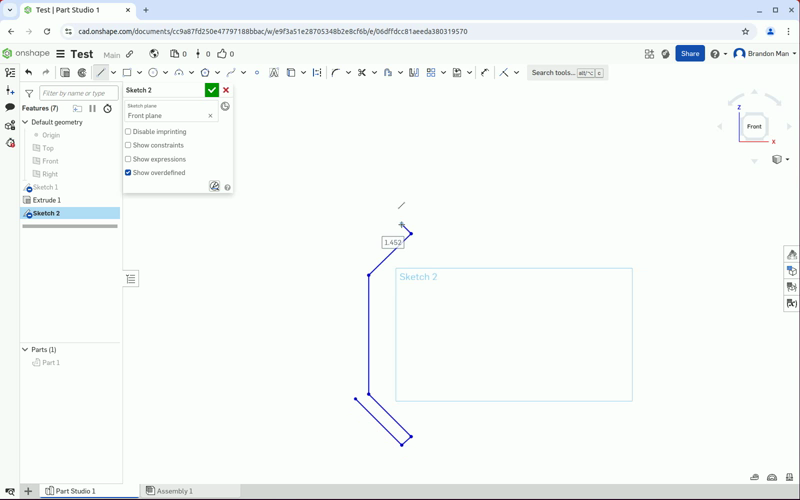
scroll(-6)
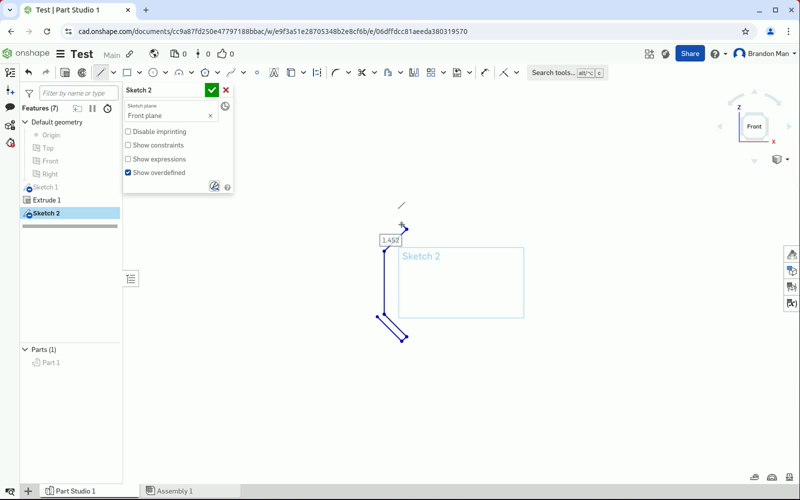
key_up(shift)
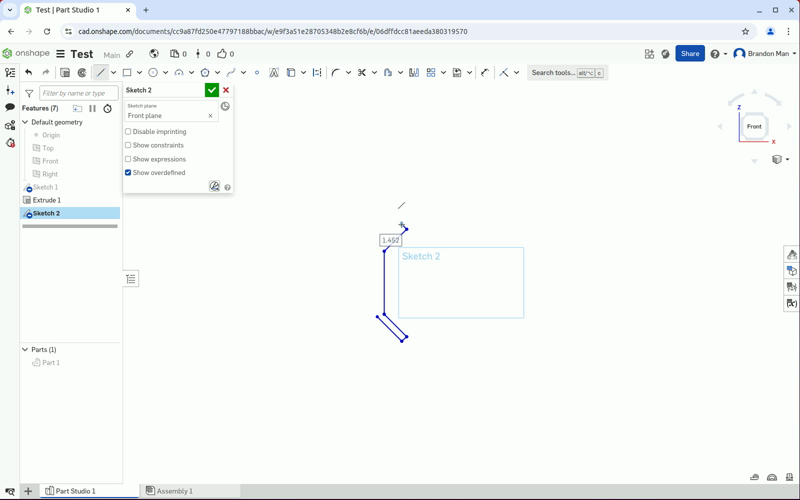
key_down(shift)
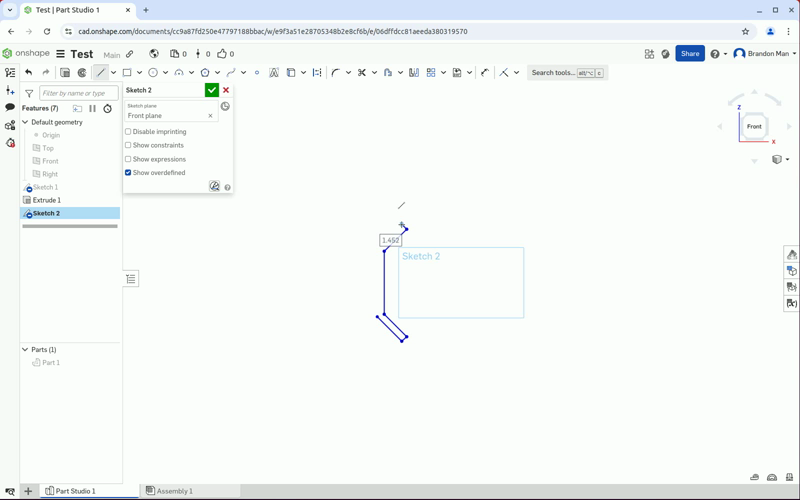
mouse_move(431, 224)
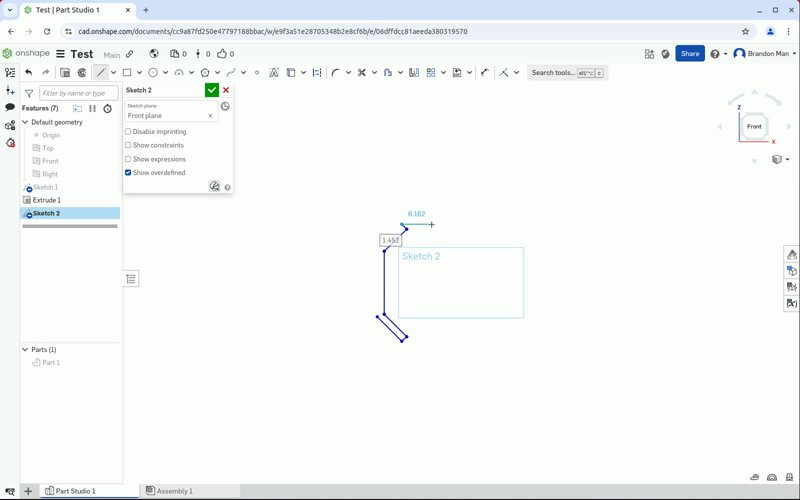
mouse_move(377, 248)
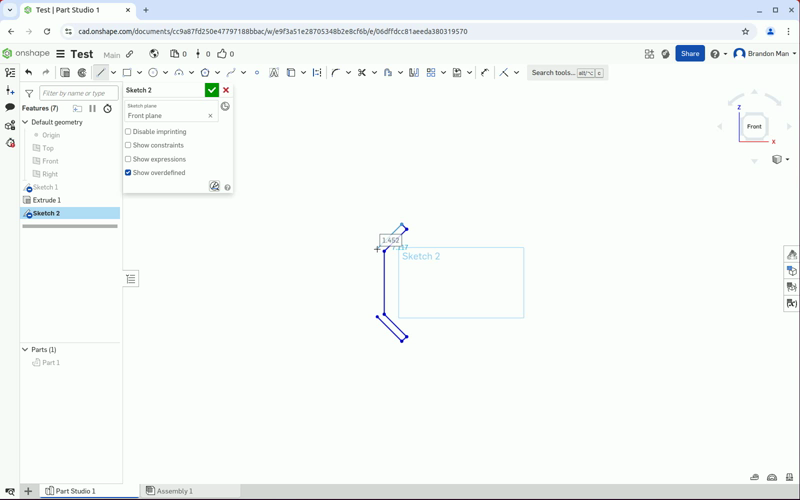
click(377, 248)
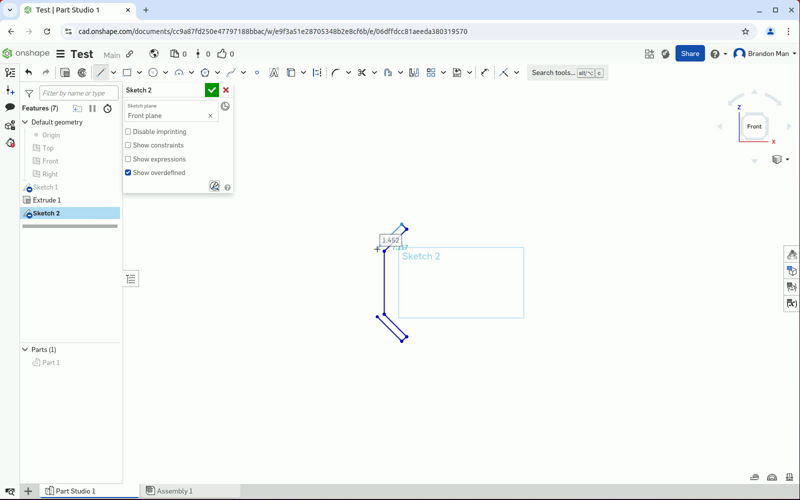
key_up(shift)
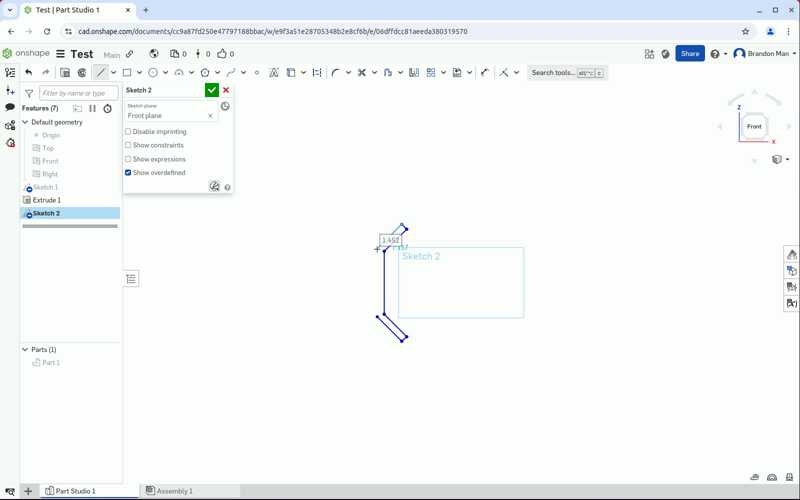
key_down(shift)
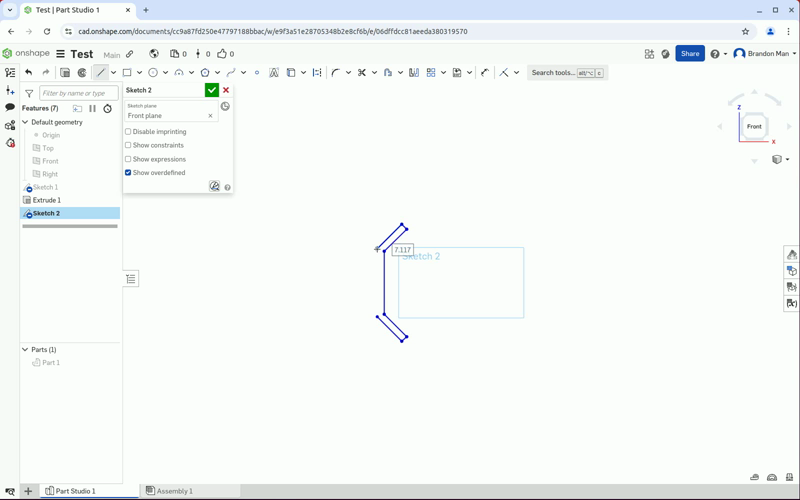
mouse_move(377, 316)
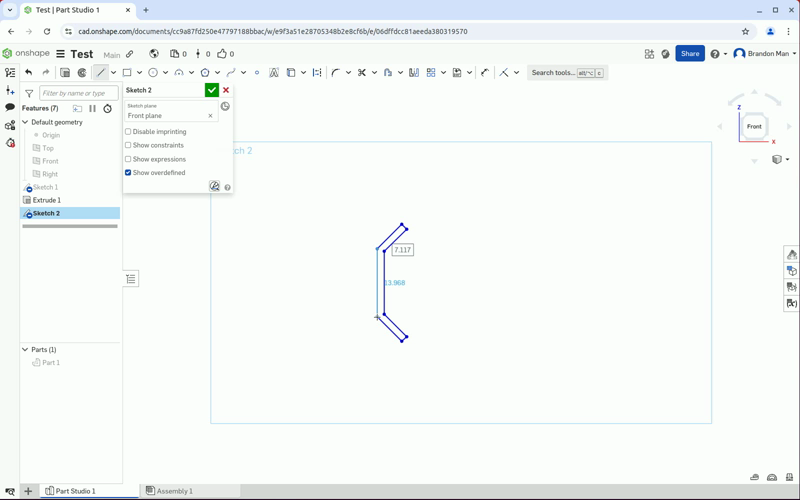
key_up(shift)
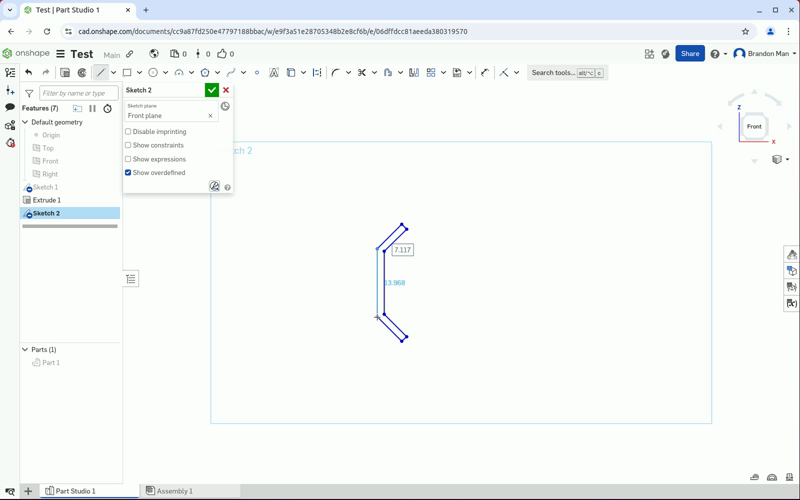
click(377, 316)
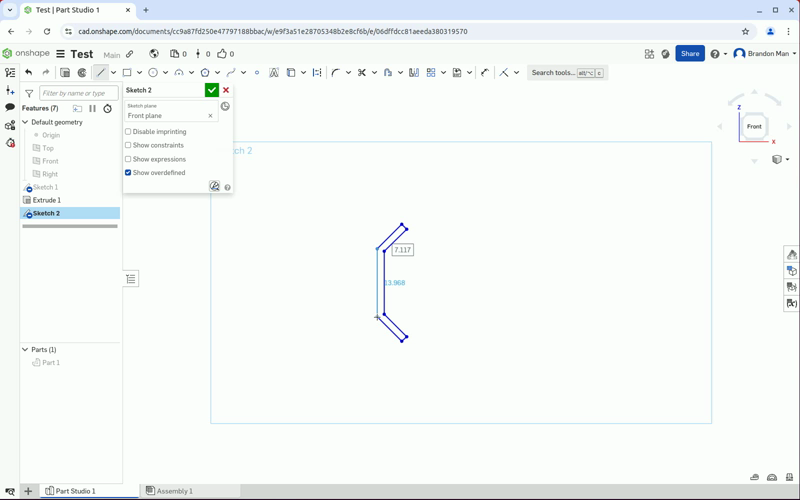
key(esc)
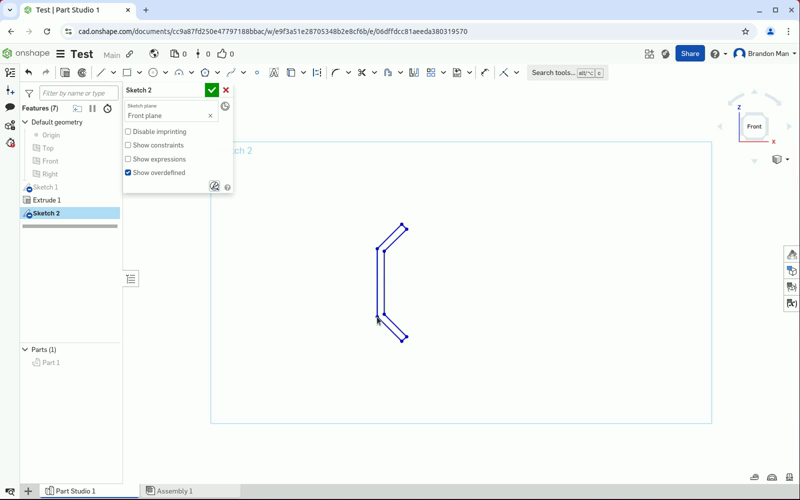
mouse_move(379, 300)
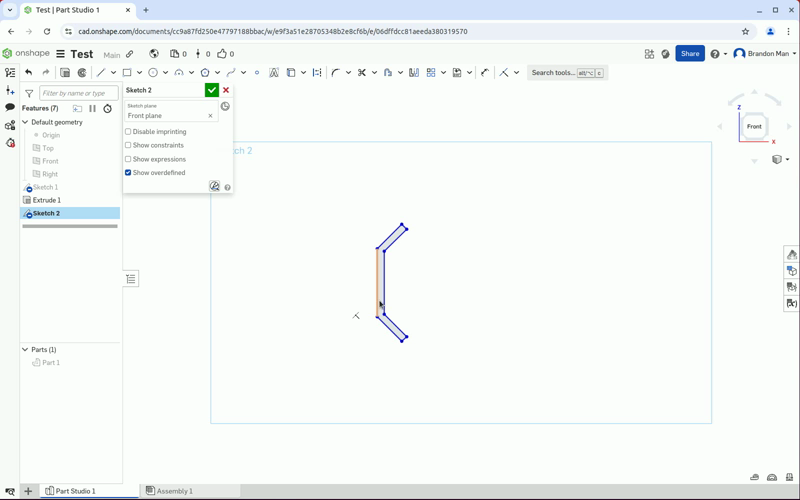
scroll(6)
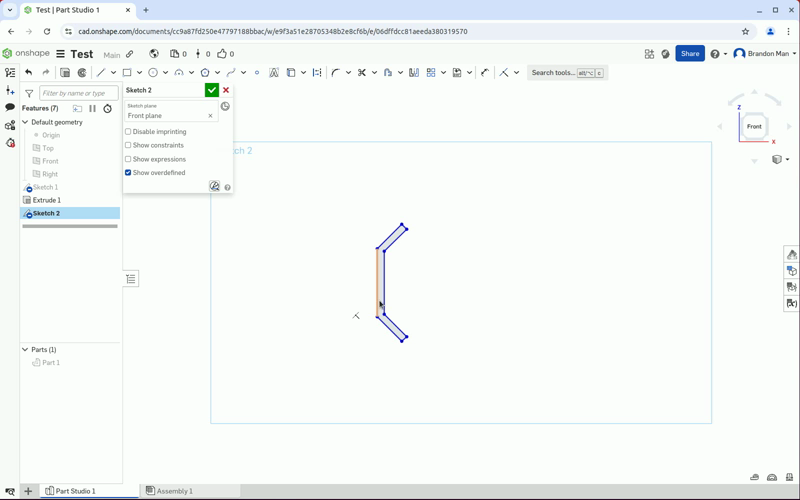
scroll(6)
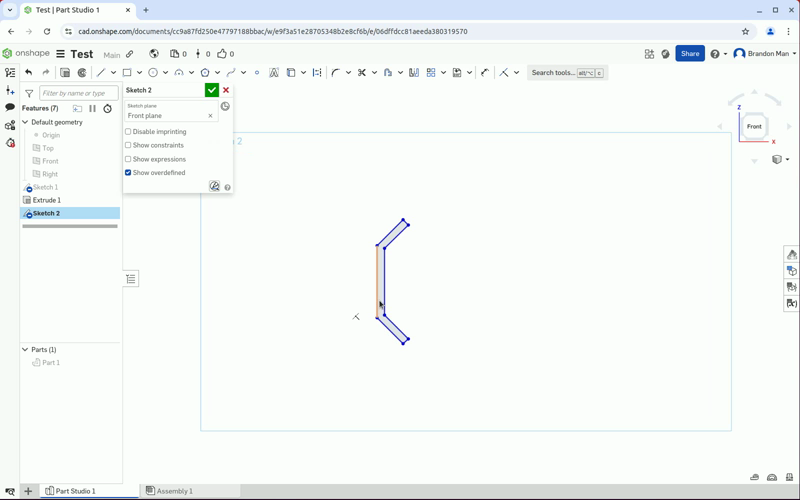
scroll(6)
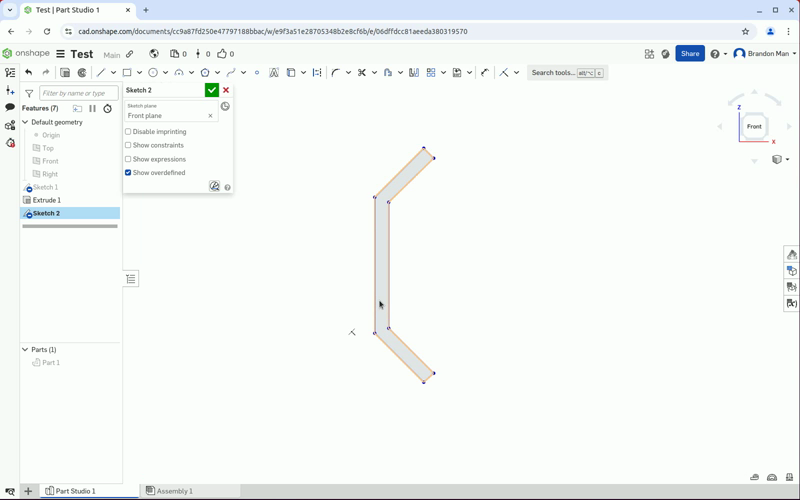
scroll(6)
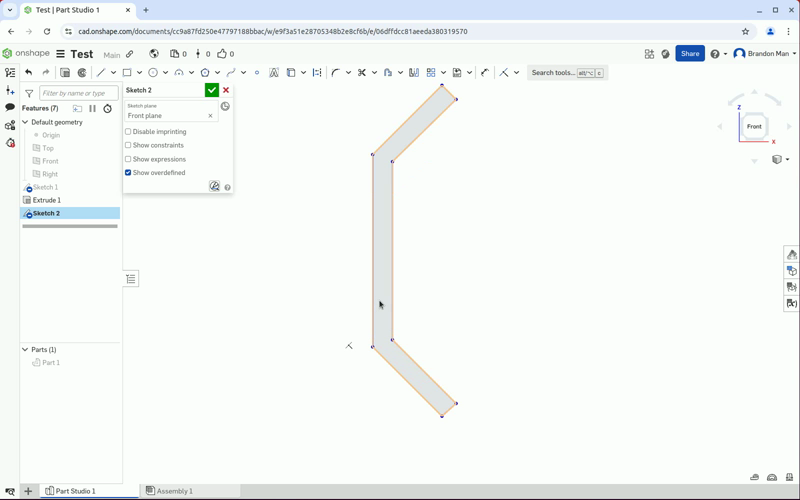
scroll(6)
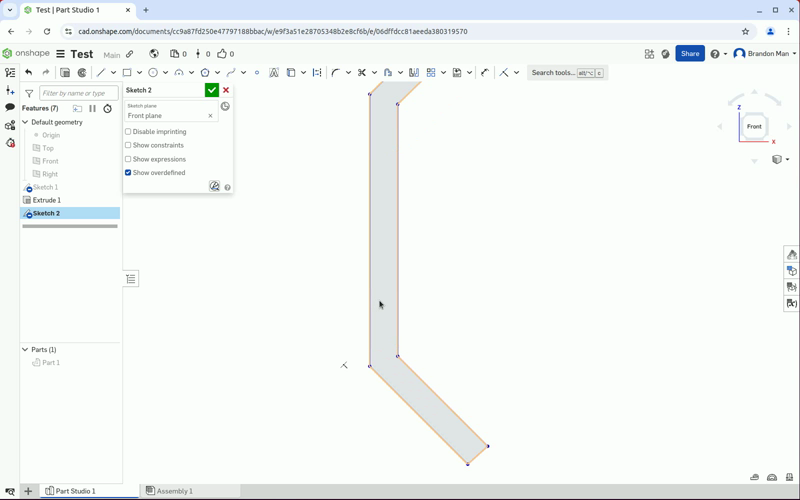
scroll(6)
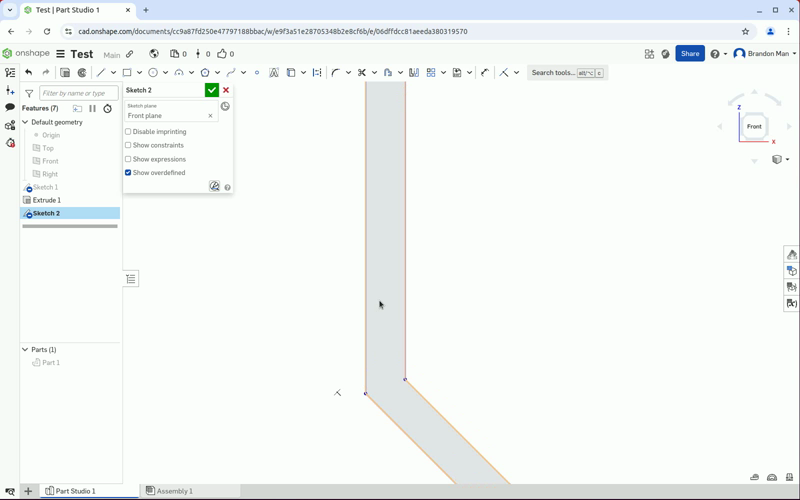
scroll(6)
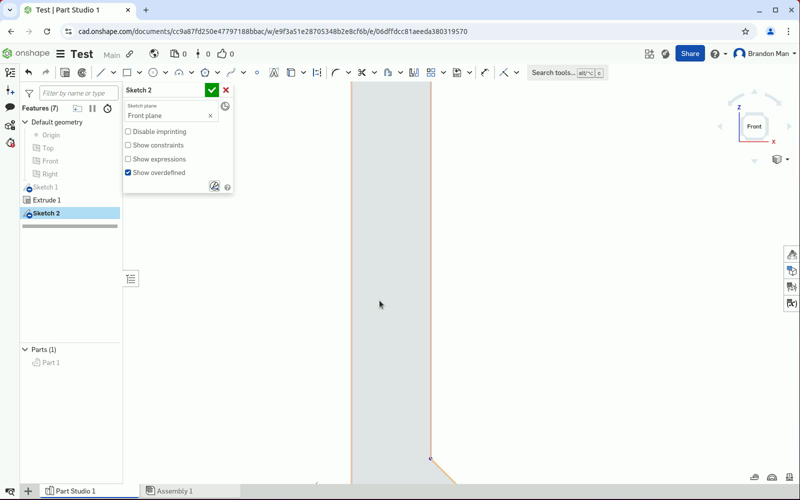
click(379, 300)
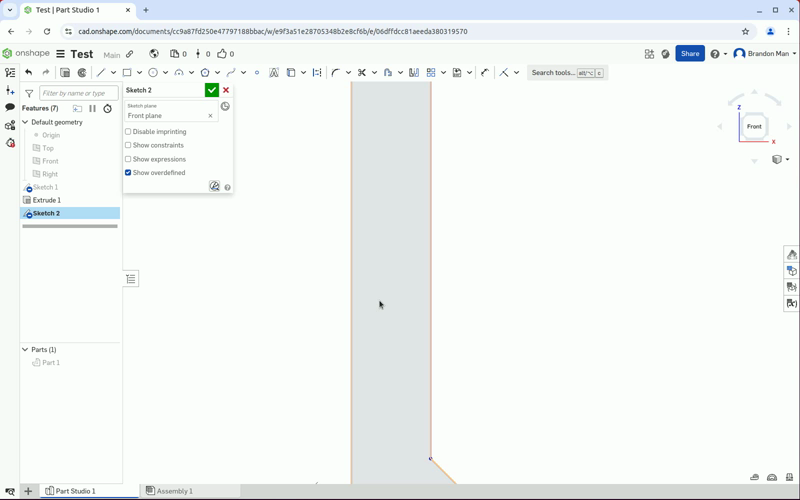
scroll(-6)
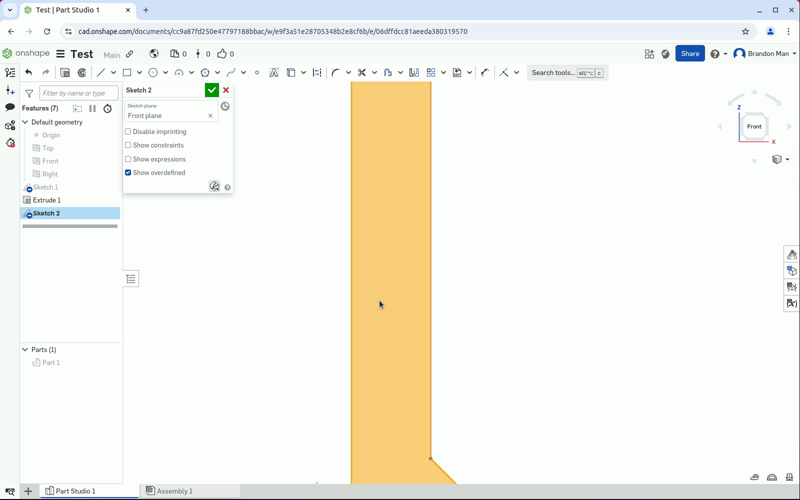
scroll(-6)
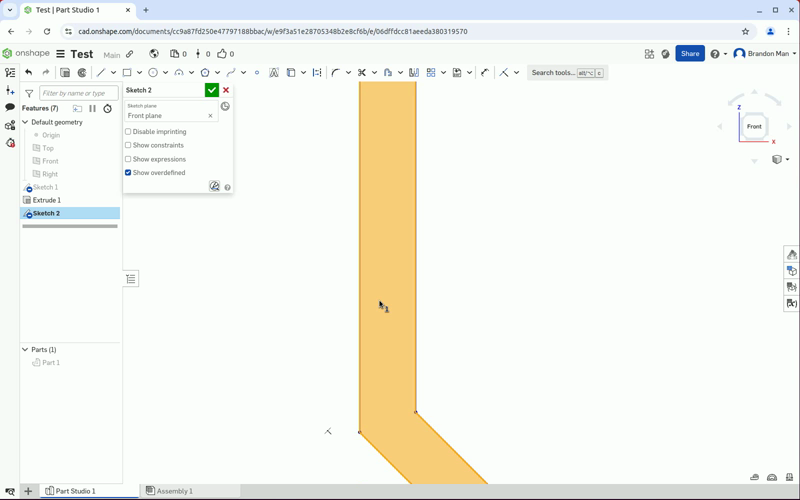
scroll(-6)
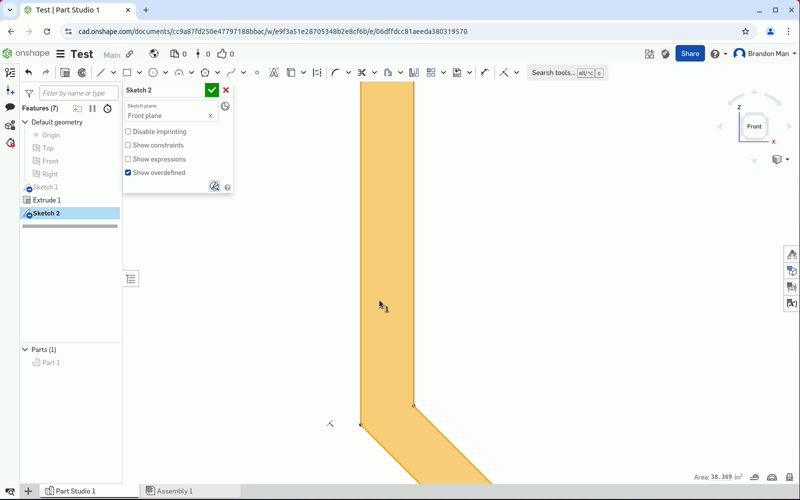
scroll(-6)
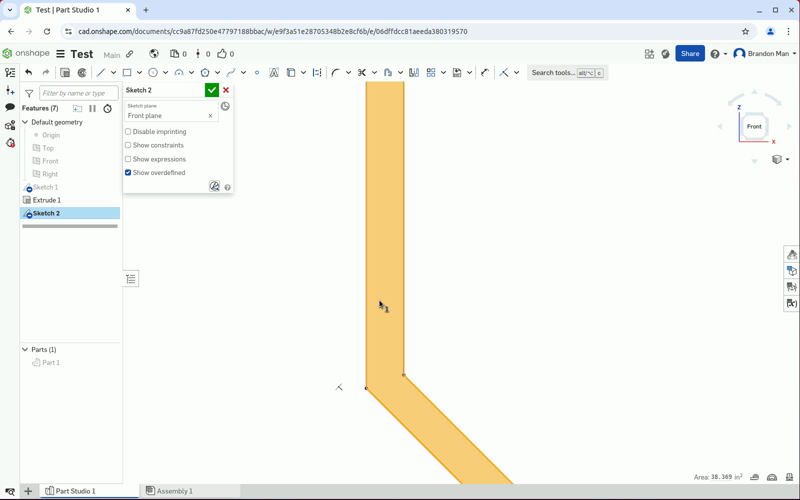
scroll(-6)
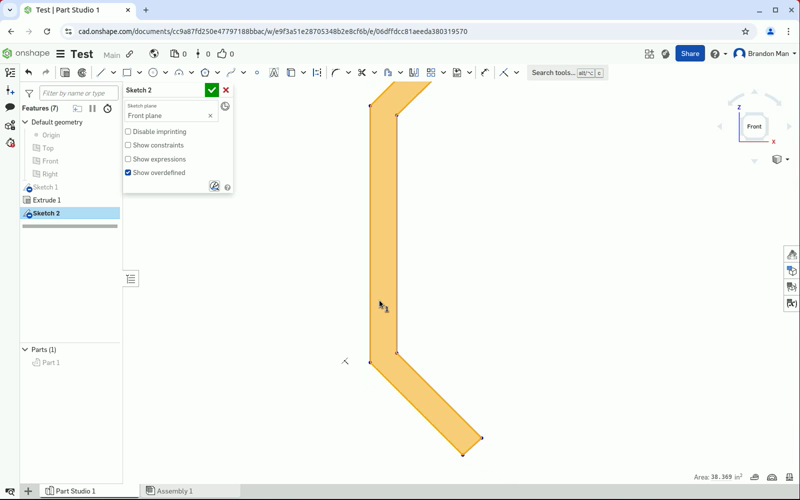
scroll(-6)
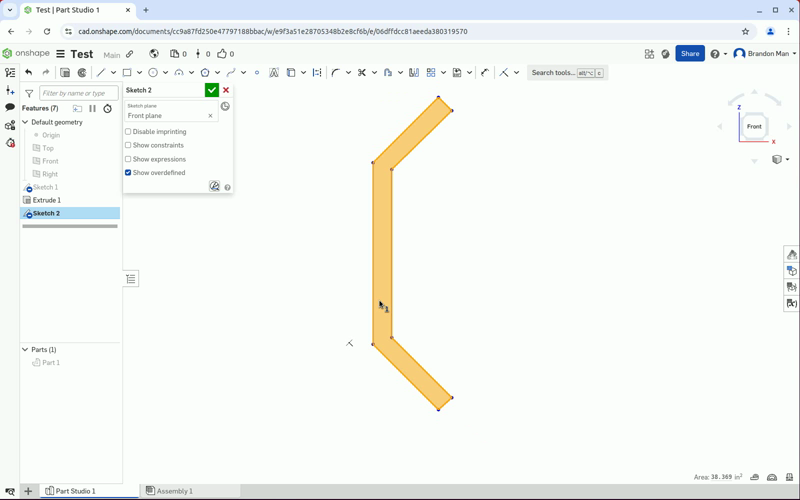
scroll(-6)
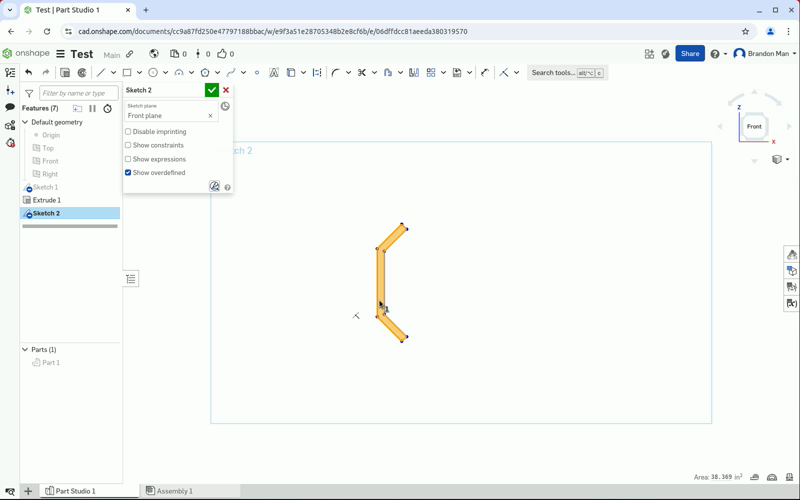
mouse_move(73, 352)
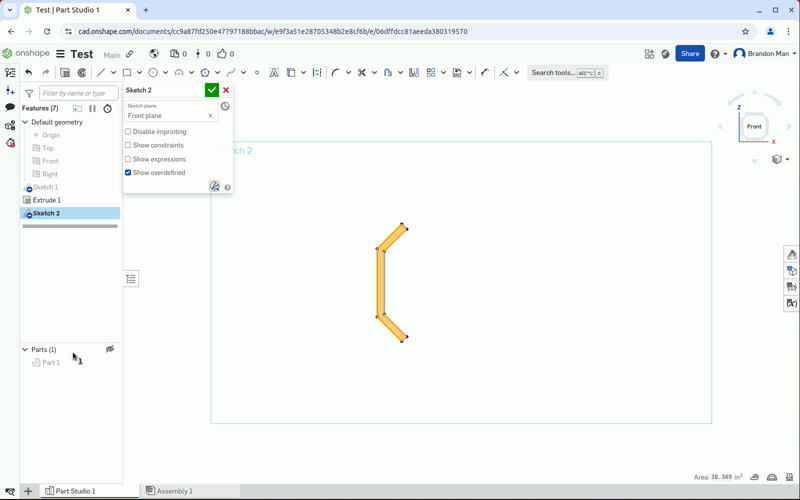
key(shift+y)
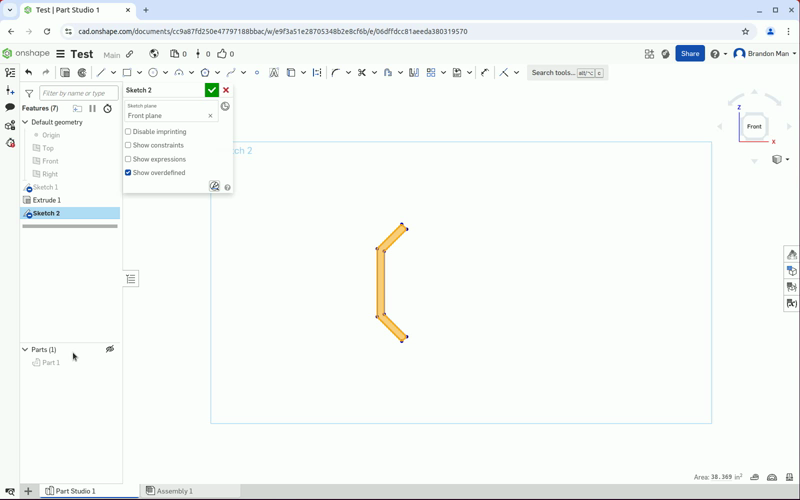
key(shift+e)
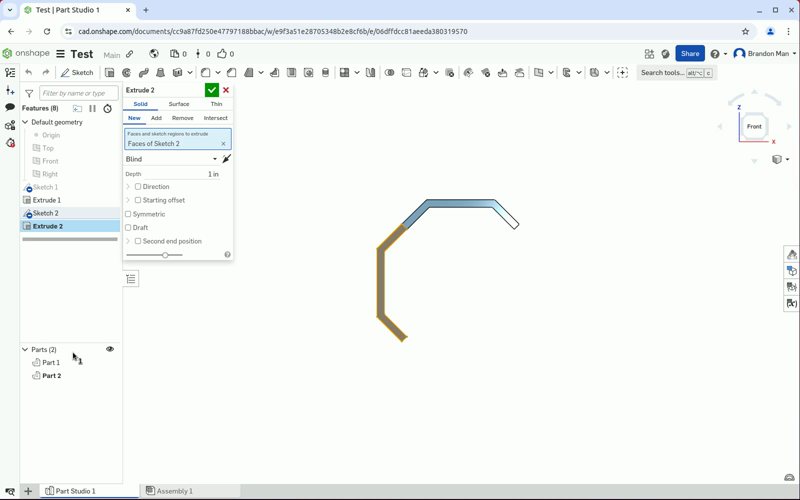
mouse_move(143, 106)
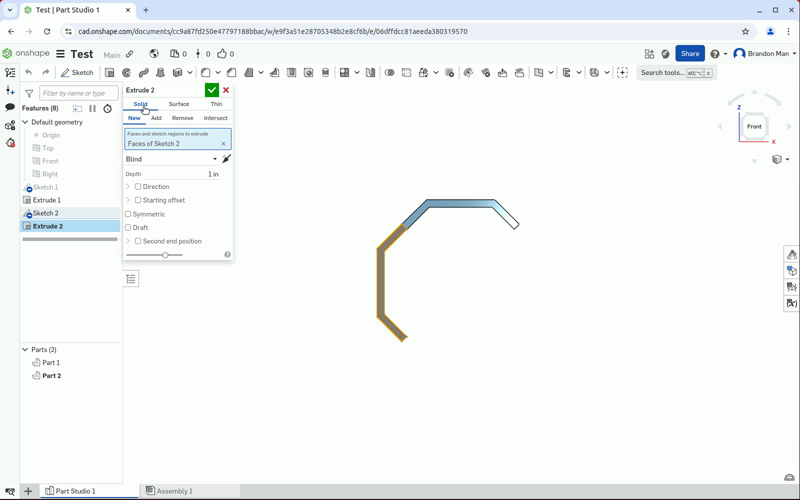
click(143, 106)
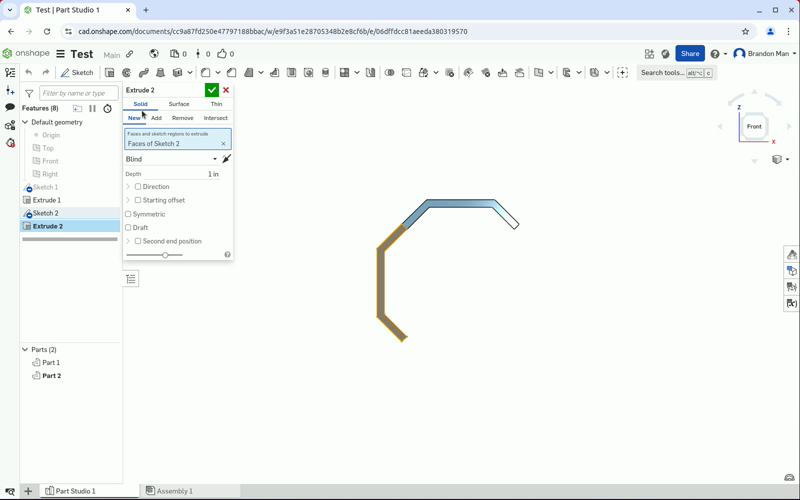
mouse_move(137, 120)
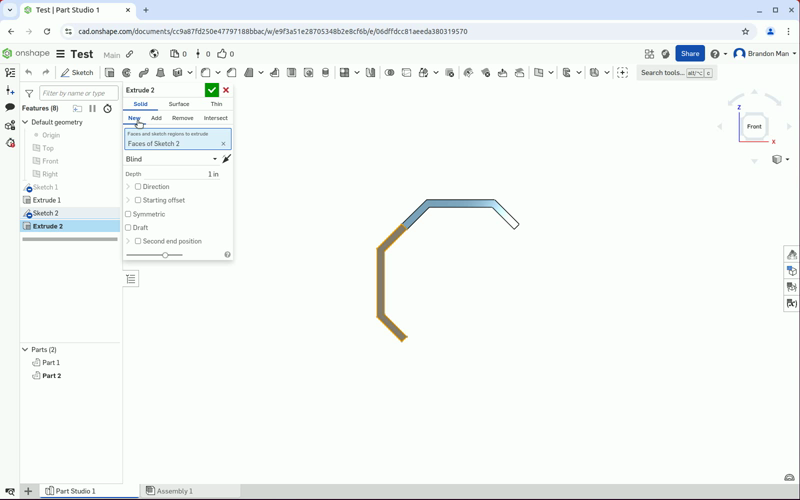
click(137, 120)
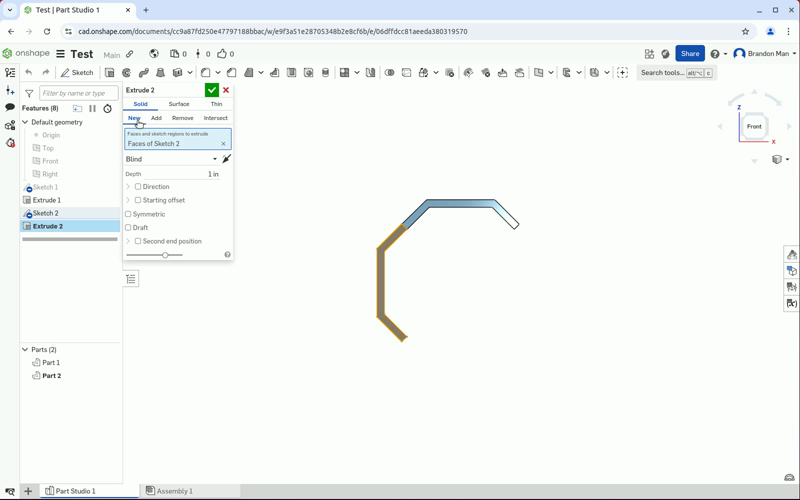
key(tab, 4)
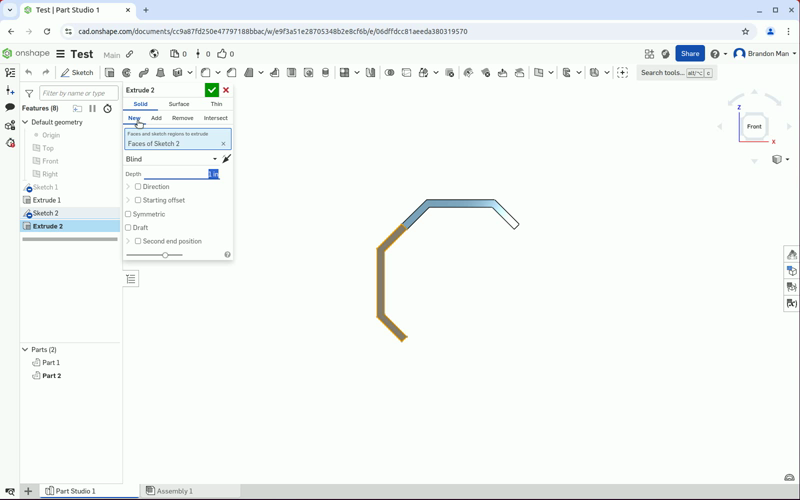
text(46.216)
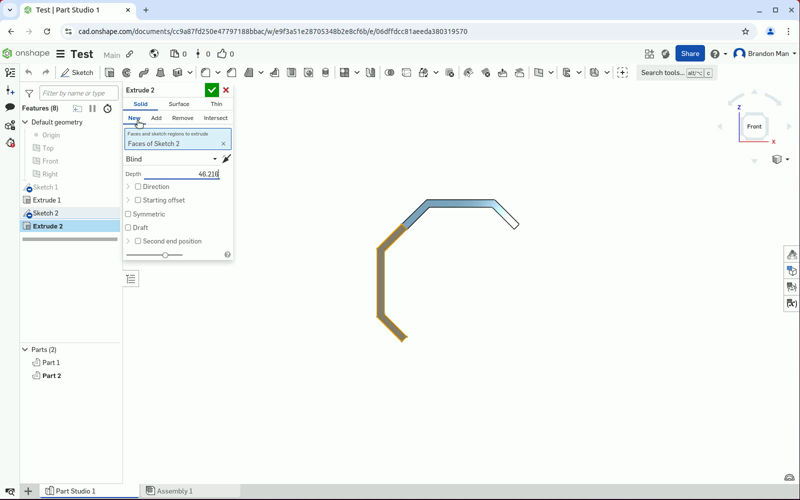
key(tab, 3)
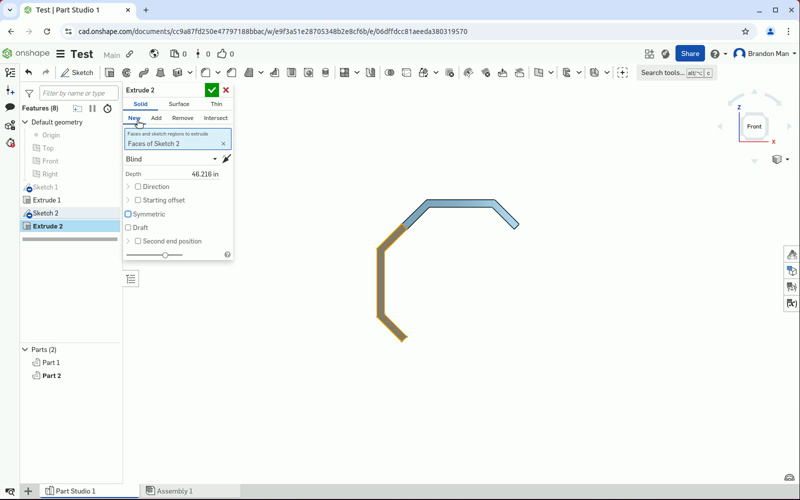
key(space)
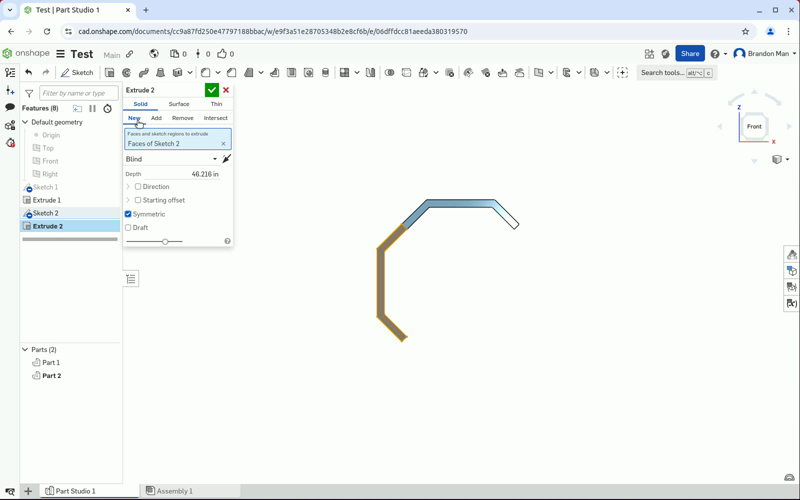
key(enter)
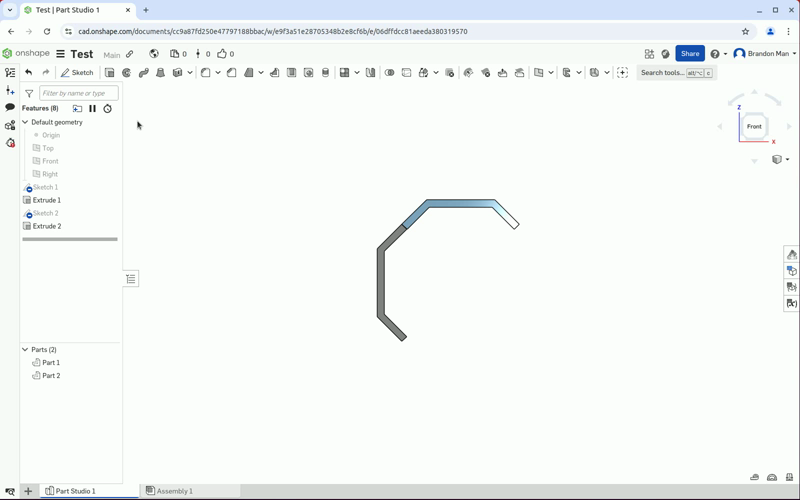
key(shift+h)
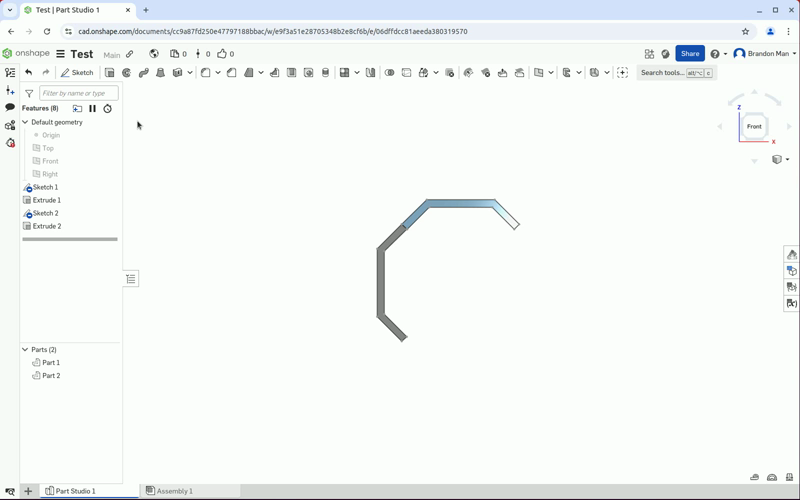
key(shift+h)
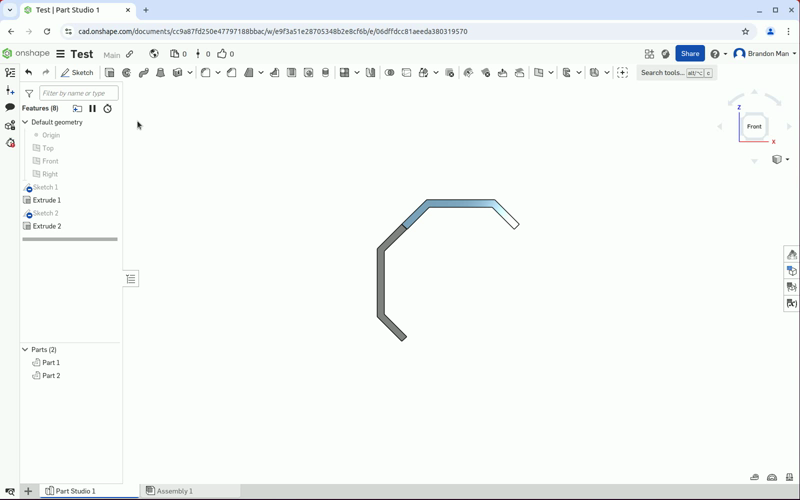
mouse_move(73, 189)
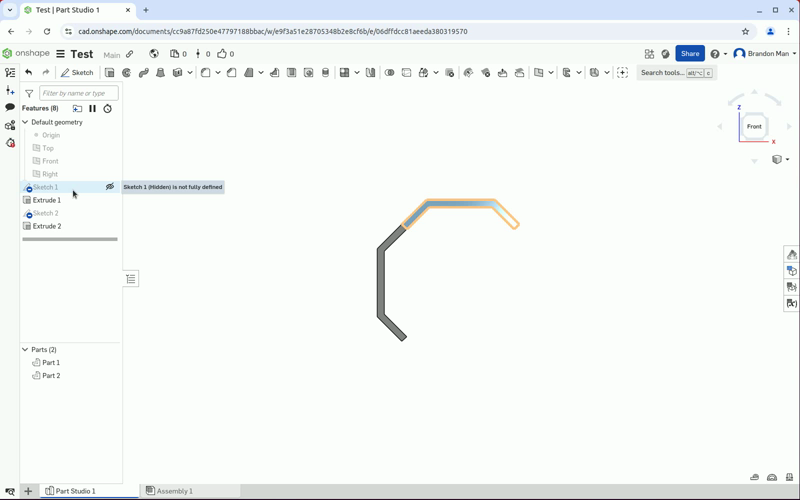
click(73, 189)
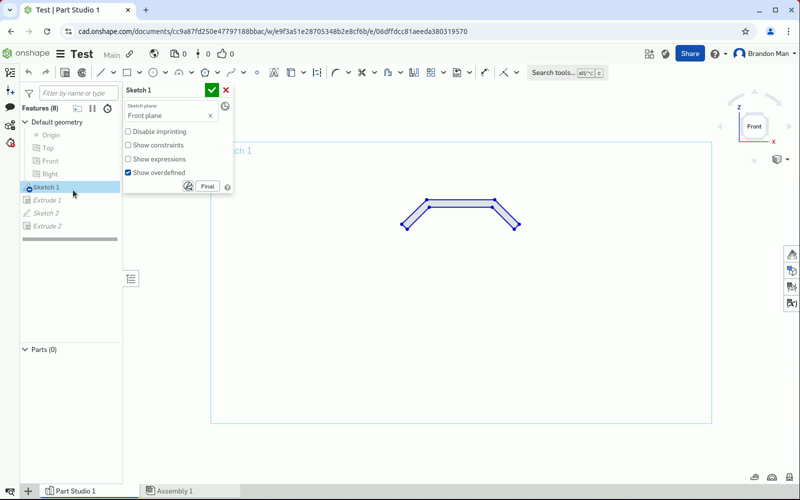
mouse_move(229, 92)
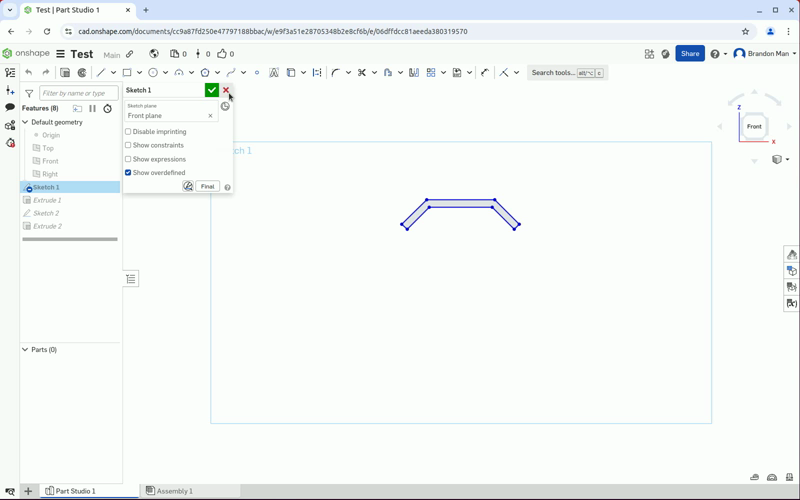
click(229, 92)
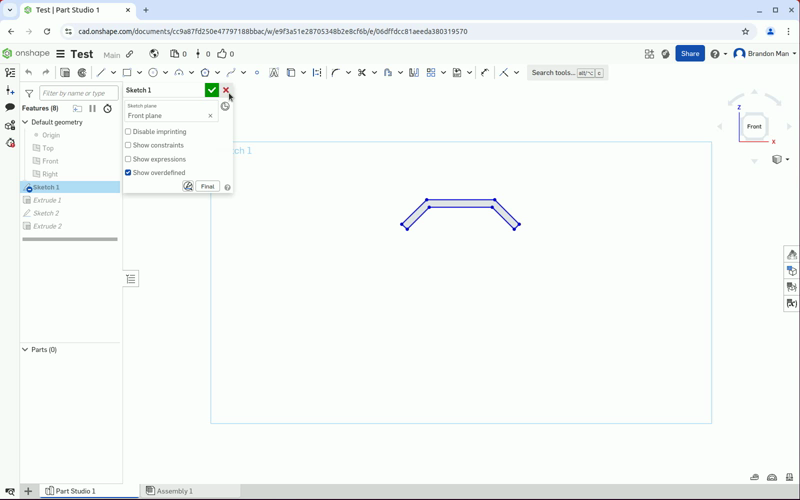
key(shift+s)
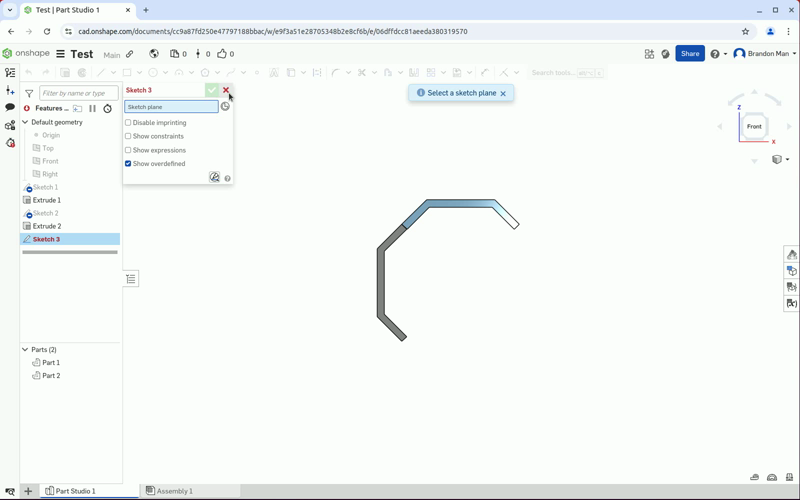
mouse_move(73, 163)
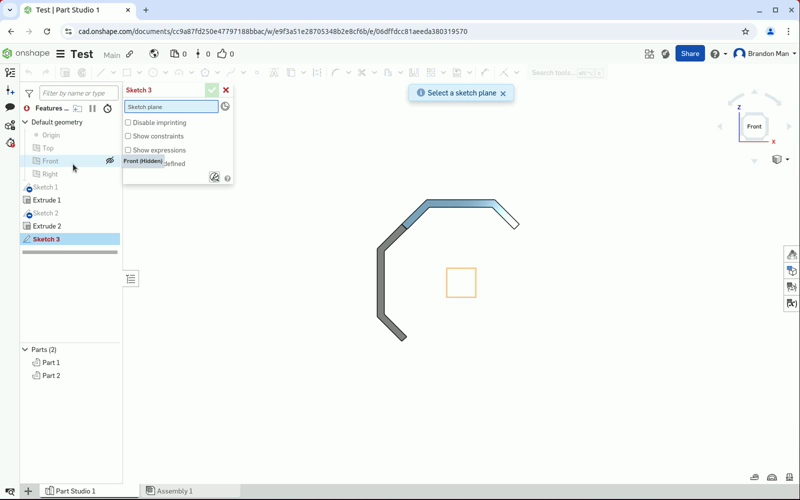
click(73, 163)
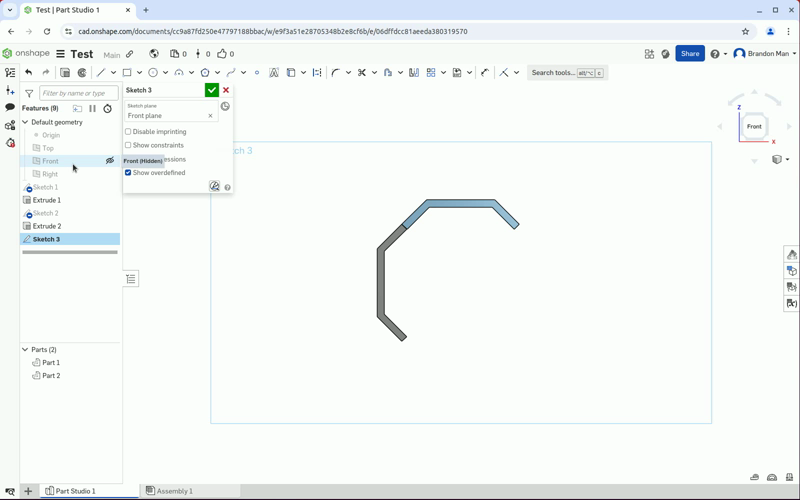
mouse_move(73, 352)
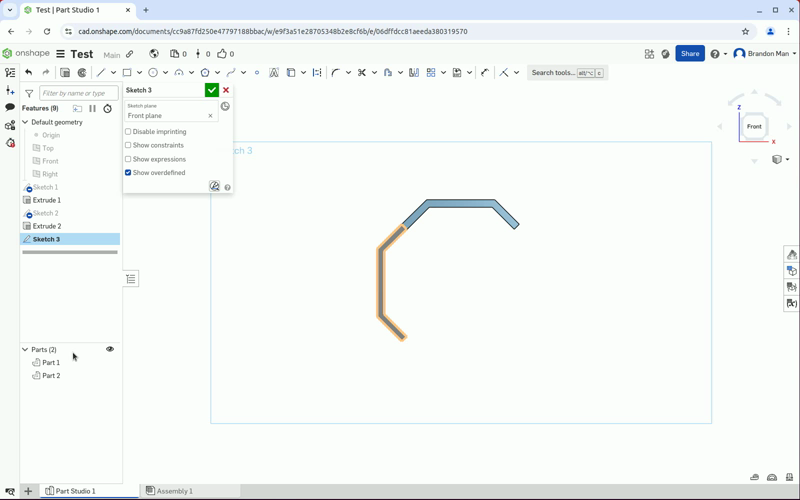
key(y)
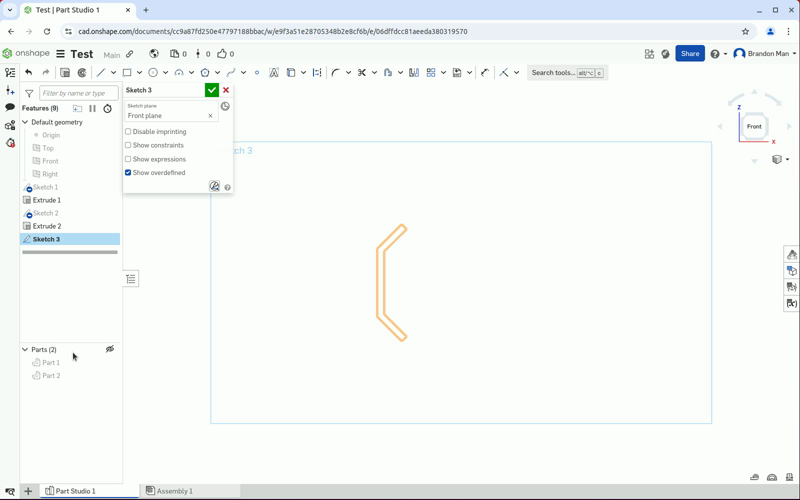
key(l)
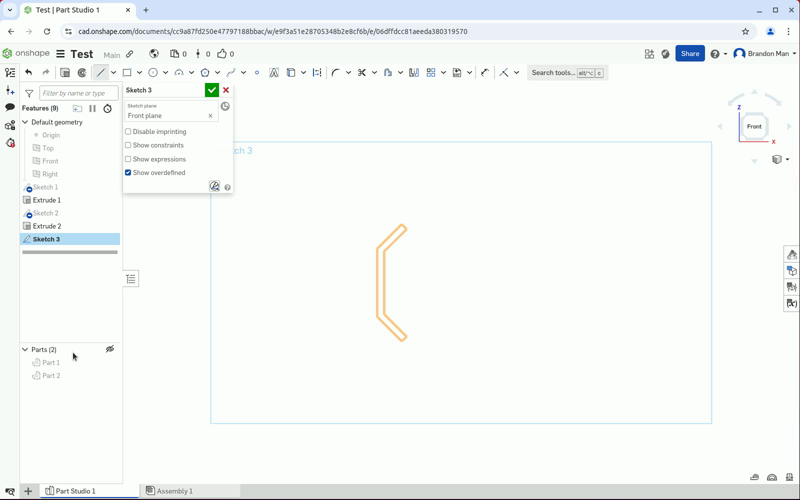
key_down(shift)
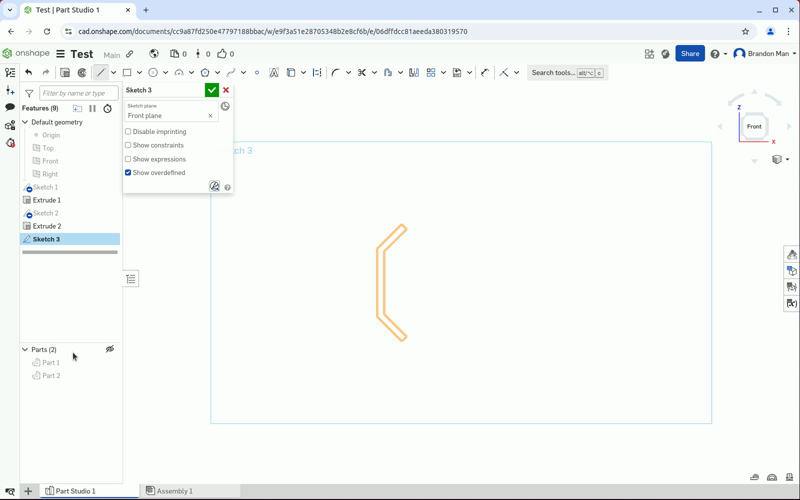
mouse_move(514, 336)
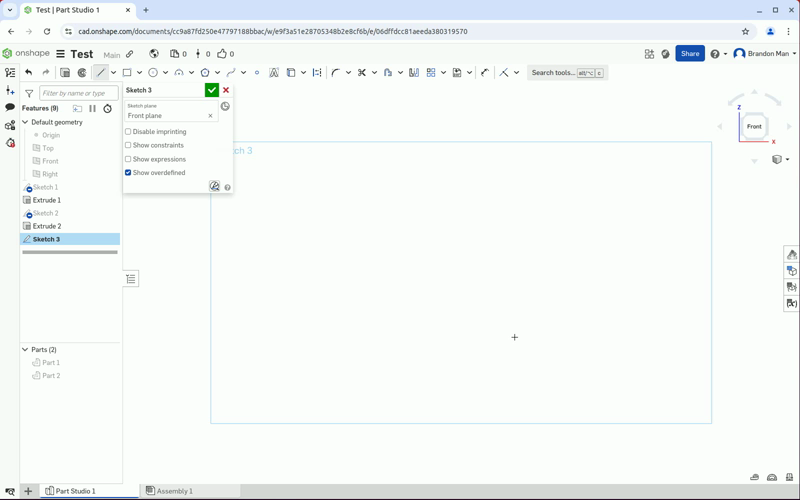
click(514, 336)
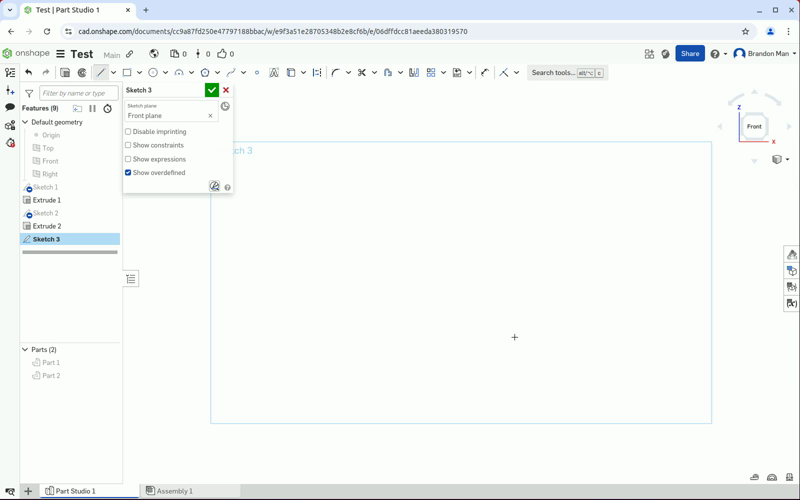
key_up(shift)
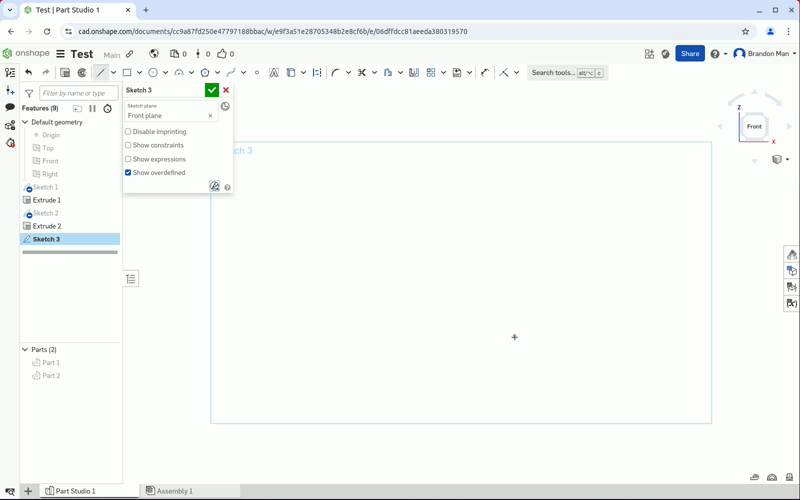
key_down(shift)
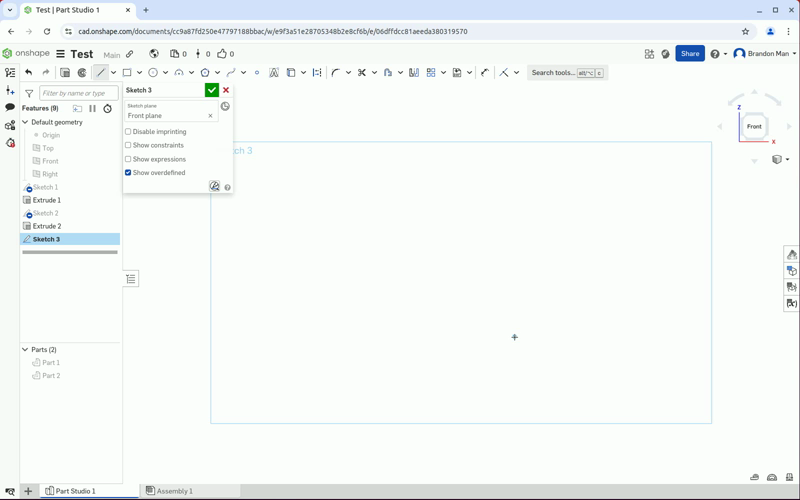
mouse_move(544, 336)
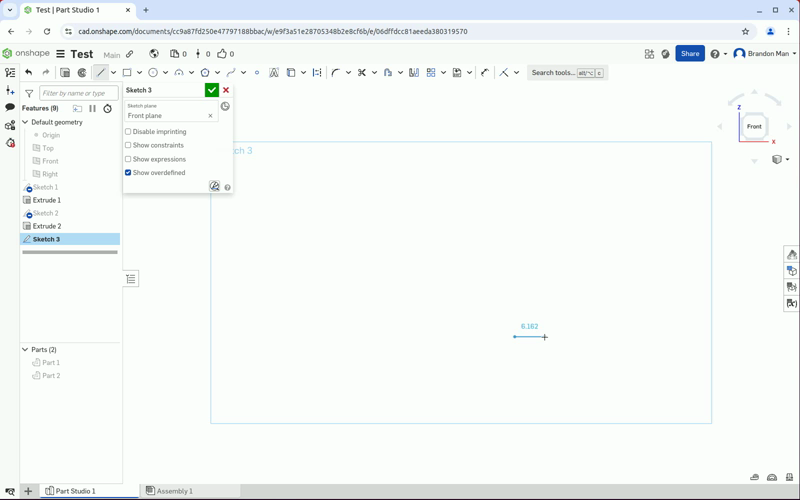
mouse_move(519, 341)
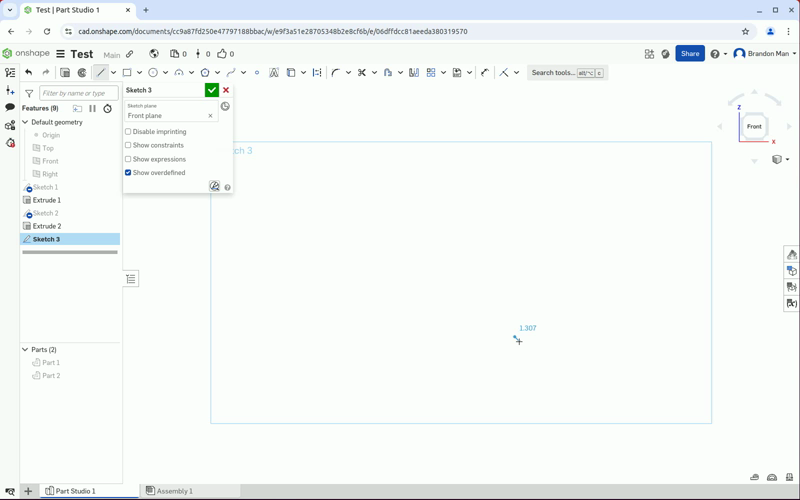
scroll(6)
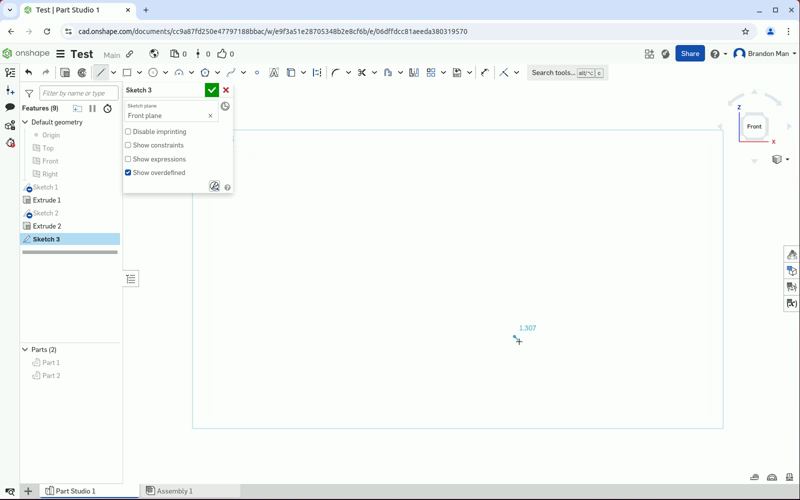
scroll(6)
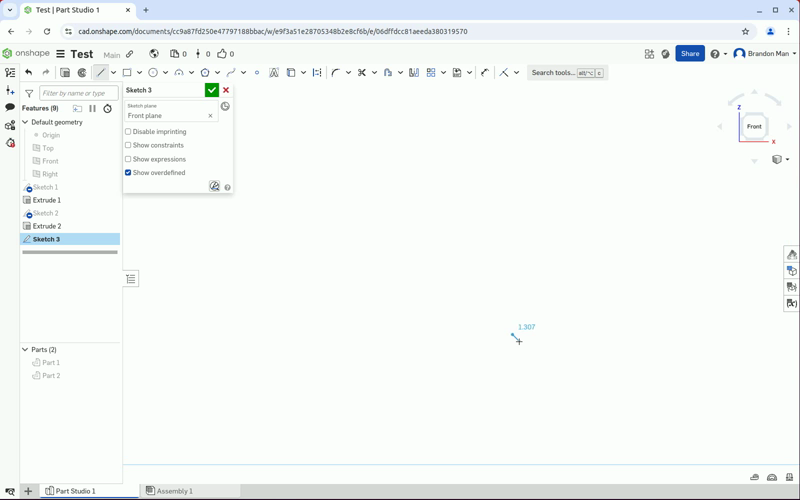
scroll(6)
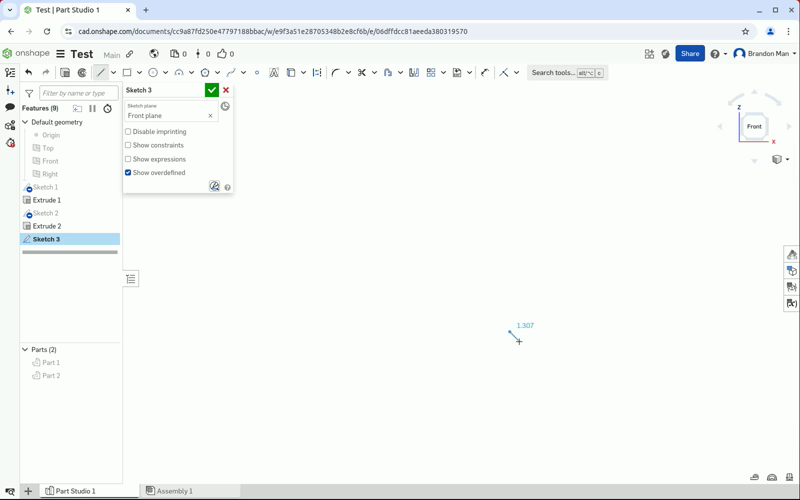
scroll(6)
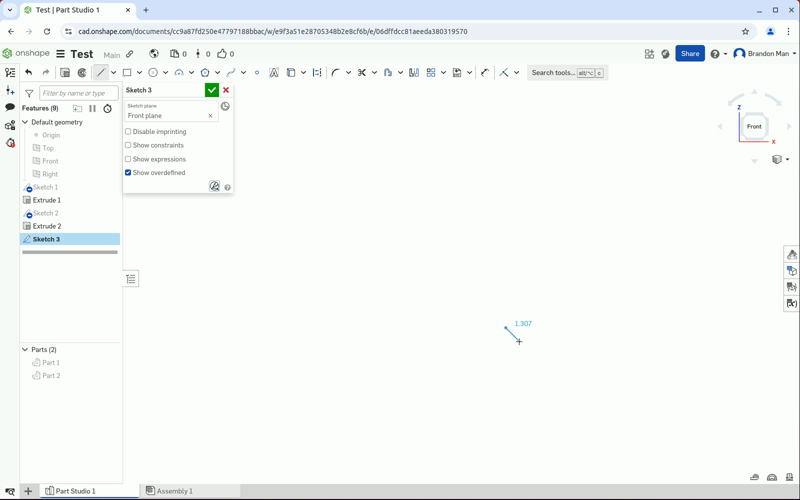
scroll(6)
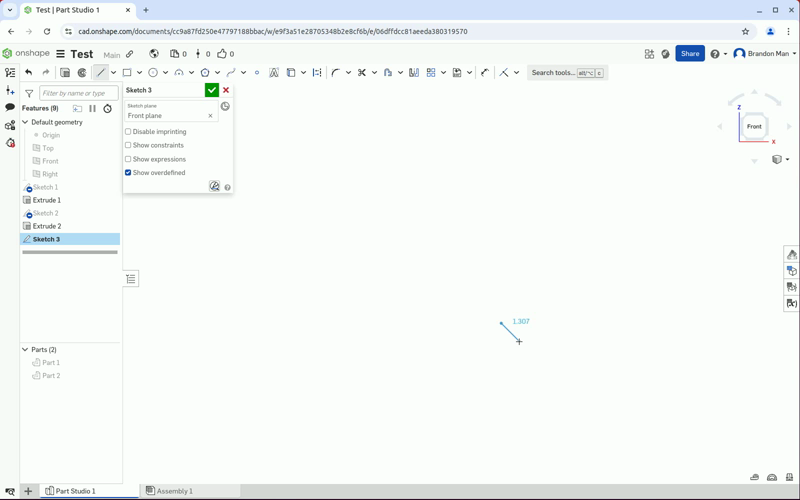
scroll(6)
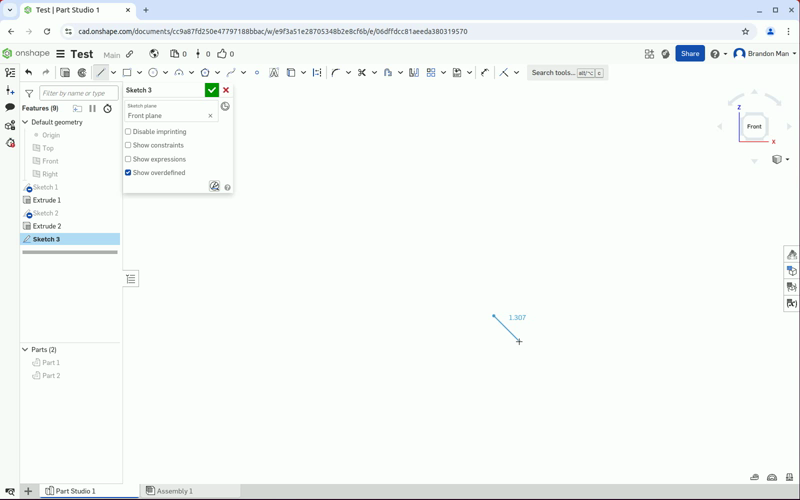
scroll(6)
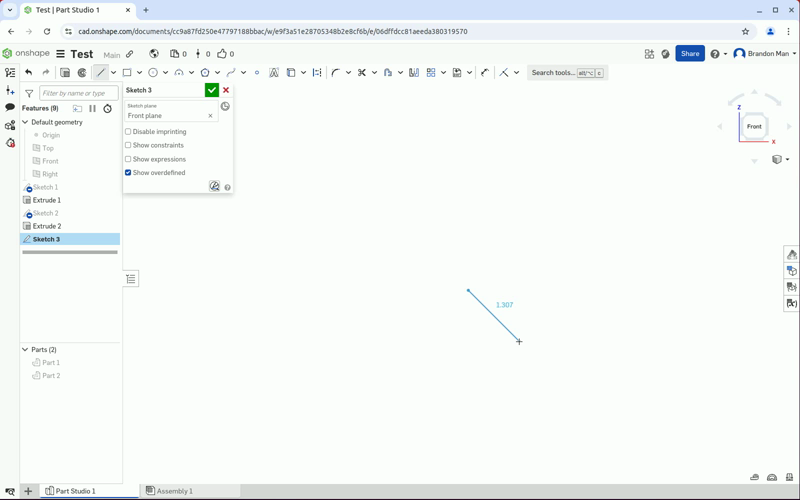
click(519, 341)
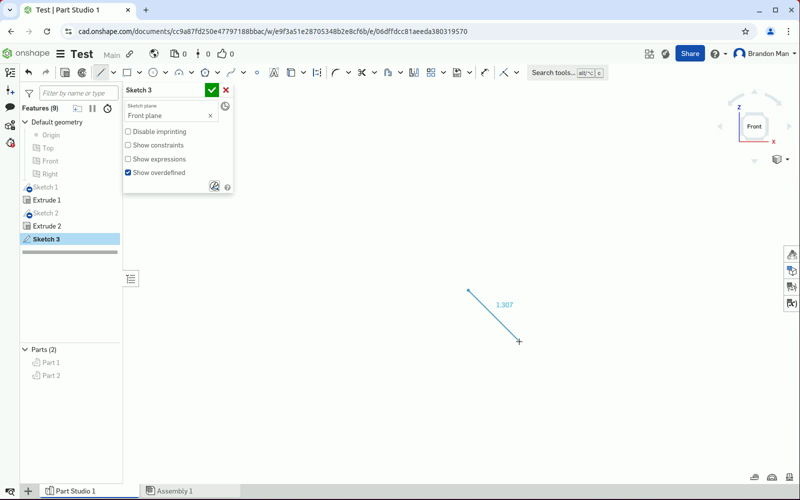
scroll(-6)
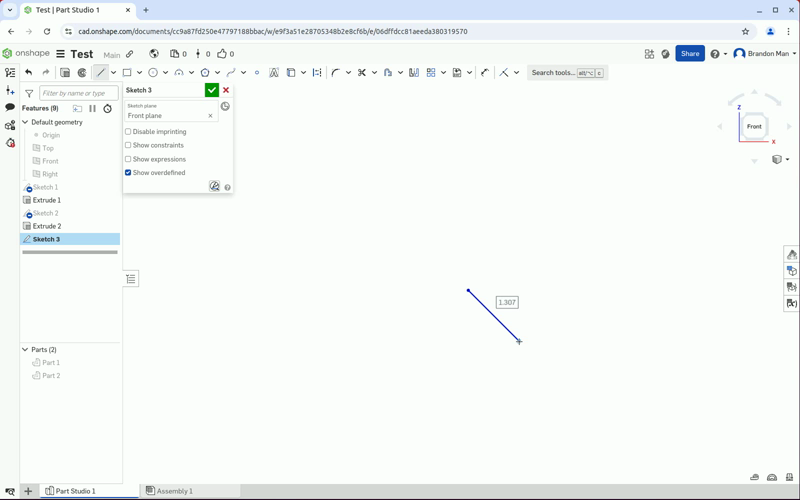
scroll(-6)
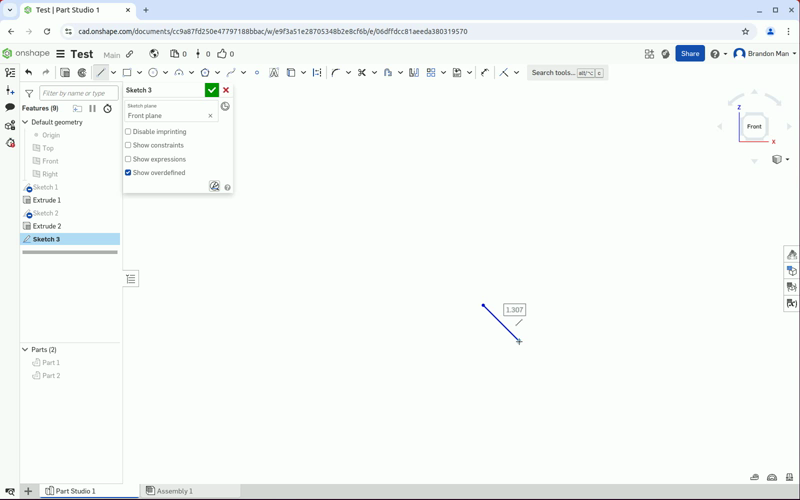
scroll(-6)
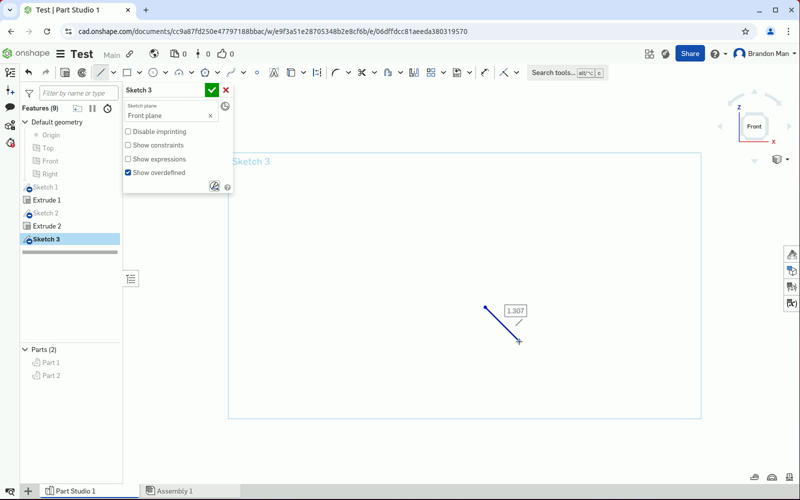
scroll(-6)
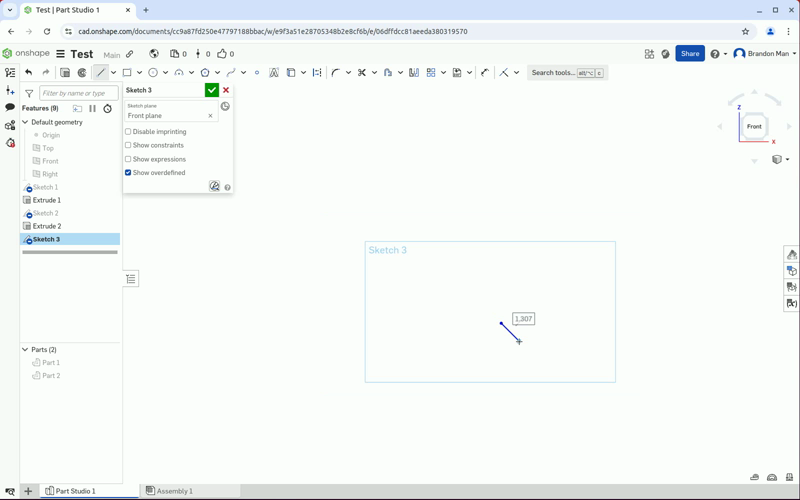
scroll(-6)
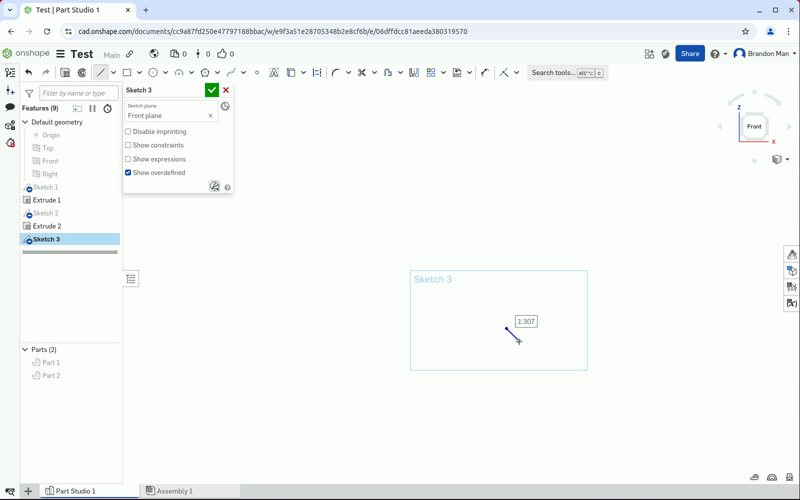
scroll(-6)
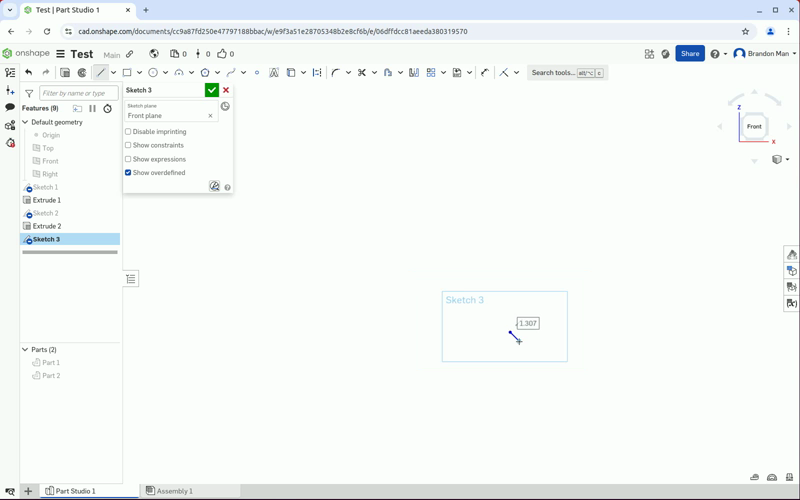
scroll(-6)
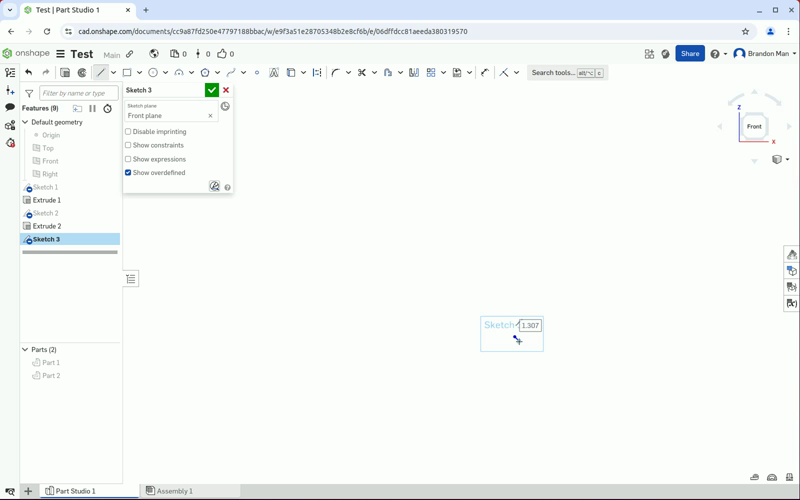
key_up(shift)
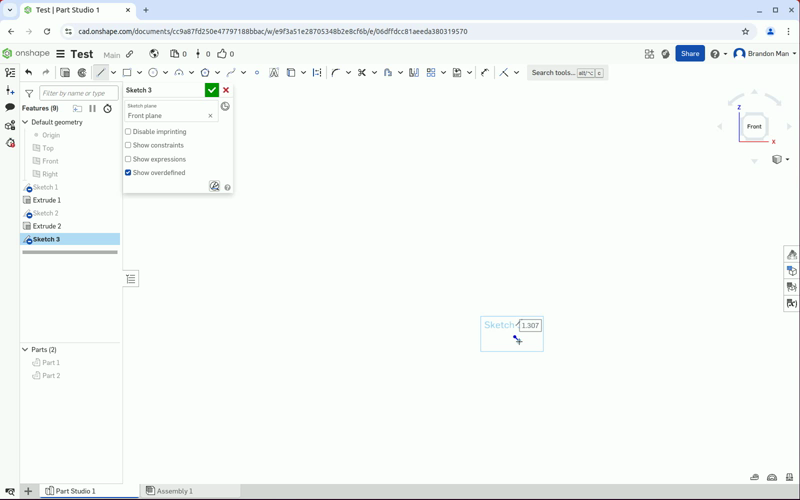
key_down(shift)
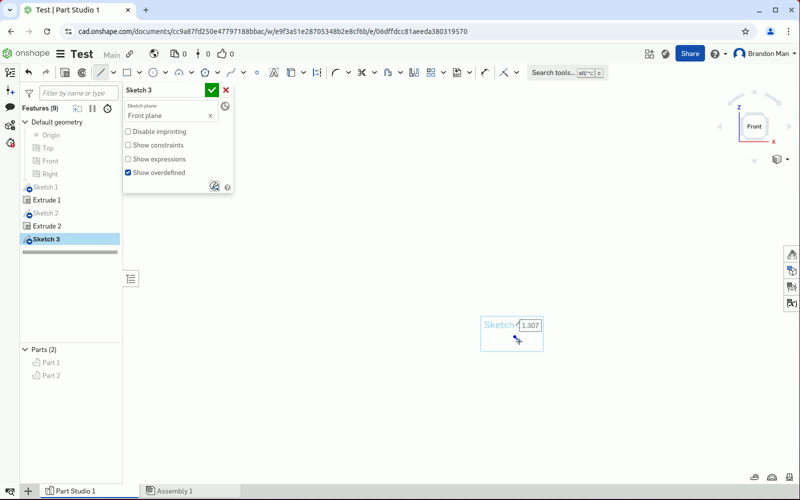
mouse_move(549, 341)
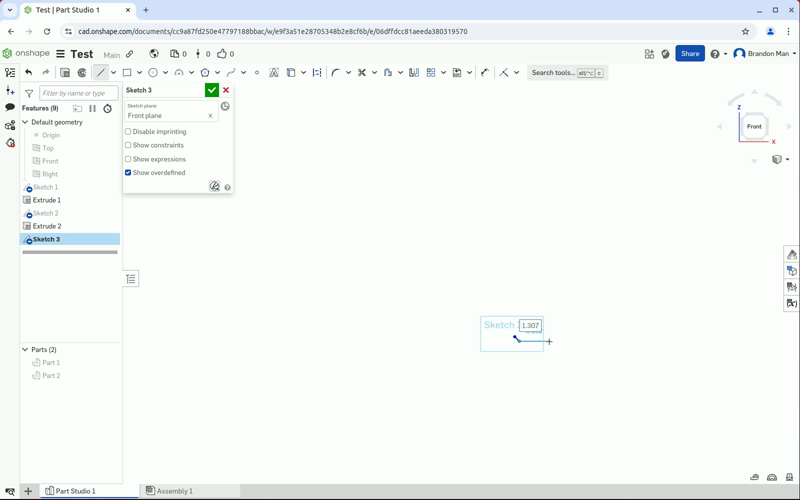
mouse_move(544, 317)
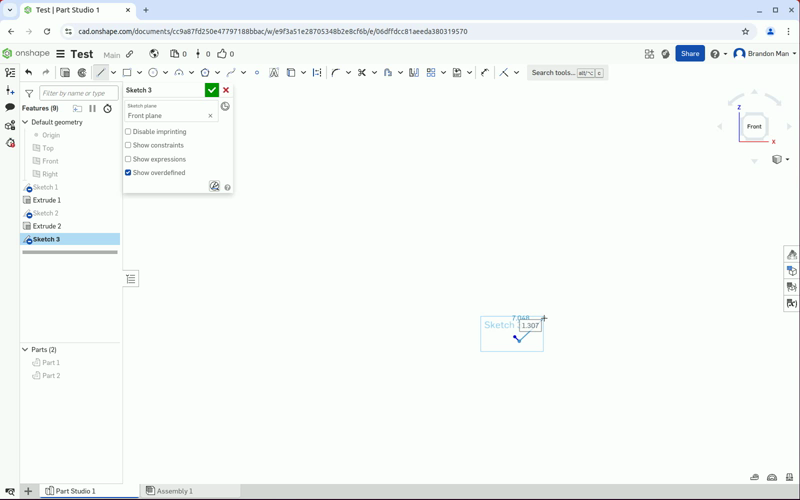
click(544, 317)
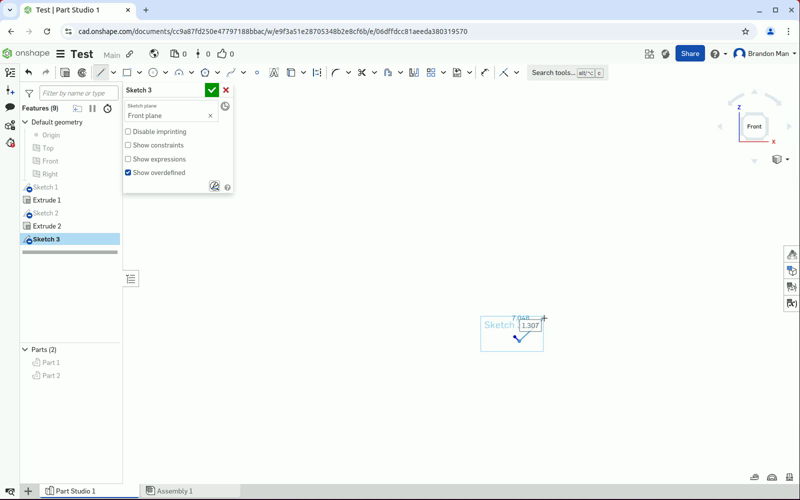
key_up(shift)
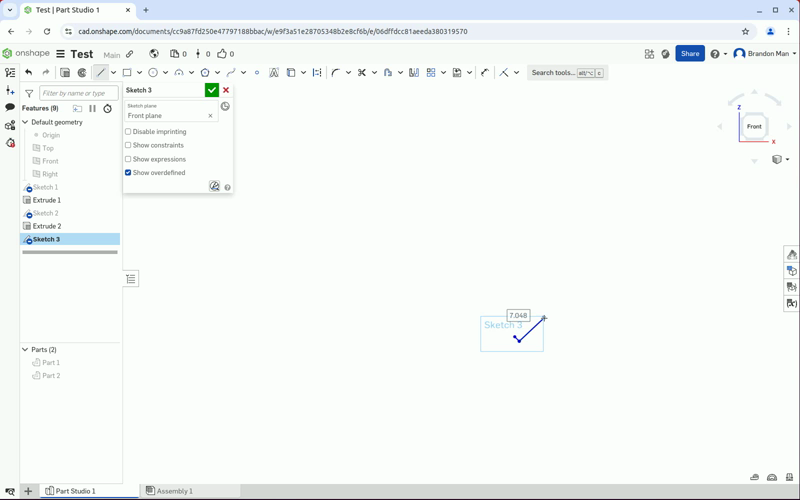
key_down(shift)
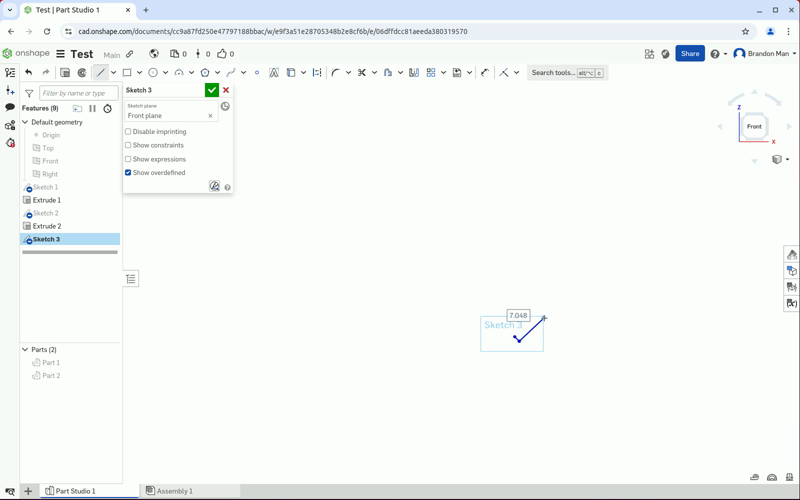
mouse_move(544, 249)
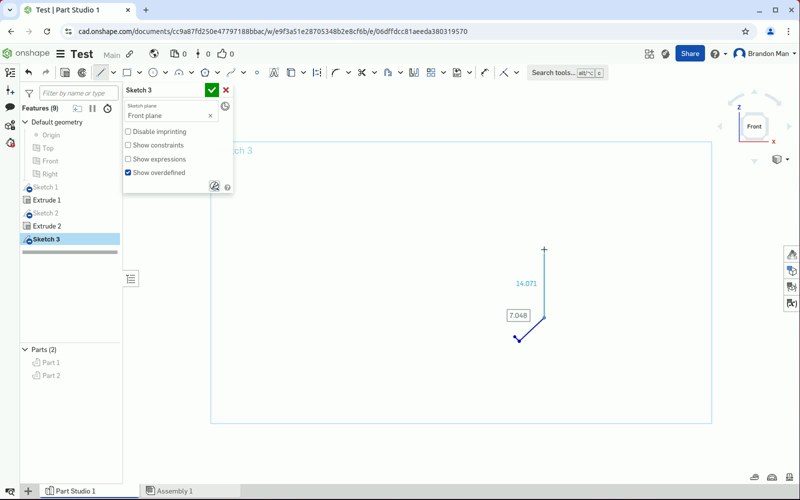
click(544, 249)
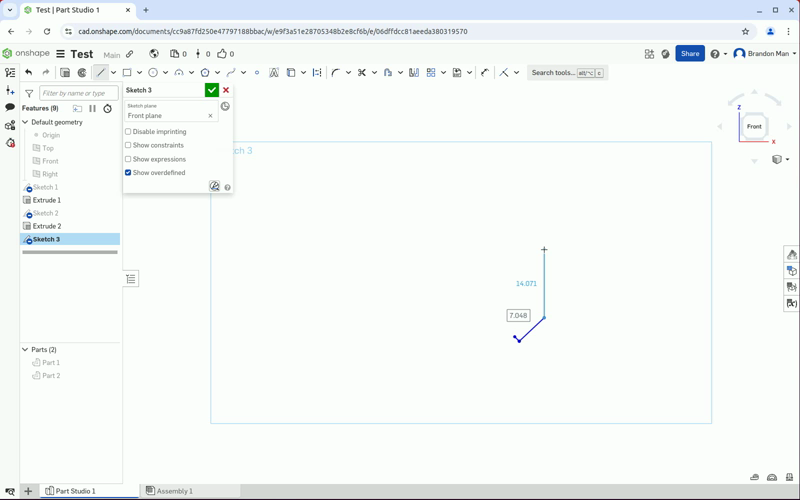
key_up(shift)
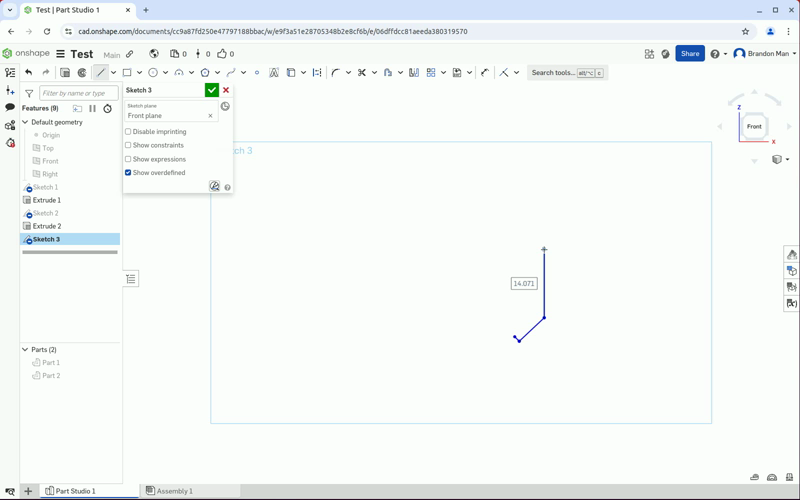
key_down(shift)
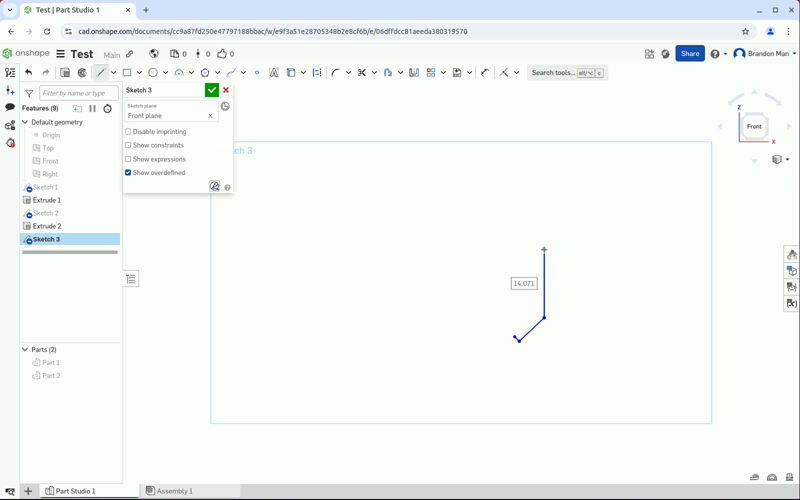
mouse_move(574, 249)
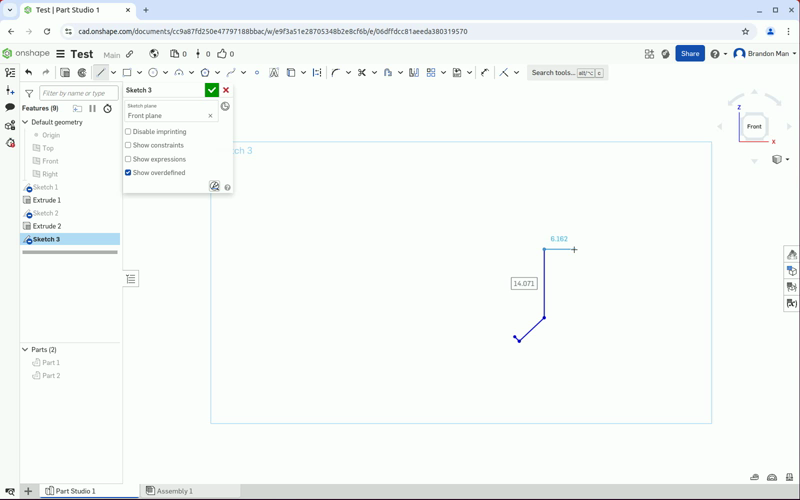
mouse_move(519, 224)
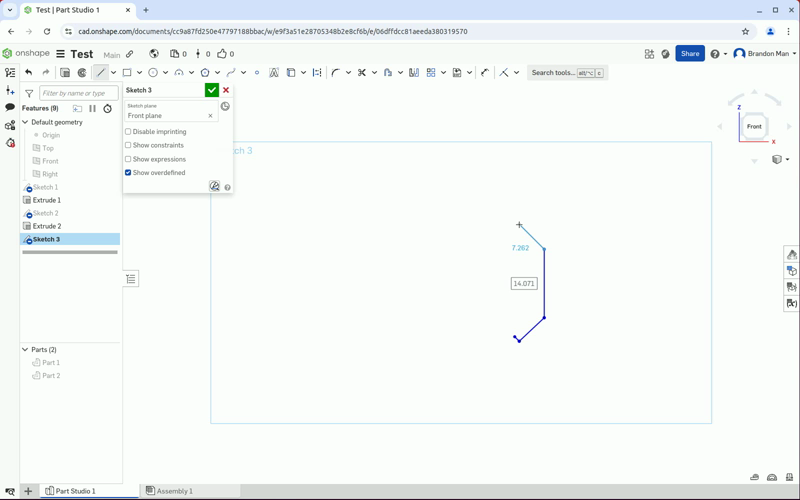
click(519, 224)
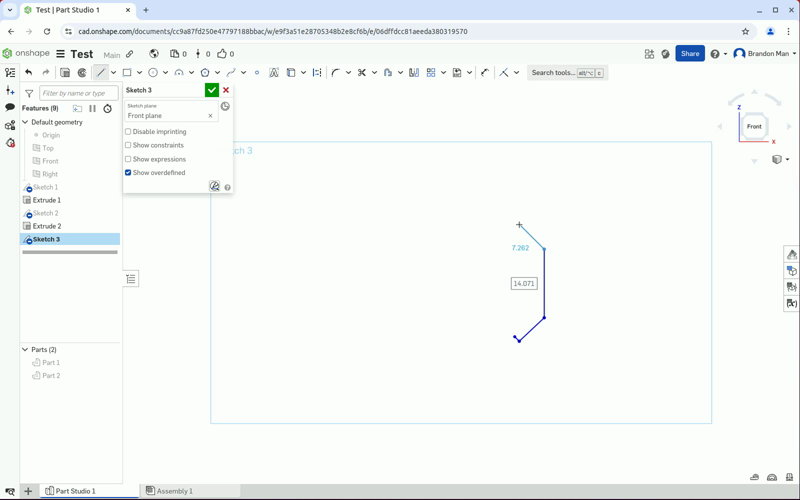
key_up(shift)
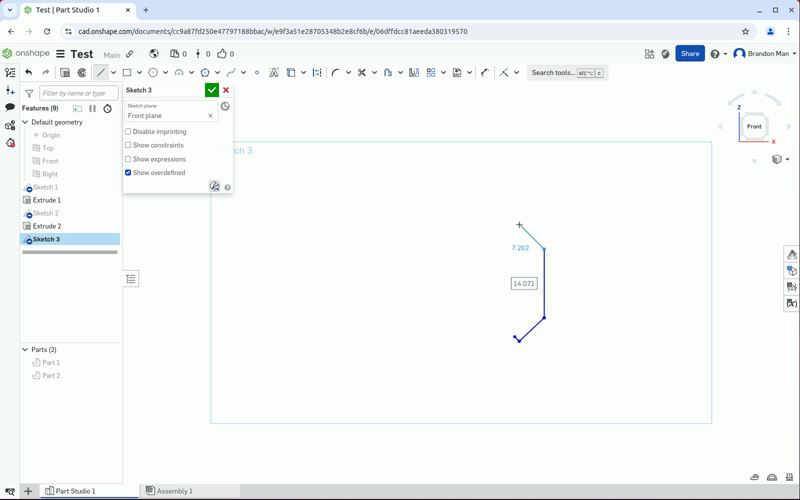
key_down(shift)
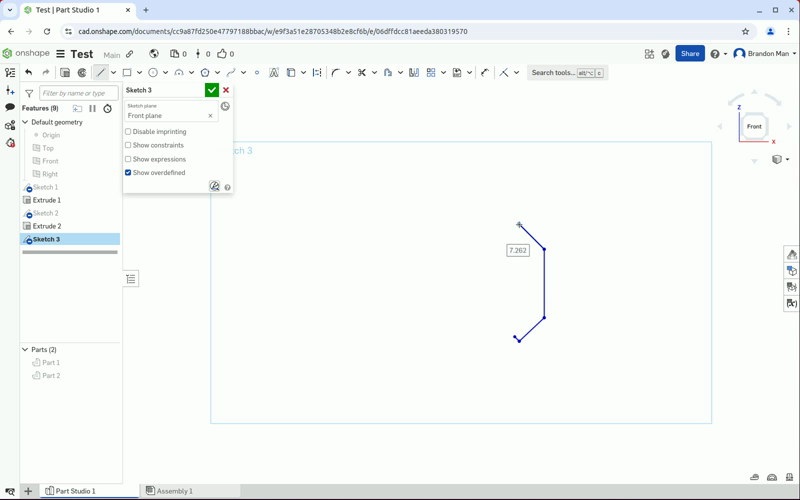
mouse_move(549, 224)
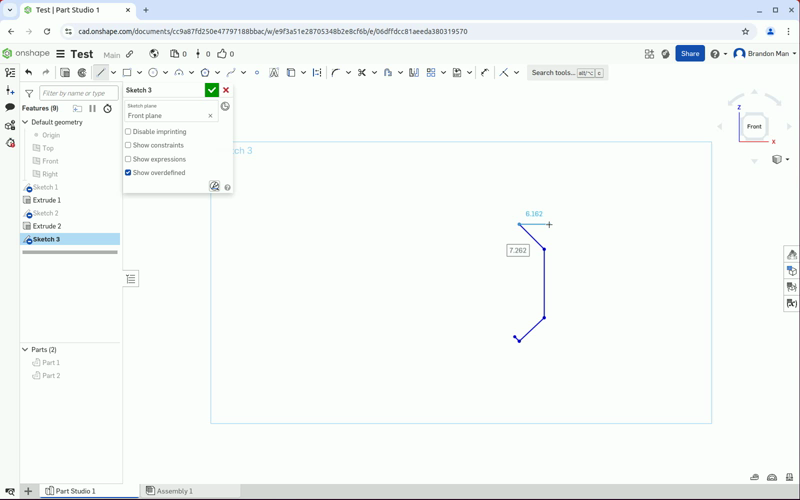
mouse_move(514, 228)
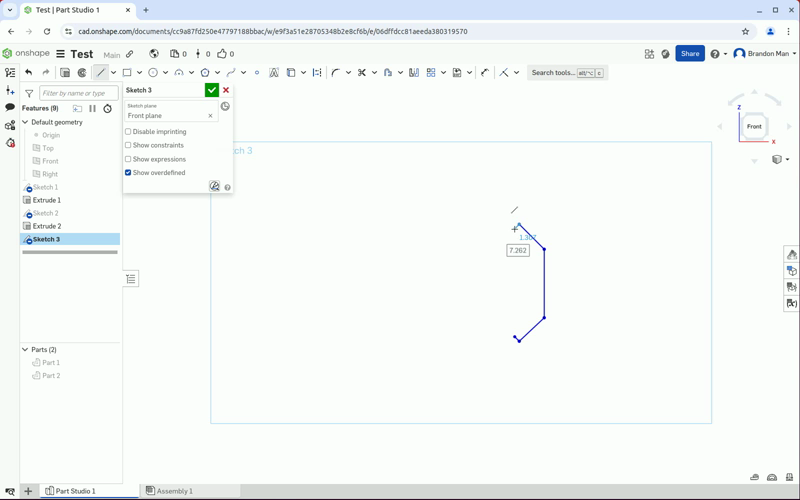
scroll(6)
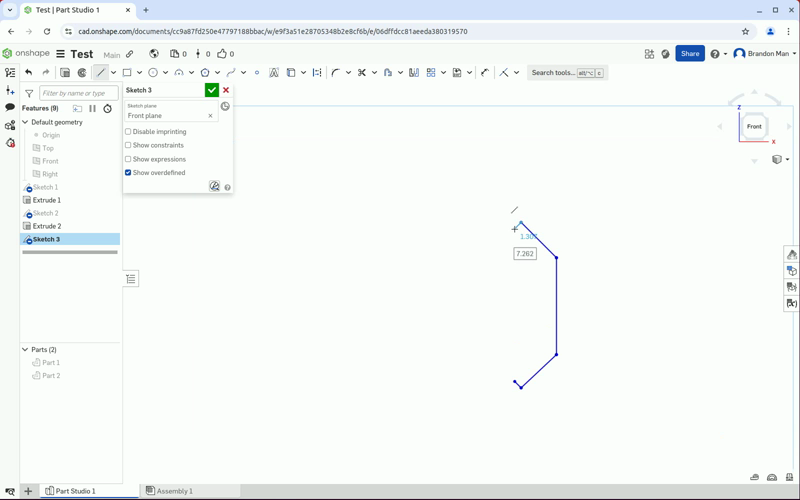
scroll(6)
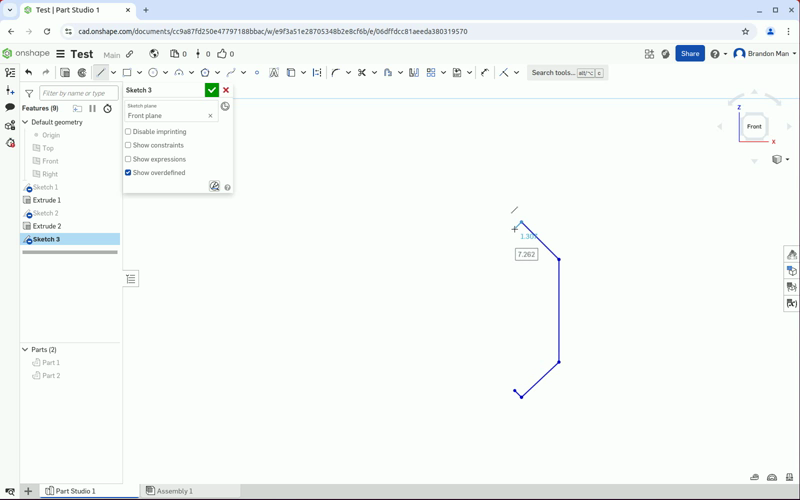
scroll(6)
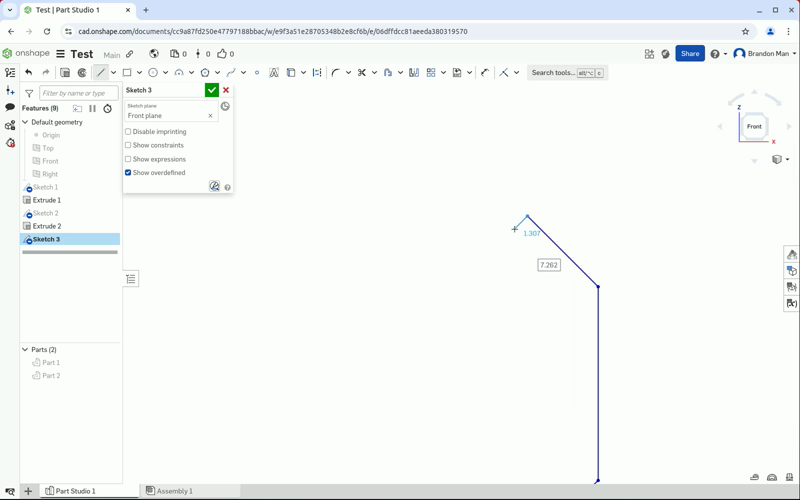
scroll(6)
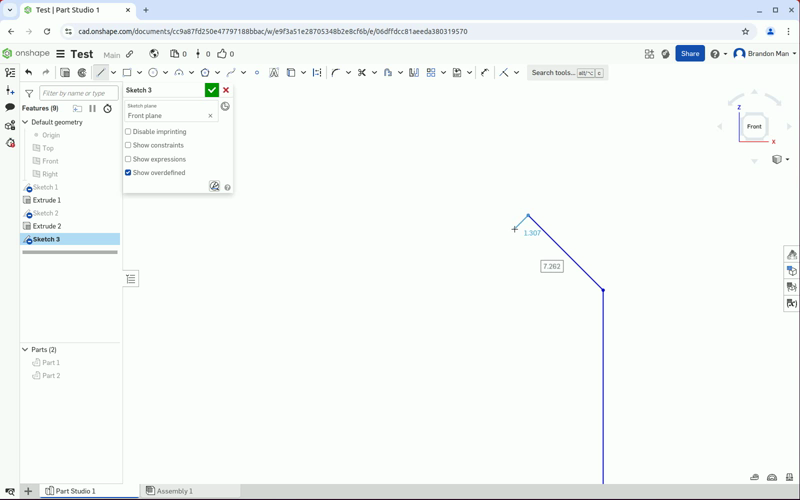
scroll(6)
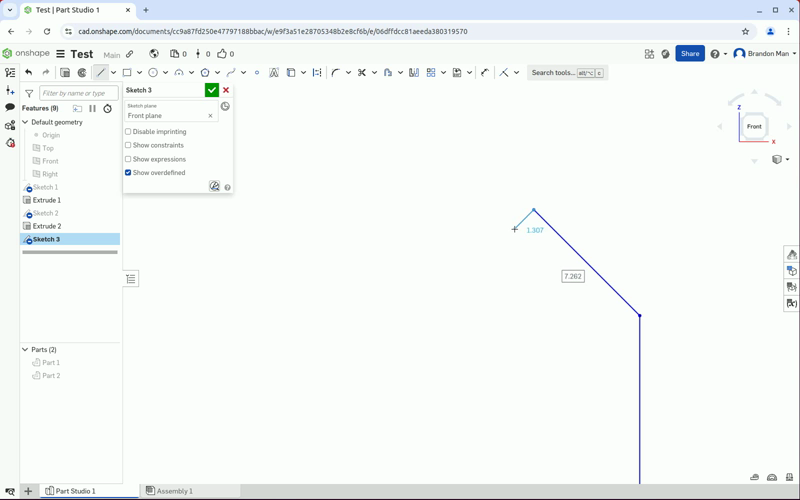
scroll(6)
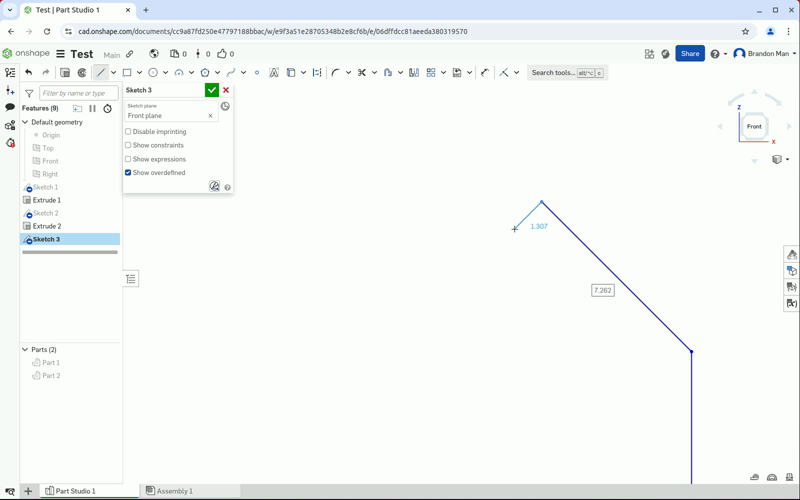
scroll(6)
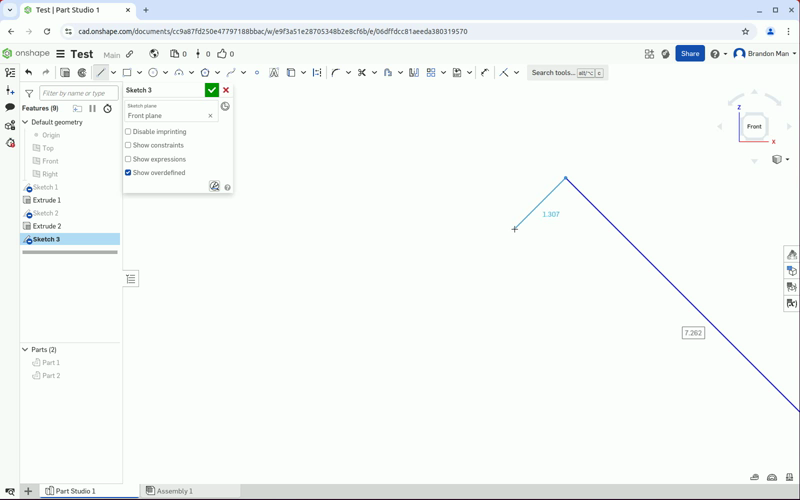
click(514, 228)
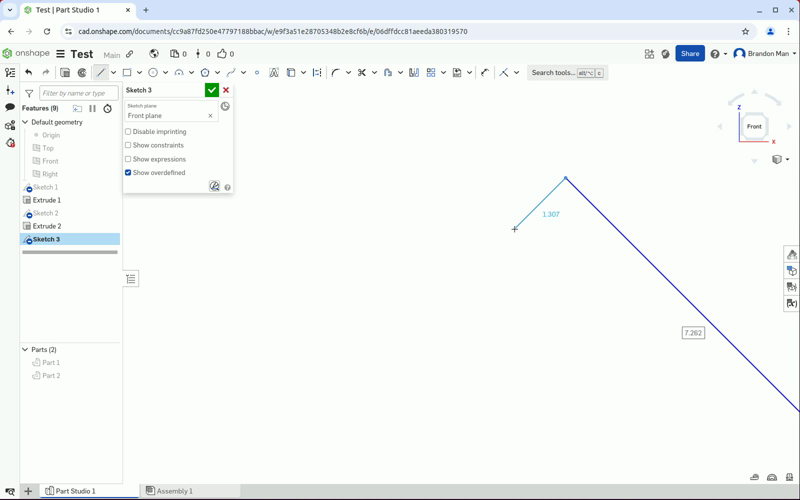
scroll(-6)
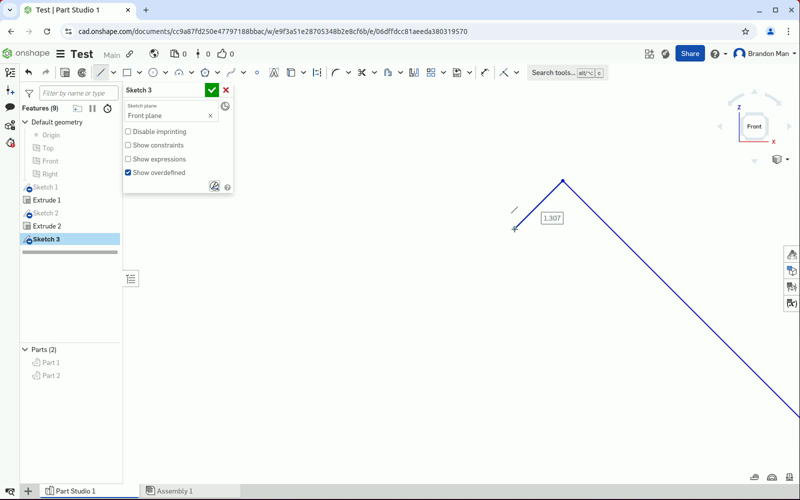
scroll(-6)
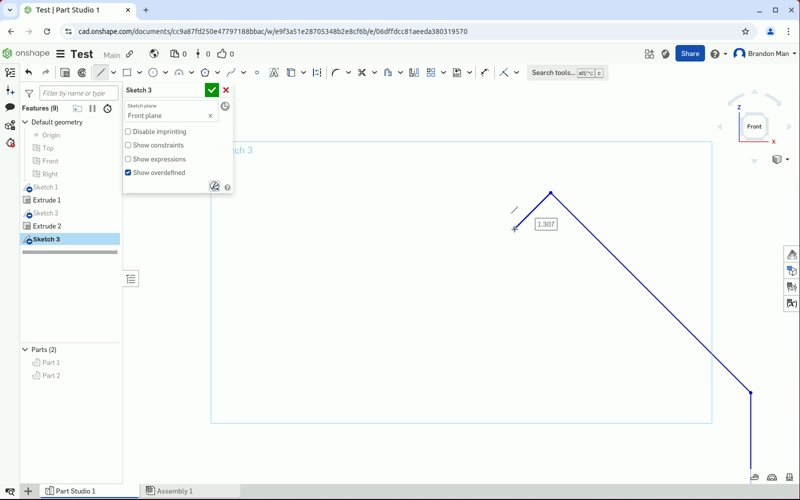
scroll(-6)
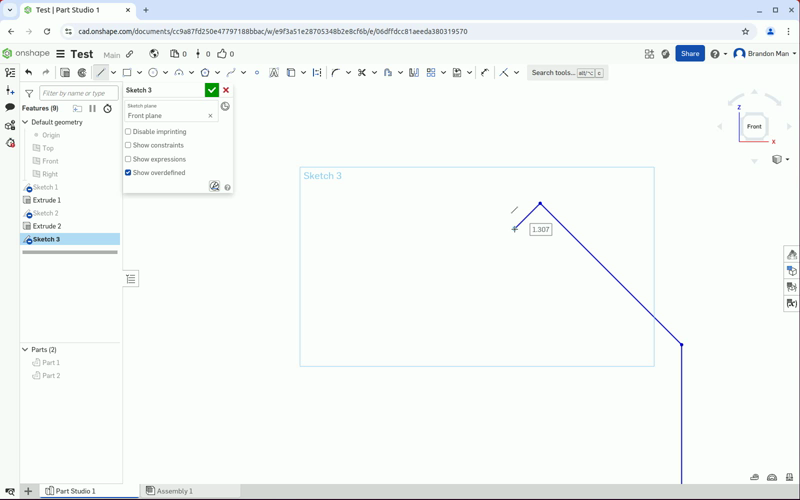
scroll(-6)
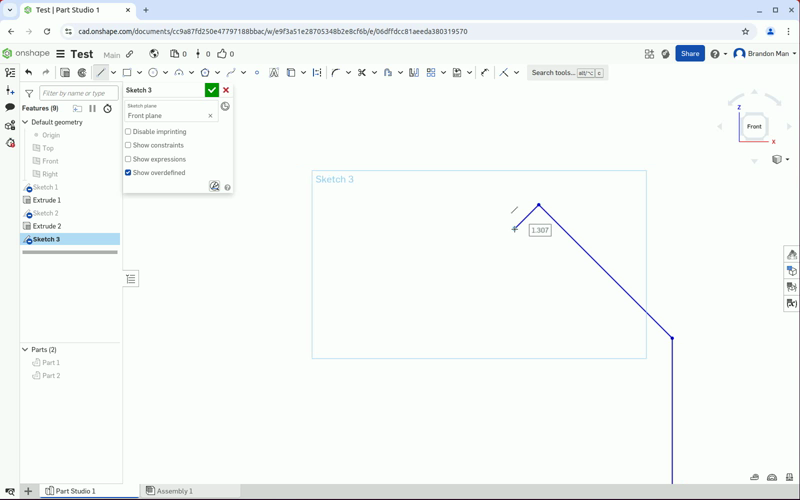
scroll(-6)
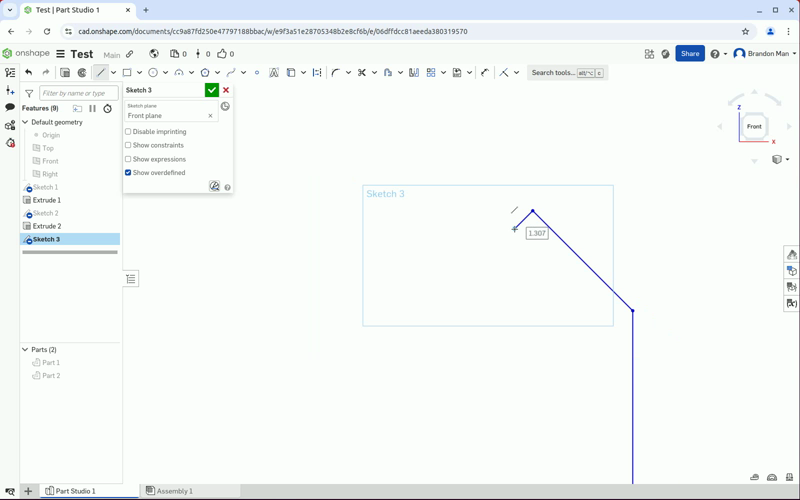
scroll(-6)
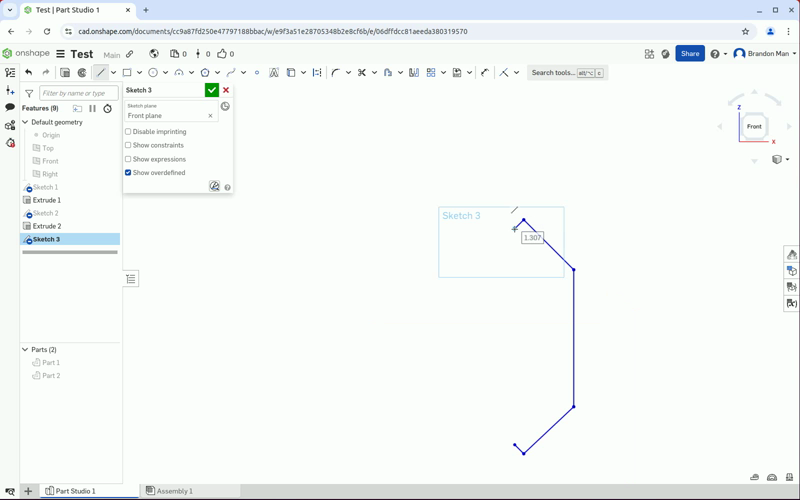
scroll(-6)
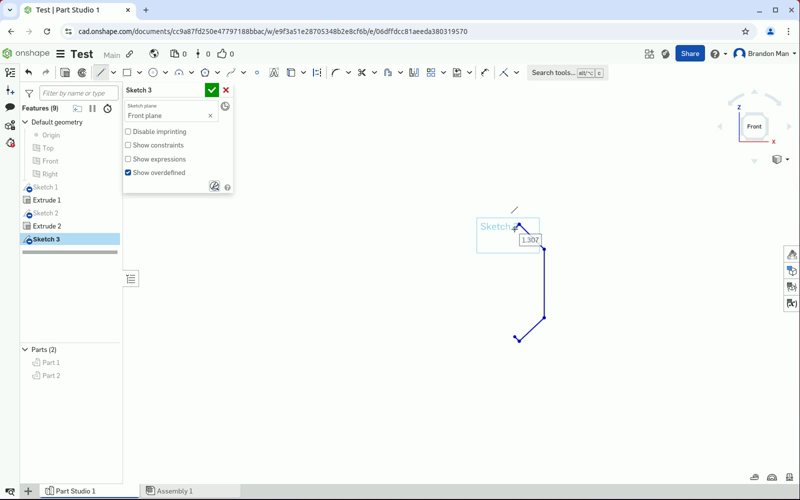
key_up(shift)
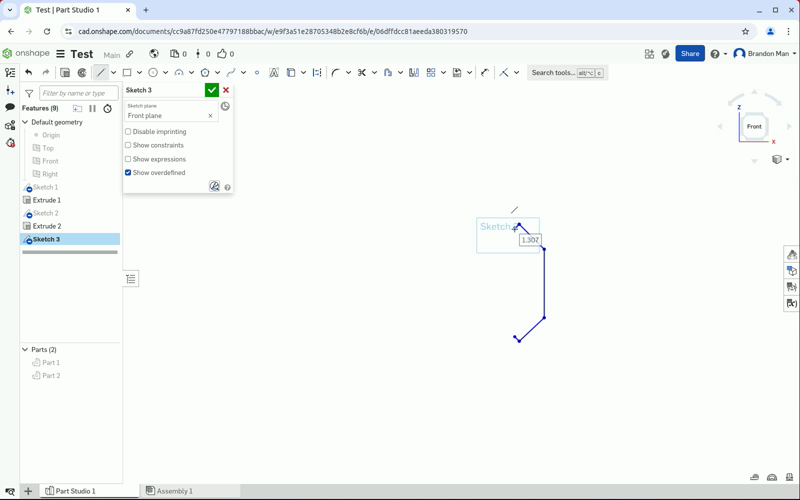
key_down(shift)
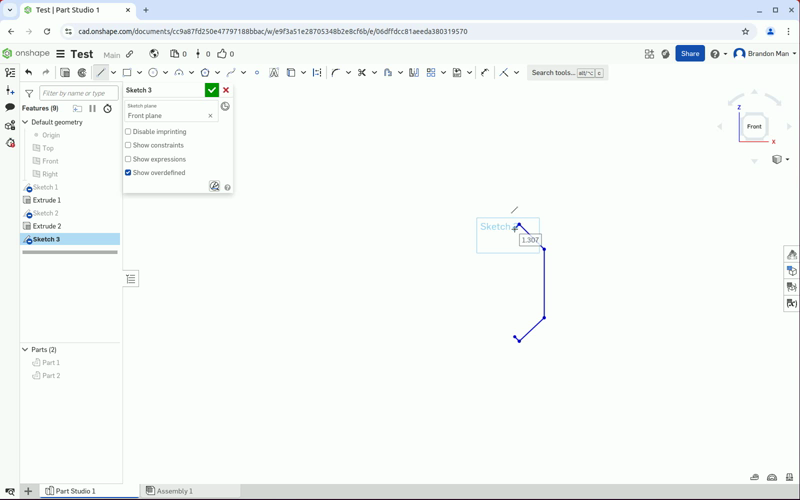
mouse_move(544, 228)
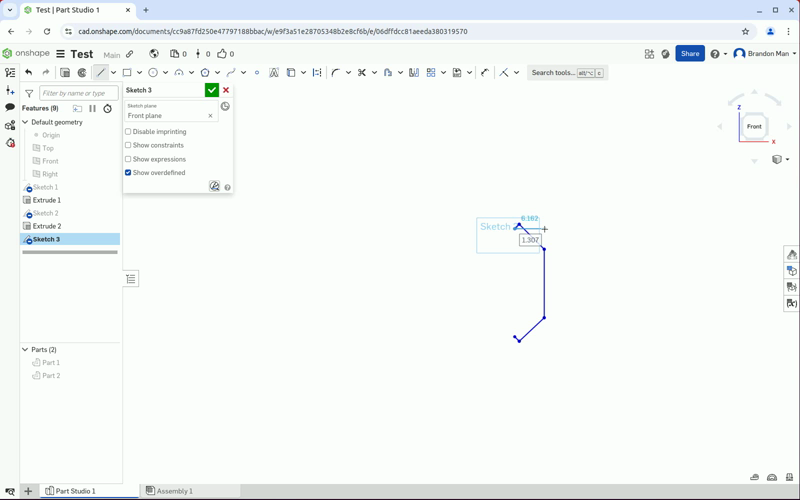
mouse_move(537, 251)
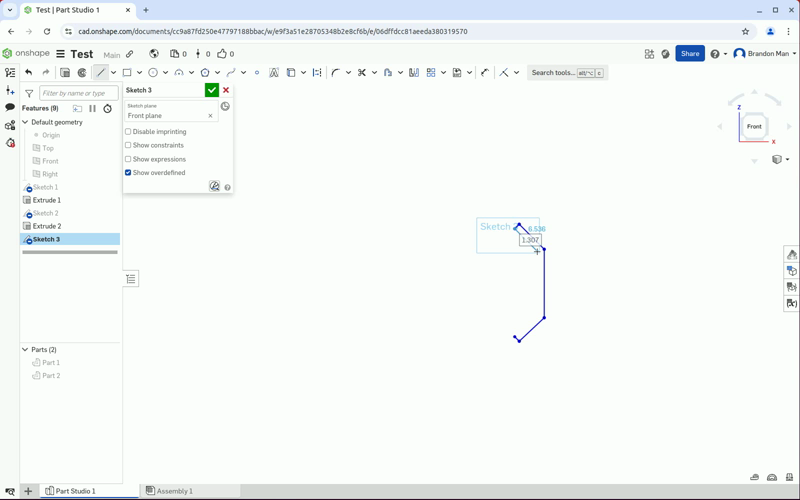
click(537, 251)
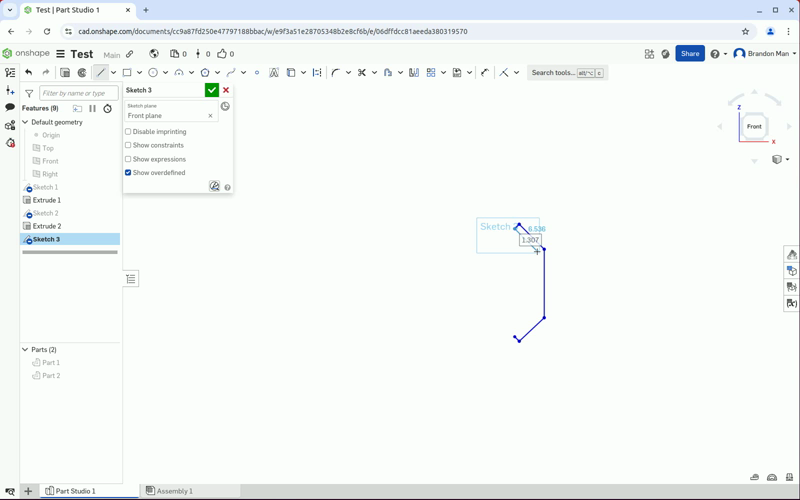
key_up(shift)
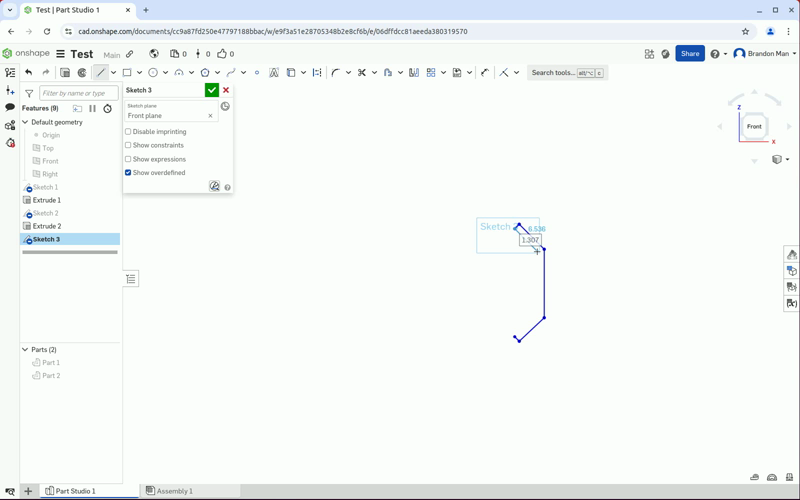
key_down(shift)
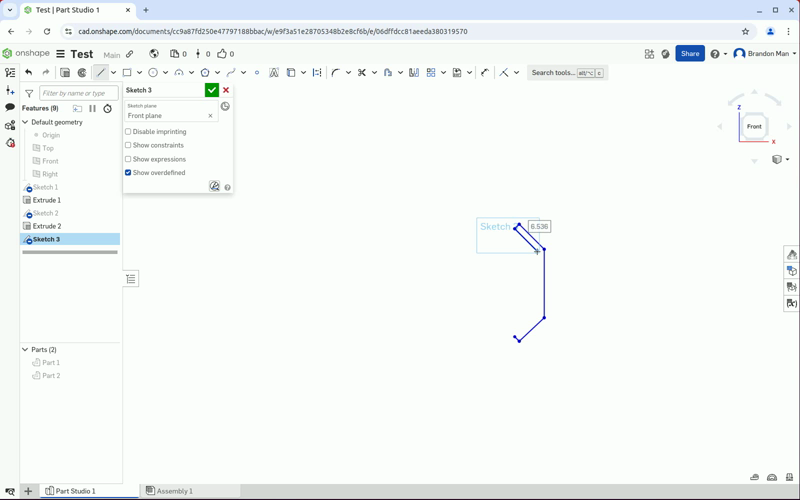
mouse_move(537, 314)
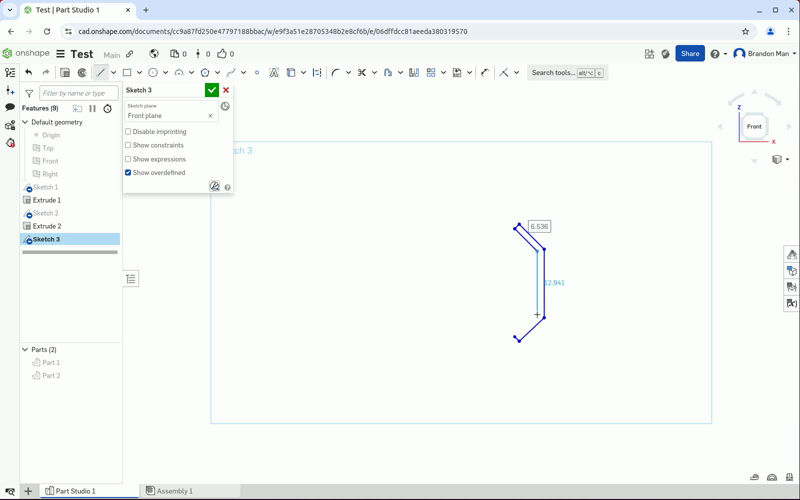
click(537, 314)
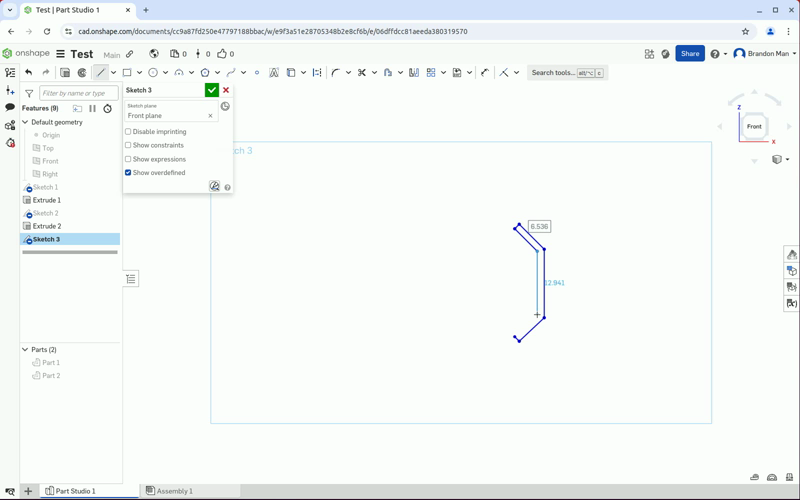
key_up(shift)
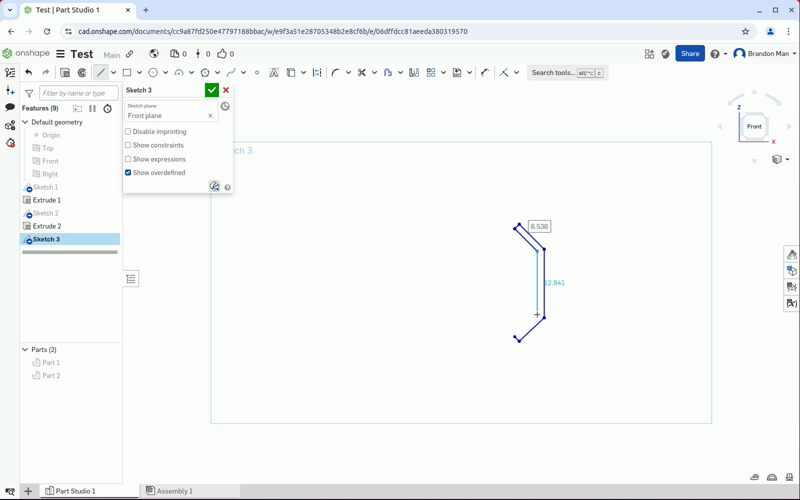
mouse_move(567, 314)
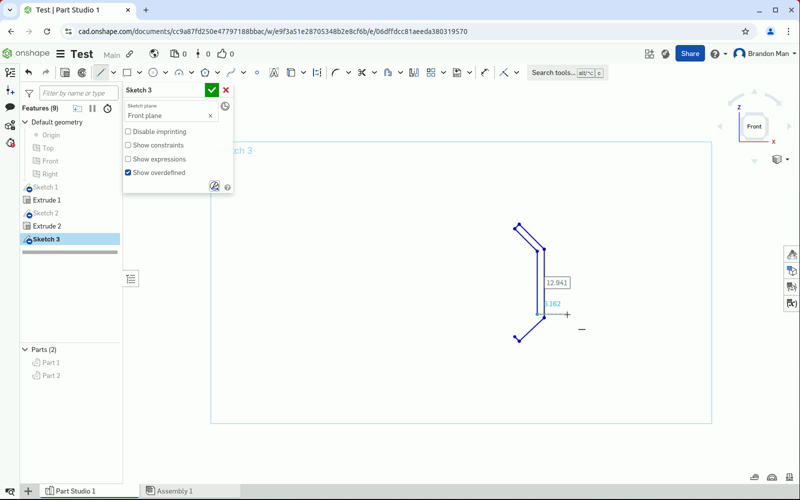
key_down(shift)
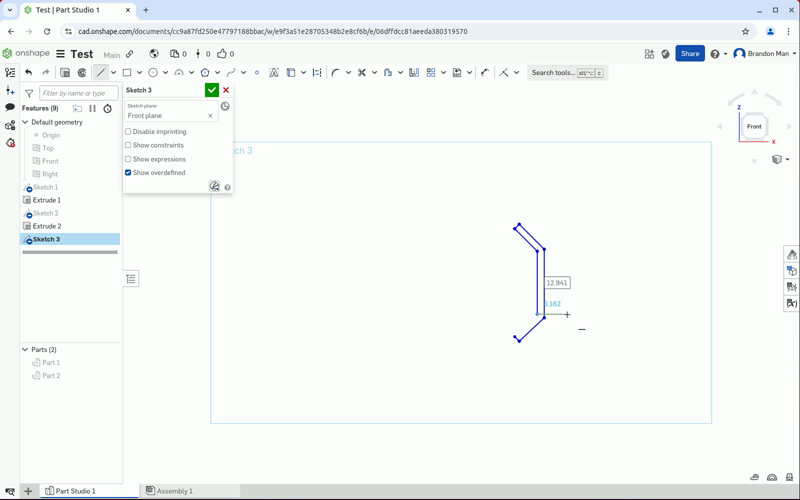
mouse_move(514, 336)
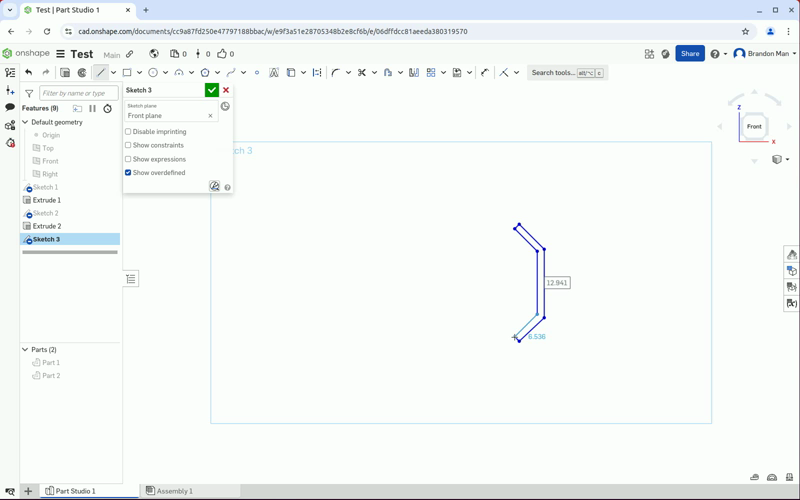
key_up(shift)
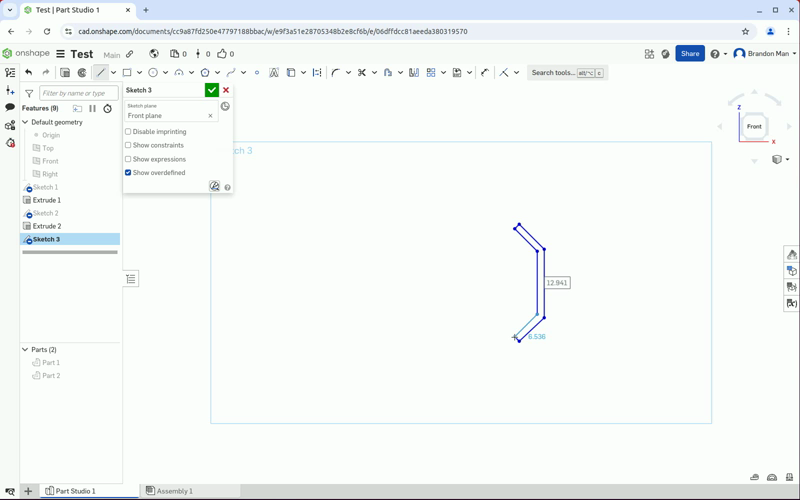
click(514, 336)
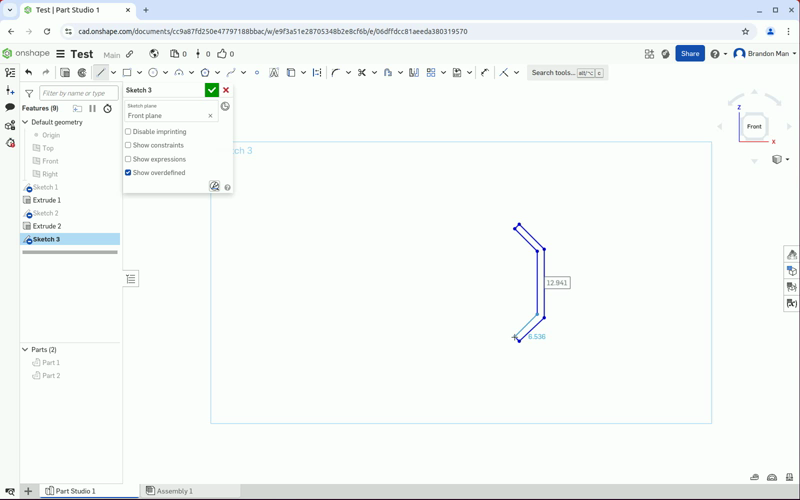
key(esc)
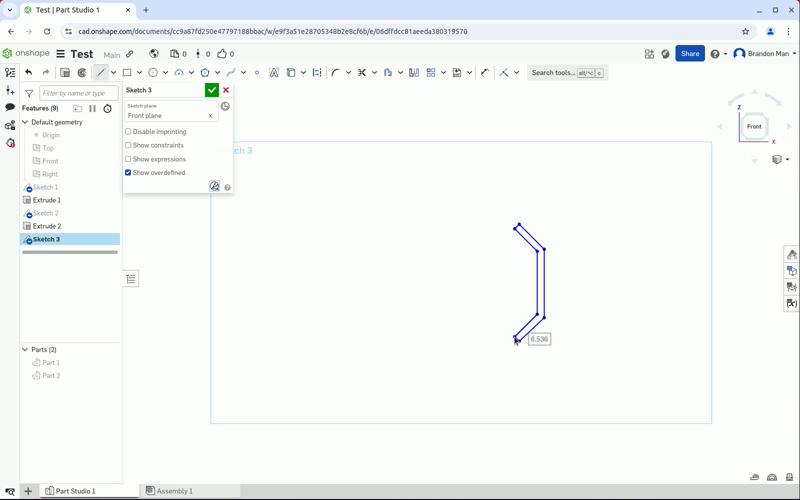
mouse_move(534, 318)
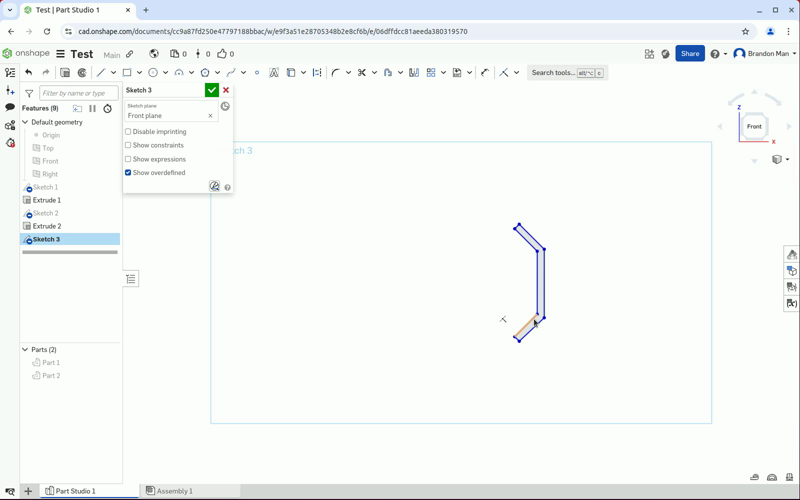
scroll(6)
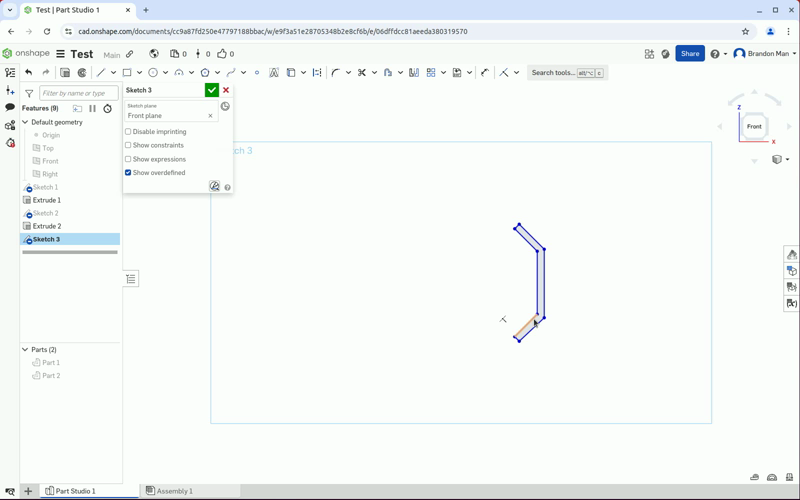
scroll(6)
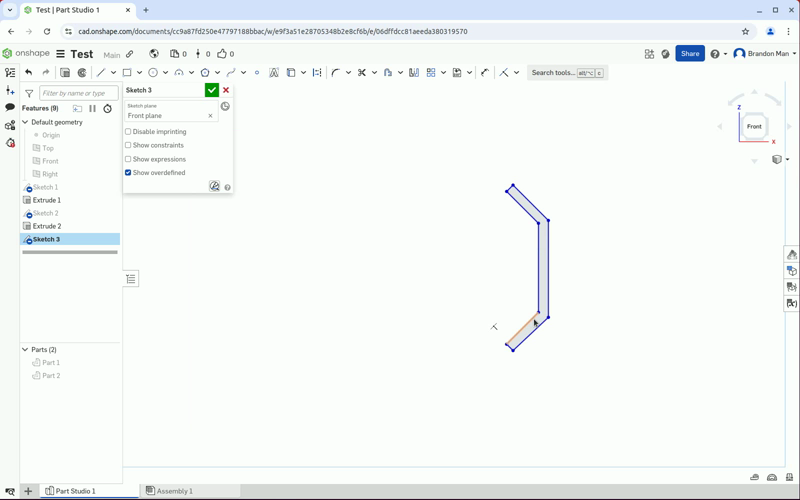
scroll(6)
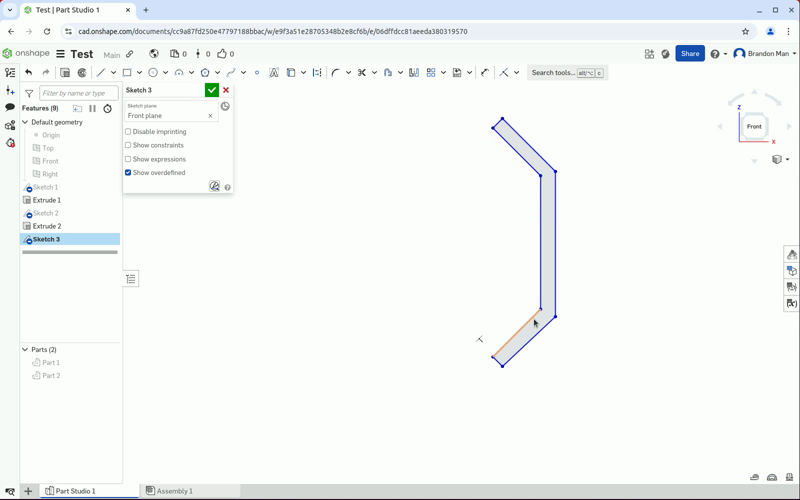
scroll(6)
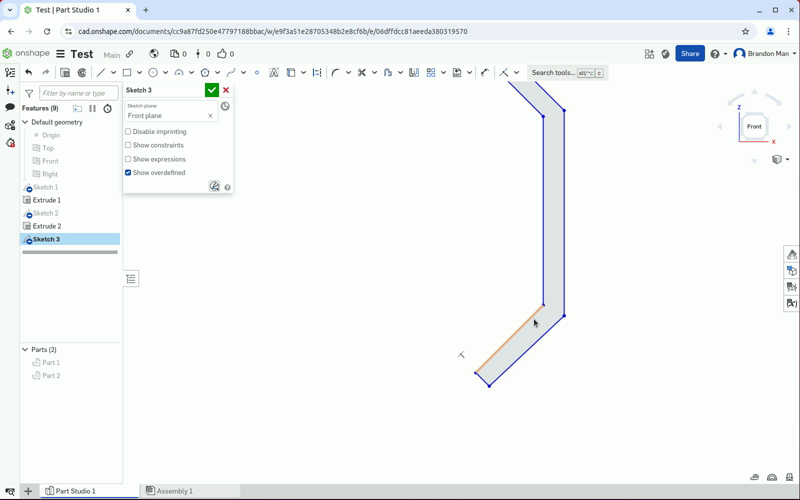
scroll(6)
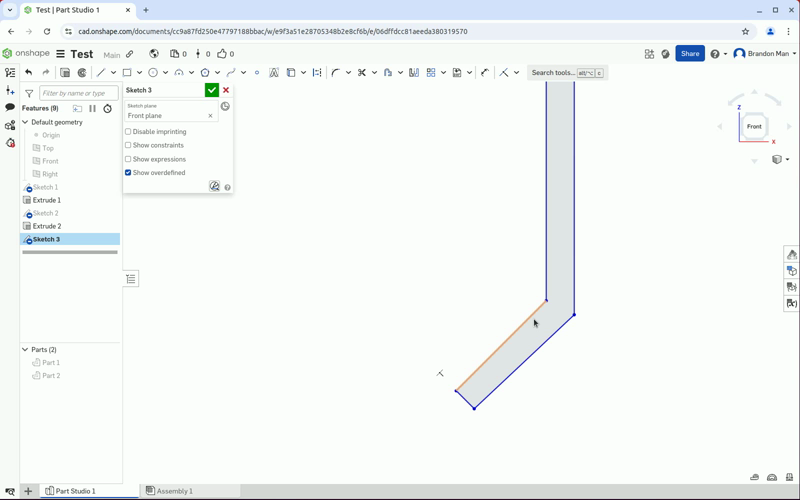
scroll(6)
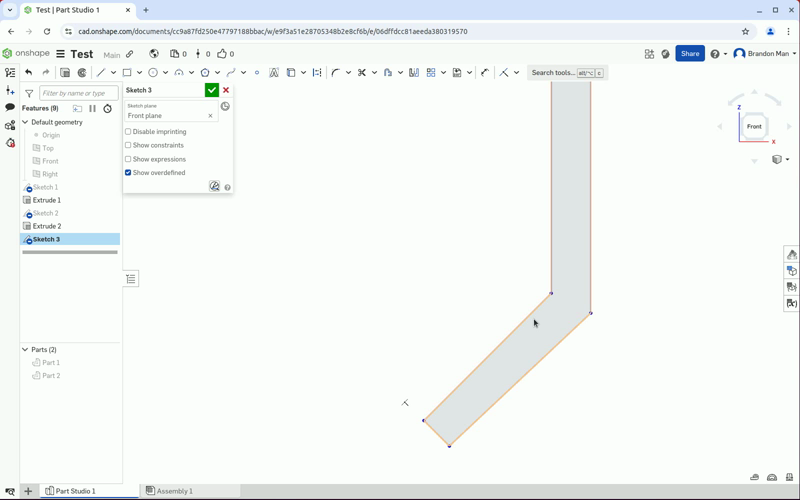
scroll(6)
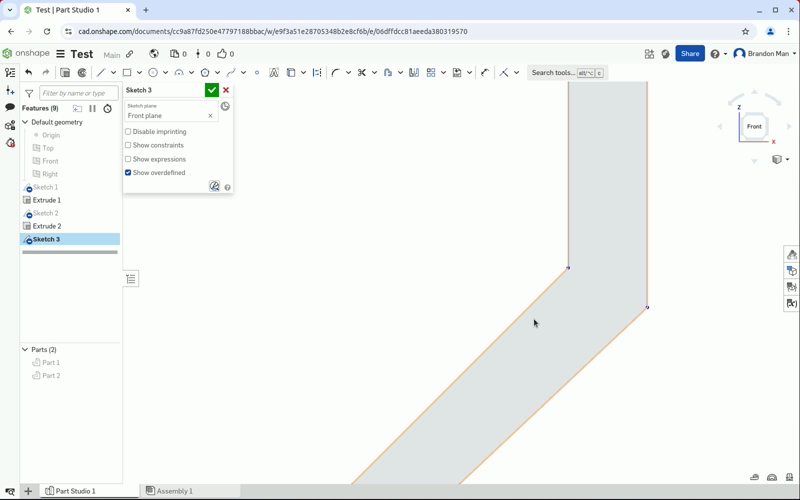
click(534, 318)
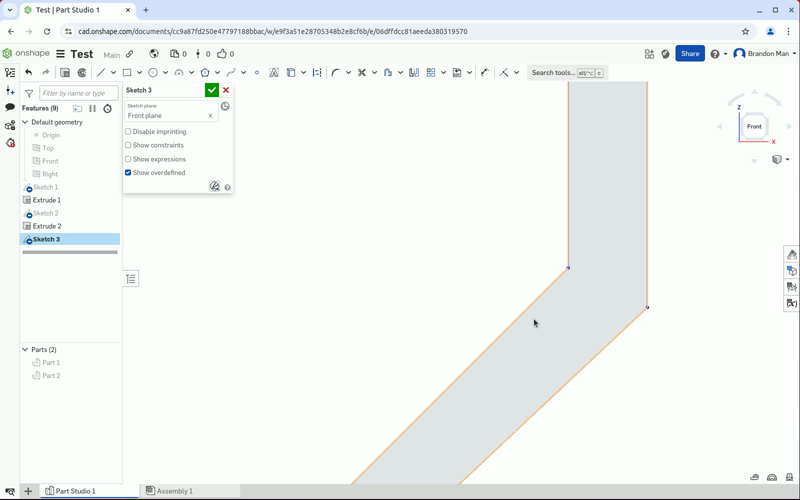
scroll(-6)
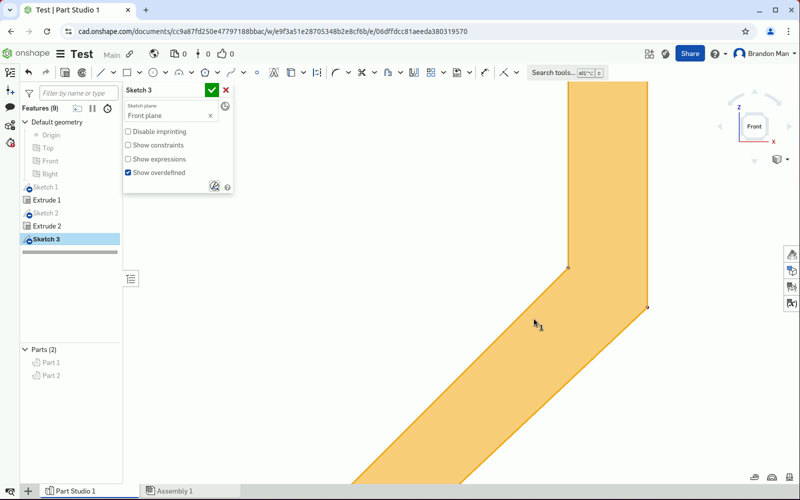
scroll(-6)
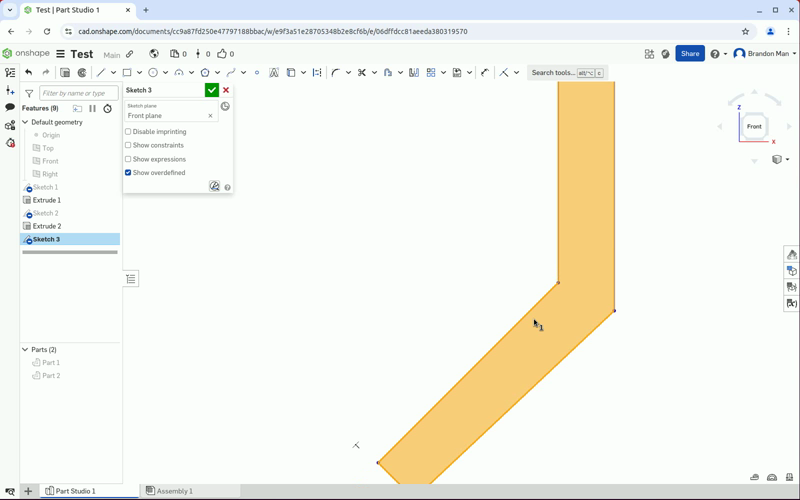
scroll(-6)
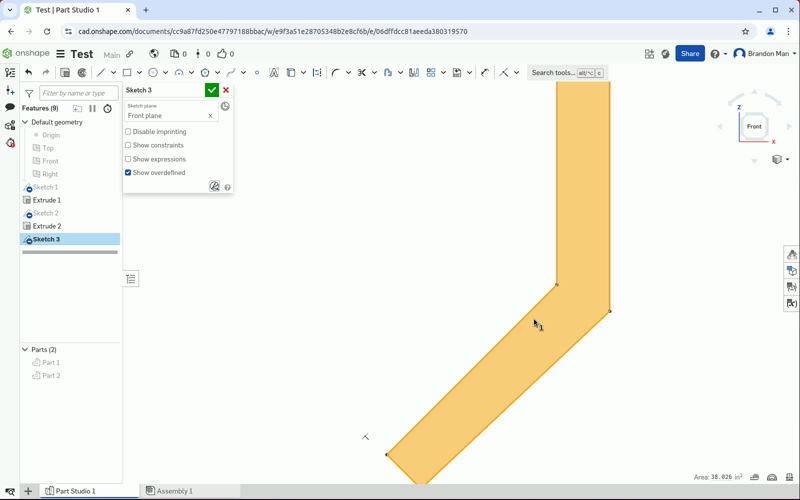
scroll(-6)
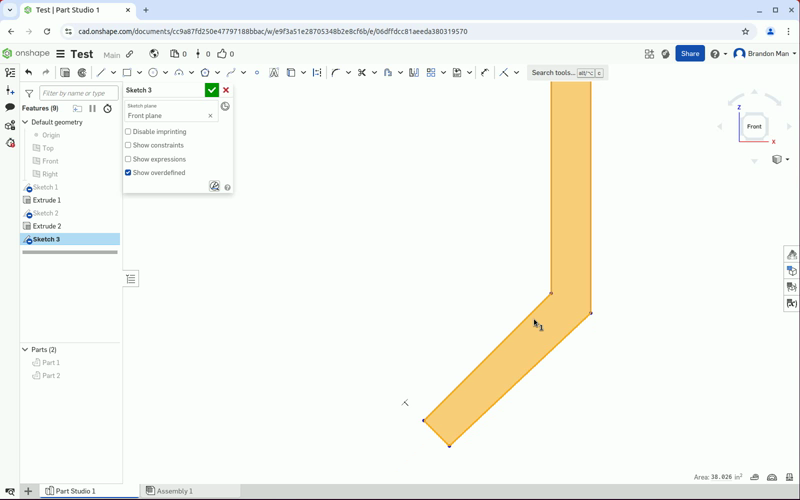
scroll(-6)
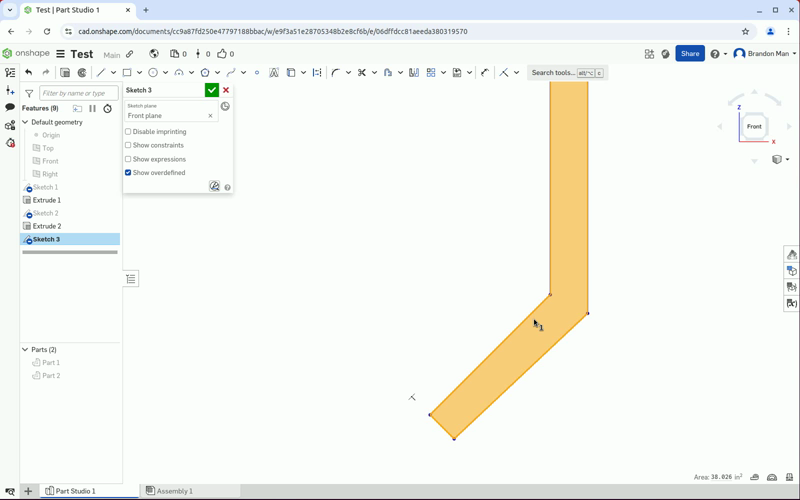
scroll(-6)
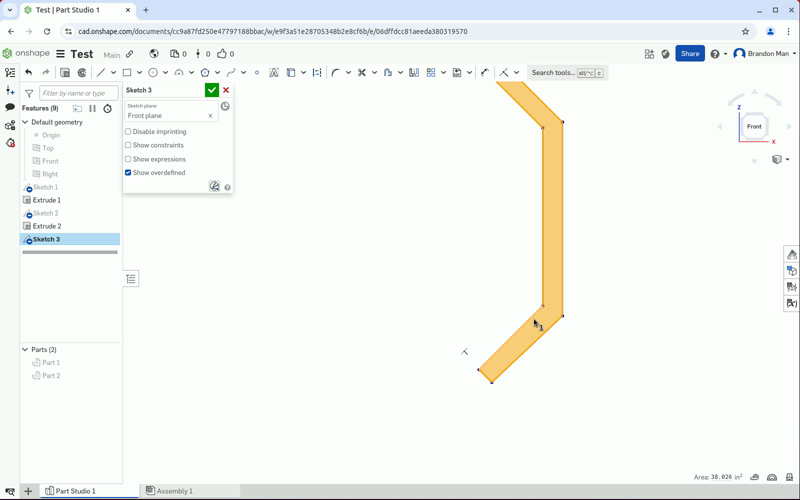
scroll(-6)
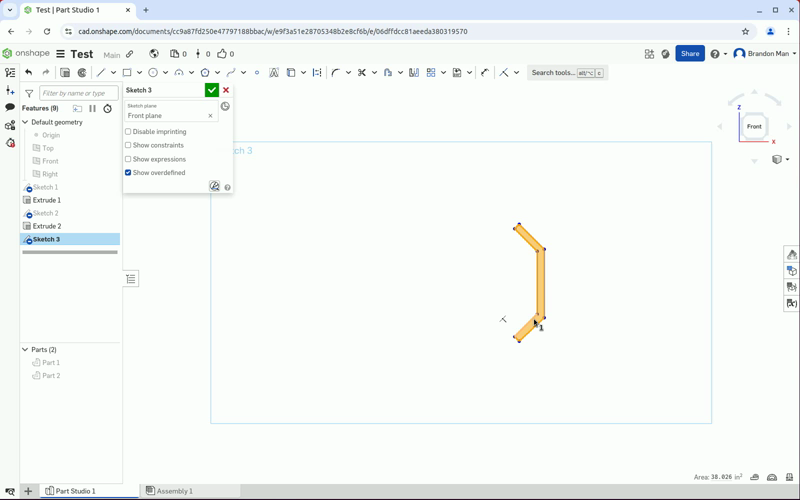
mouse_move(73, 352)
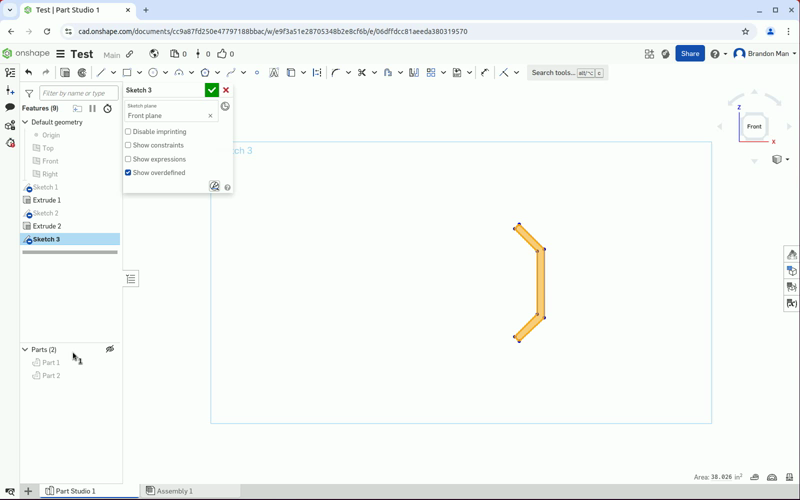
key(shift+y)
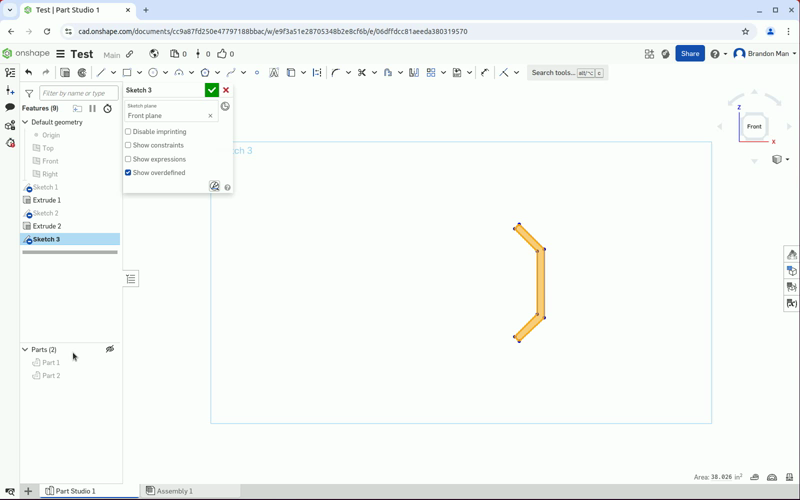
key(shift+e)
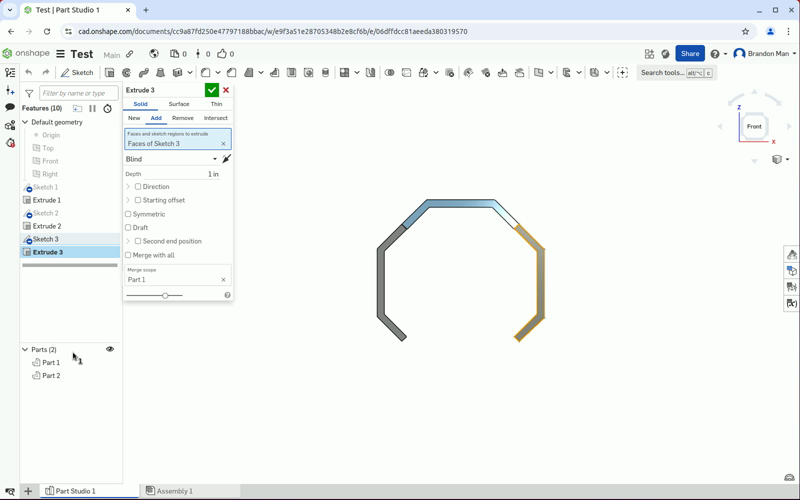
mouse_move(143, 106)
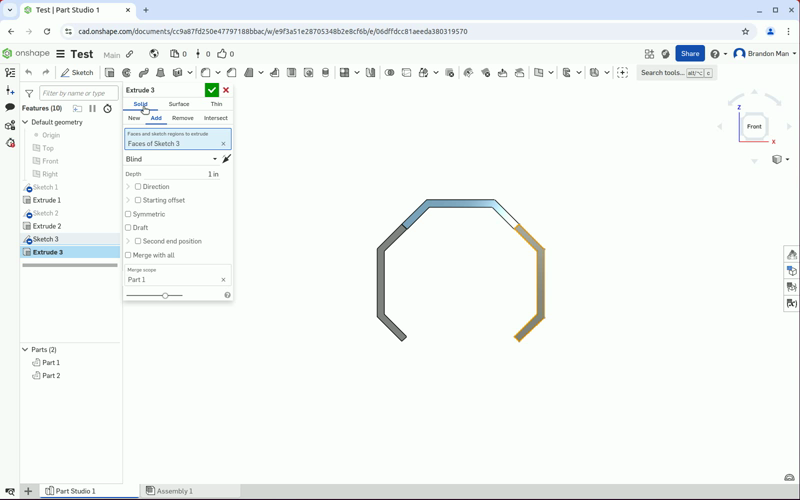
click(143, 106)
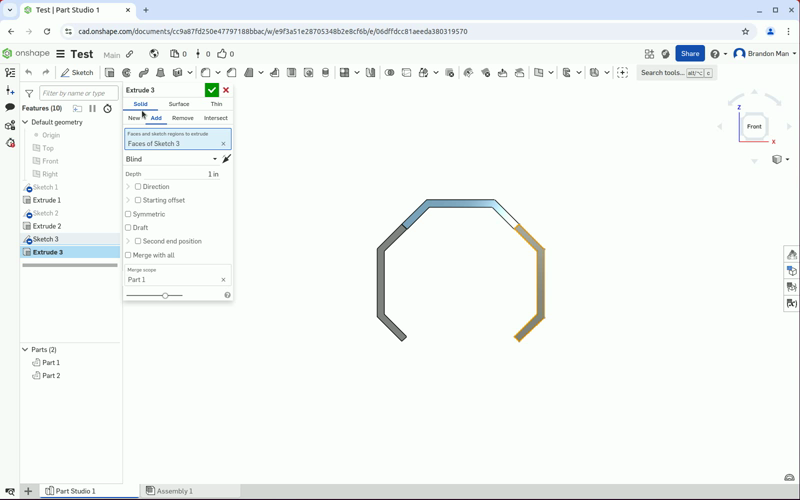
mouse_move(137, 120)
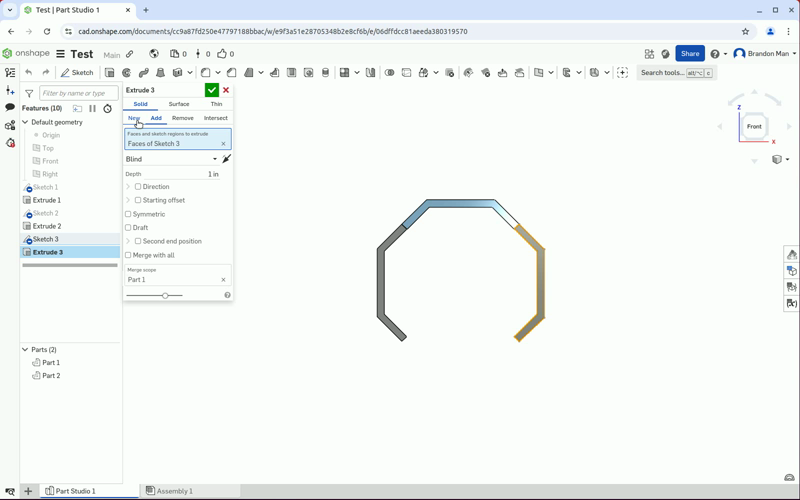
click(137, 120)
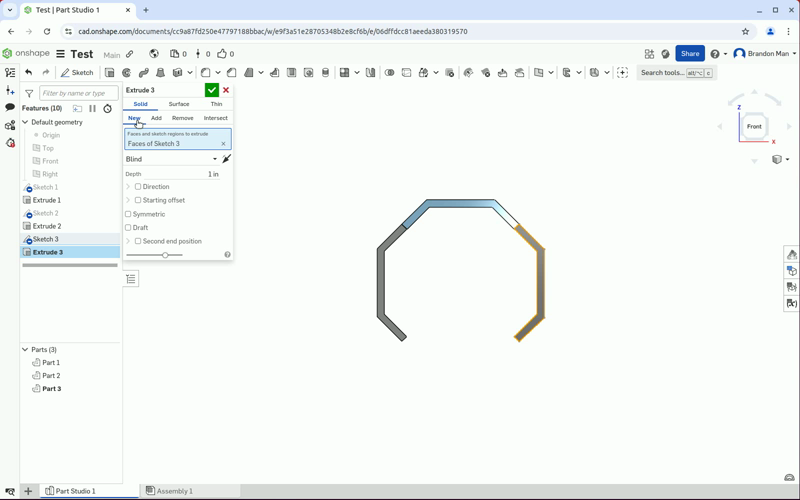
key(tab, 4)
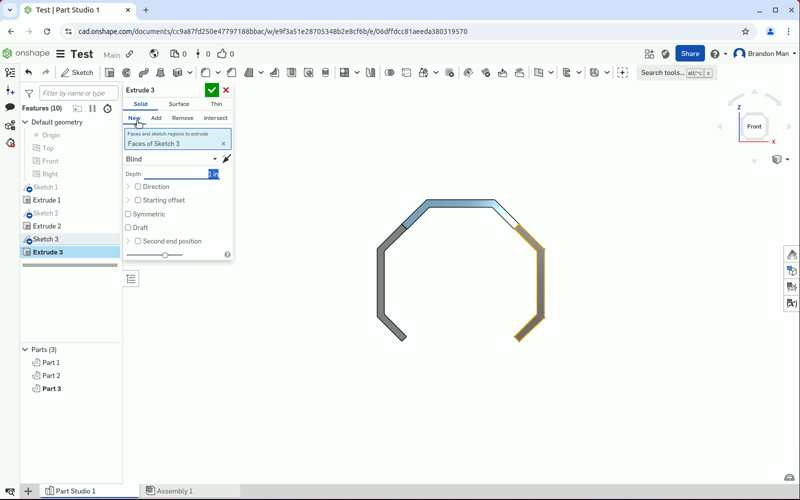
text(46.216)
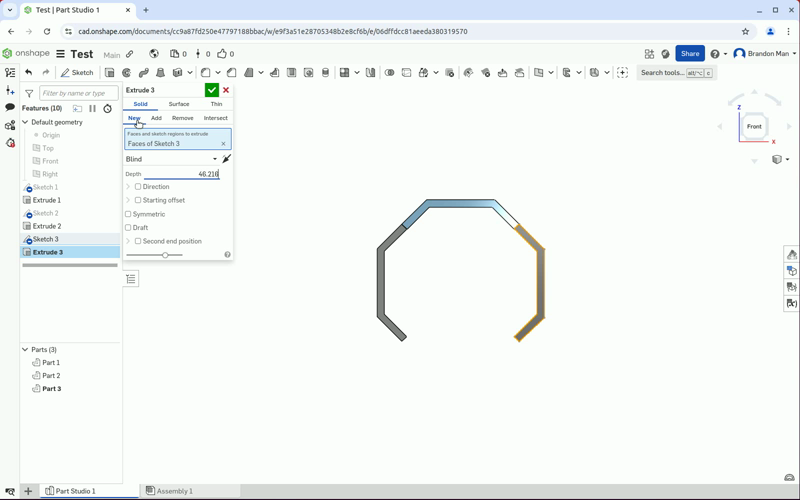
key(tab, 3)
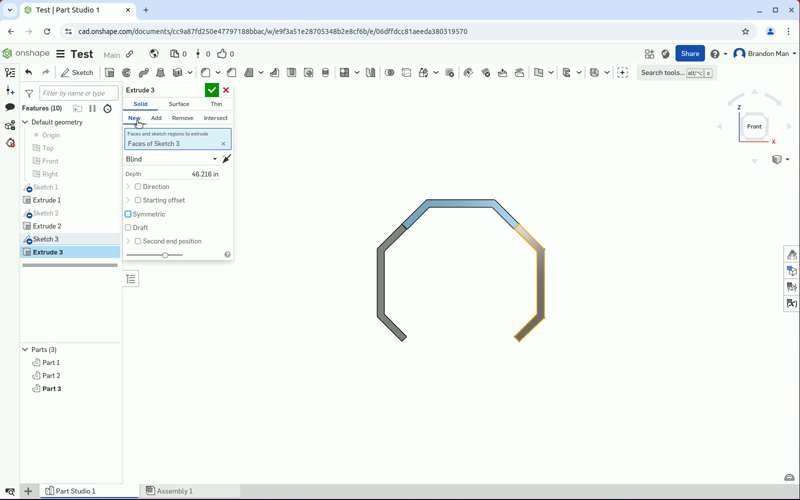
key(space)
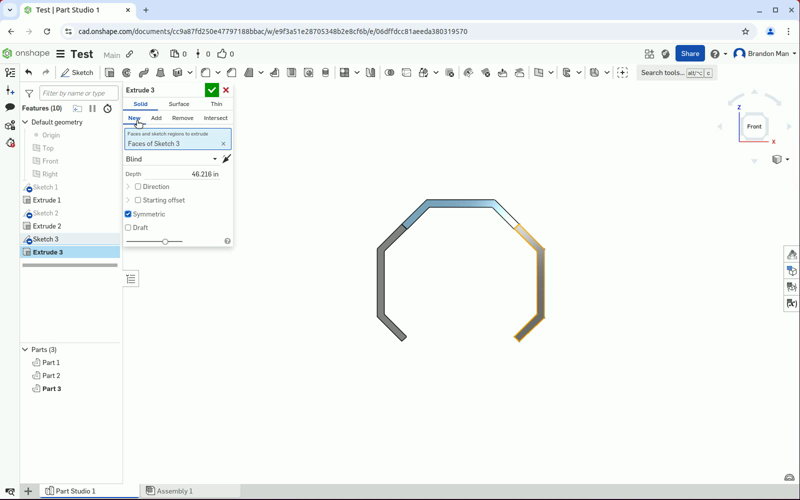
key(enter)
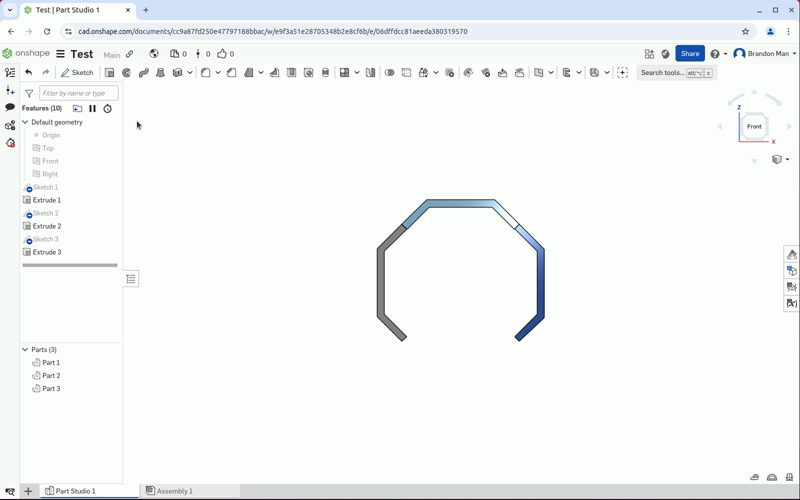
key(shift+h)
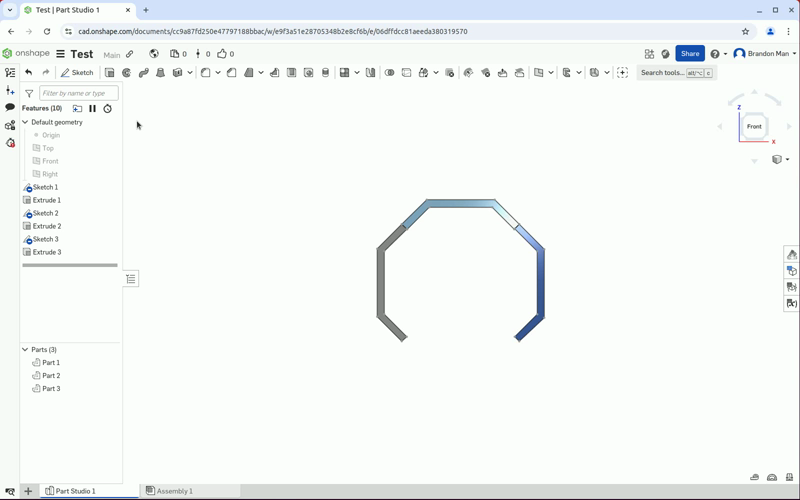
key(shift+h)
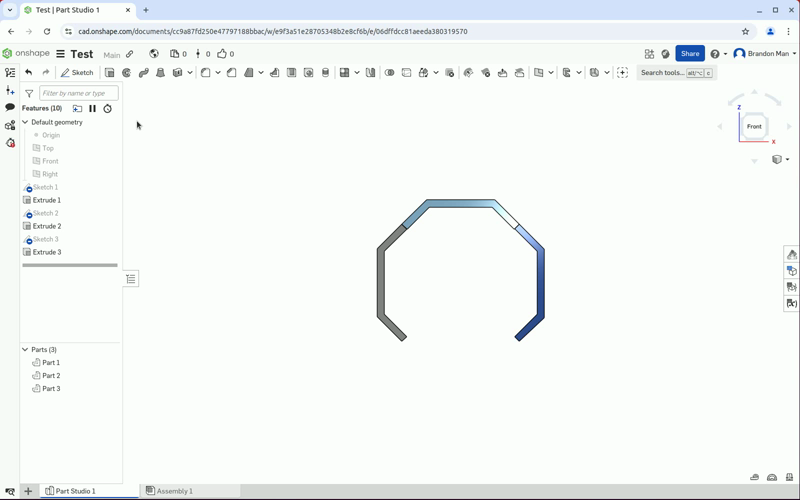
mouse_move(73, 189)
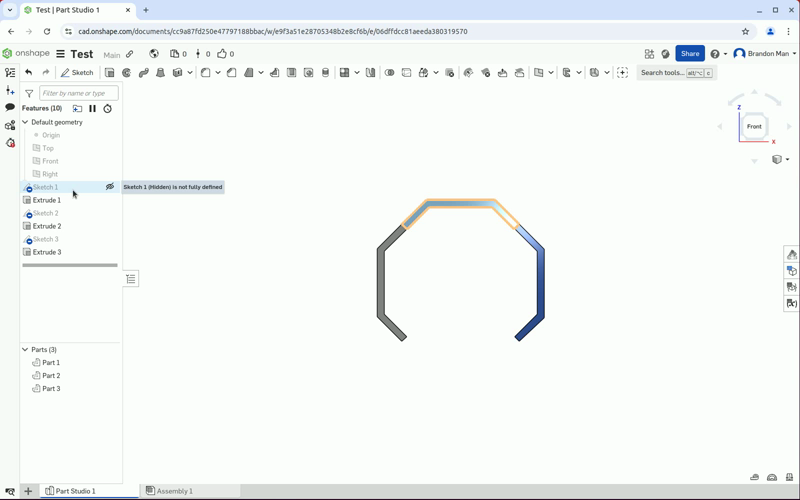
click(73, 189)
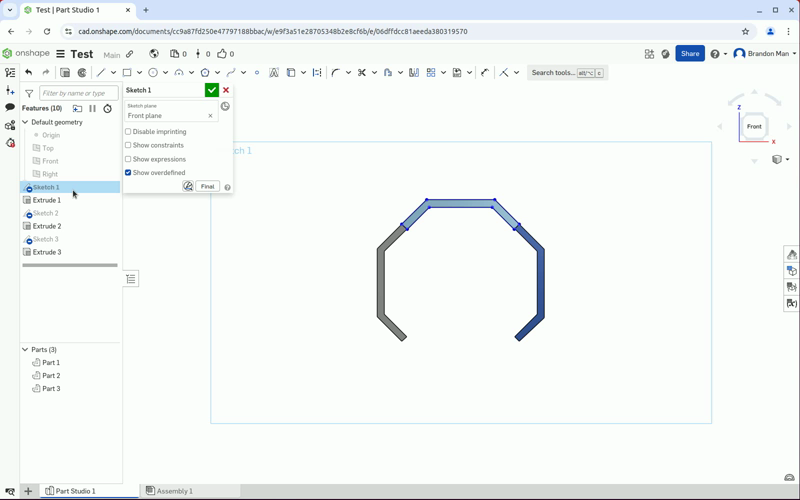
mouse_move(229, 92)
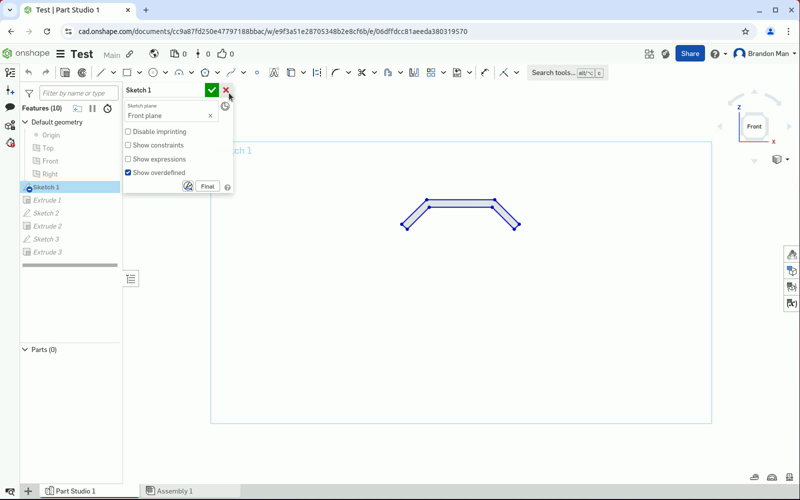
click(229, 92)
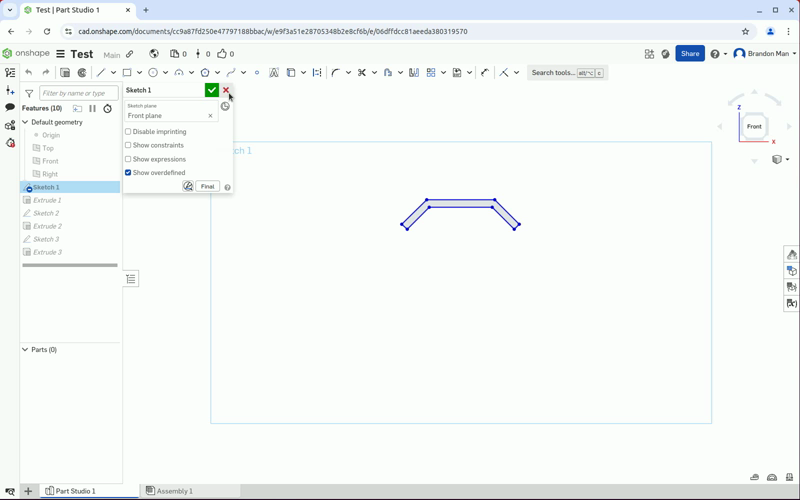
key(shift+s)
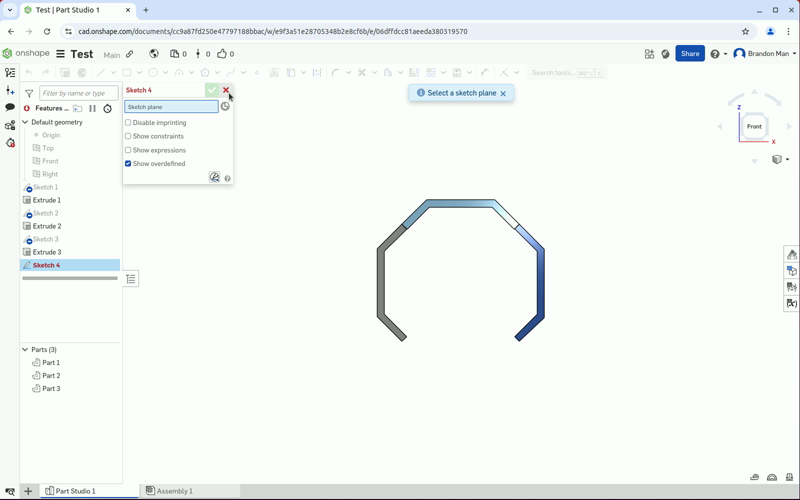
mouse_move(73, 163)
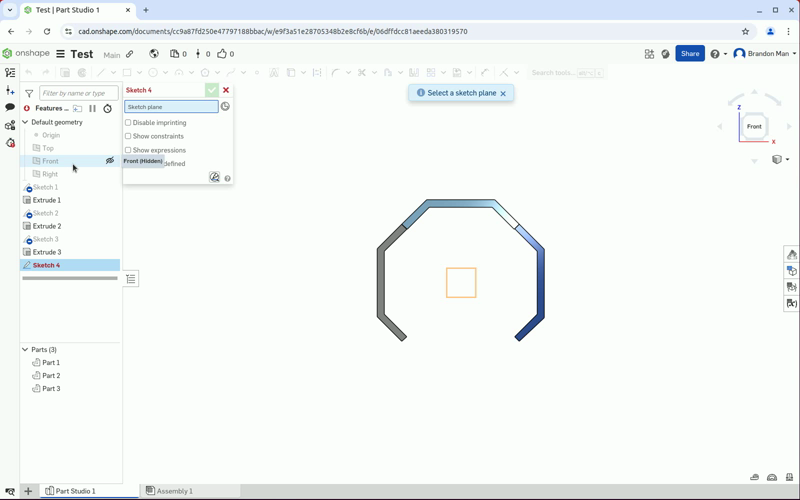
click(73, 163)
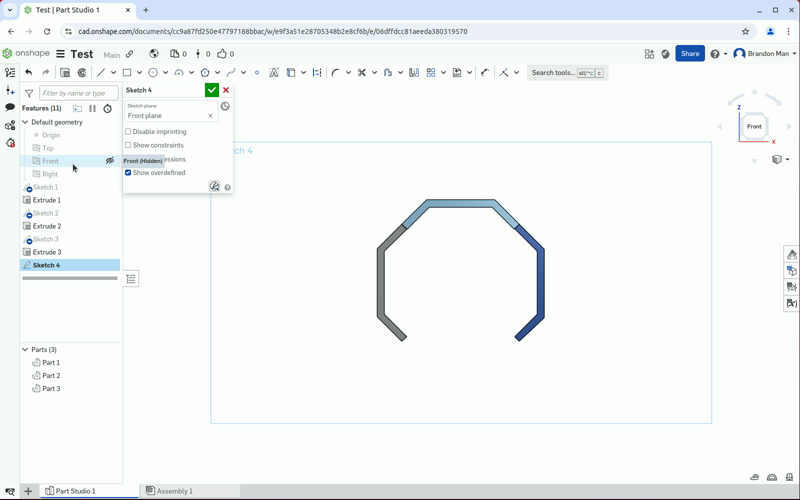
mouse_move(73, 352)
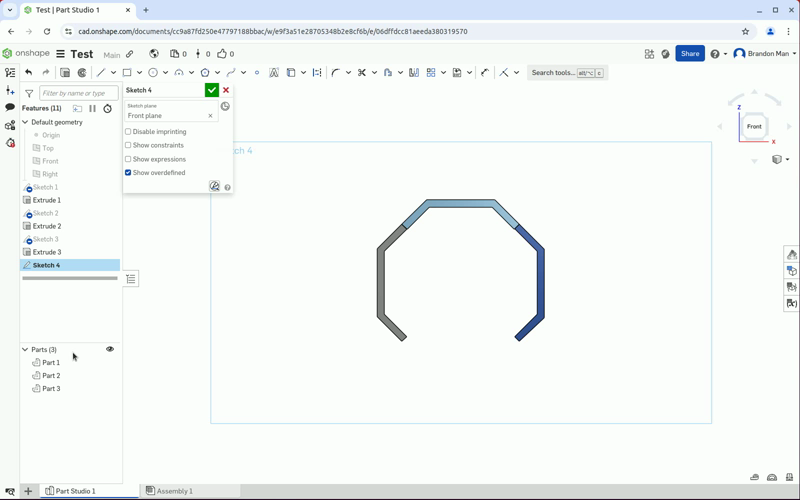
key(y)
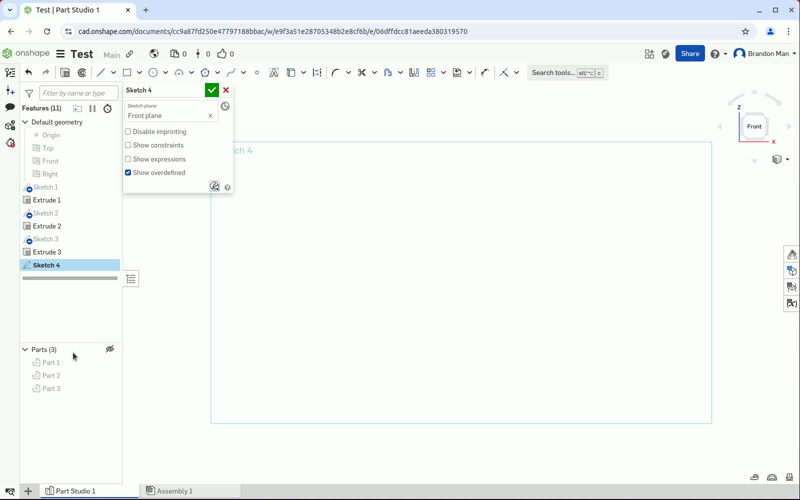
key(l)
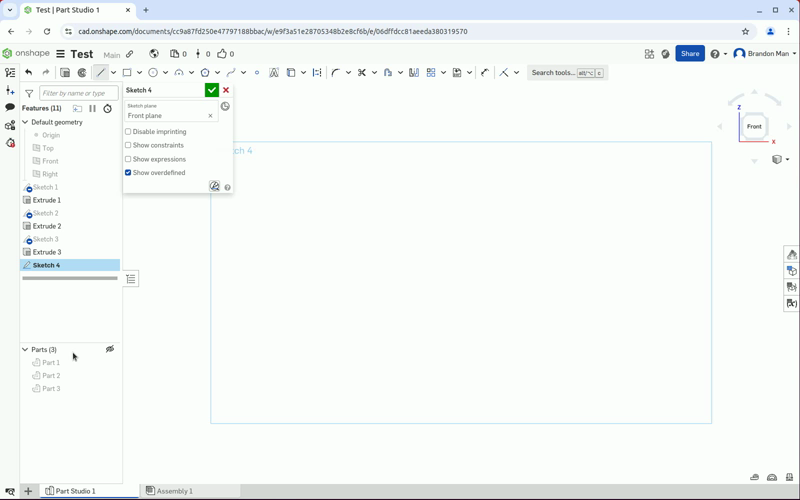
key_down(shift)
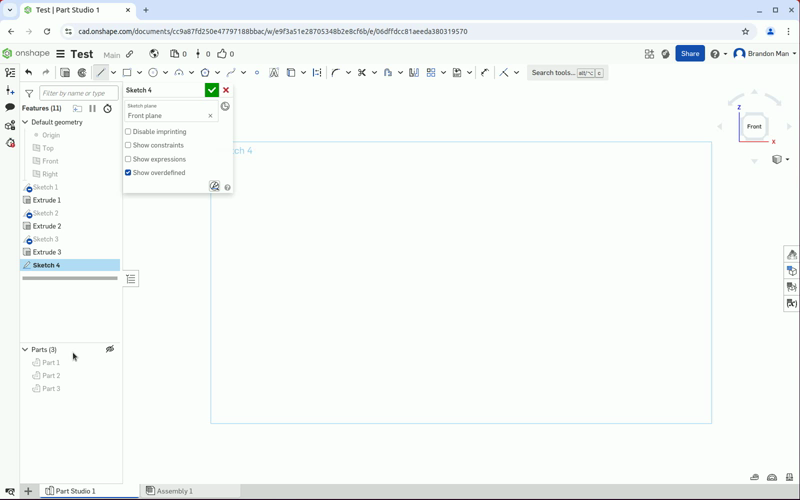
mouse_move(401, 341)
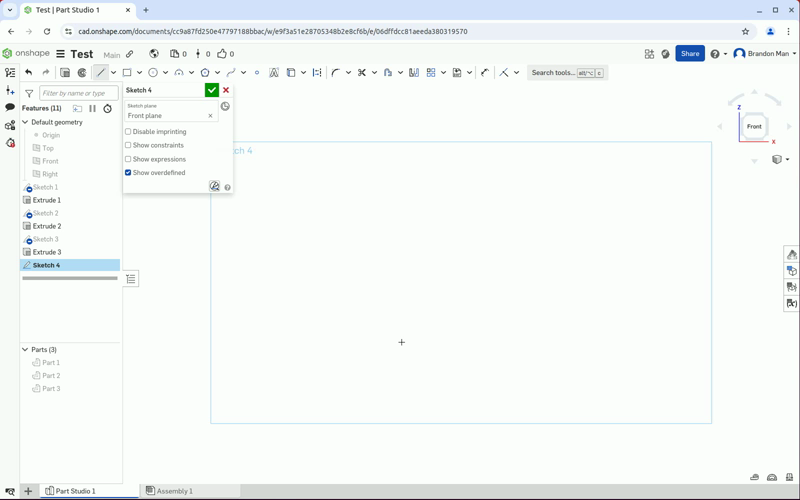
click(401, 341)
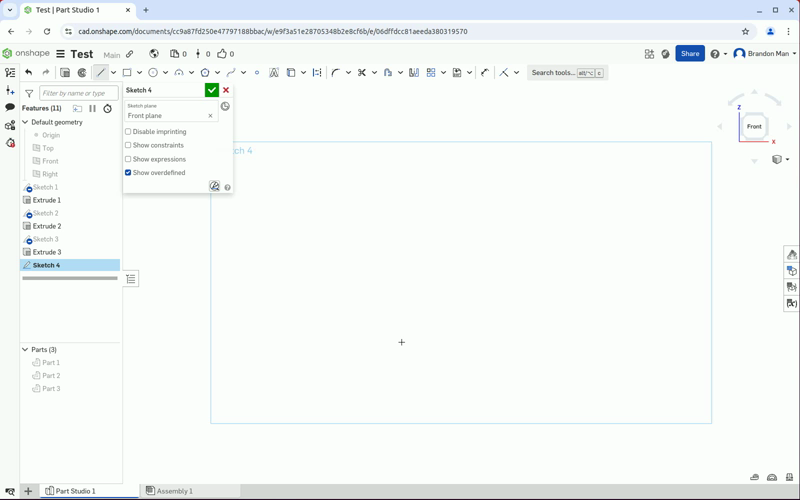
key_up(shift)
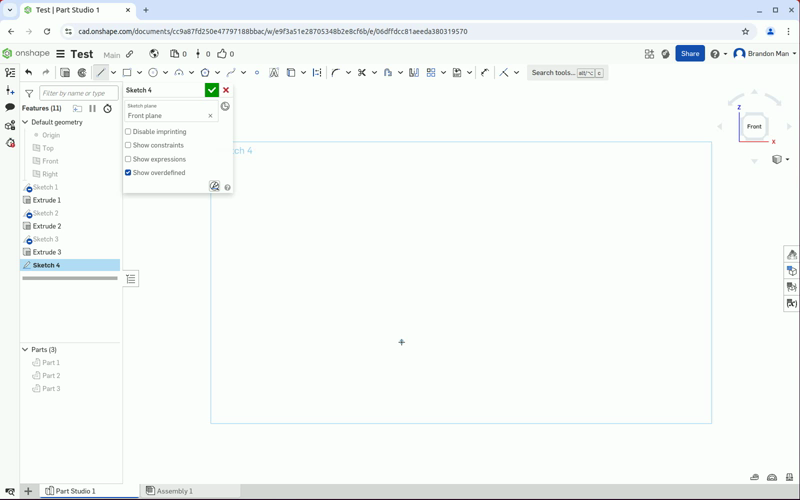
key_down(shift)
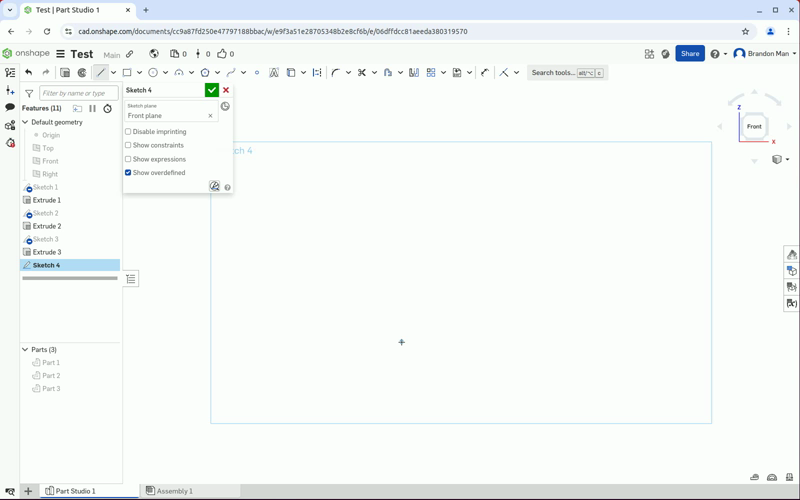
mouse_move(431, 341)
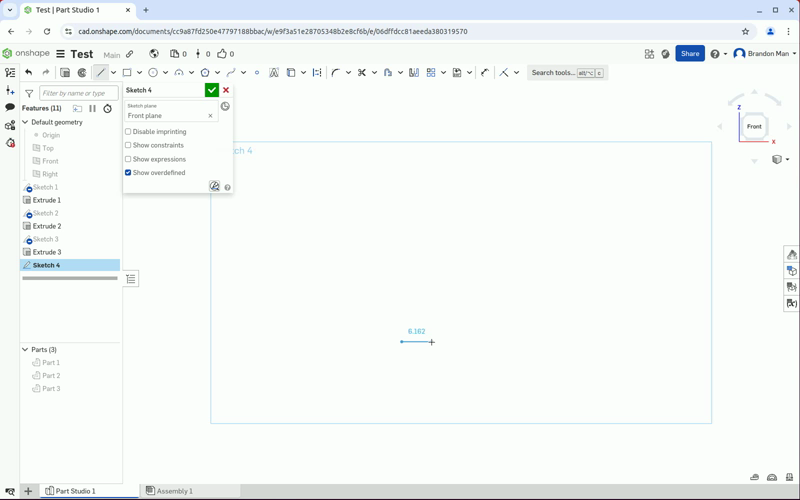
mouse_move(426, 366)
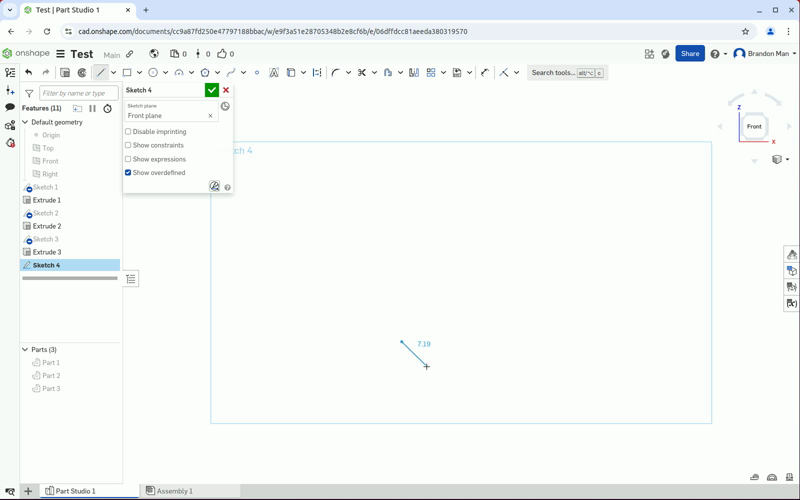
click(426, 366)
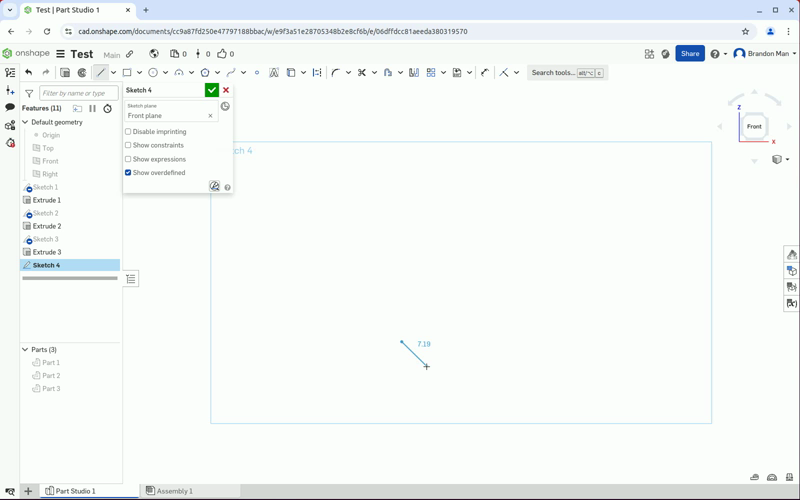
key_up(shift)
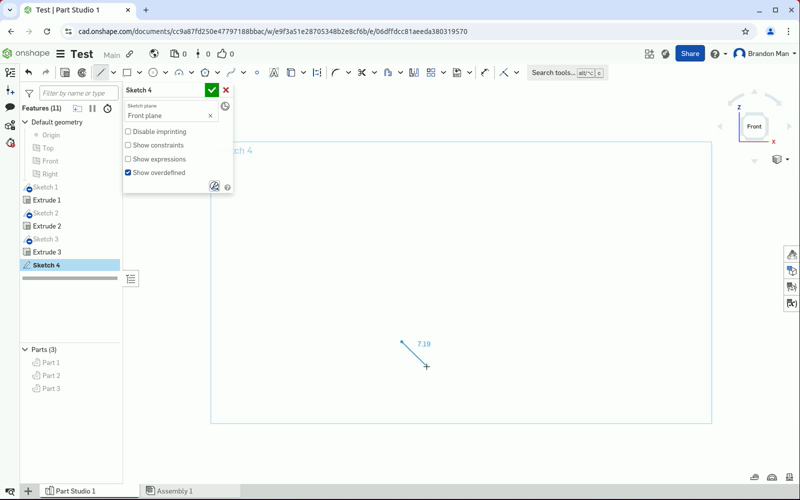
key_down(shift)
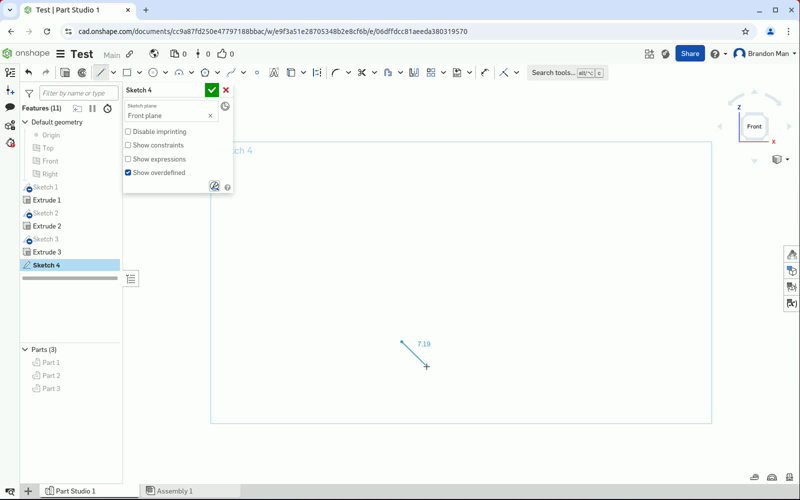
mouse_move(494, 366)
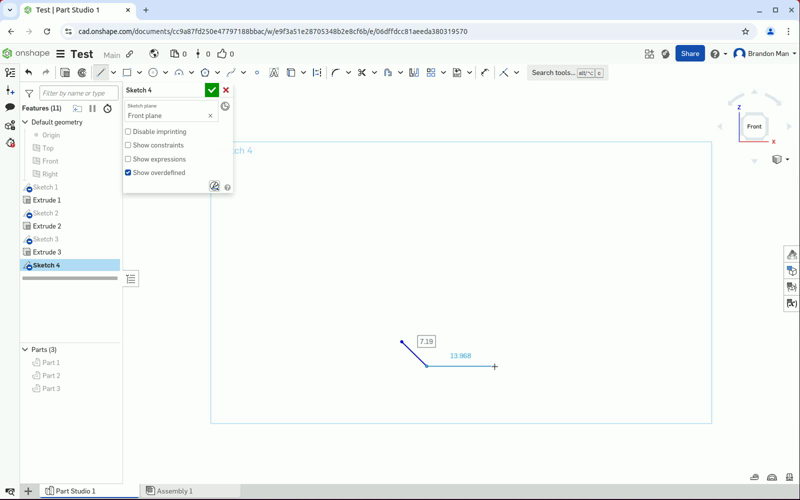
click(494, 366)
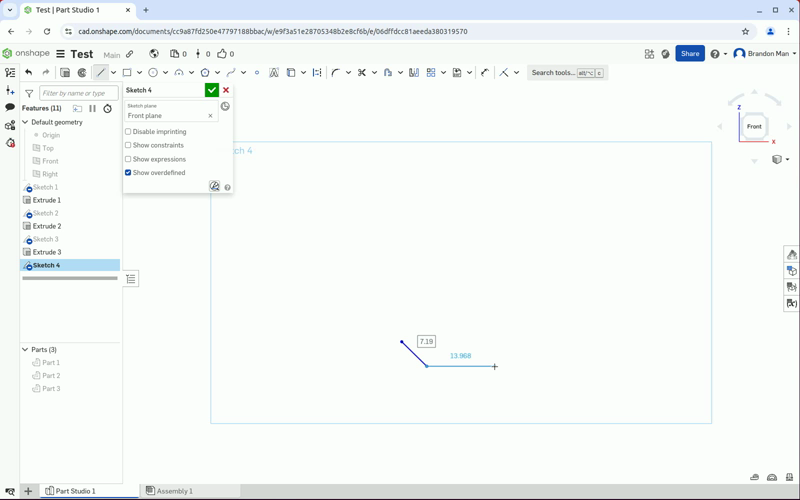
key_up(shift)
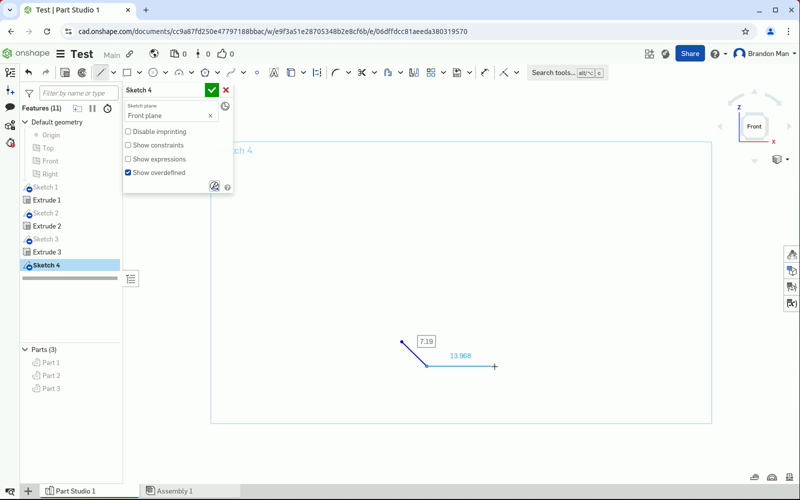
key_down(shift)
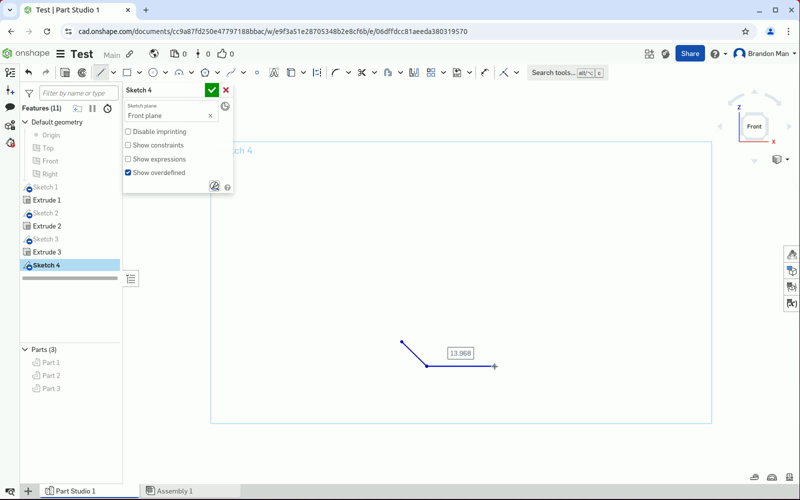
mouse_move(524, 366)
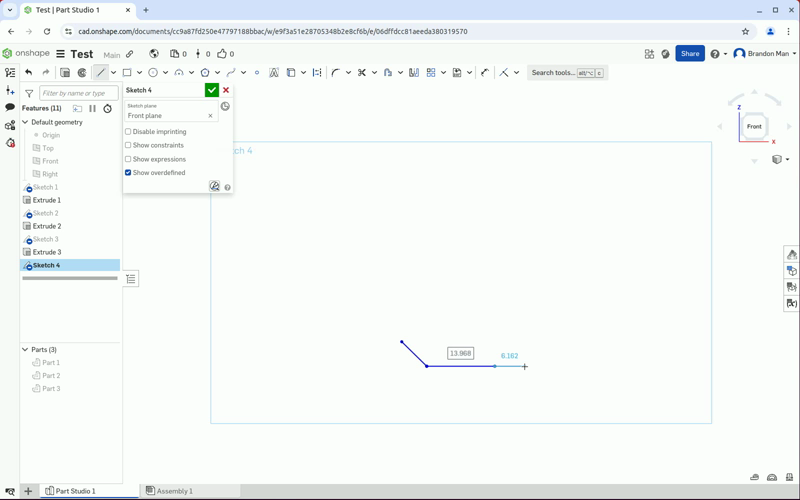
mouse_move(519, 341)
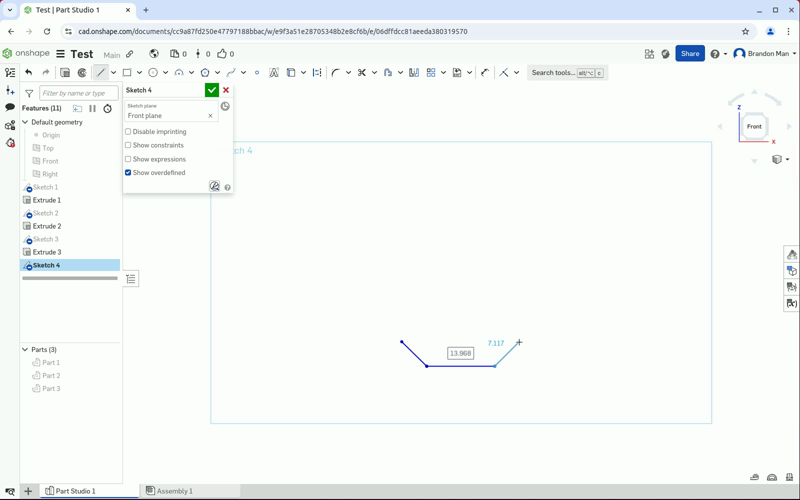
click(519, 341)
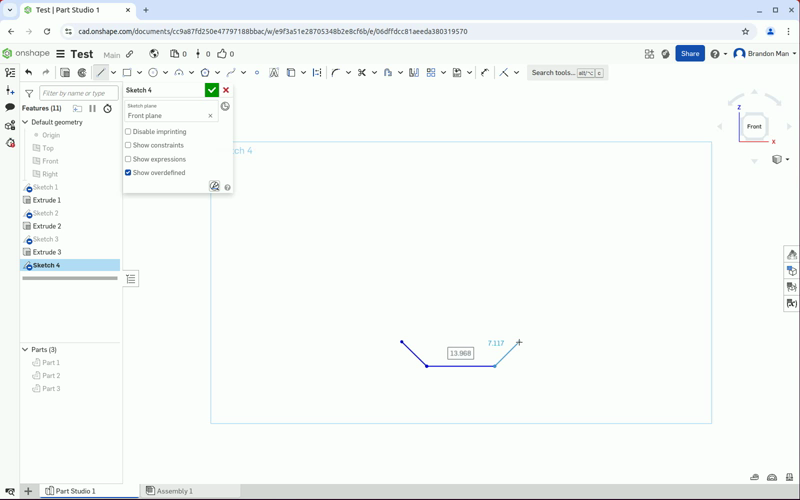
key_up(shift)
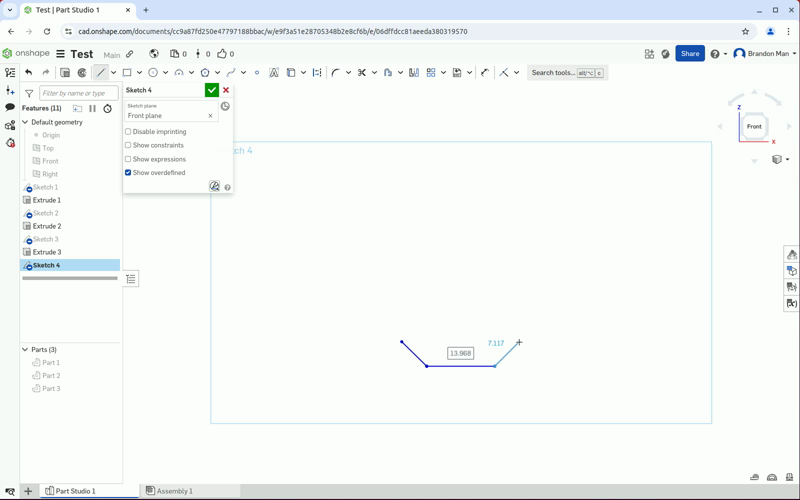
key_down(shift)
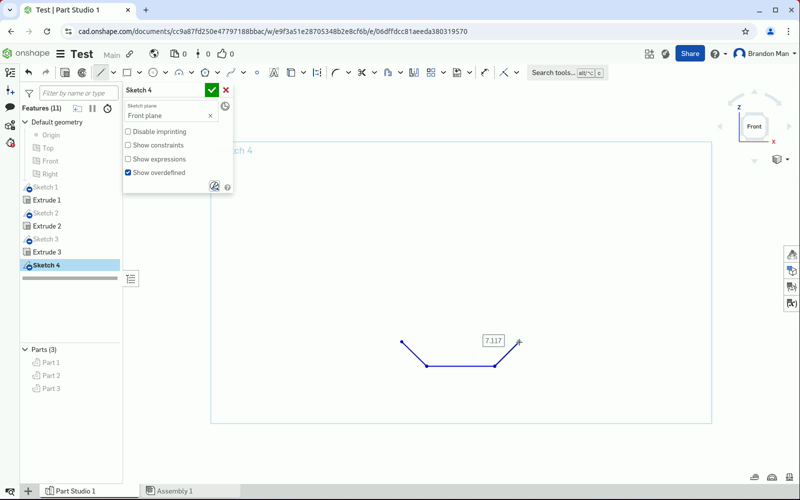
mouse_move(549, 341)
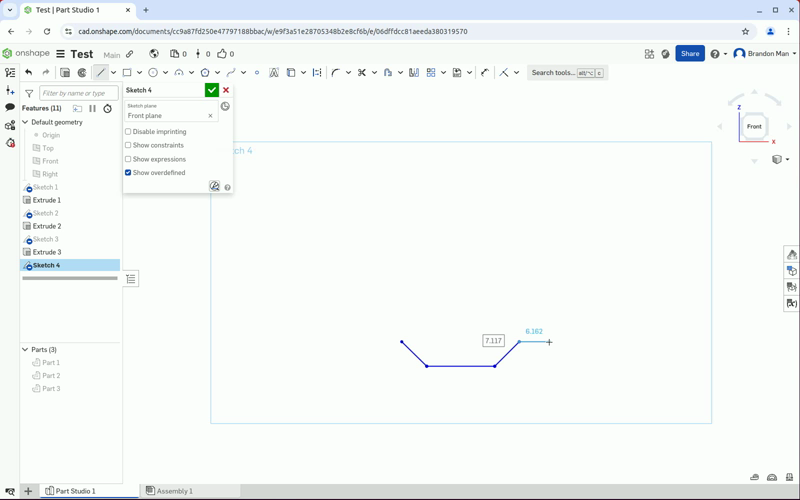
mouse_move(514, 336)
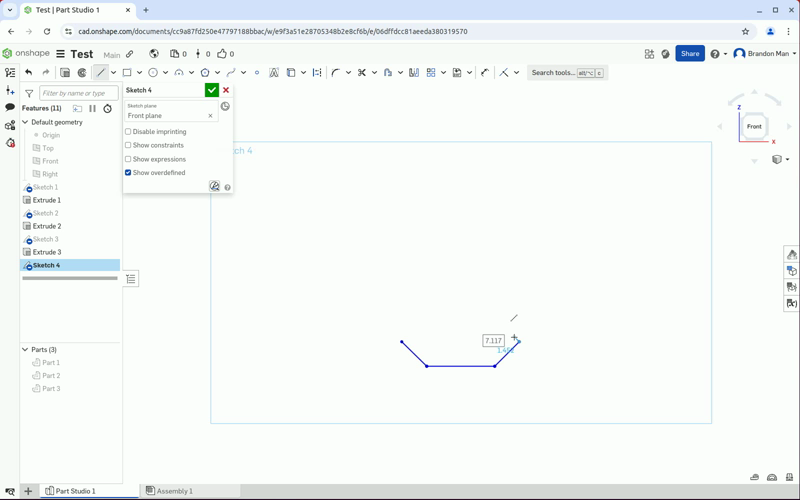
scroll(6)
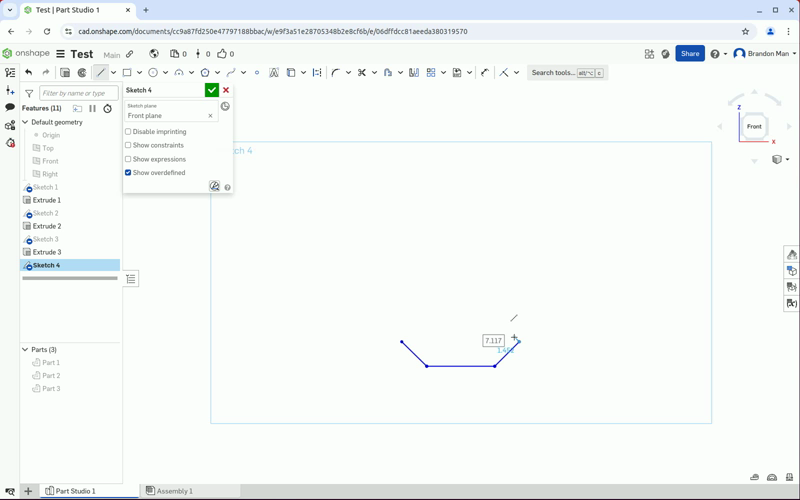
scroll(6)
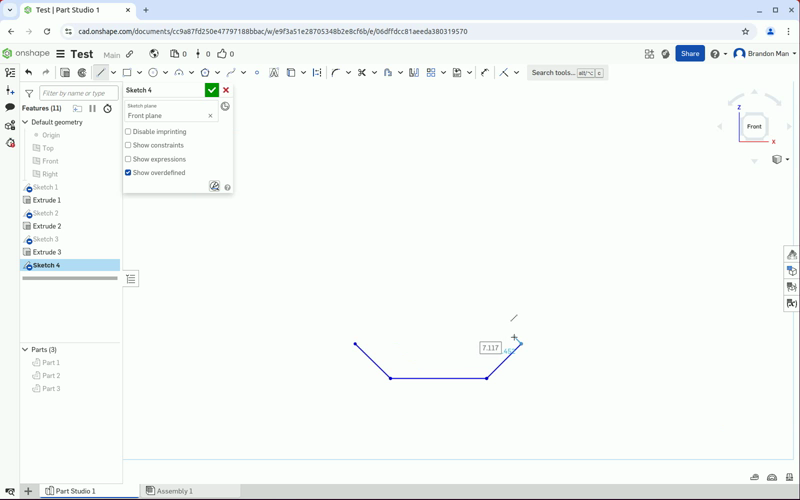
scroll(6)
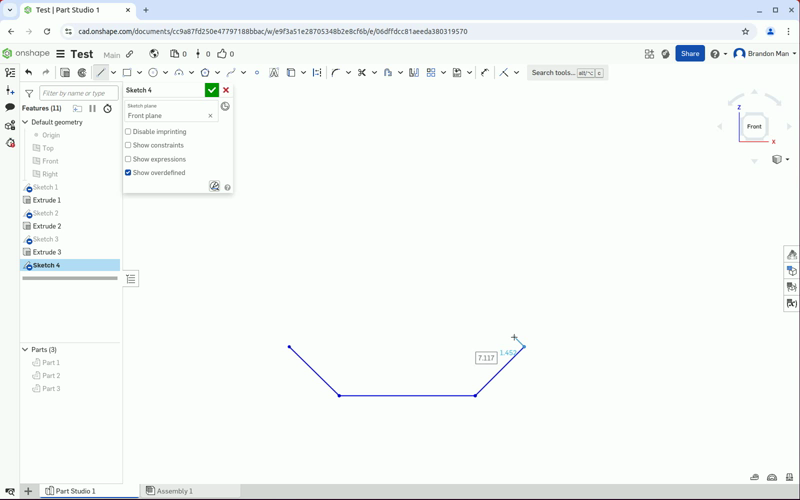
scroll(6)
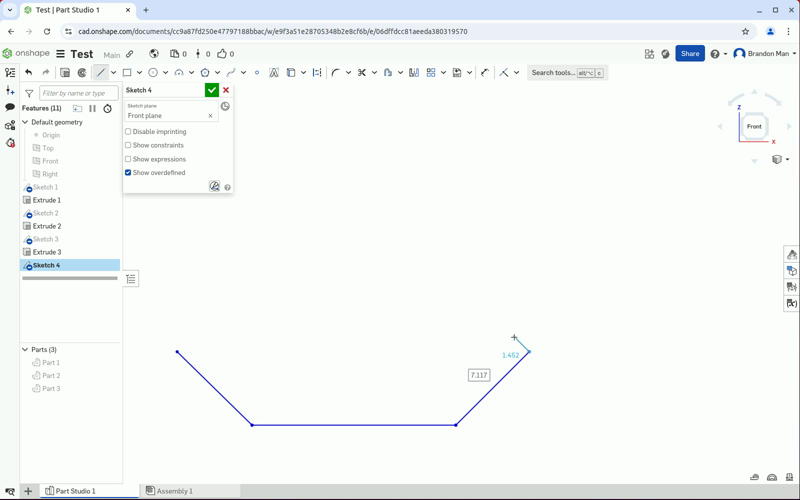
scroll(6)
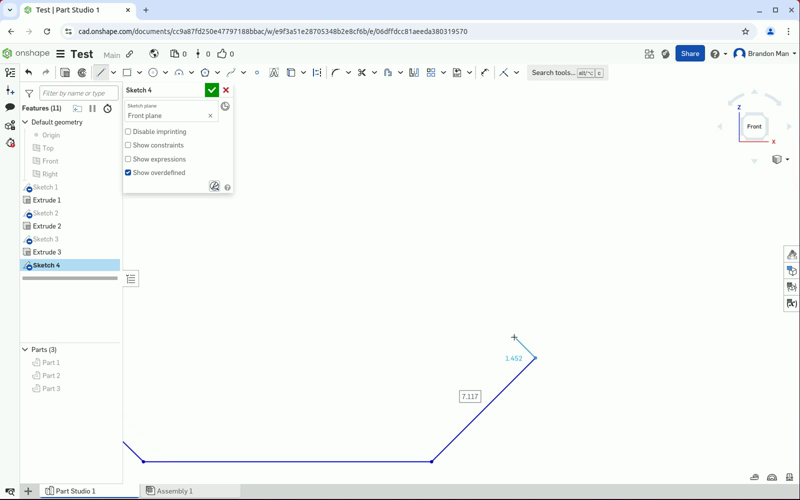
scroll(6)
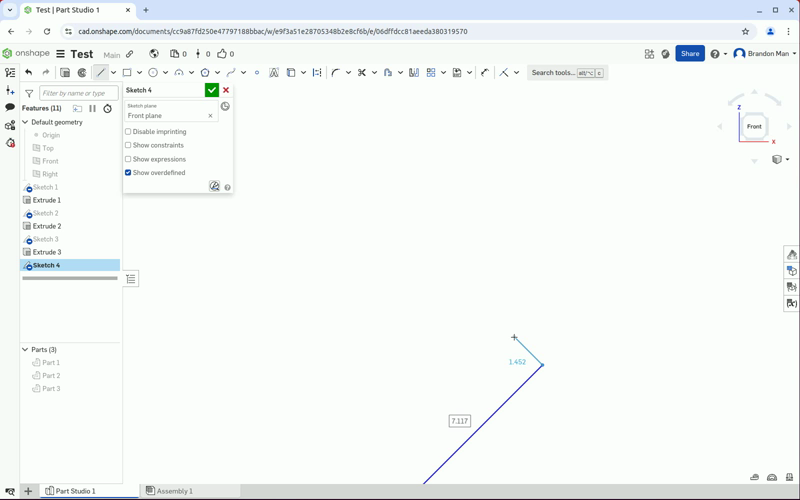
scroll(6)
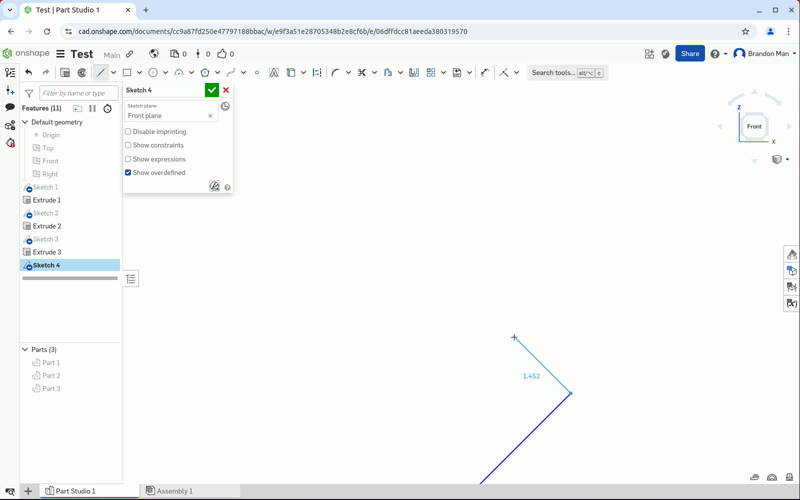
click(514, 336)
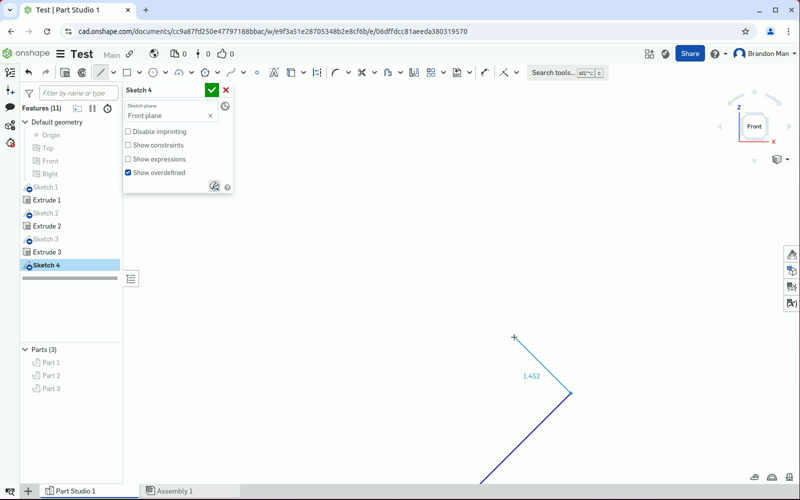
scroll(-6)
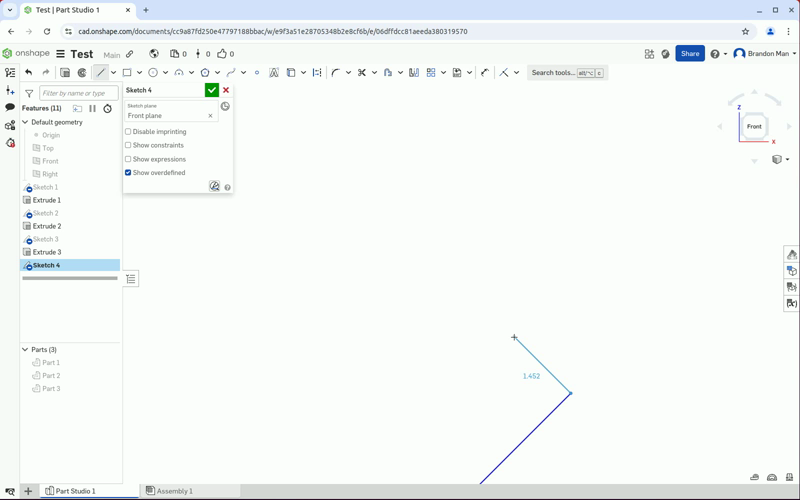
scroll(-6)
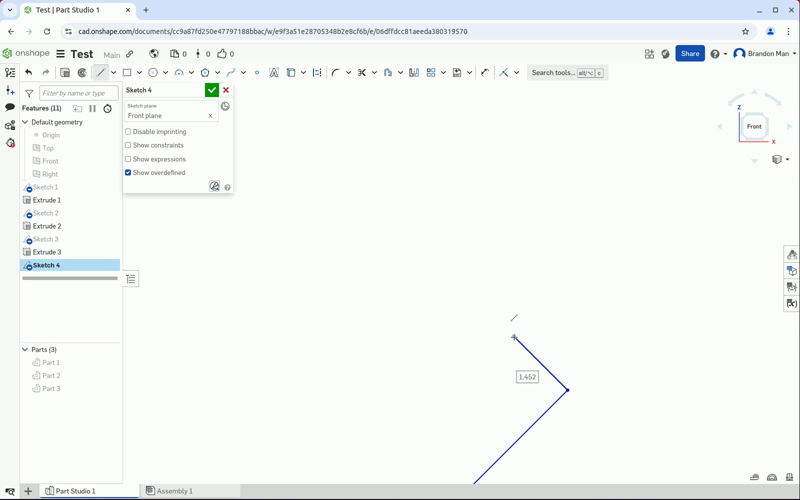
scroll(-6)
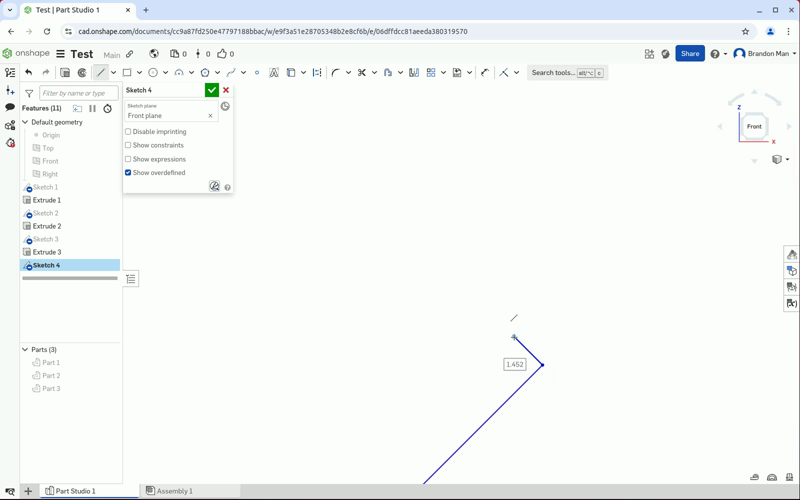
scroll(-6)
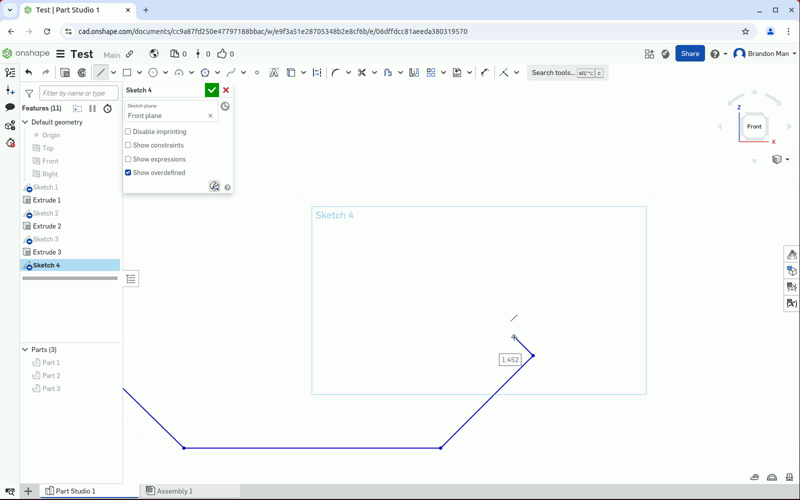
scroll(-6)
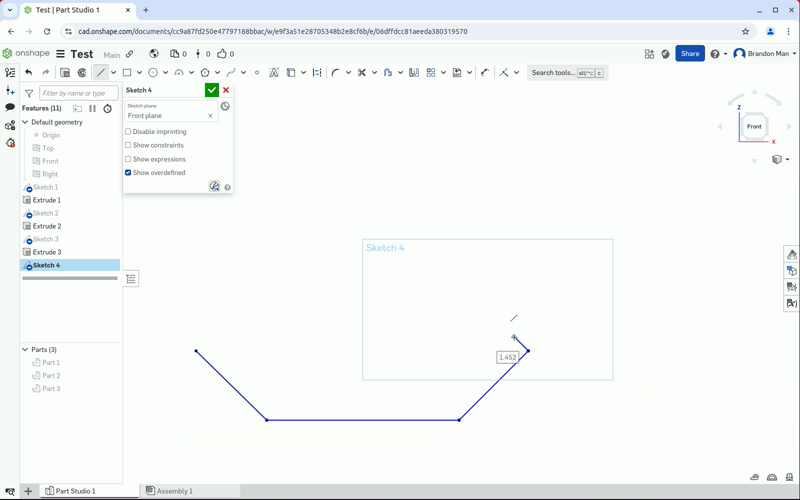
scroll(-6)
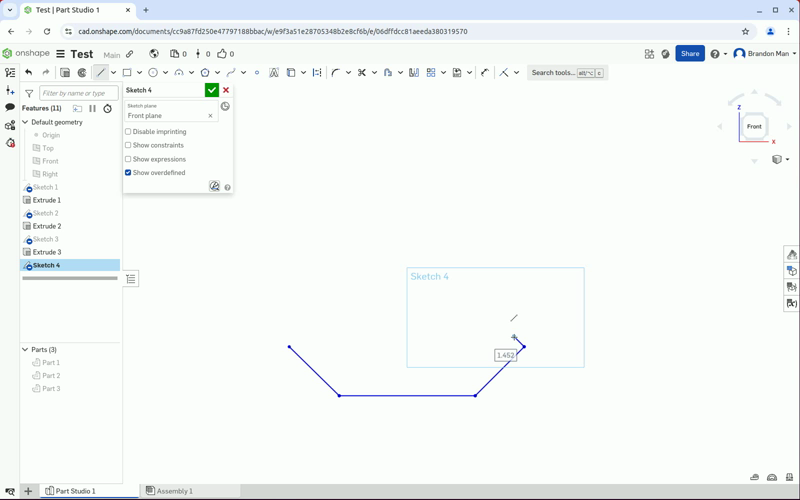
scroll(-6)
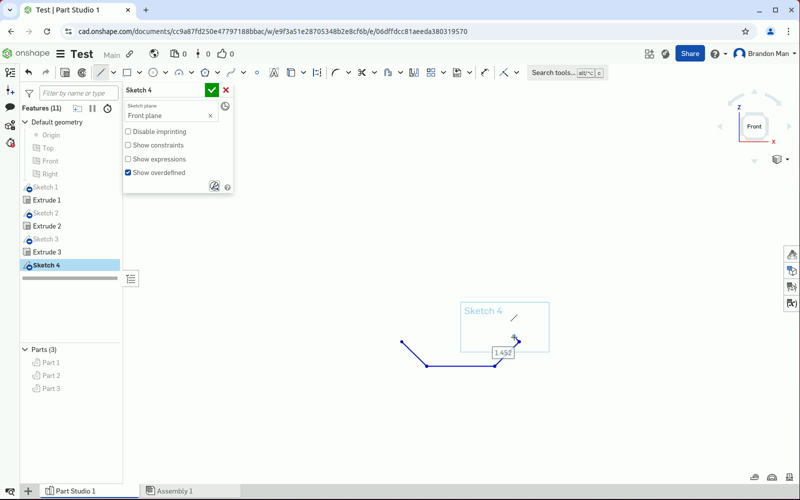
key_up(shift)
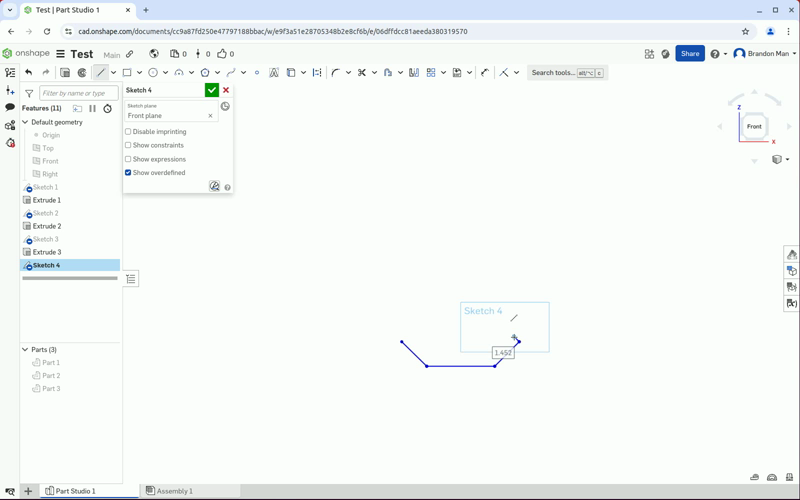
key_down(shift)
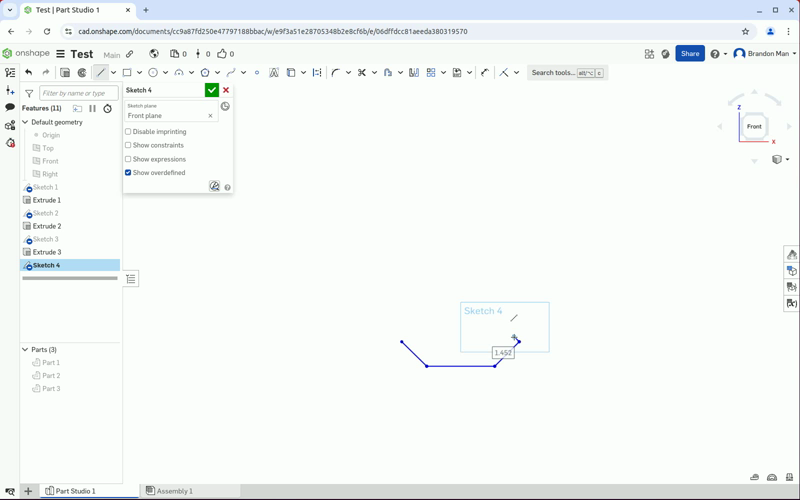
mouse_move(544, 336)
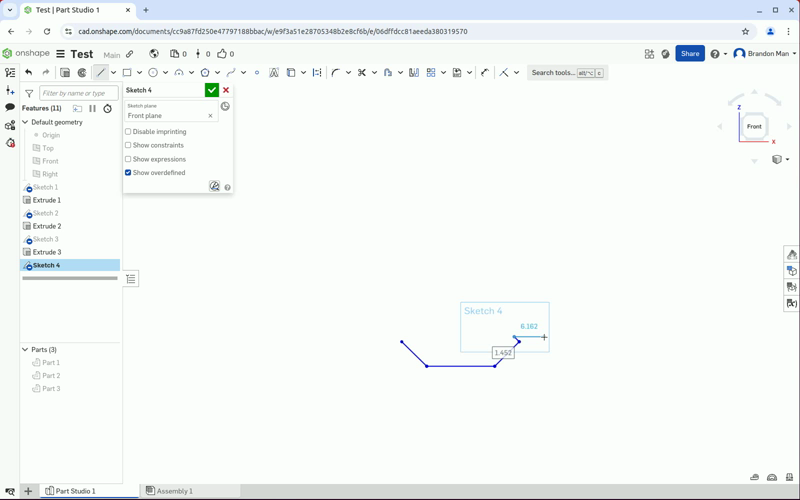
mouse_move(492, 358)
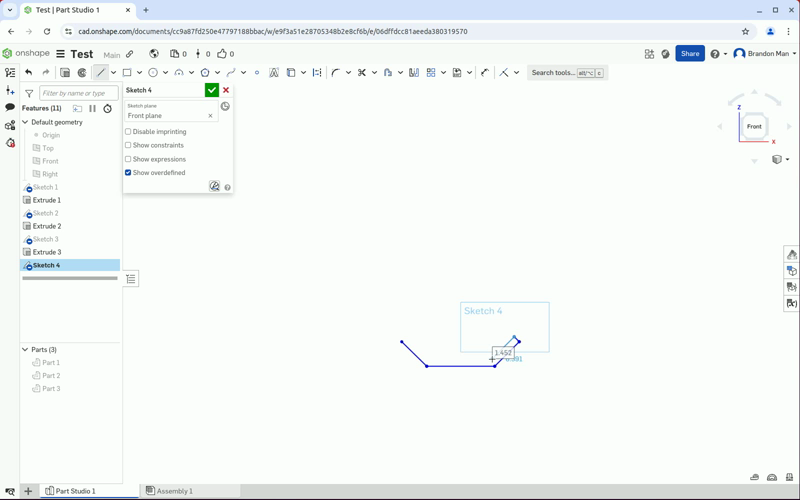
click(492, 358)
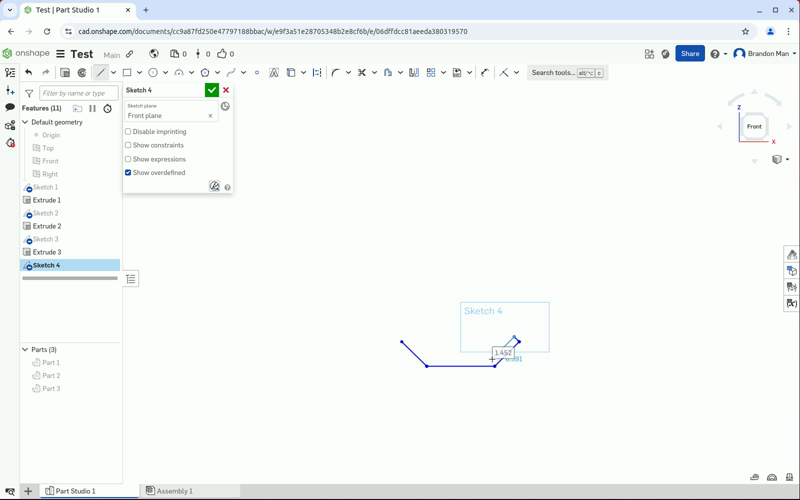
key_up(shift)
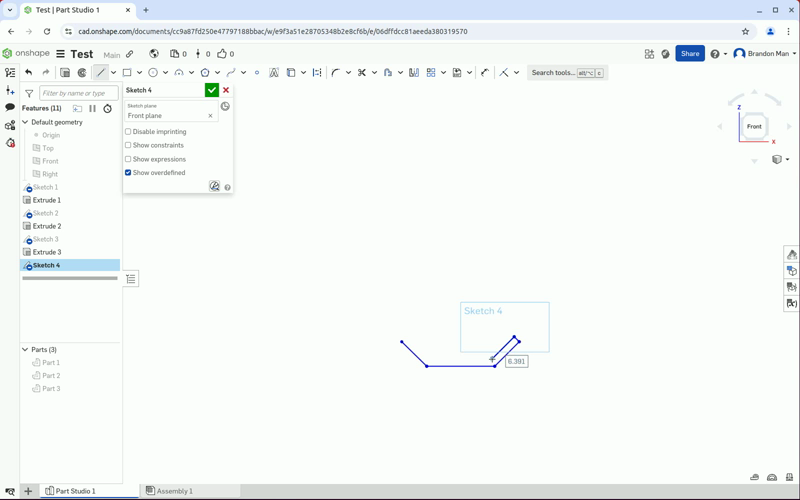
key_down(shift)
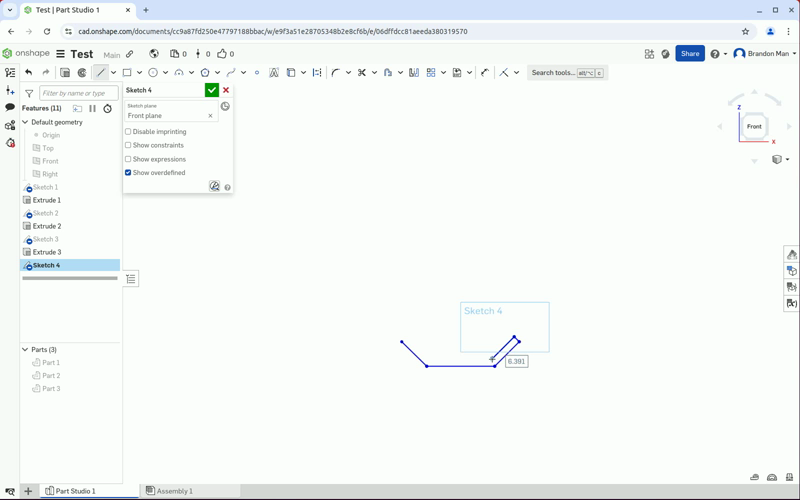
mouse_move(429, 358)
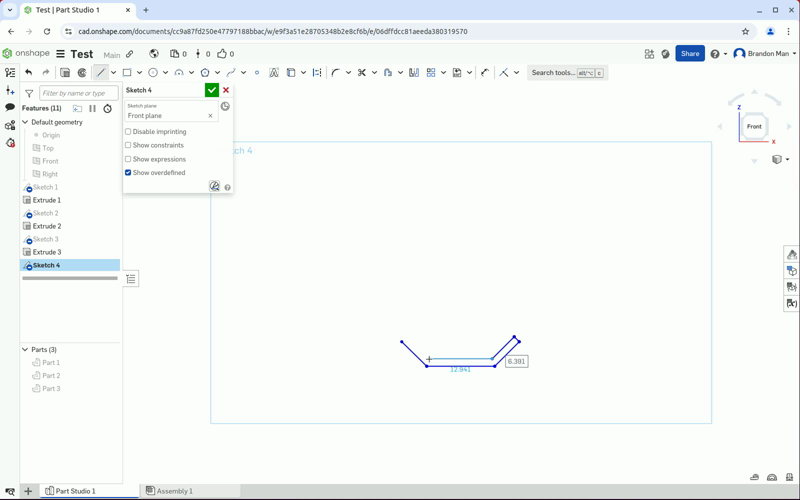
click(429, 358)
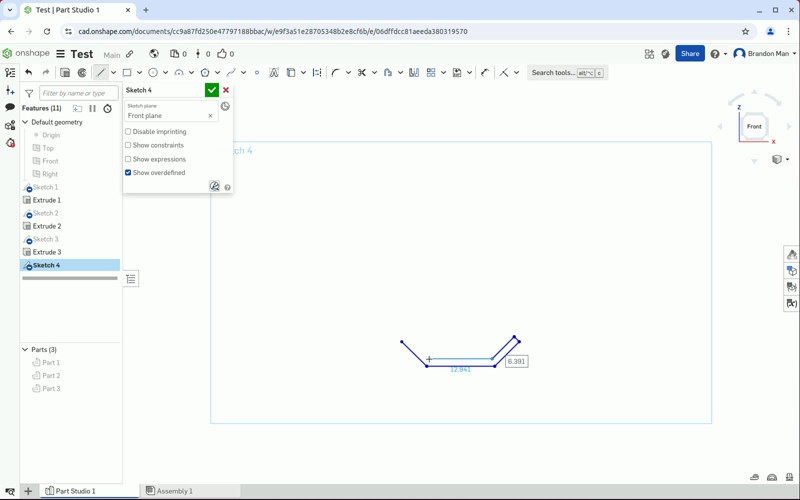
key_up(shift)
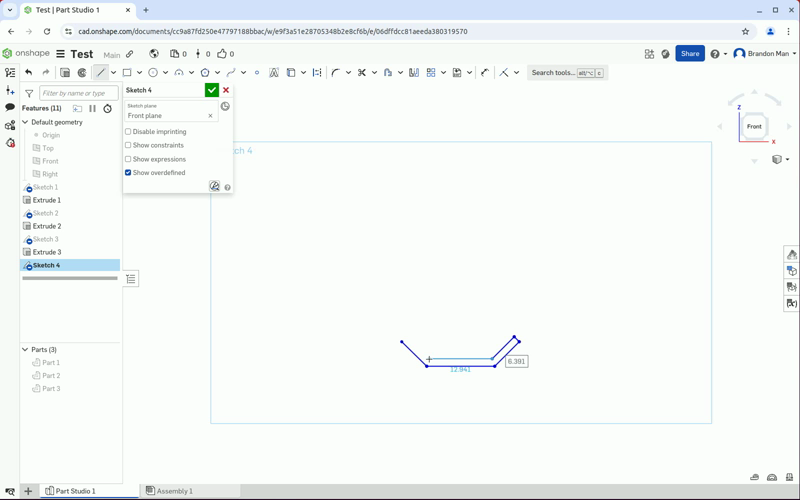
key_down(shift)
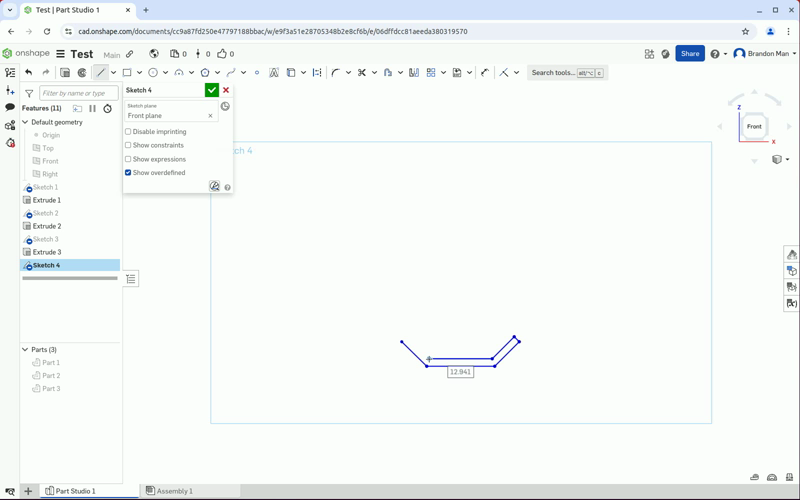
mouse_move(459, 358)
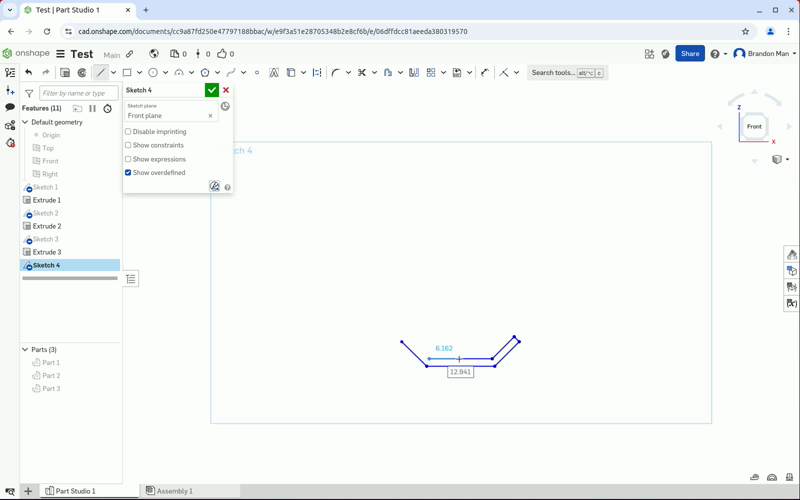
mouse_move(407, 336)
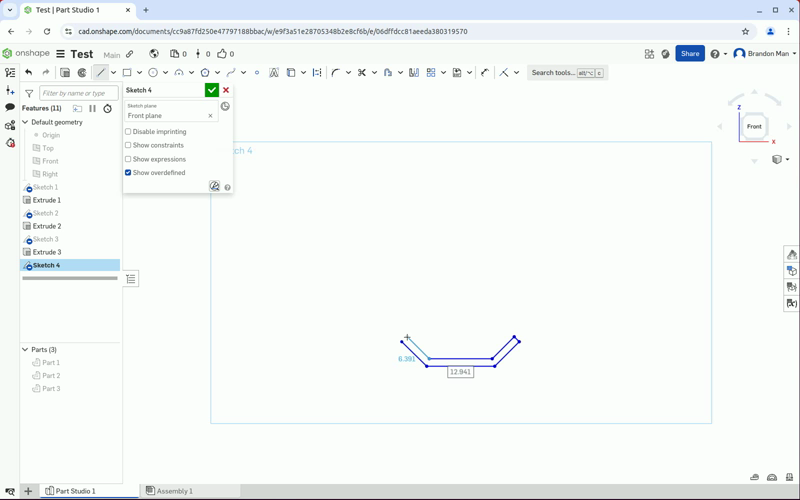
click(407, 336)
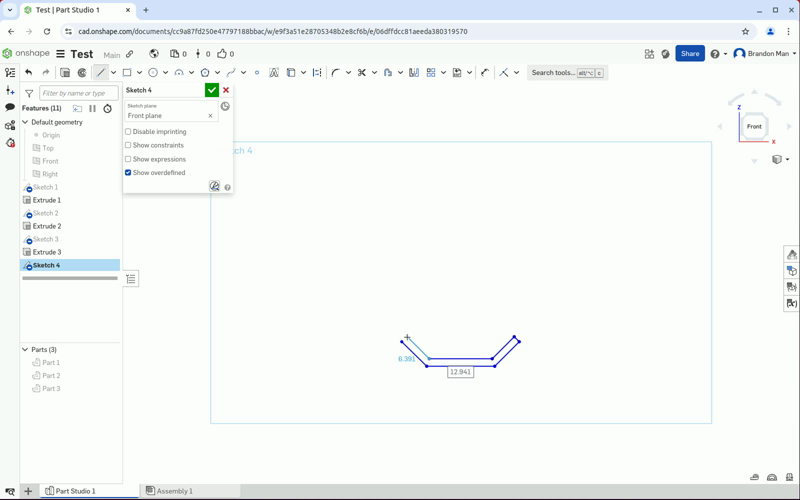
key_up(shift)
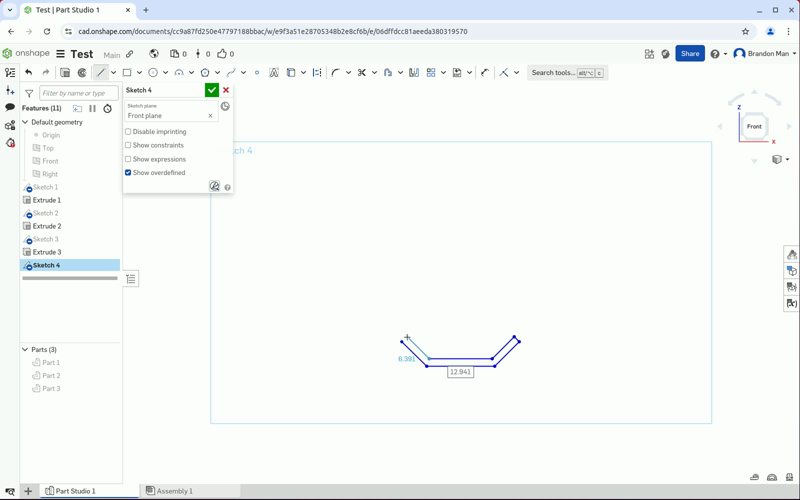
mouse_move(437, 336)
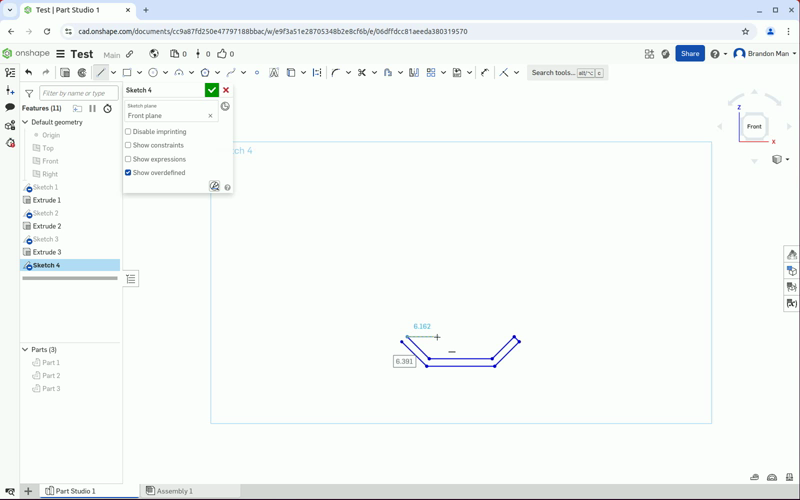
key_down(shift)
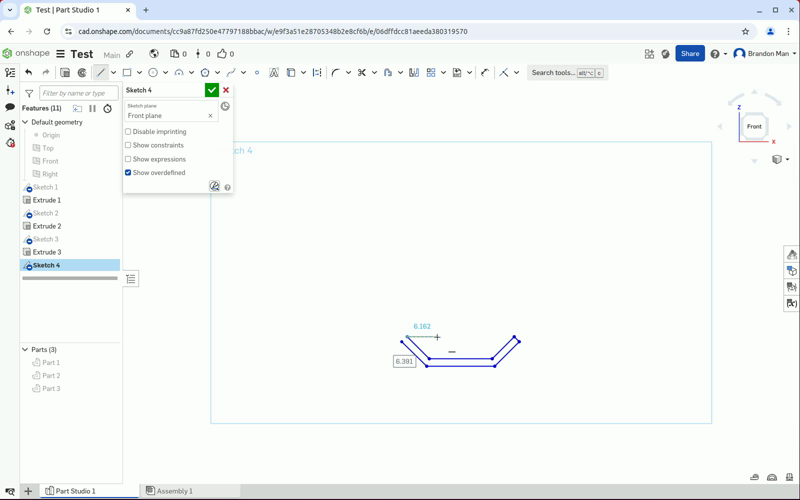
mouse_move(401, 341)
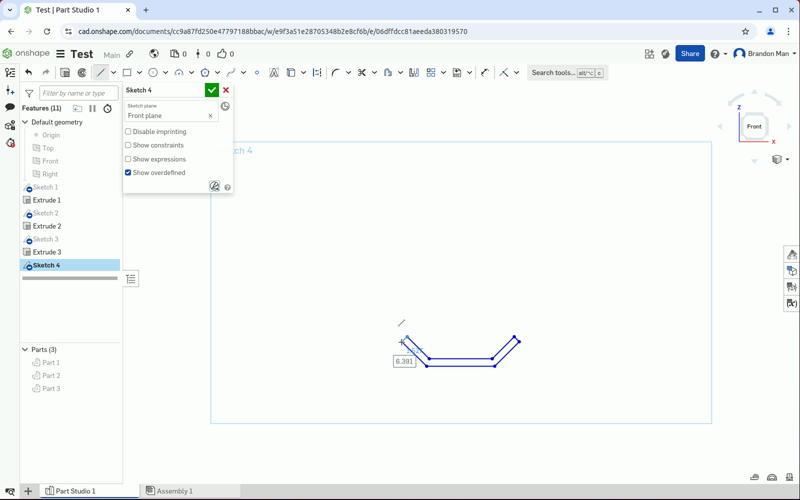
scroll(6)
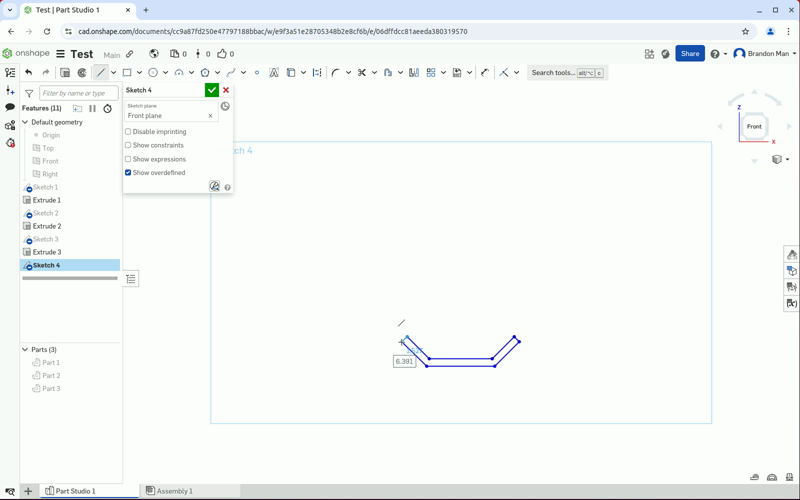
scroll(6)
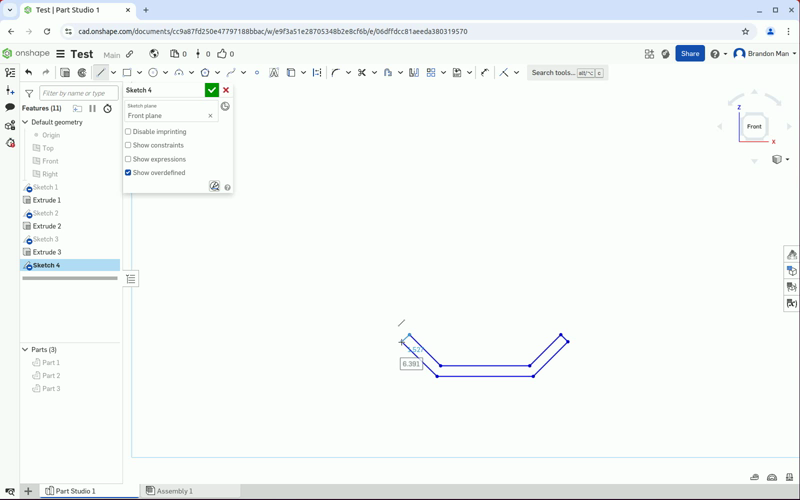
scroll(6)
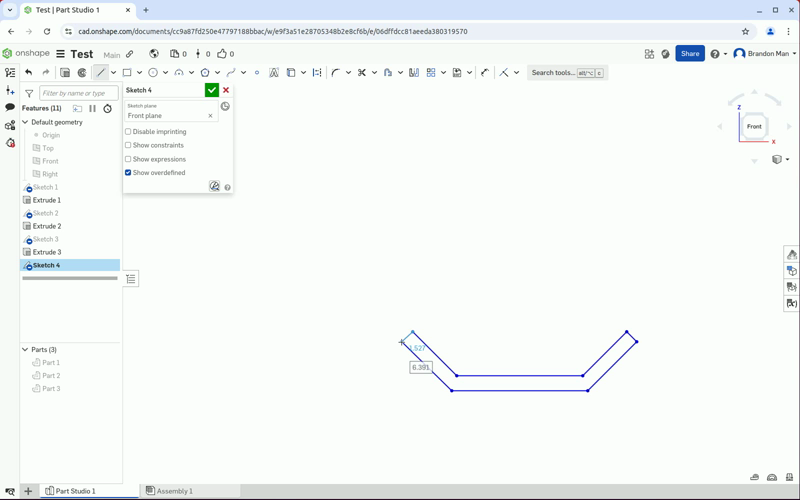
scroll(6)
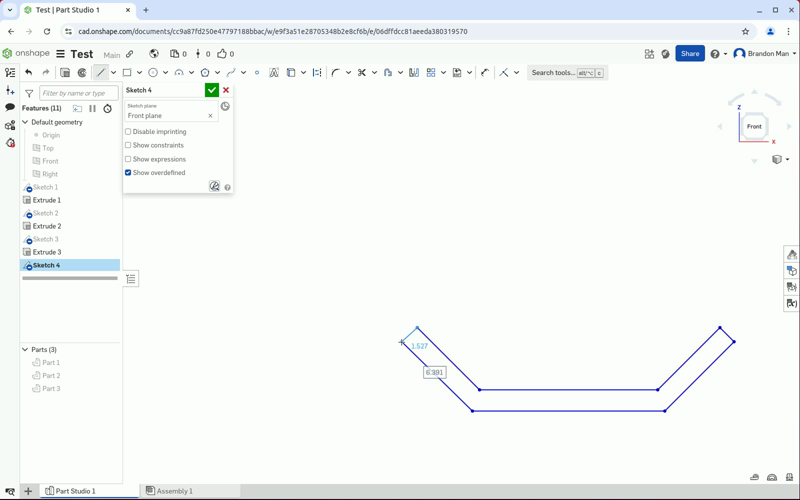
scroll(6)
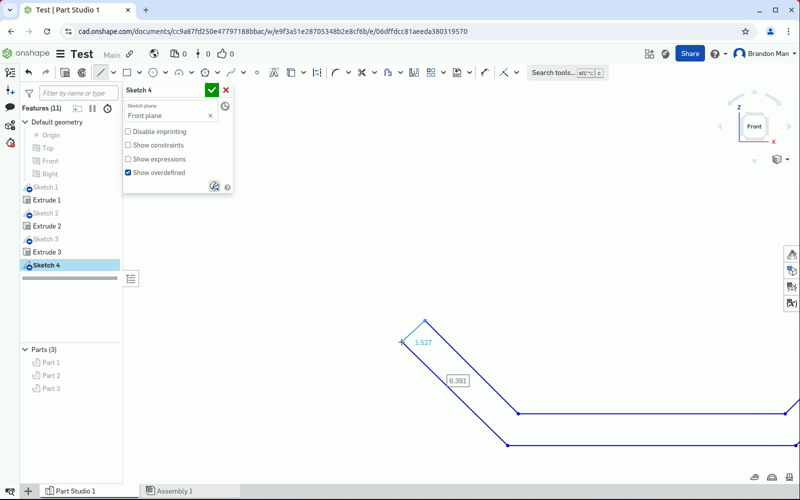
scroll(6)
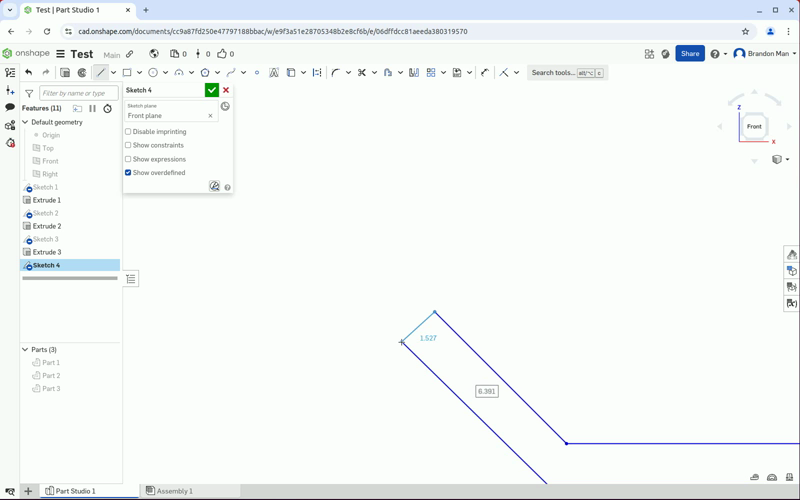
scroll(6)
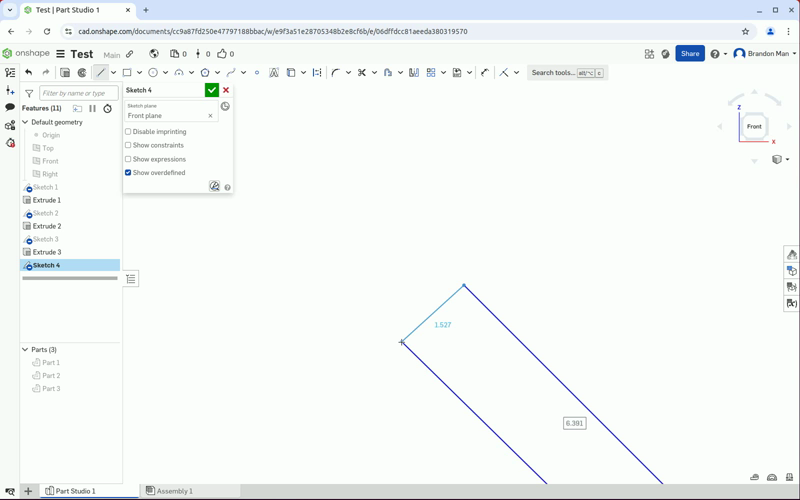
key_up(shift)
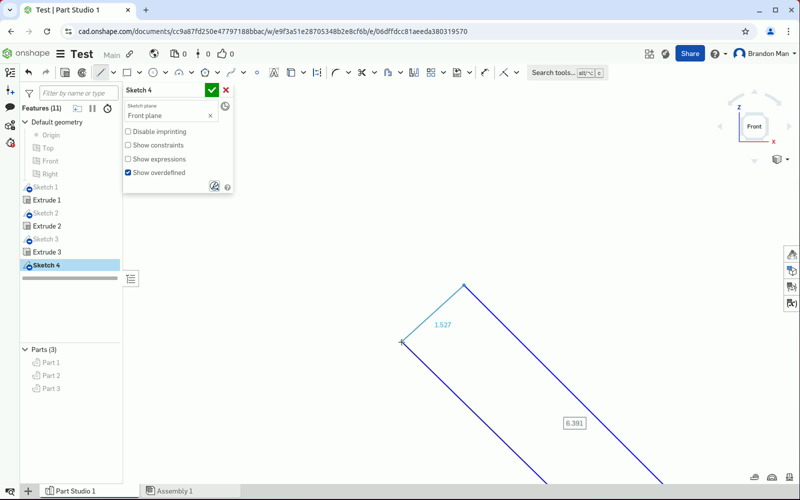
click(401, 341)
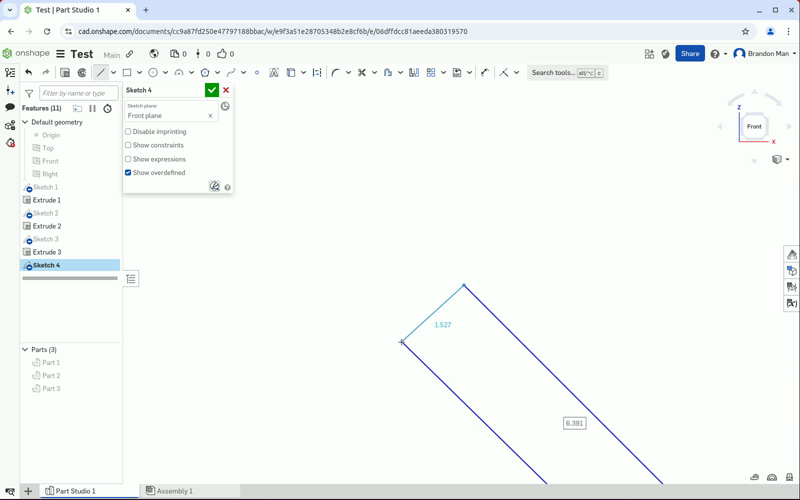
scroll(-6)
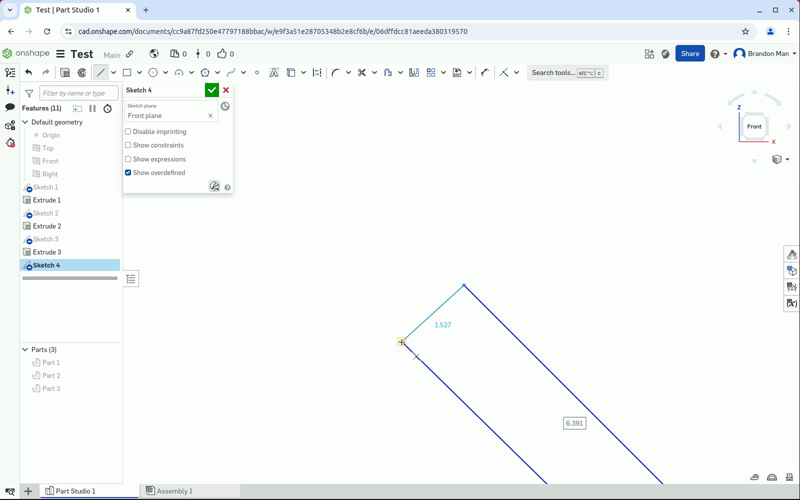
scroll(-6)
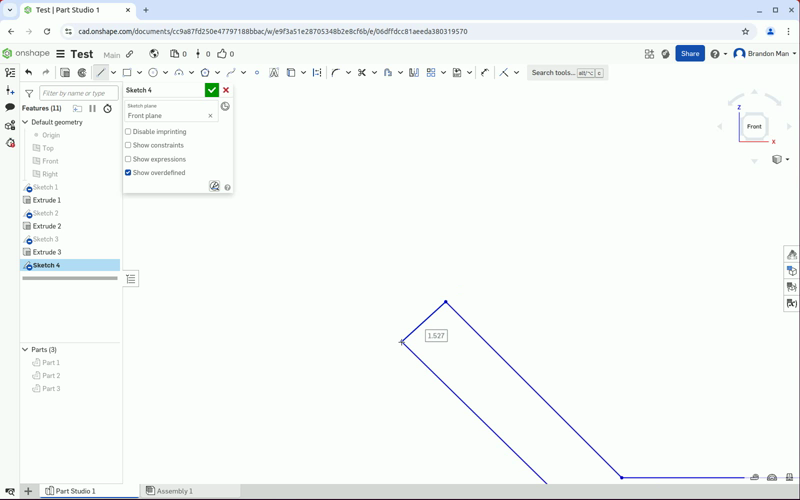
scroll(-6)
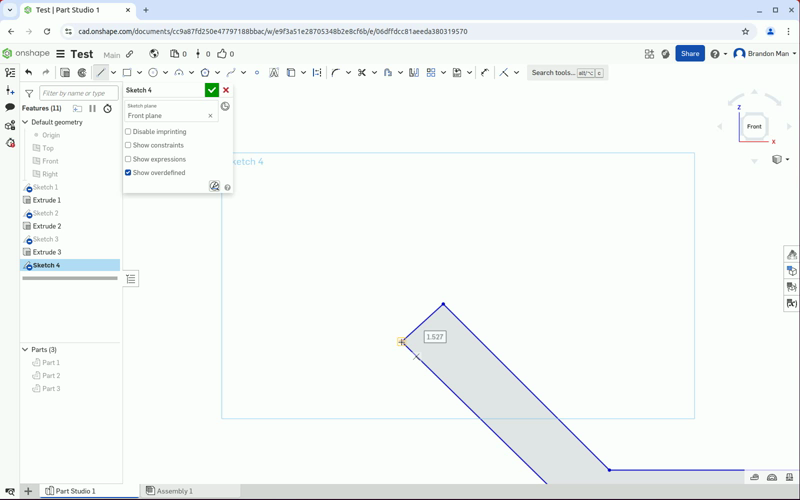
scroll(-6)
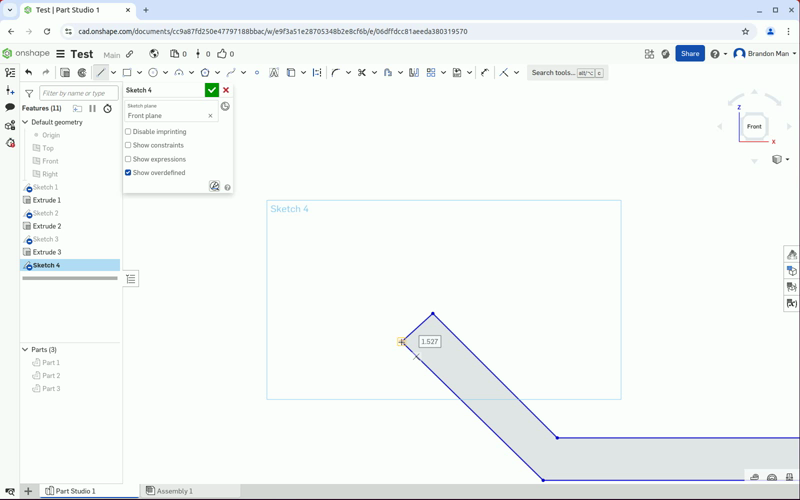
scroll(-6)
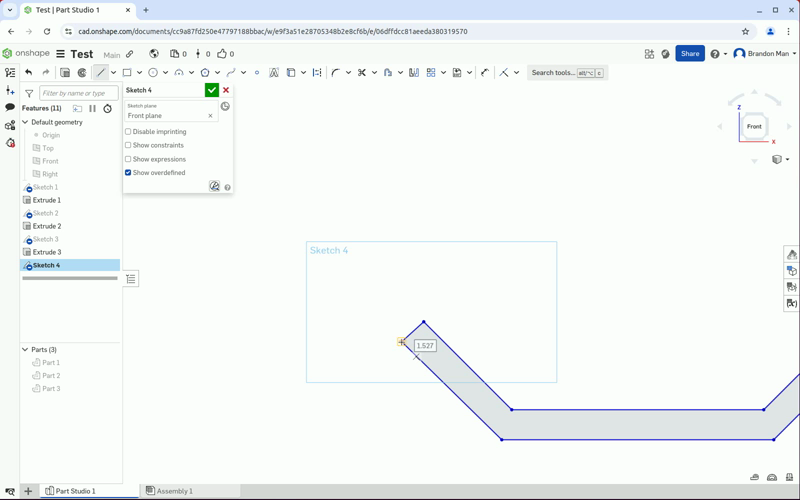
scroll(-6)
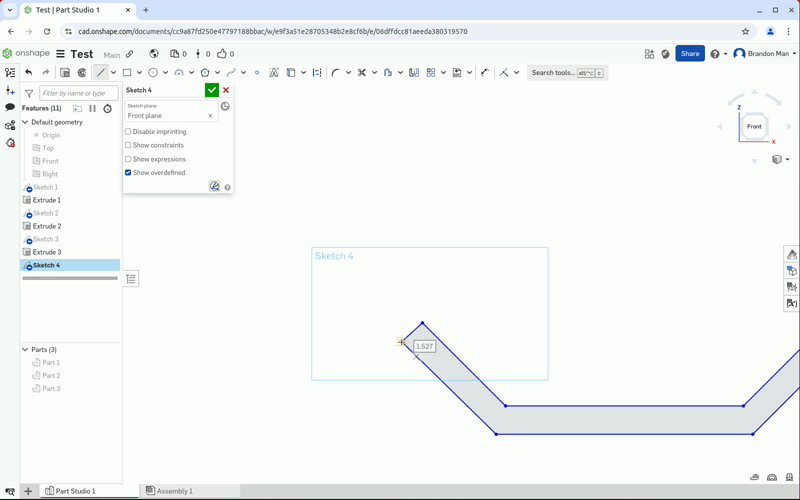
scroll(-6)
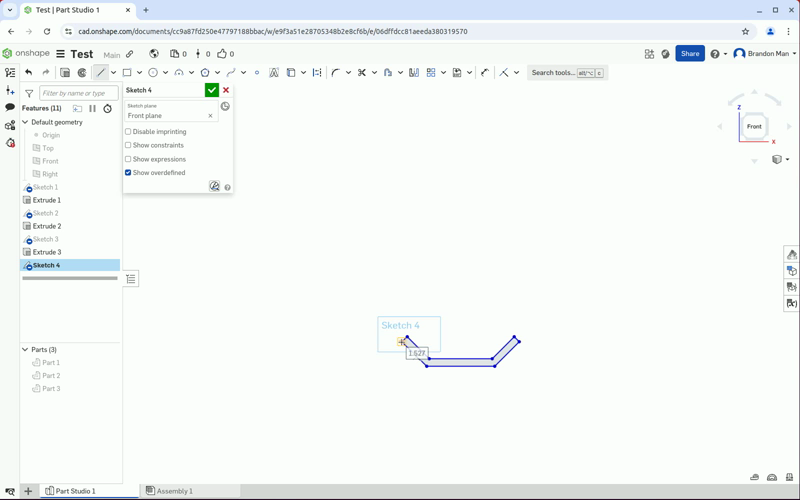
key(esc)
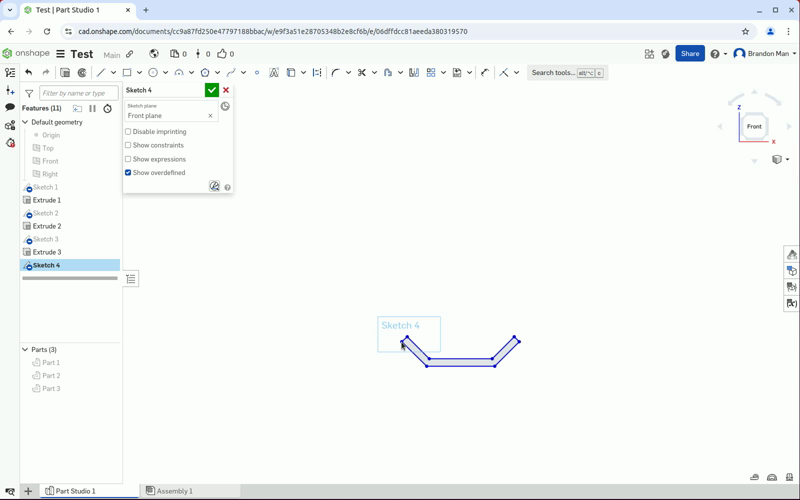
mouse_move(437, 365)
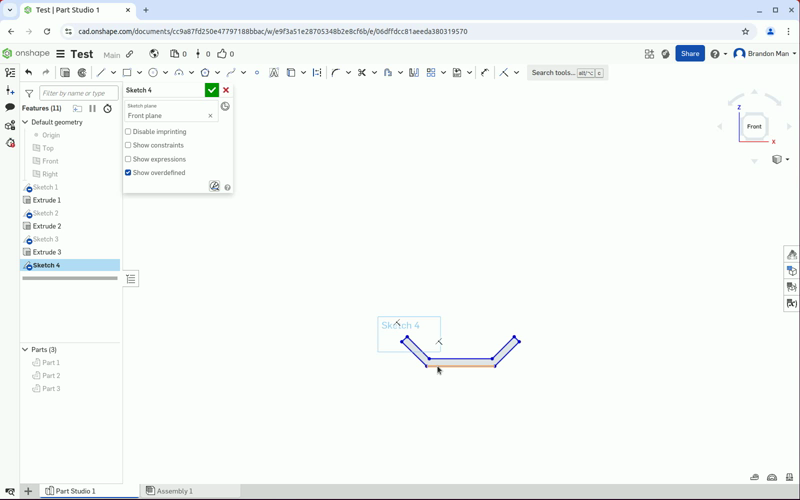
scroll(6)
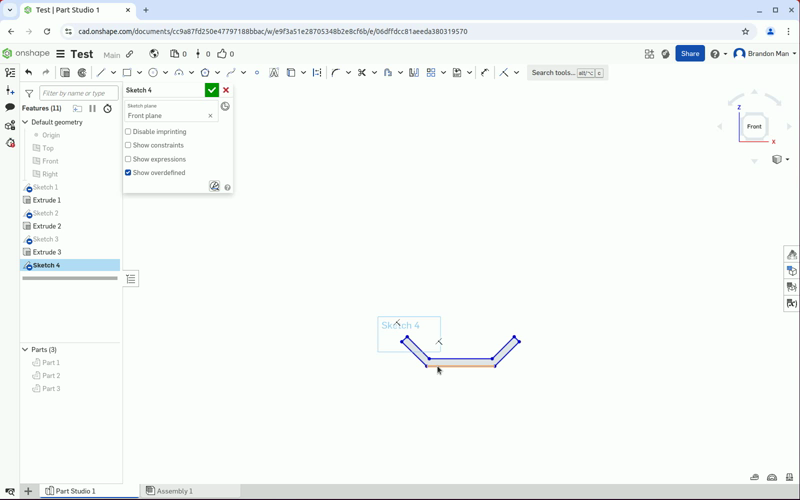
scroll(6)
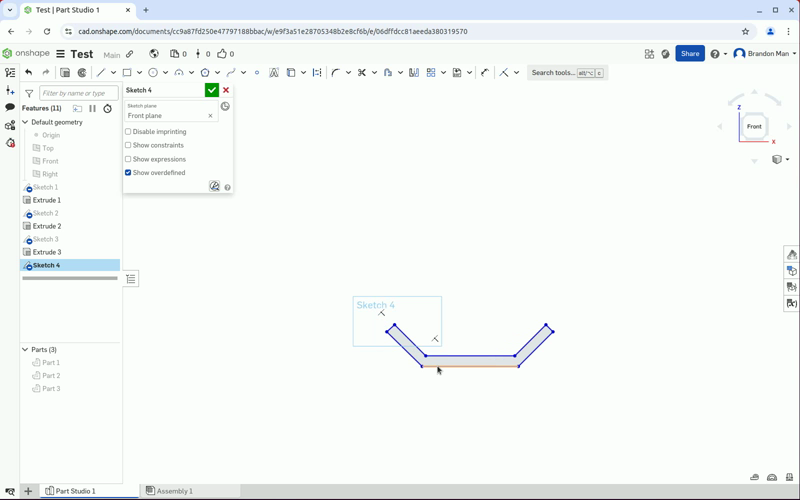
scroll(6)
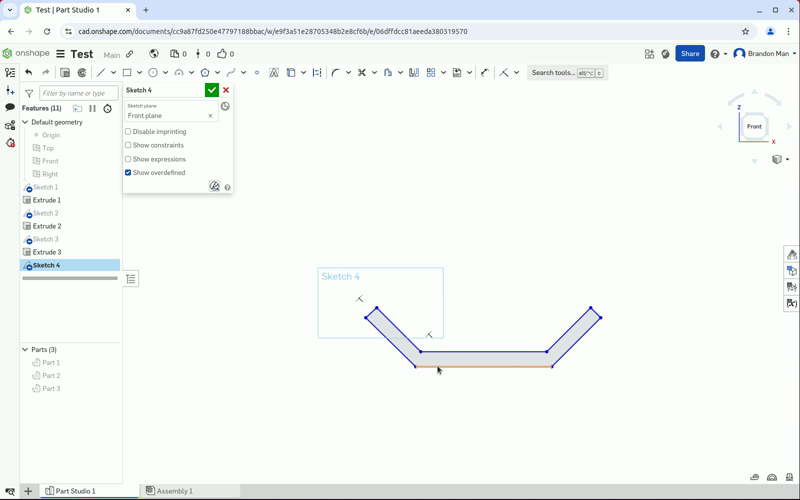
scroll(6)
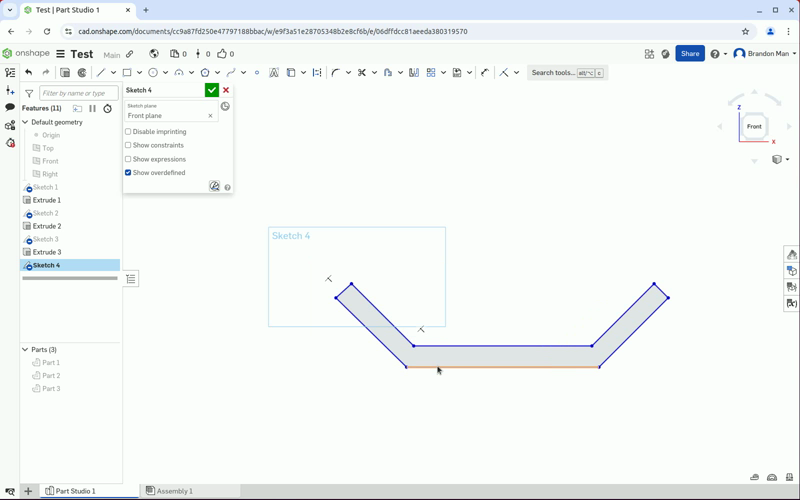
scroll(6)
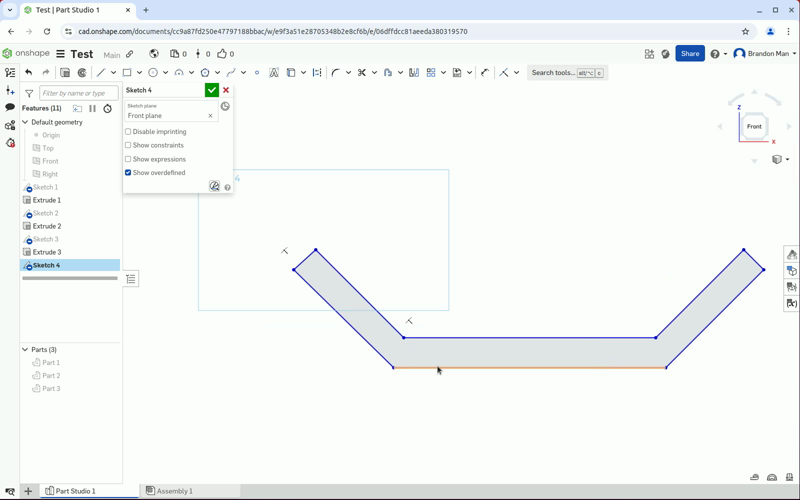
scroll(6)
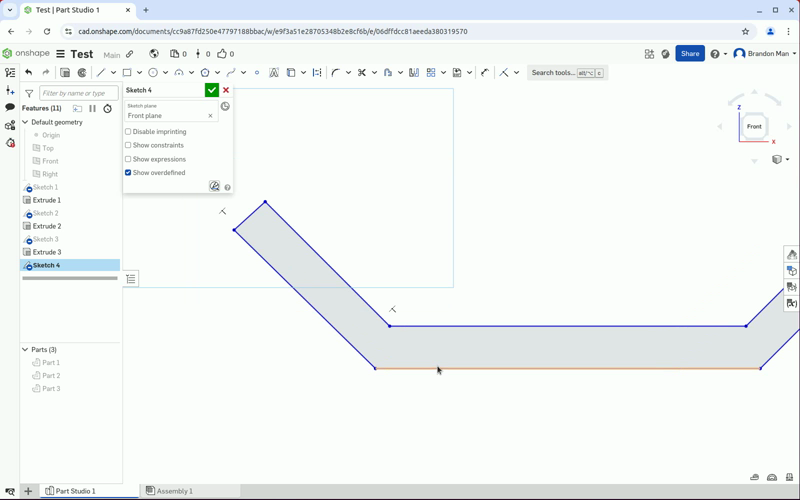
scroll(6)
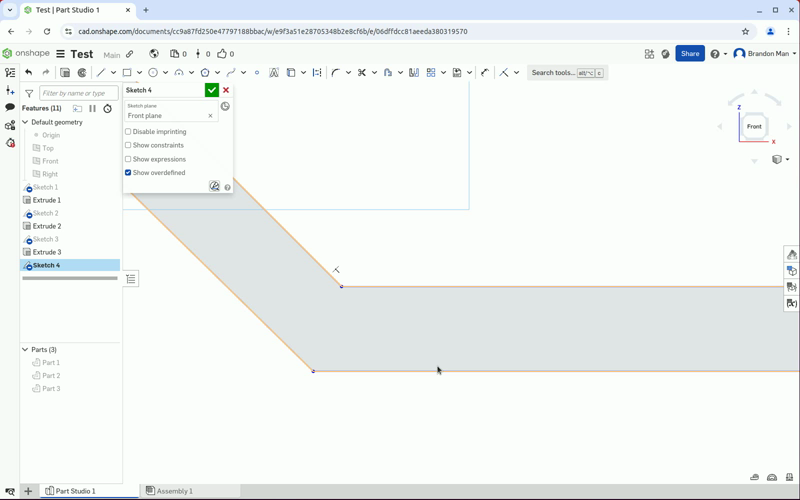
click(437, 365)
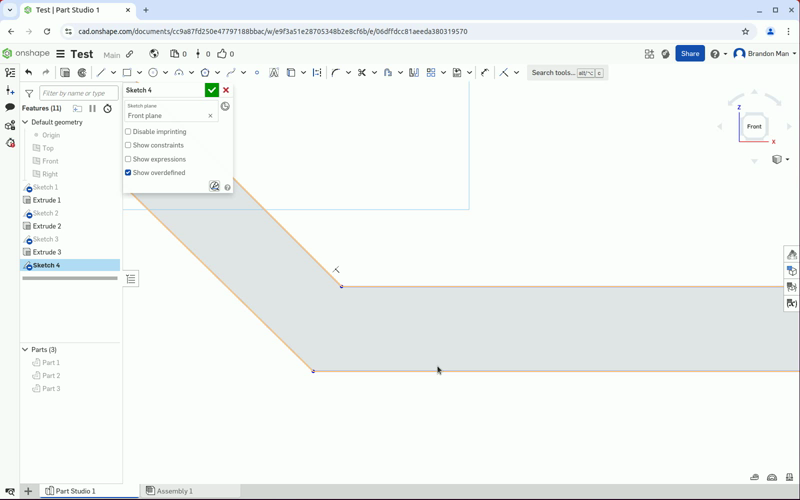
scroll(-6)
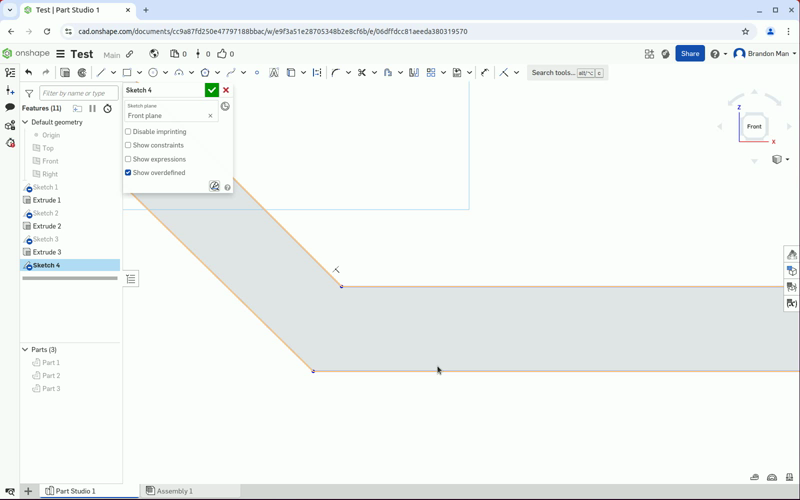
scroll(-6)
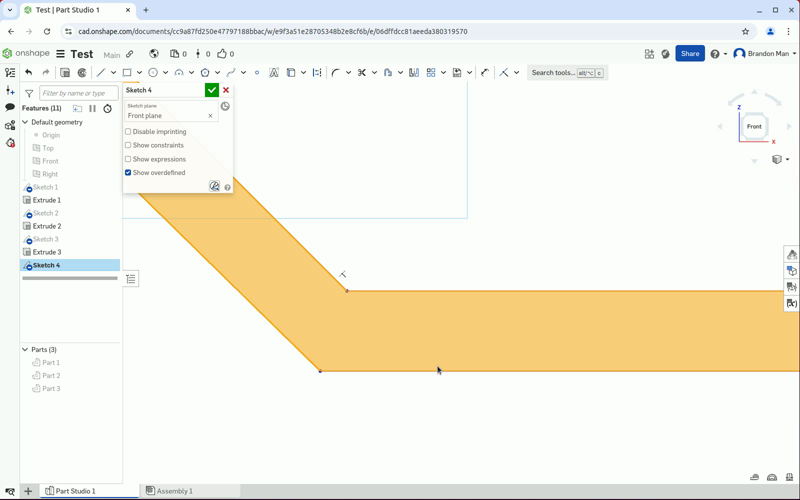
scroll(-6)
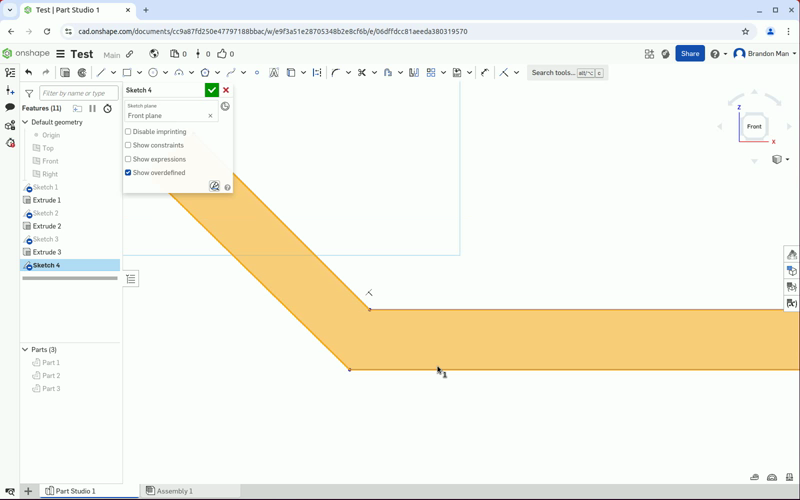
scroll(-6)
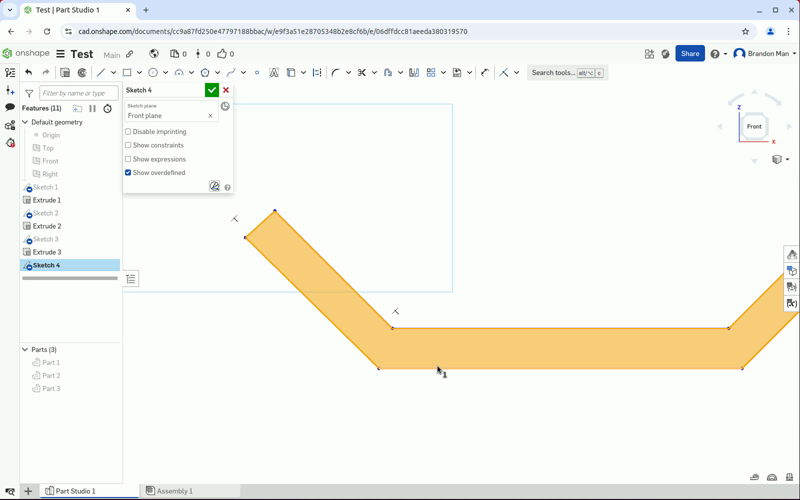
scroll(-6)
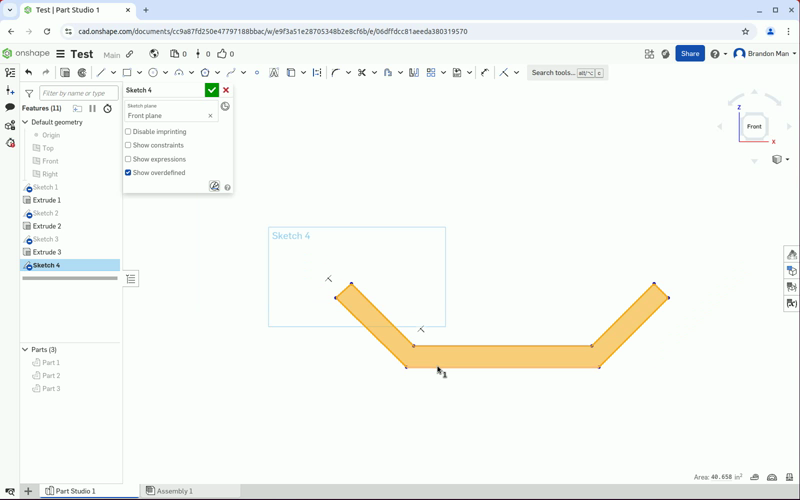
scroll(-6)
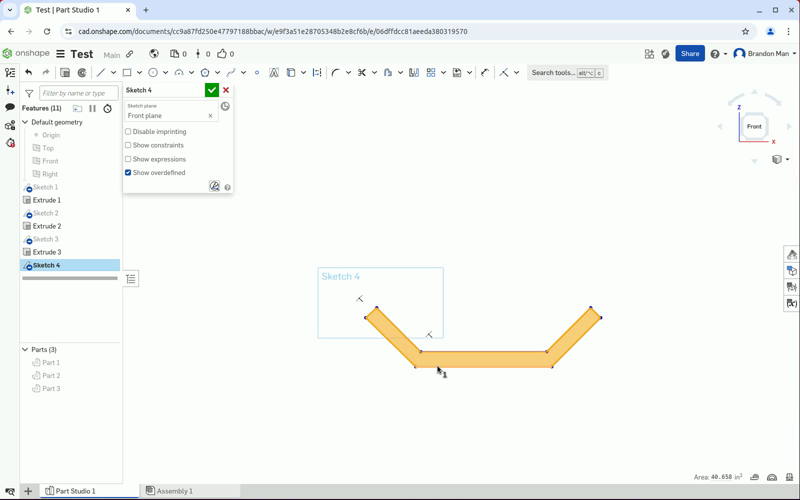
scroll(-6)
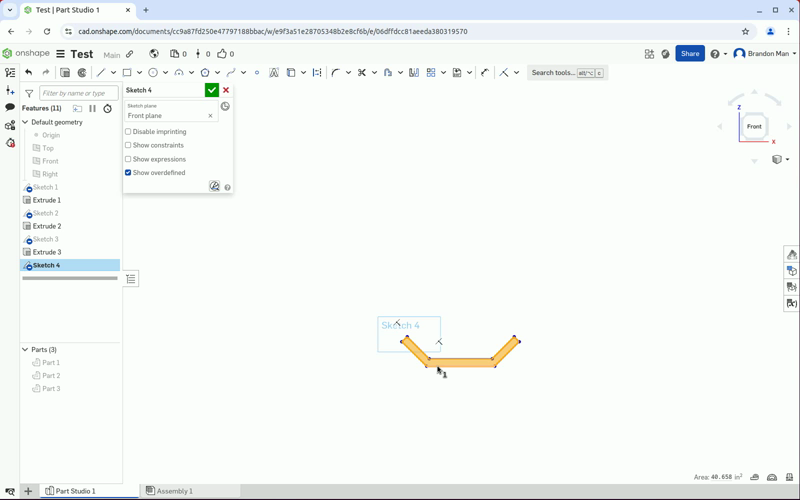
mouse_move(73, 352)
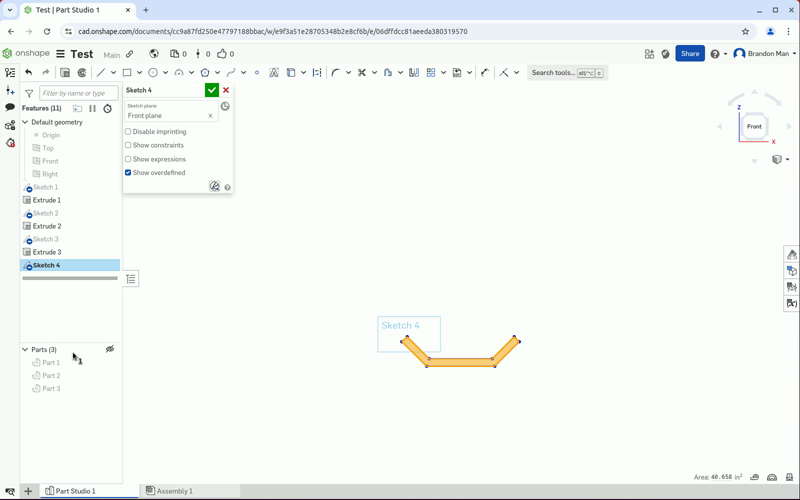
key(shift+y)
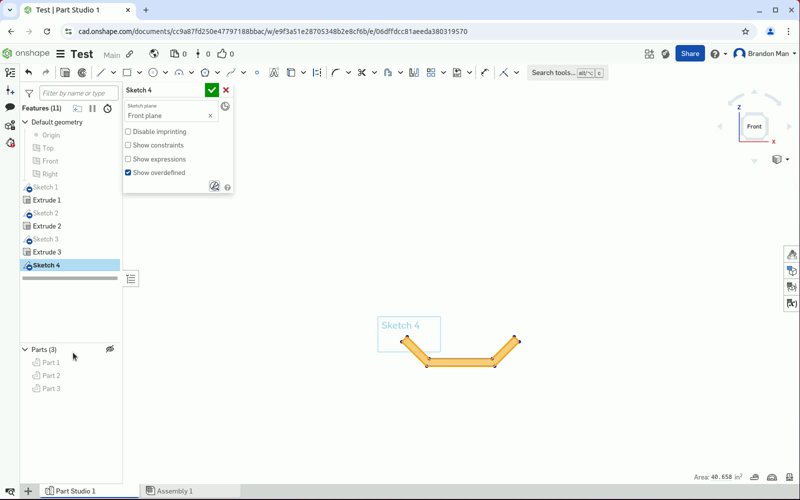
key(shift+e)
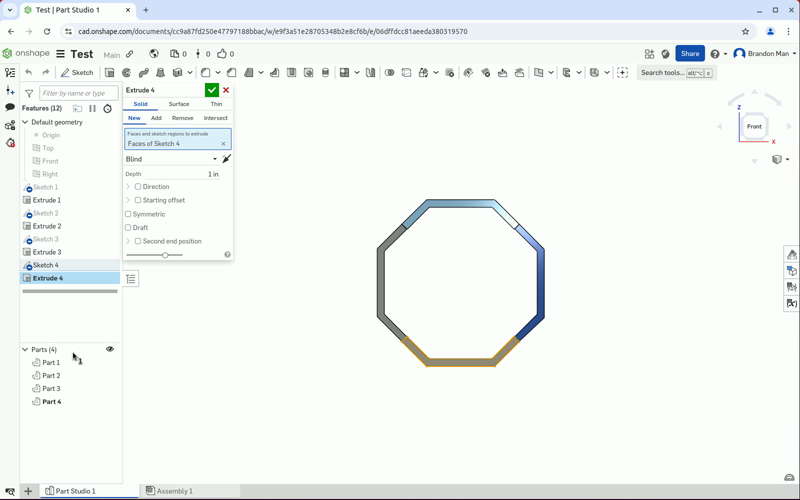
mouse_move(143, 106)
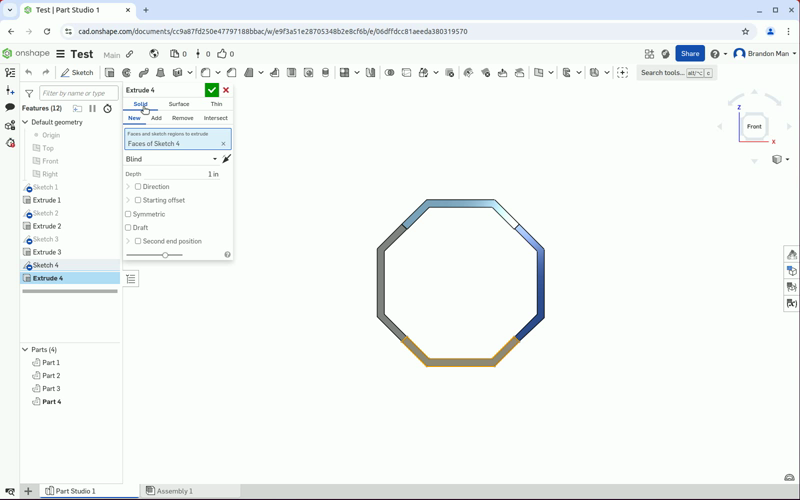
click(143, 106)
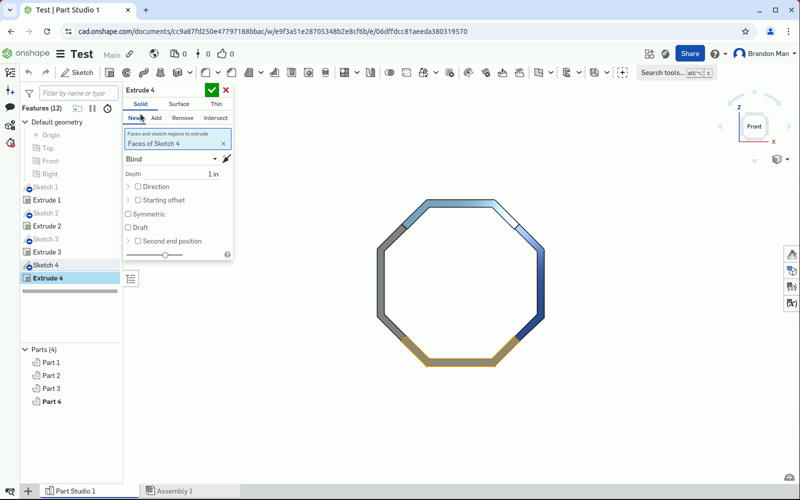
mouse_move(137, 120)
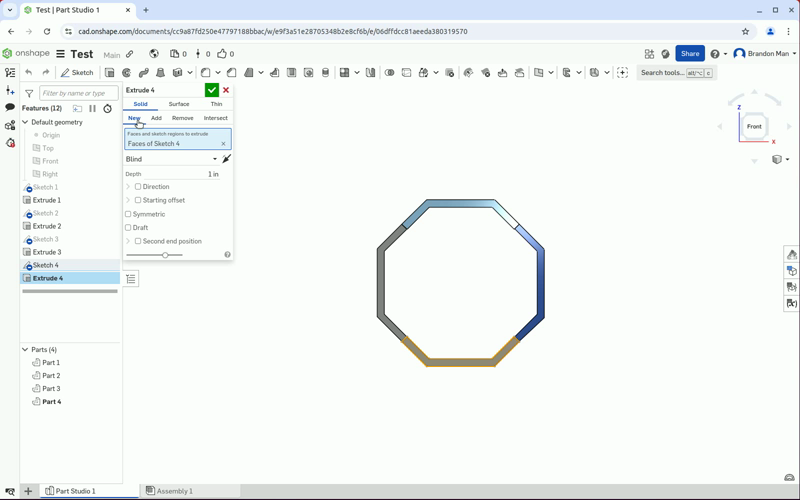
click(137, 120)
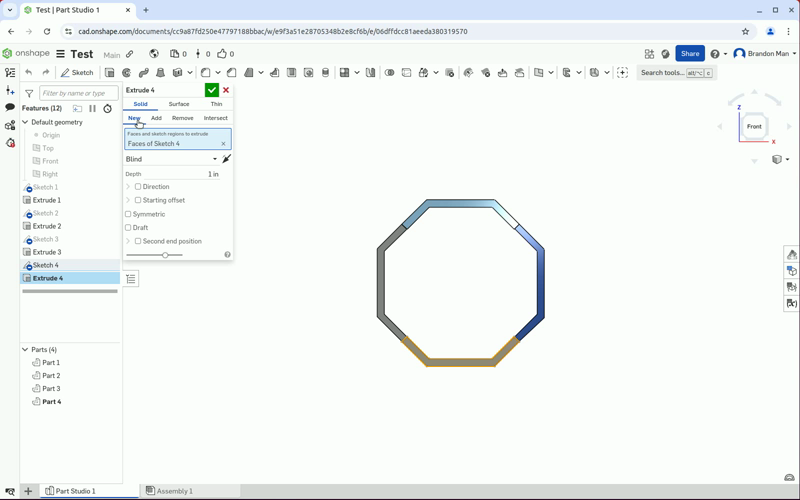
key(tab, 4)
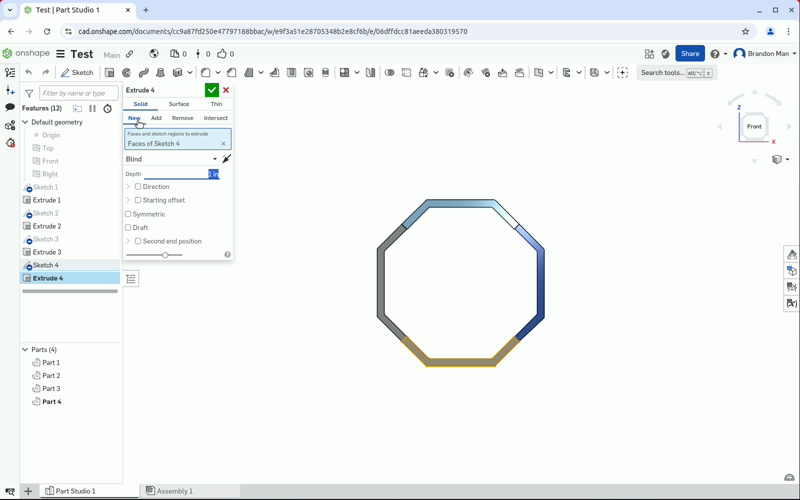
text(46.216)
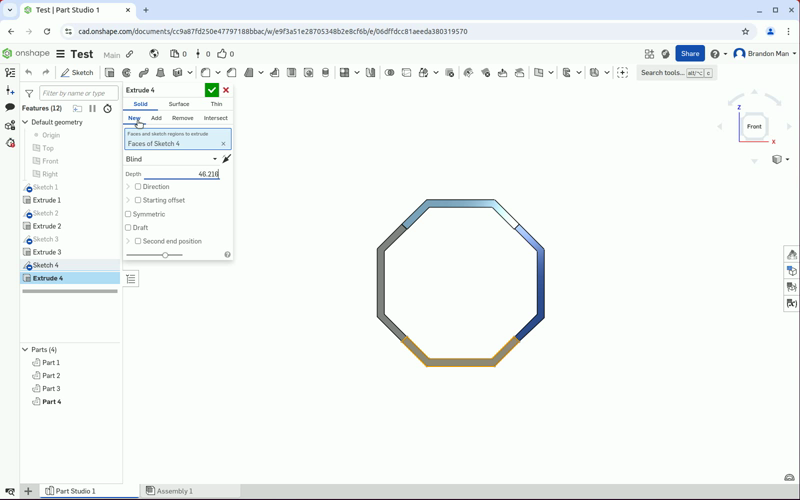
key(tab, 3)
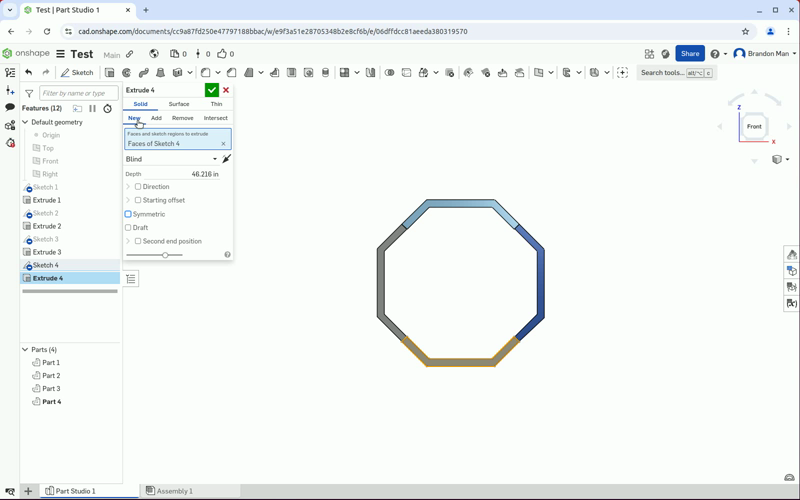
key(space)
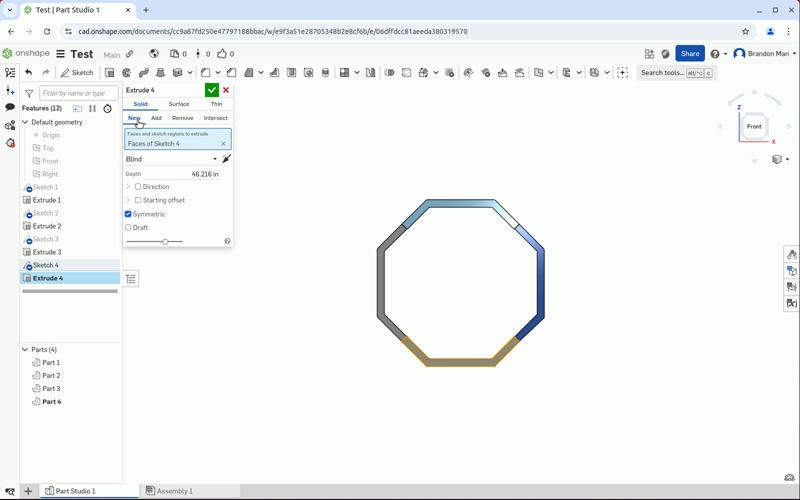
key(enter)
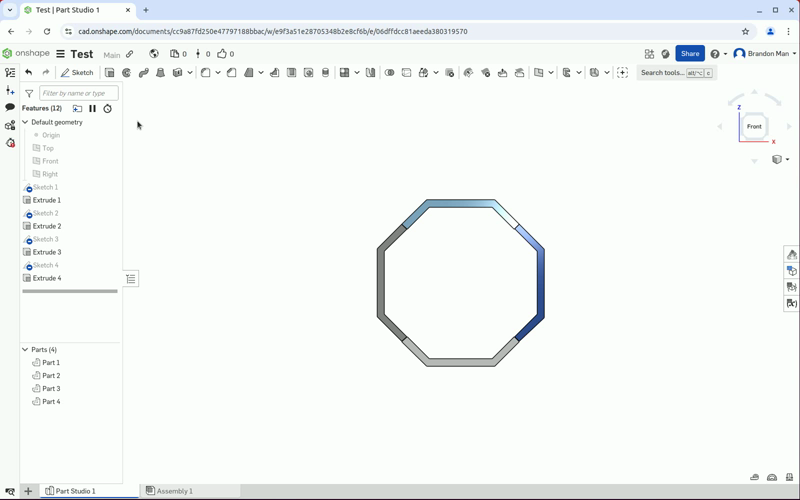
key(shift+h)
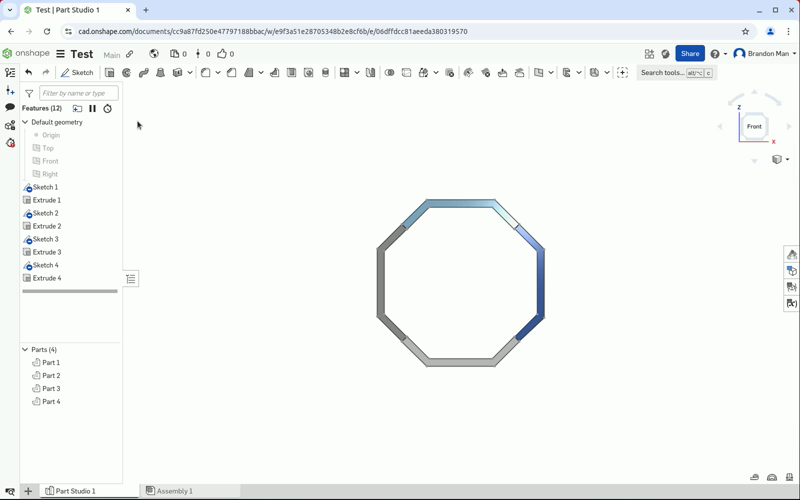
key(shift+h)
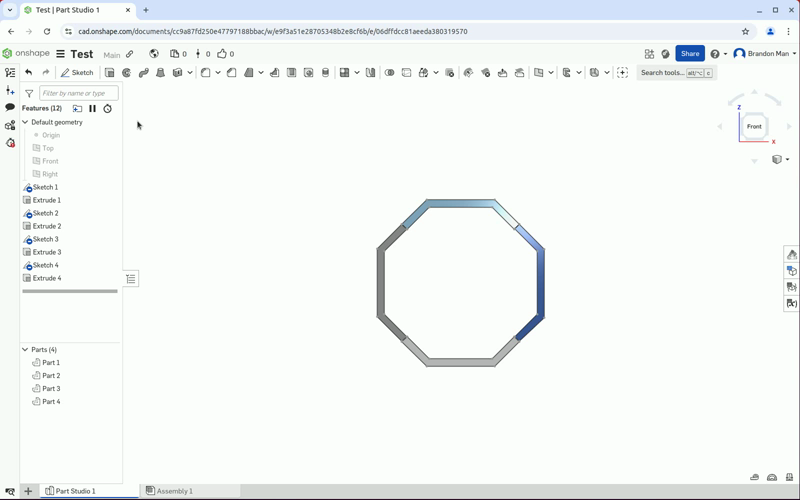
key(shift+7)
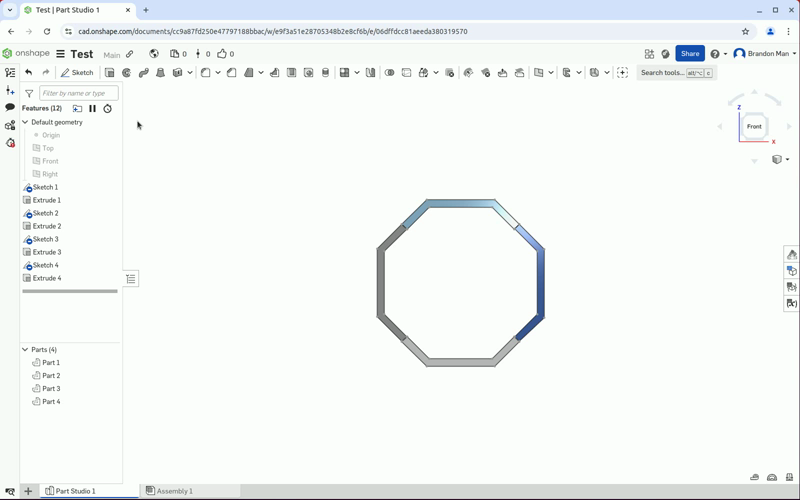
key(left, 2)
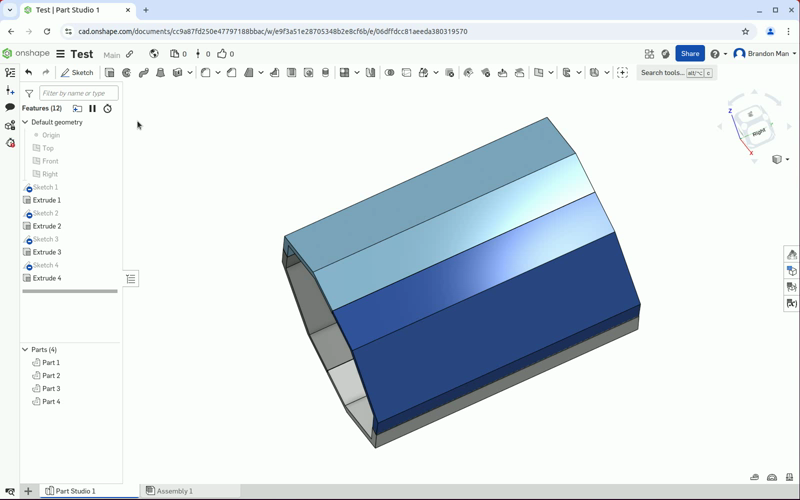
key(down, 2)
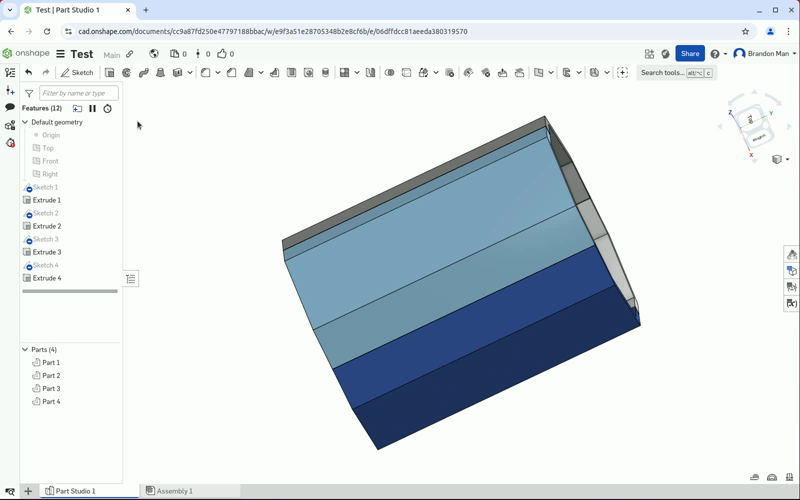
key(up, 2)
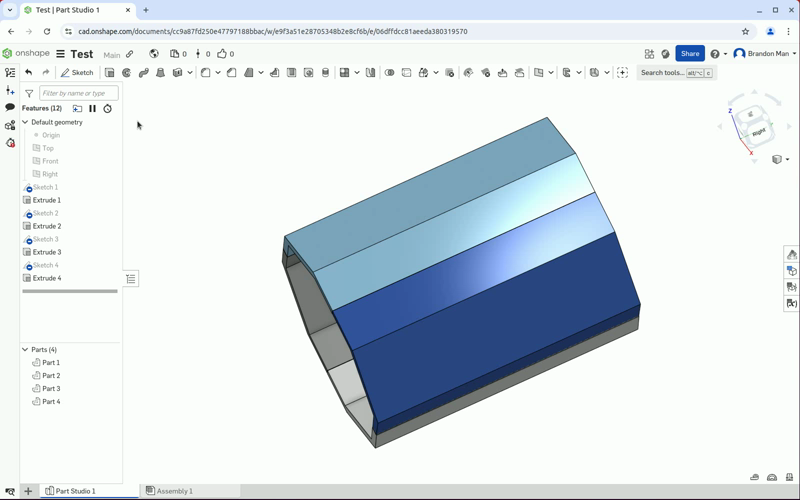
key(right, 2)
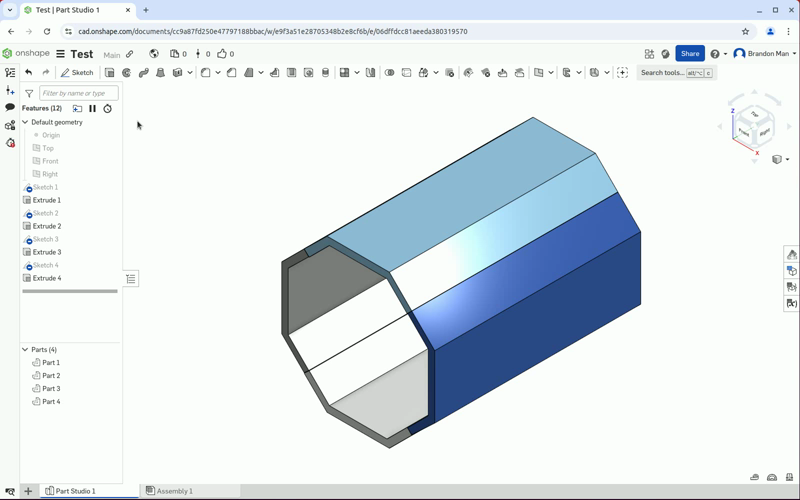
mouse_move(73, 189)
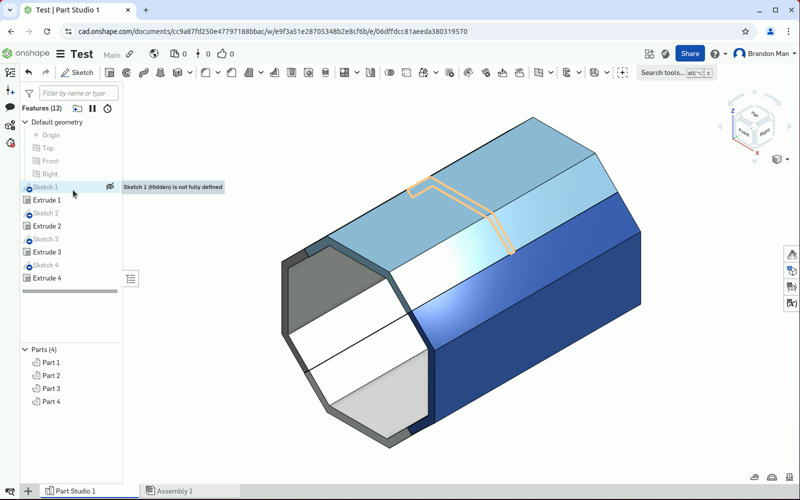
click(73, 189)